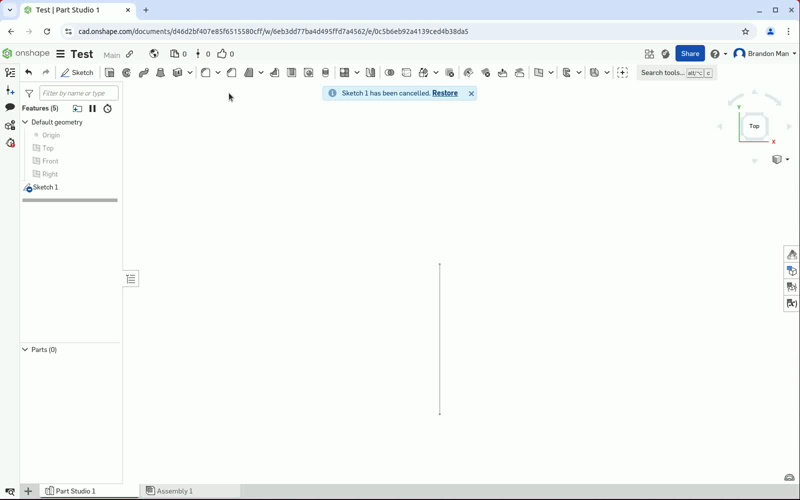
key(shift+h)
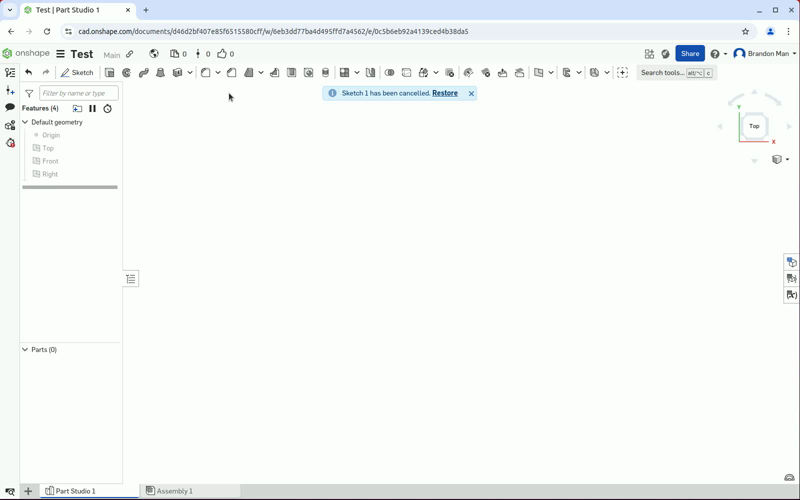
mouse_move(73, 352)
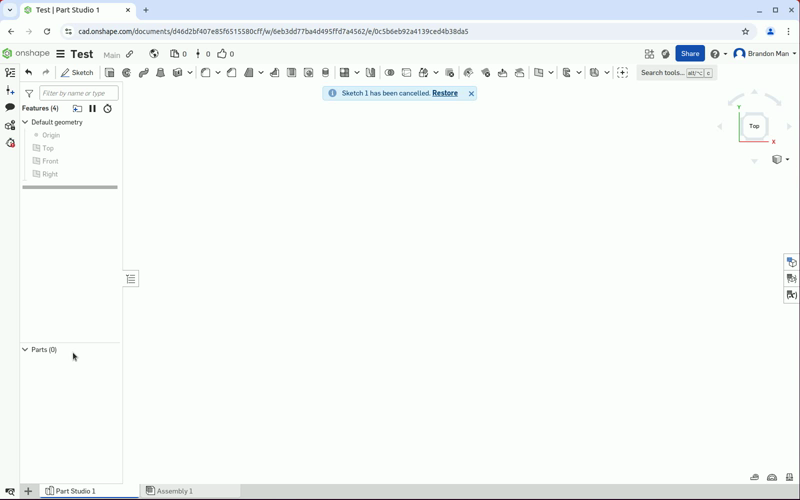
key(y)
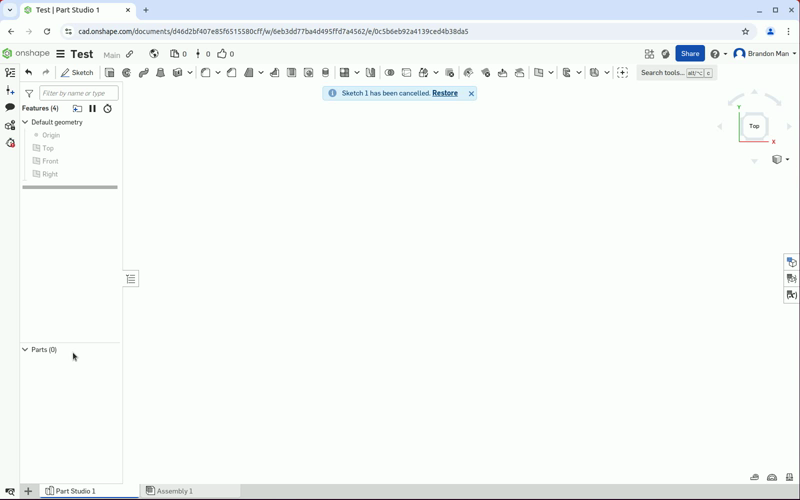
key(shift+p)
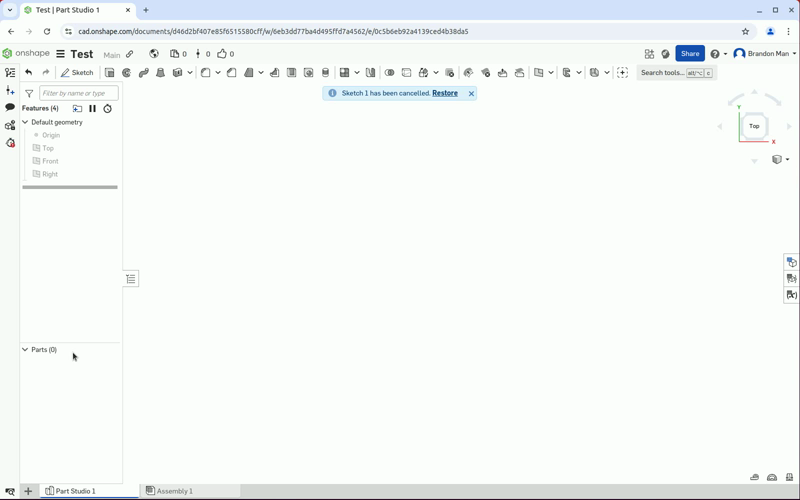
key(space)
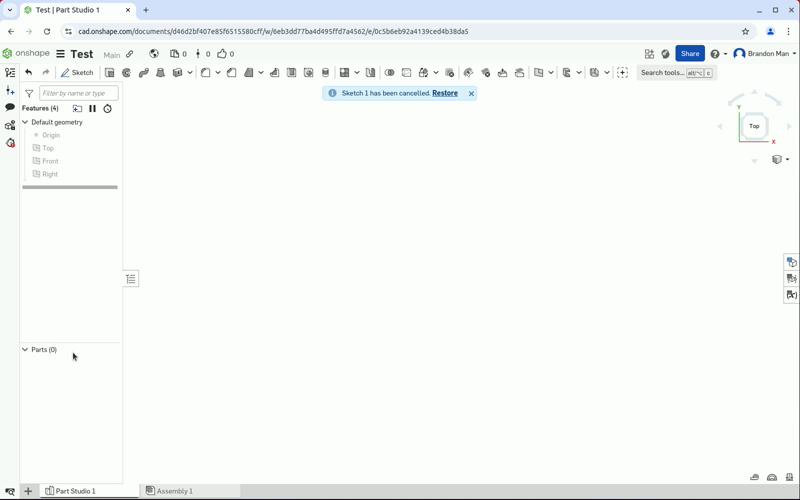
key_down(shift)
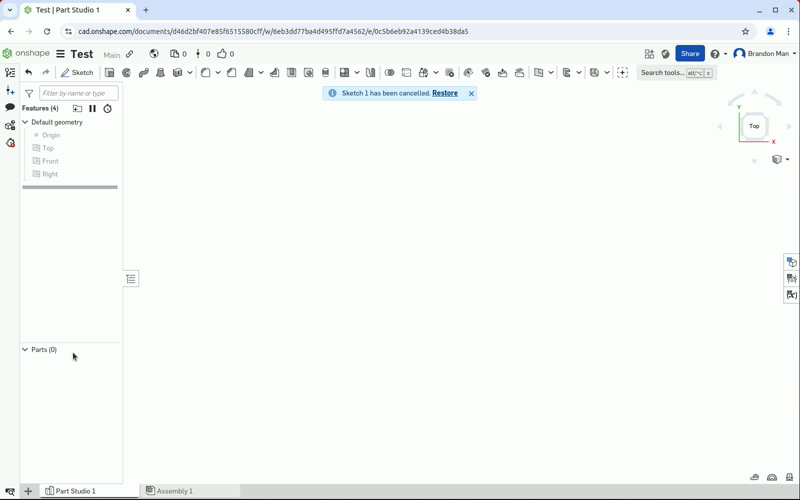
key(up)
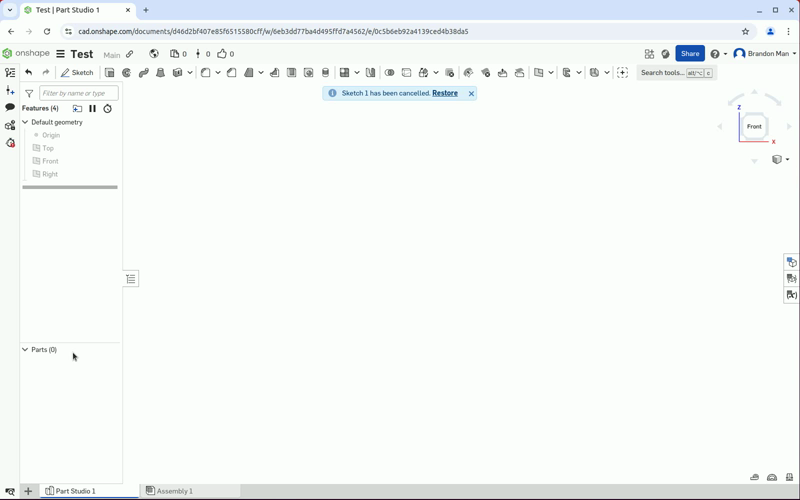
key_up(shift)
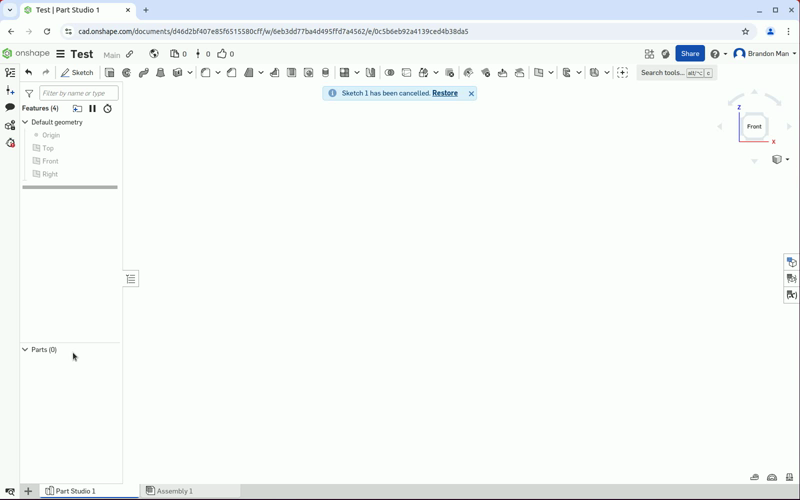
mouse_move(73, 352)
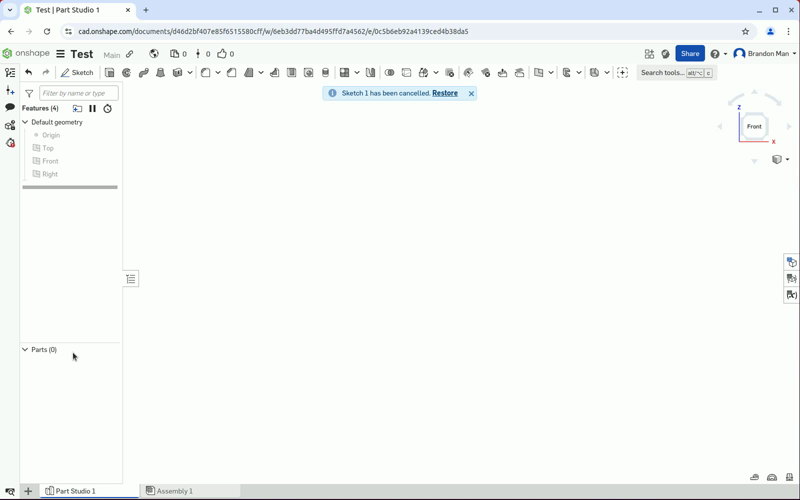
key(shift+y)
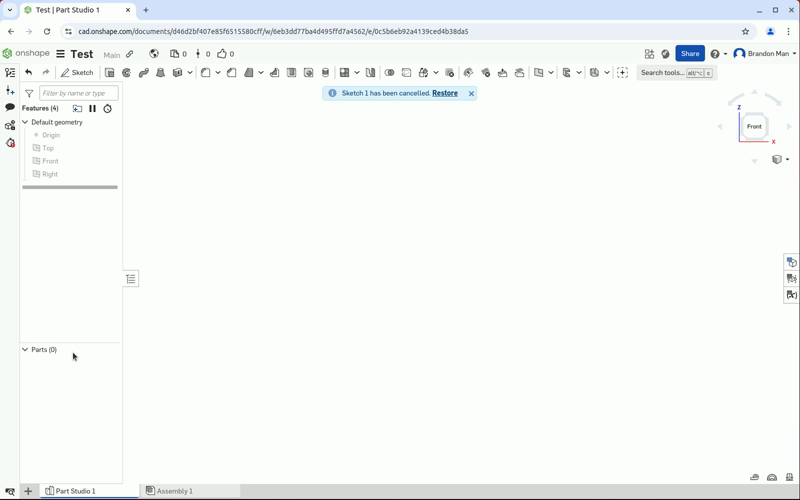
key(shift+s)
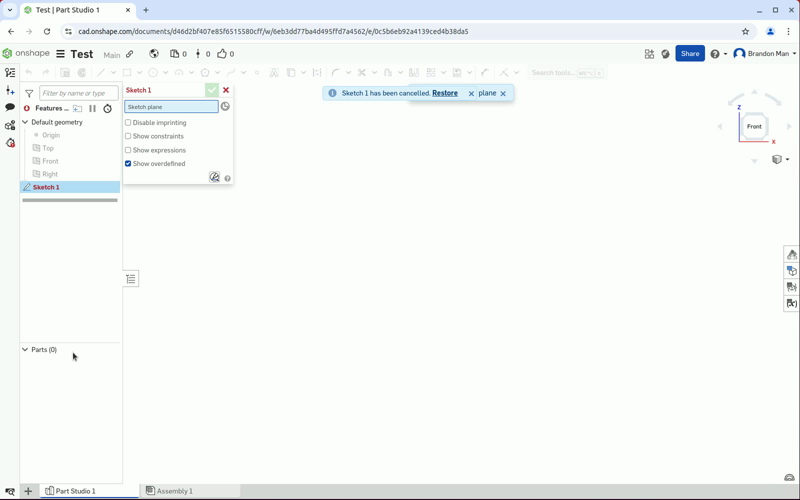
mouse_move(73, 163)
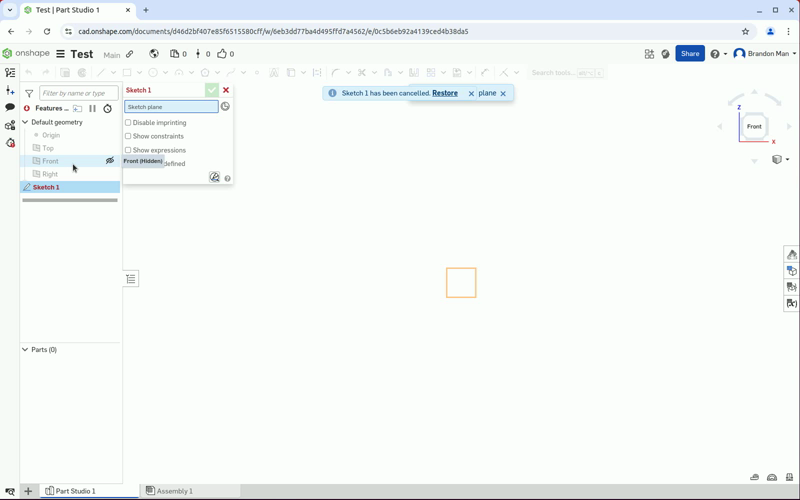
click(73, 163)
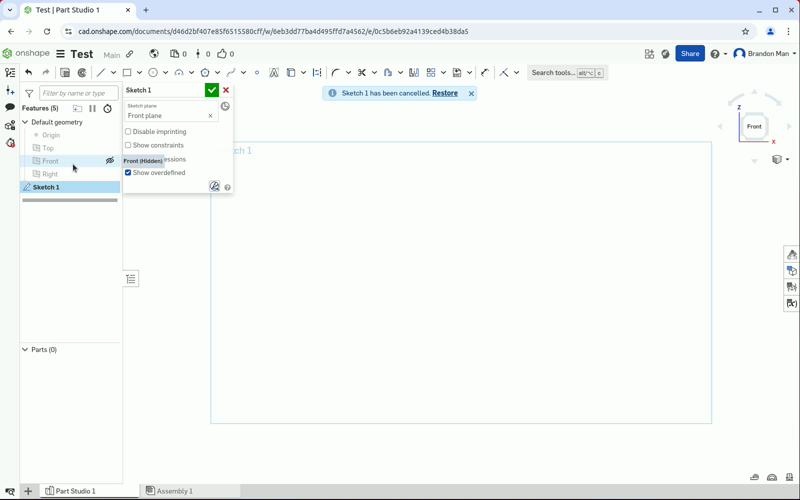
mouse_move(73, 352)
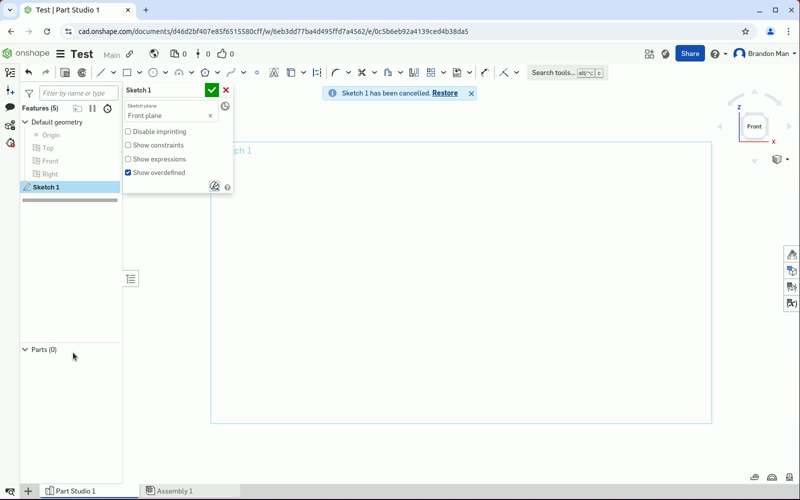
key(y)
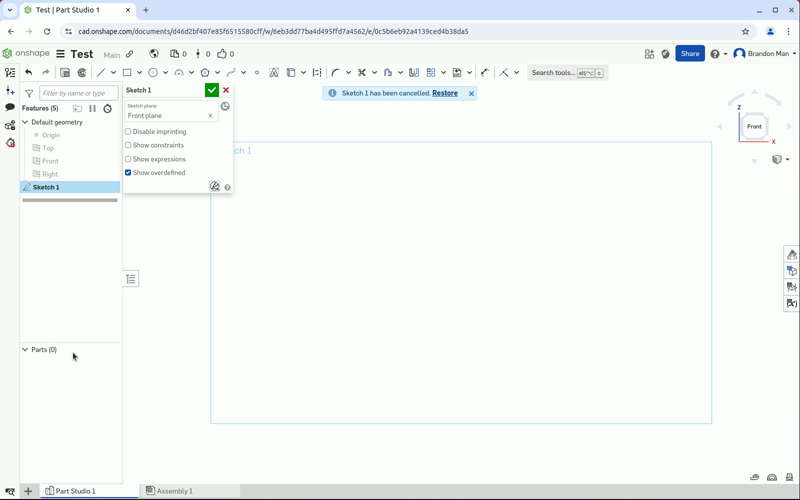
key(l)
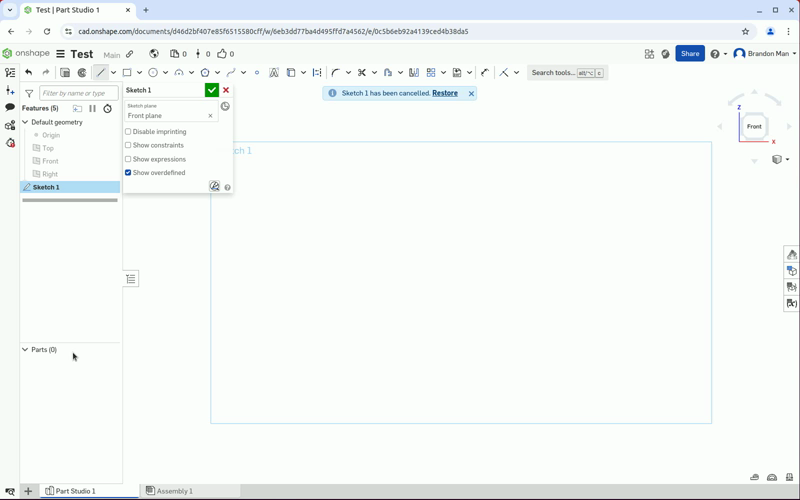
key_down(shift)
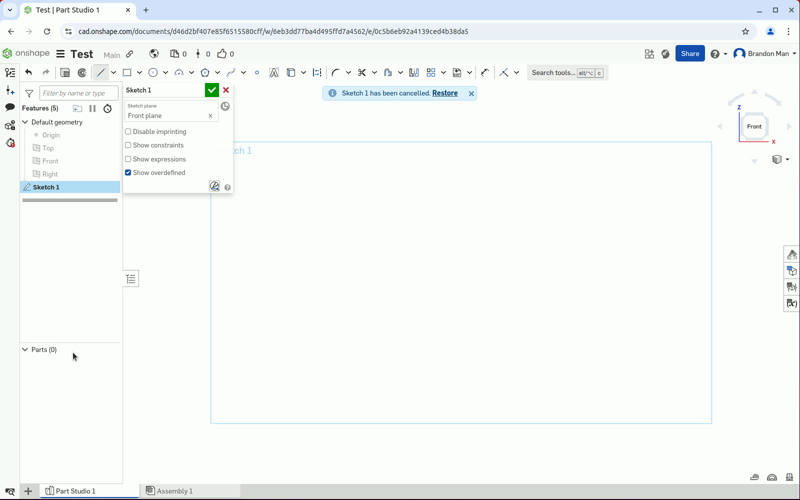
mouse_move(460, 282)
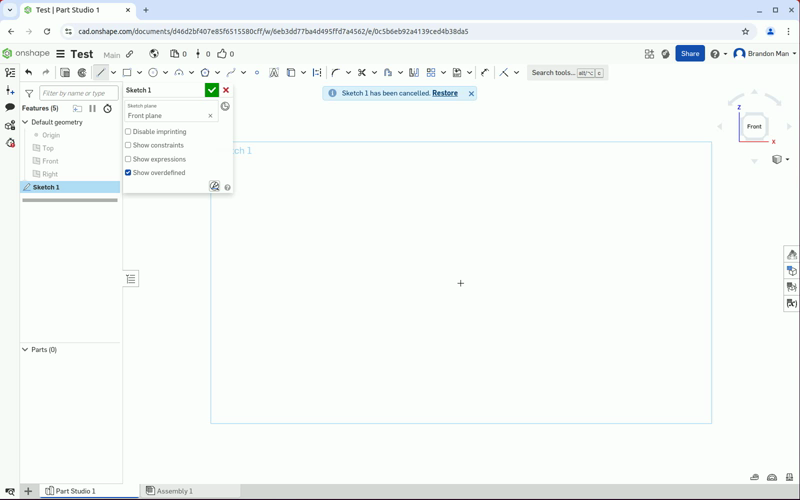
click(460, 282)
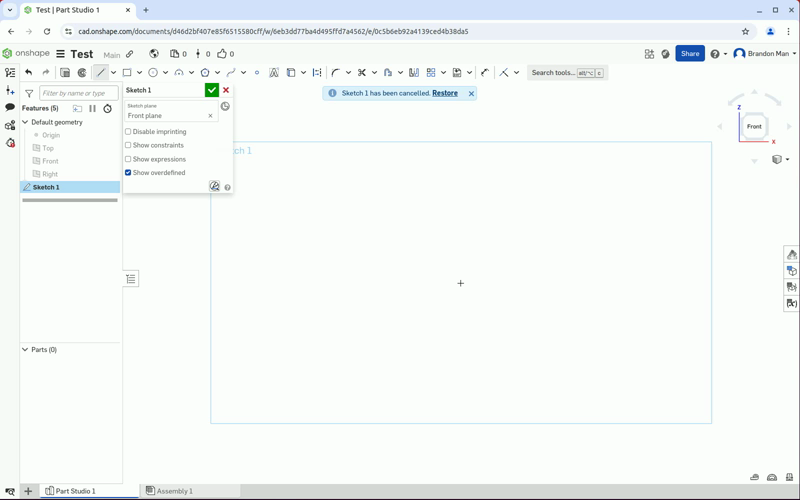
key_up(shift)
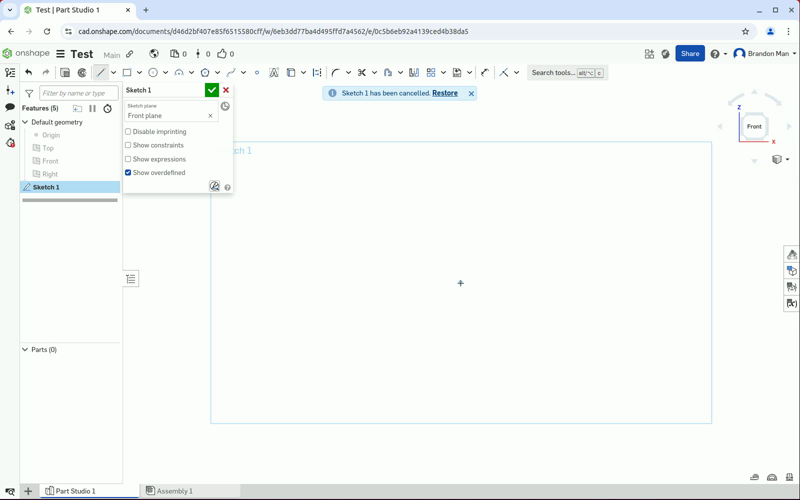
key_down(shift)
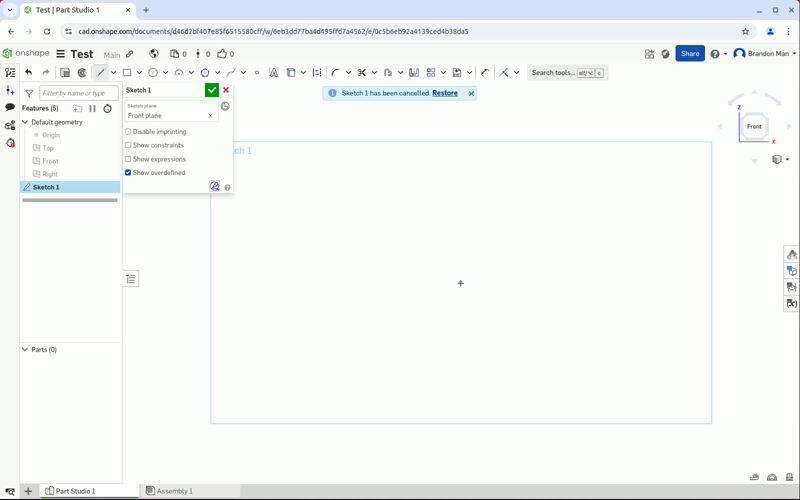
mouse_move(568, 282)
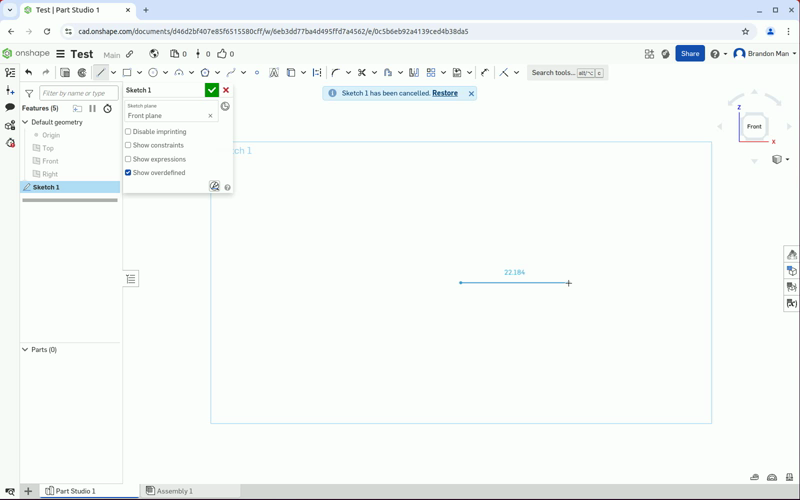
click(568, 282)
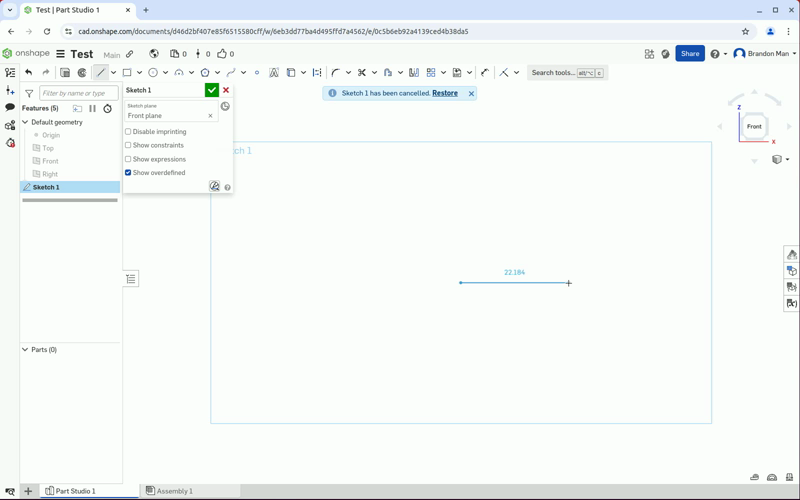
key_up(shift)
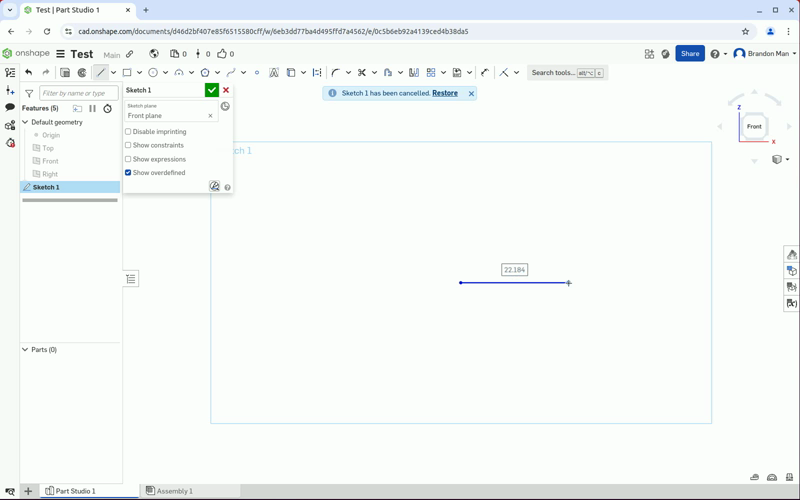
key_down(shift)
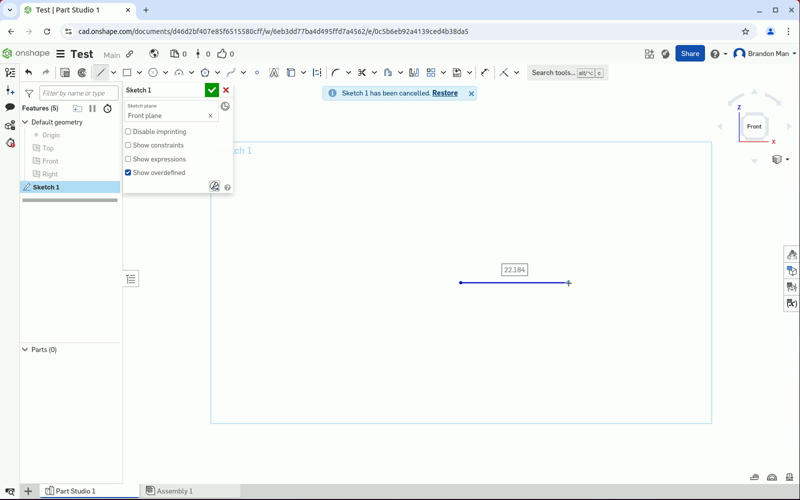
mouse_move(589, 282)
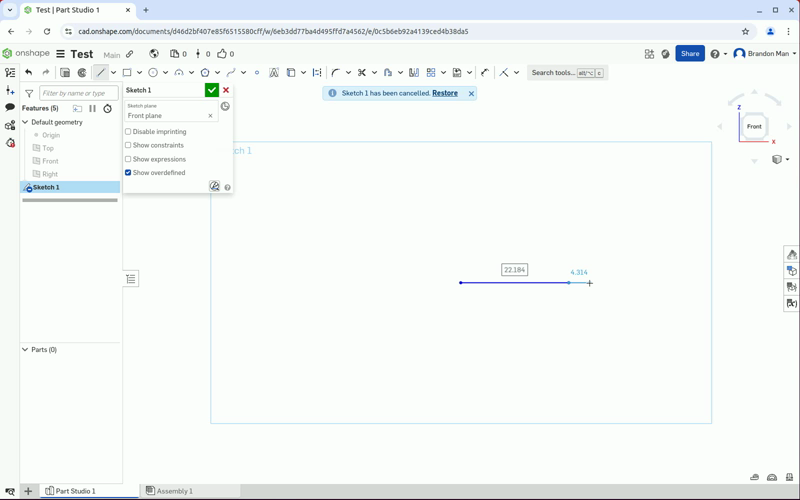
mouse_move(568, 278)
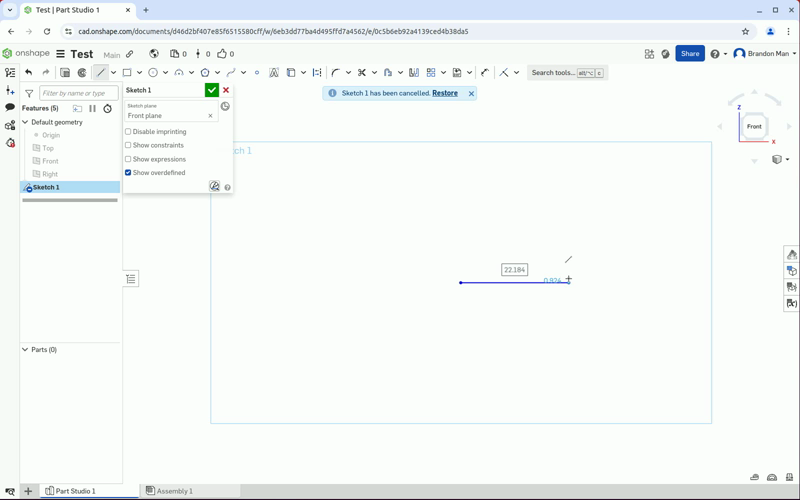
scroll(6)
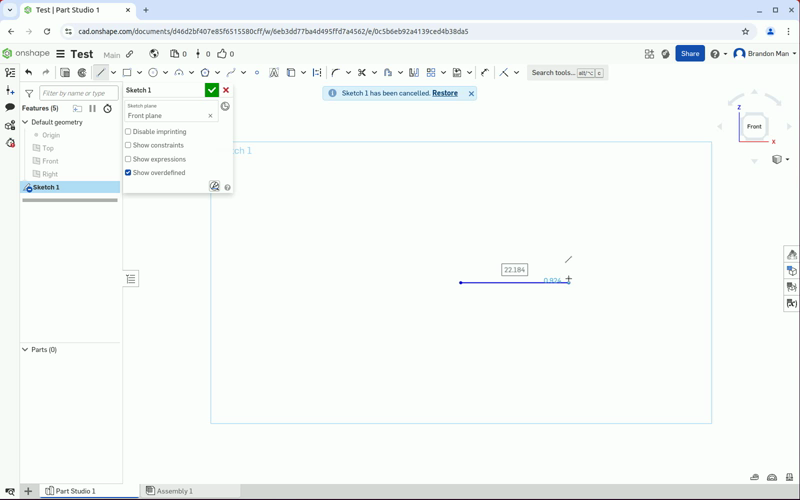
scroll(6)
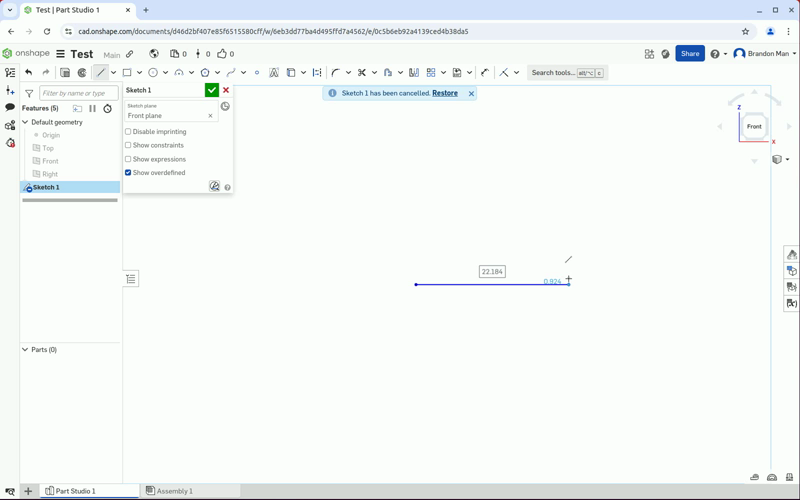
scroll(6)
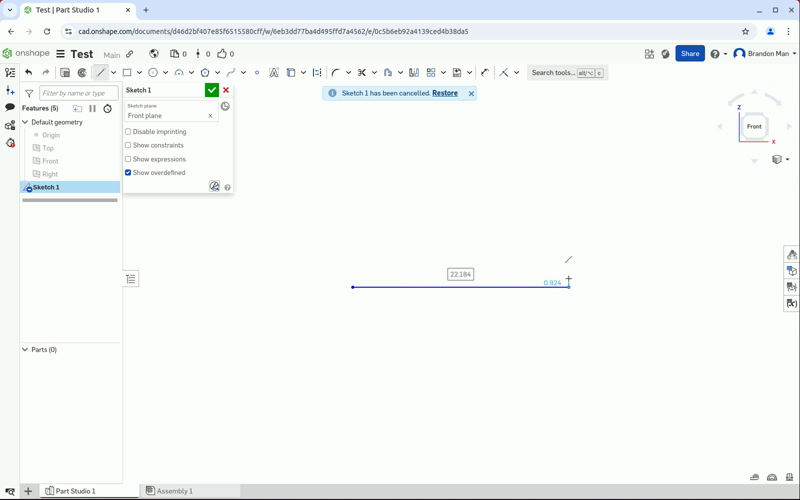
scroll(6)
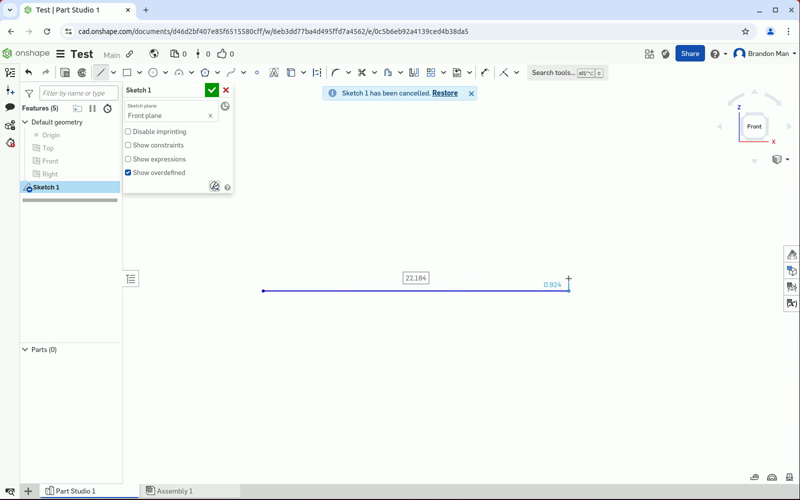
scroll(6)
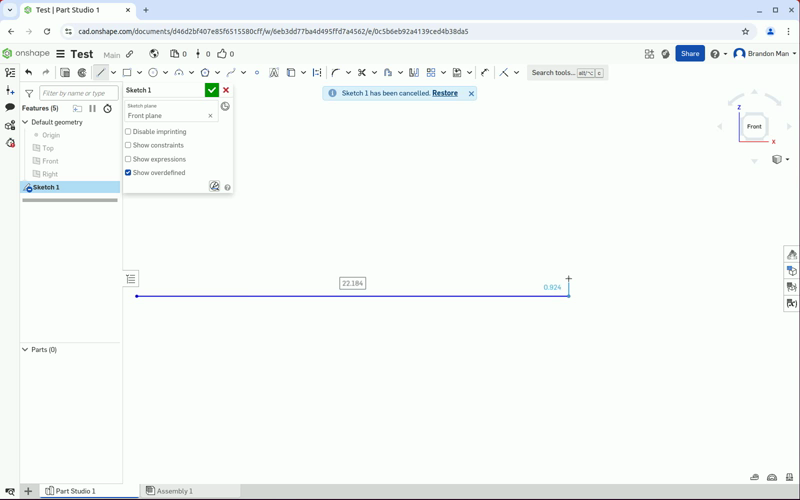
scroll(6)
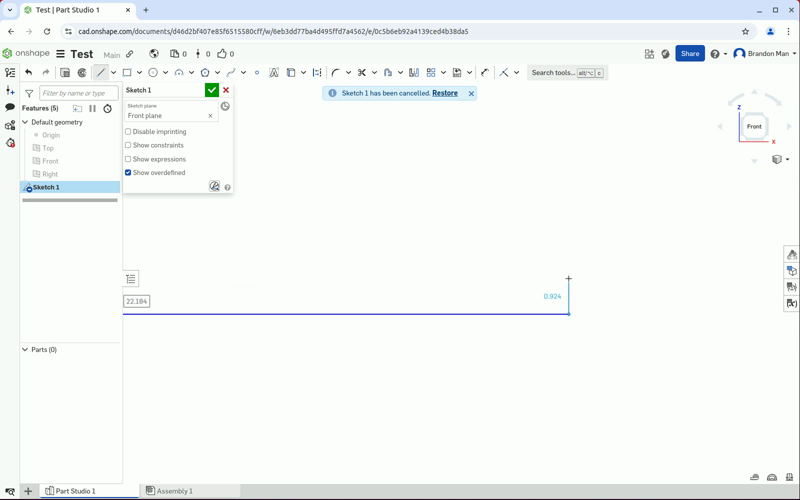
scroll(6)
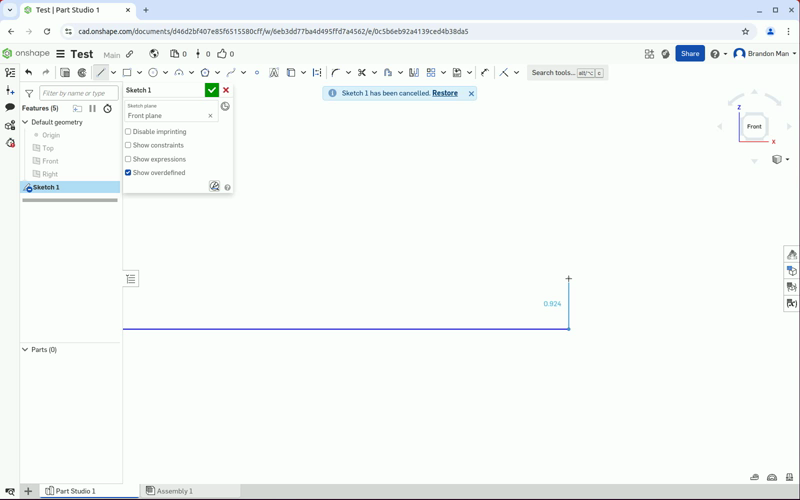
click(568, 278)
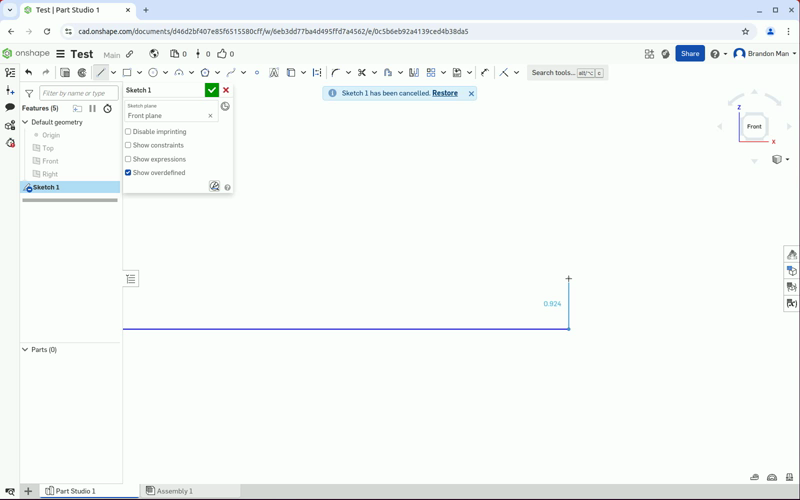
scroll(-6)
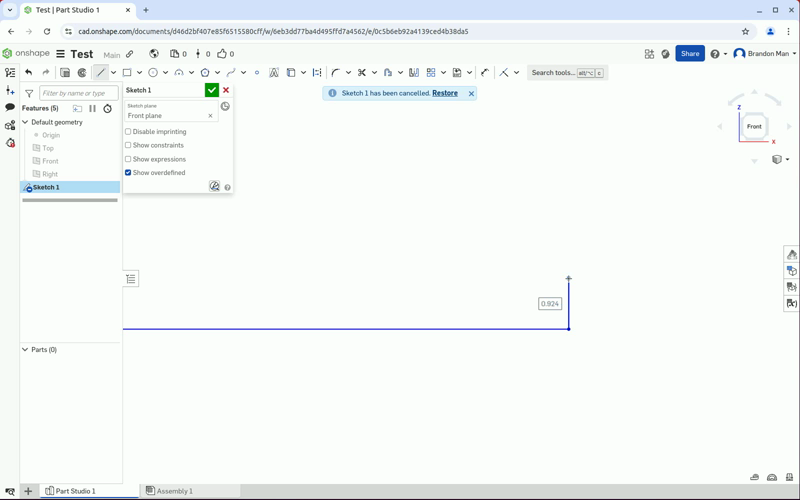
scroll(-6)
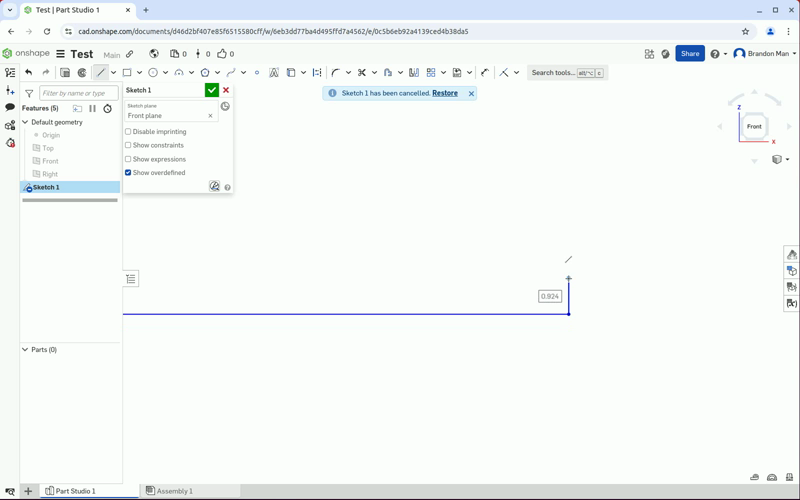
scroll(-6)
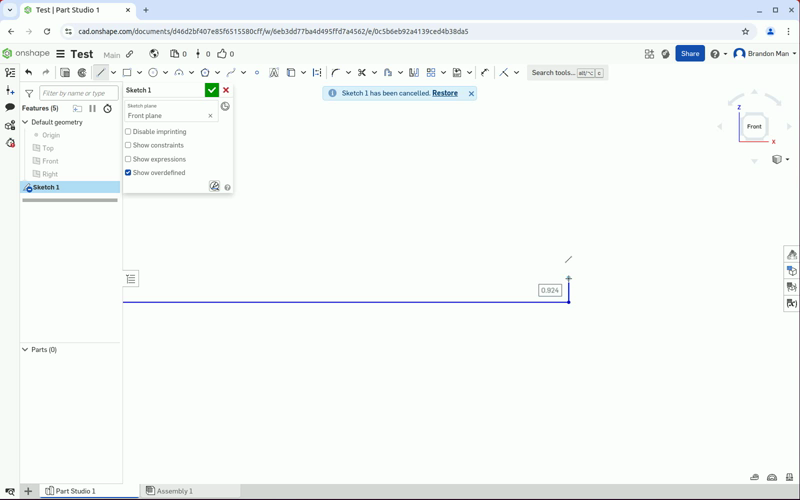
scroll(-6)
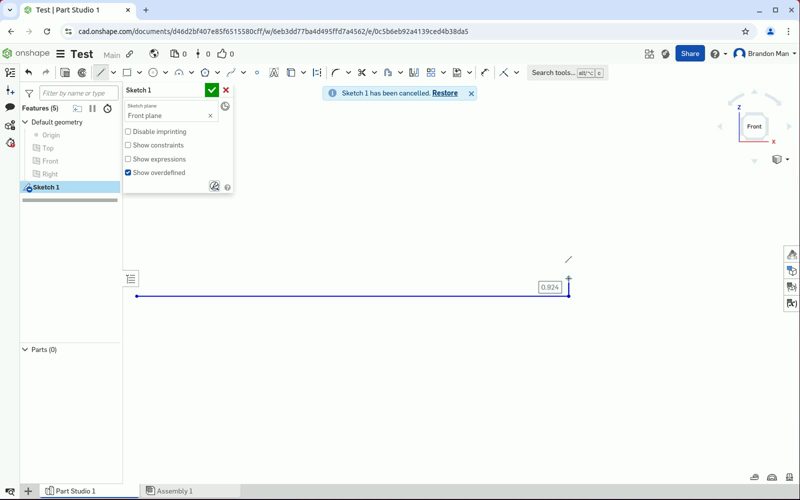
scroll(-6)
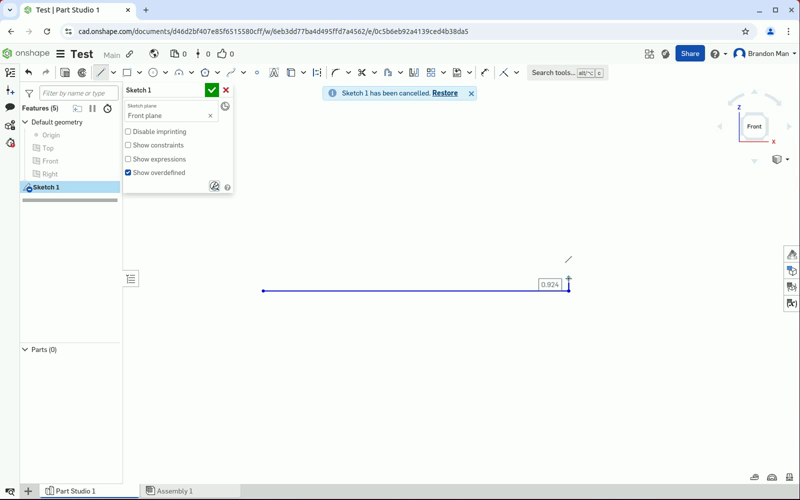
scroll(-6)
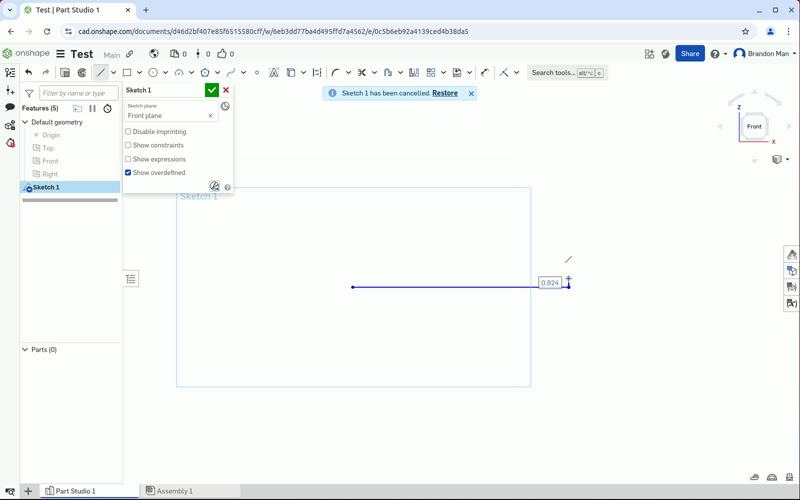
scroll(-6)
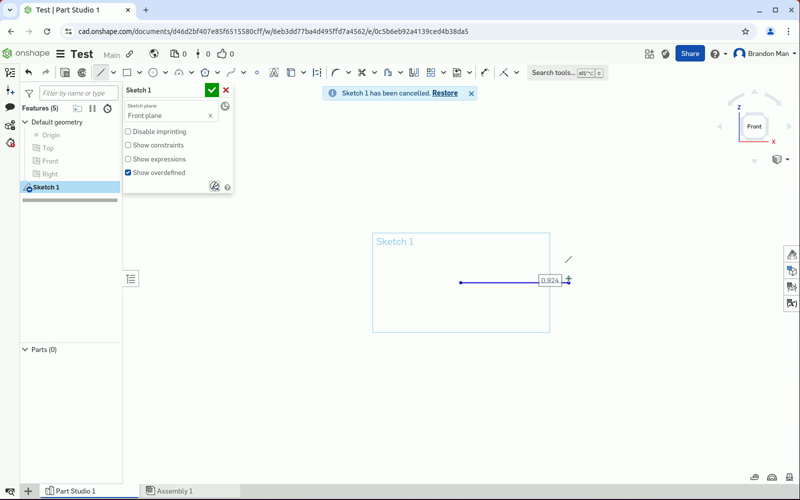
key_up(shift)
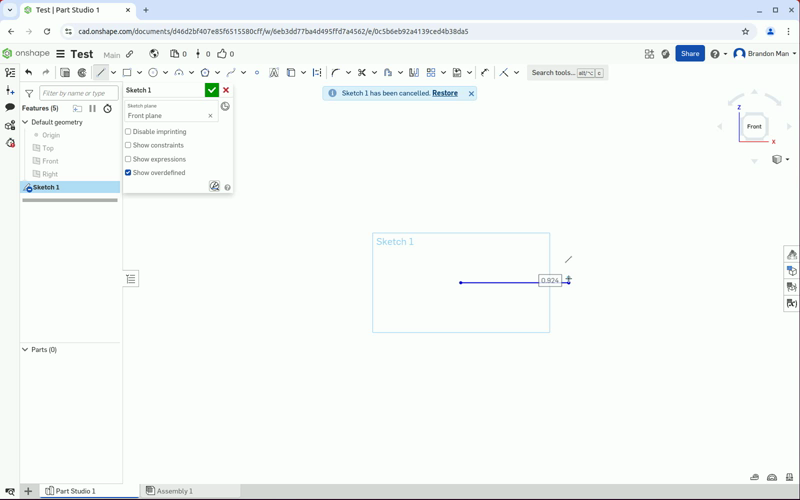
key_down(shift)
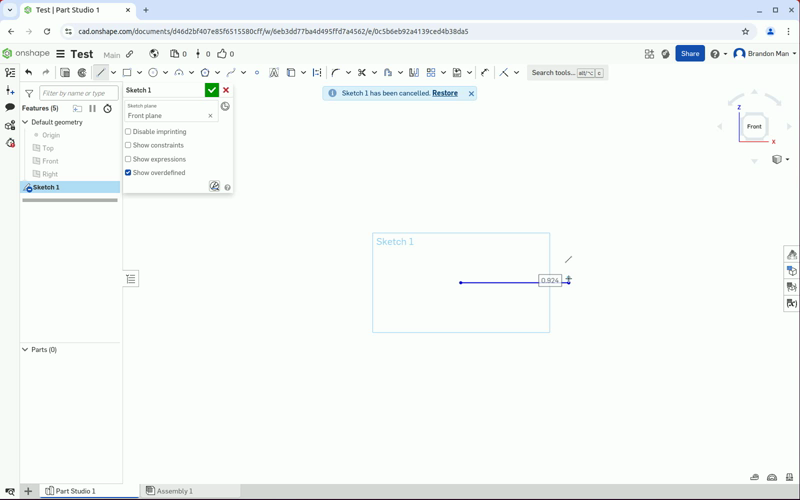
mouse_move(589, 278)
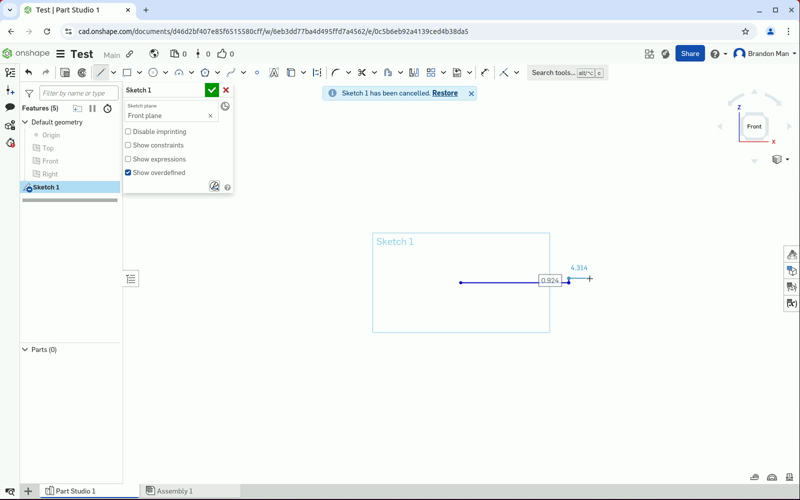
mouse_move(573, 274)
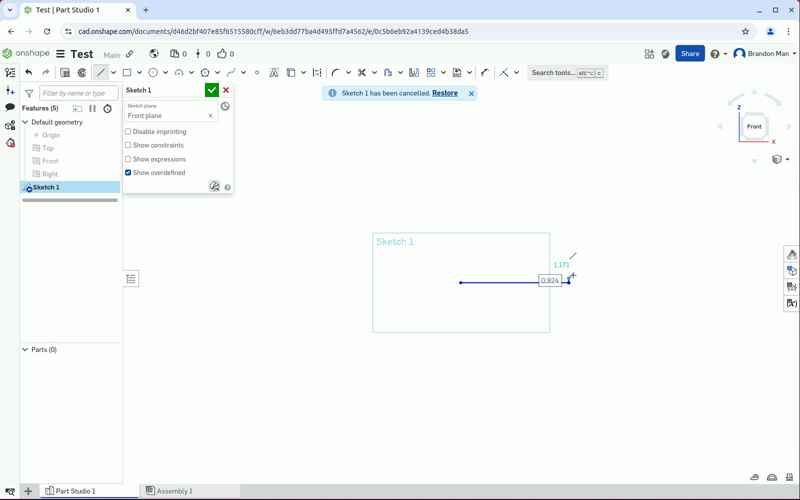
scroll(6)
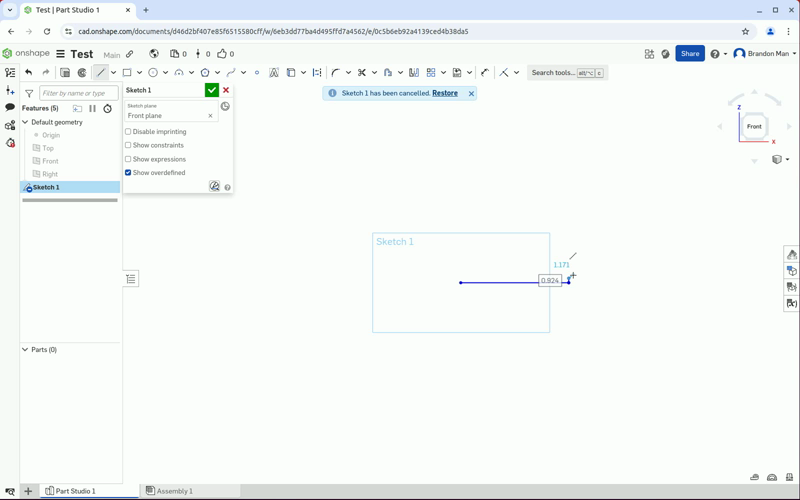
scroll(6)
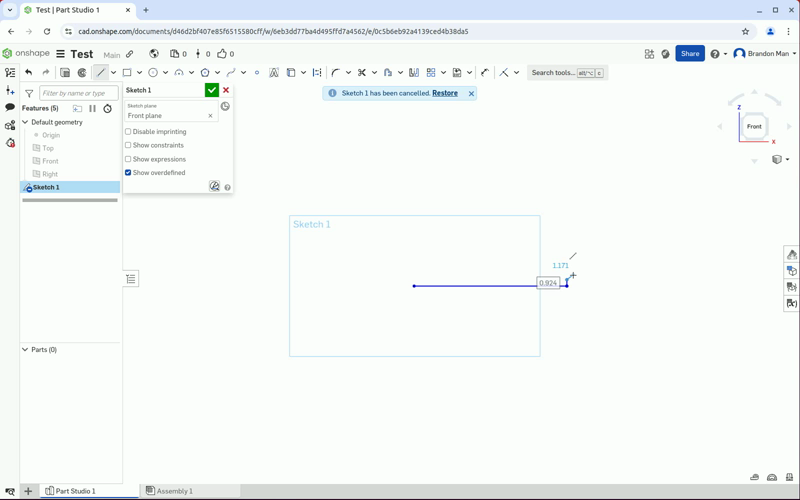
scroll(6)
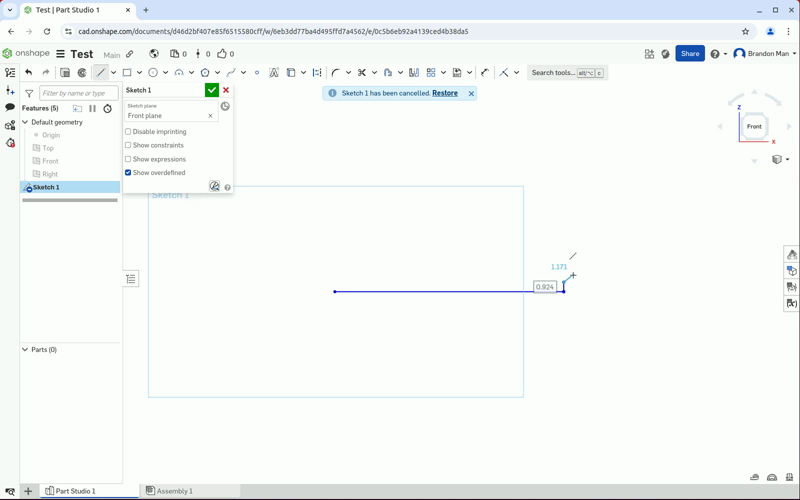
scroll(6)
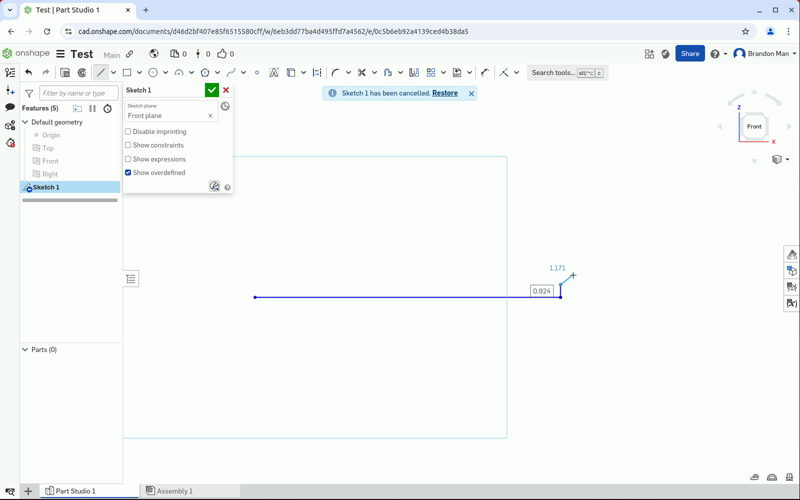
scroll(6)
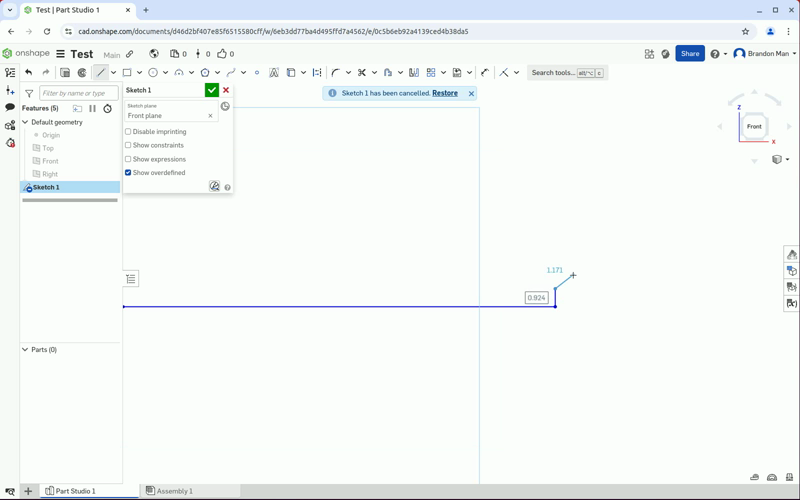
scroll(6)
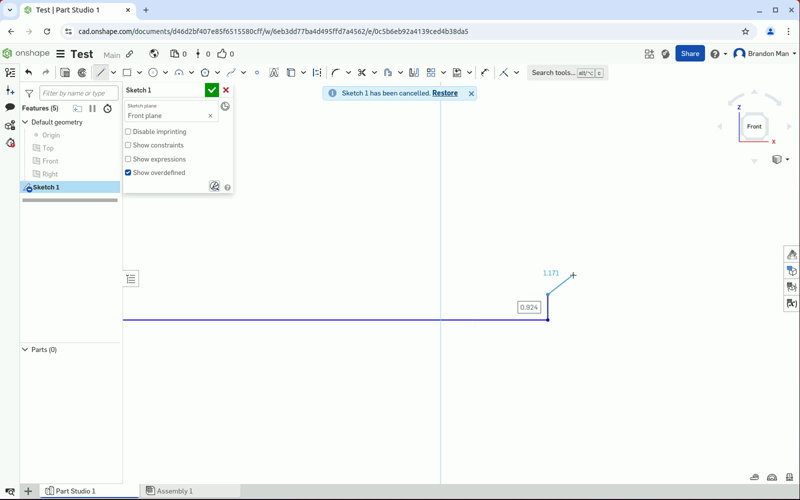
scroll(6)
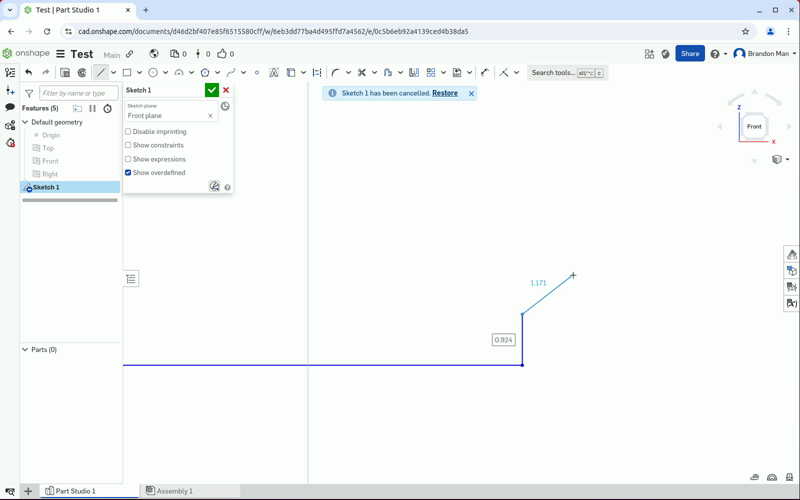
click(573, 274)
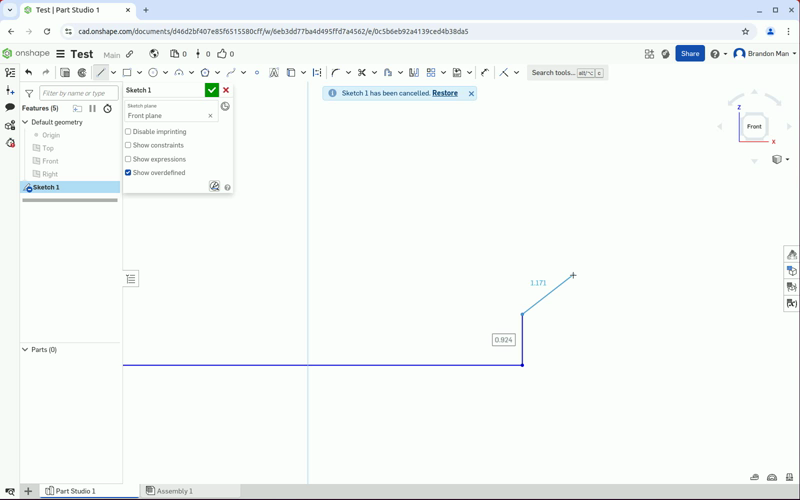
scroll(-6)
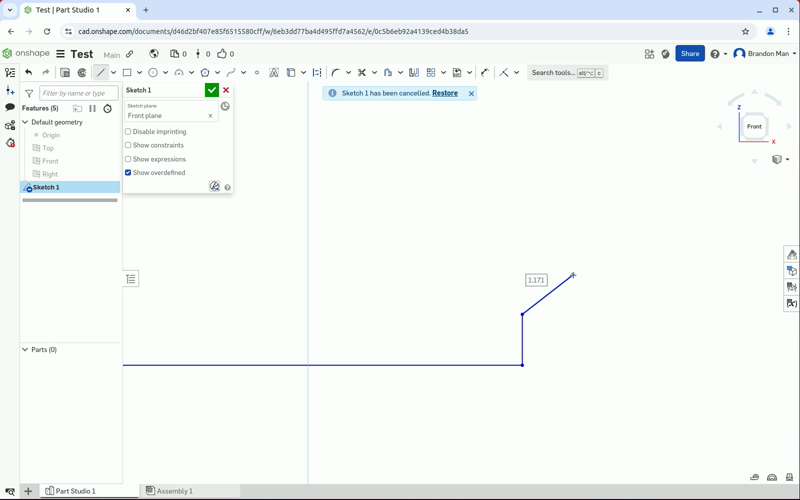
scroll(-6)
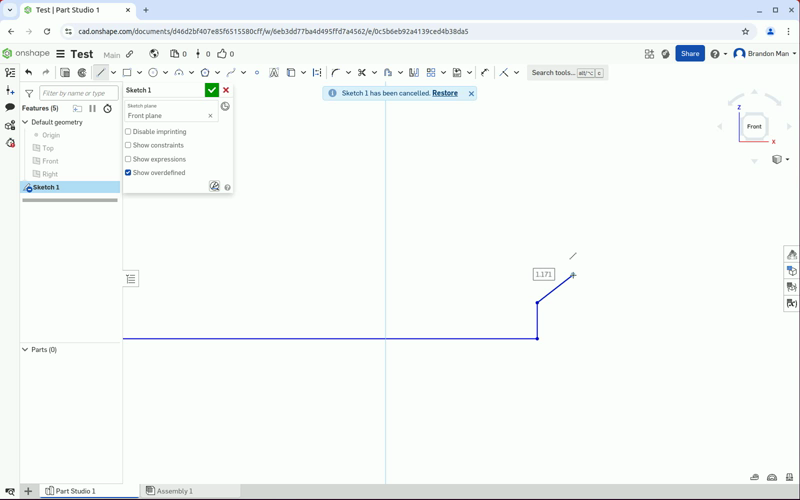
scroll(-6)
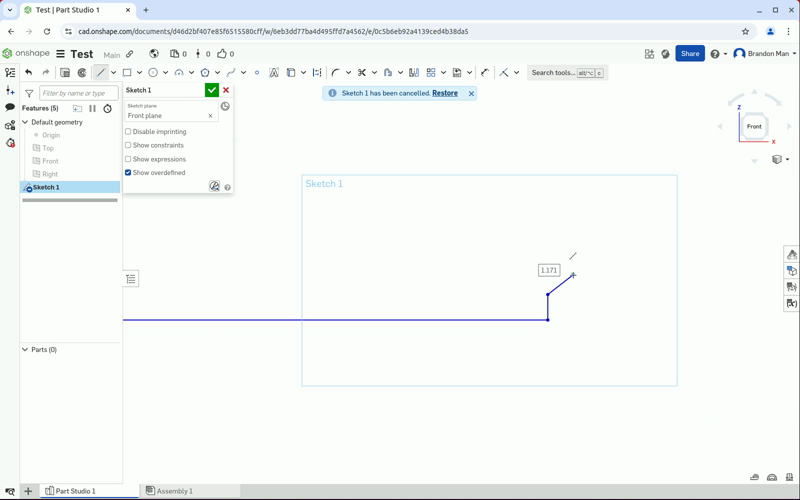
scroll(-6)
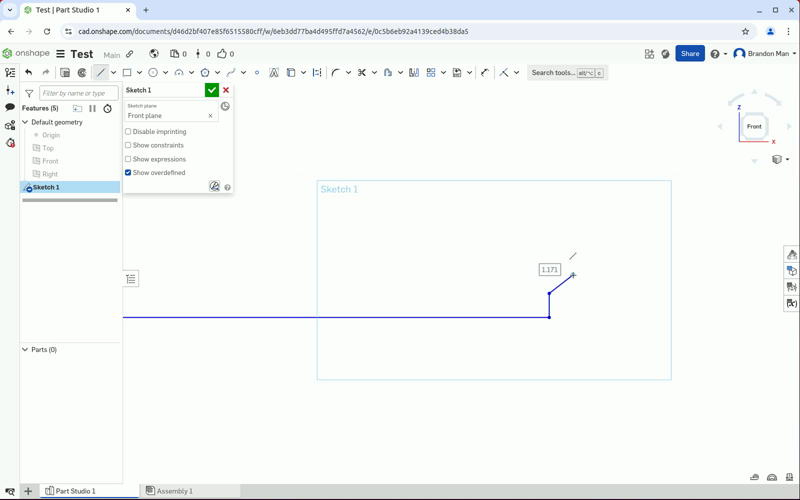
scroll(-6)
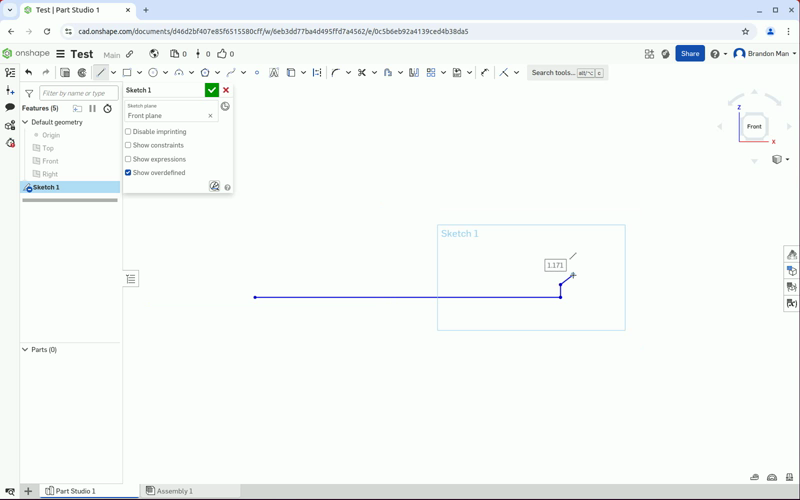
scroll(-6)
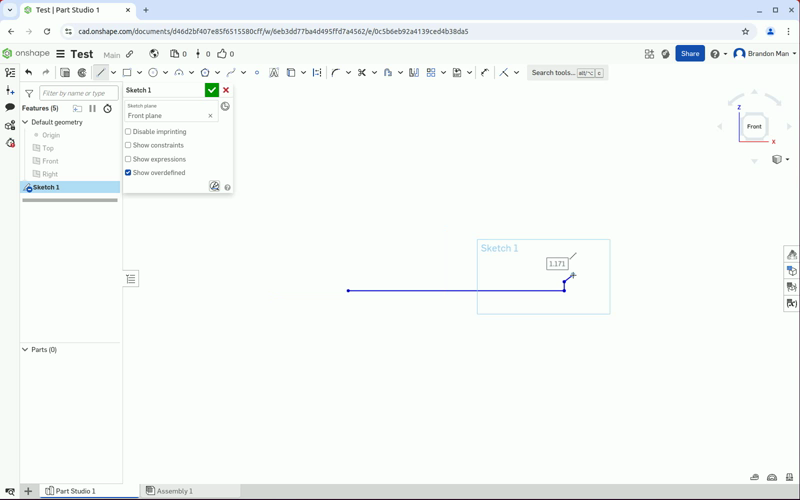
scroll(-6)
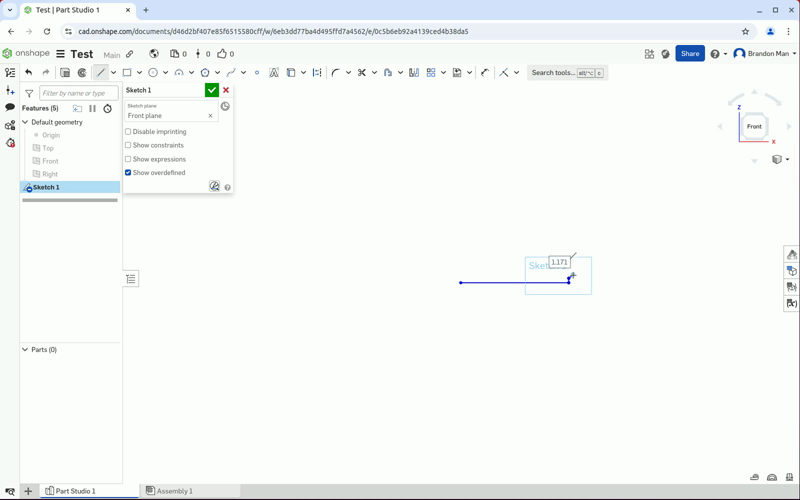
key_up(shift)
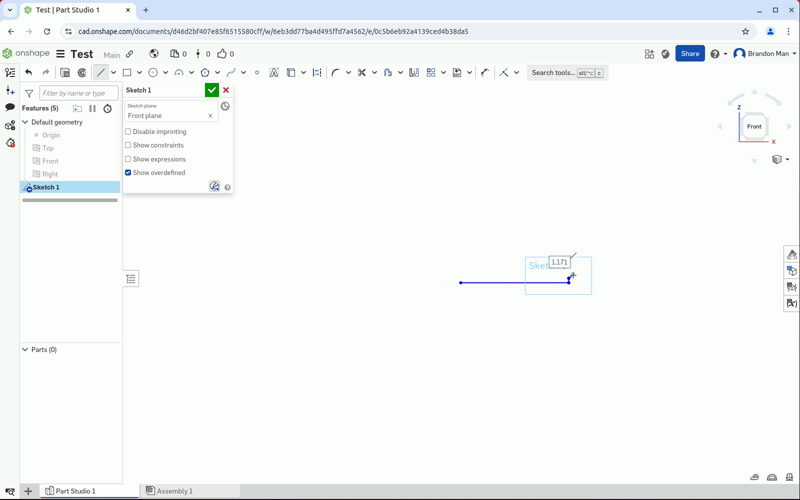
key_down(shift)
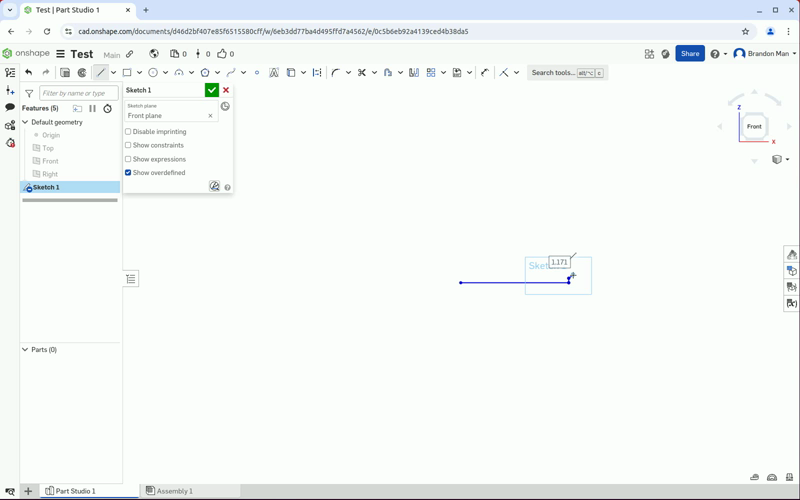
mouse_move(589, 274)
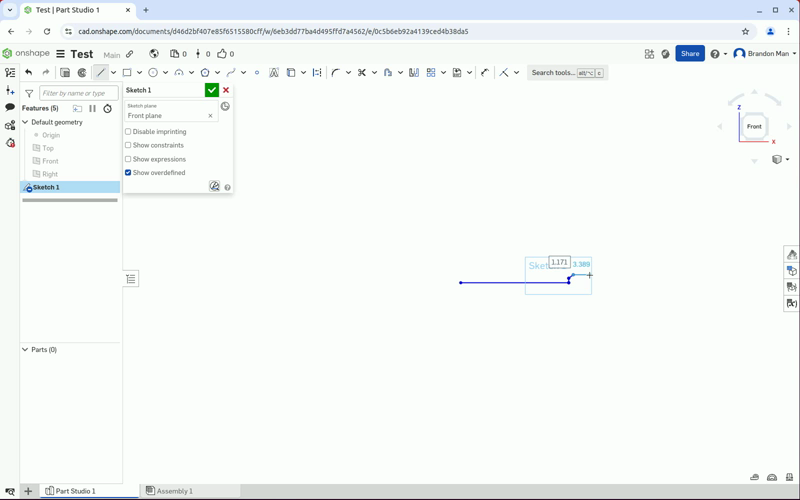
mouse_move(573, 221)
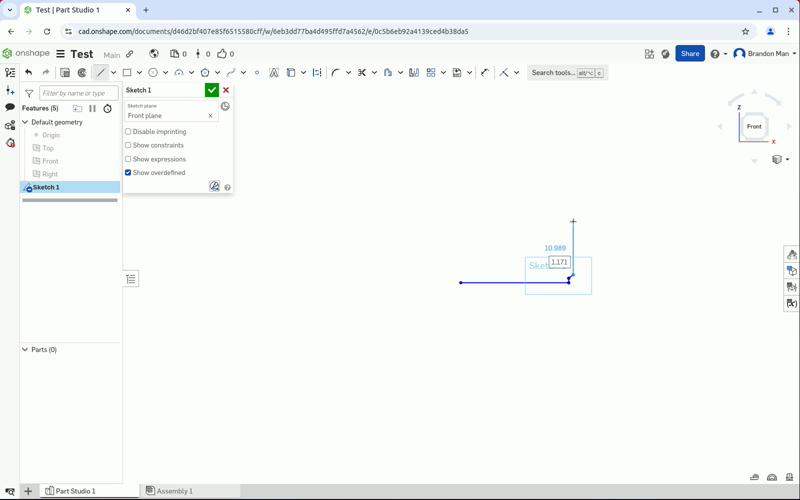
click(573, 221)
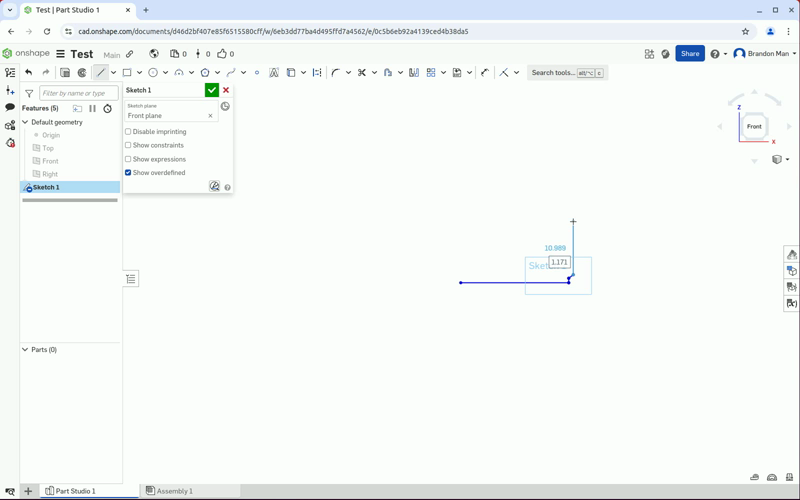
key_up(shift)
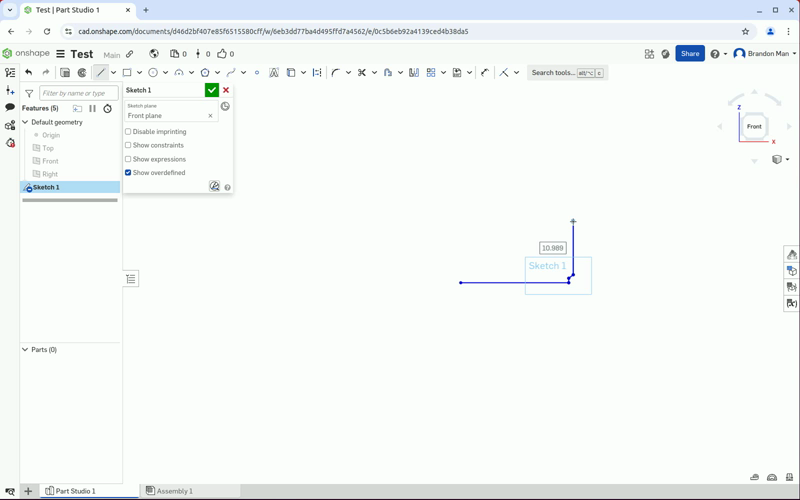
key_down(shift)
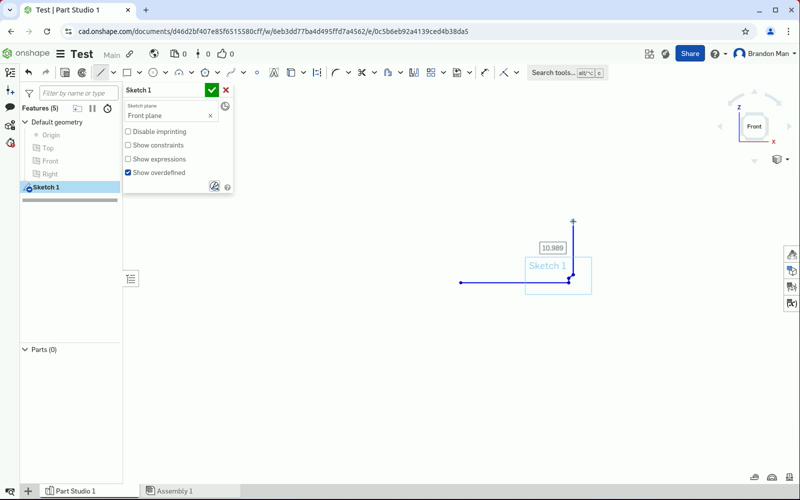
mouse_move(589, 221)
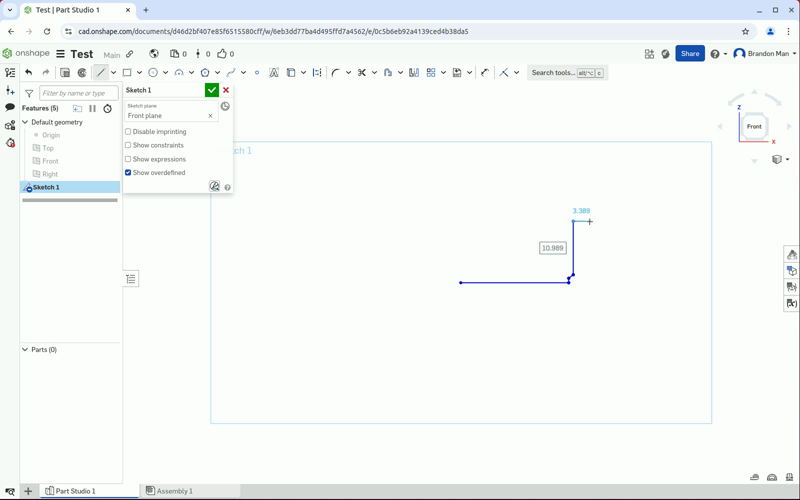
mouse_move(568, 216)
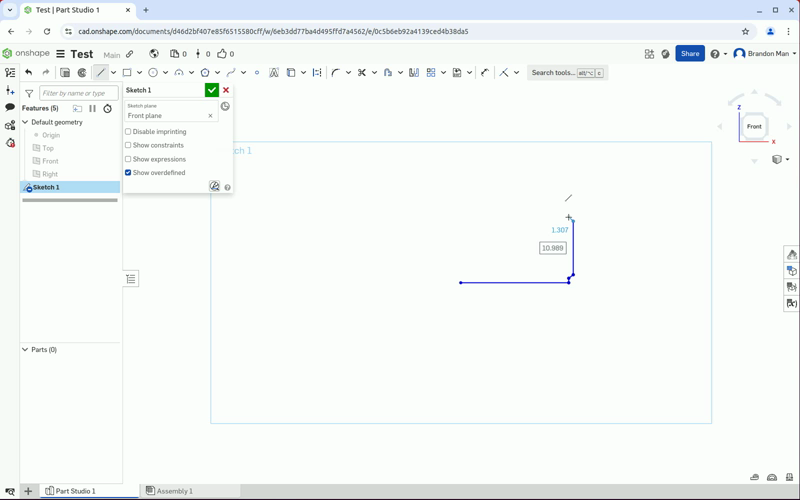
scroll(6)
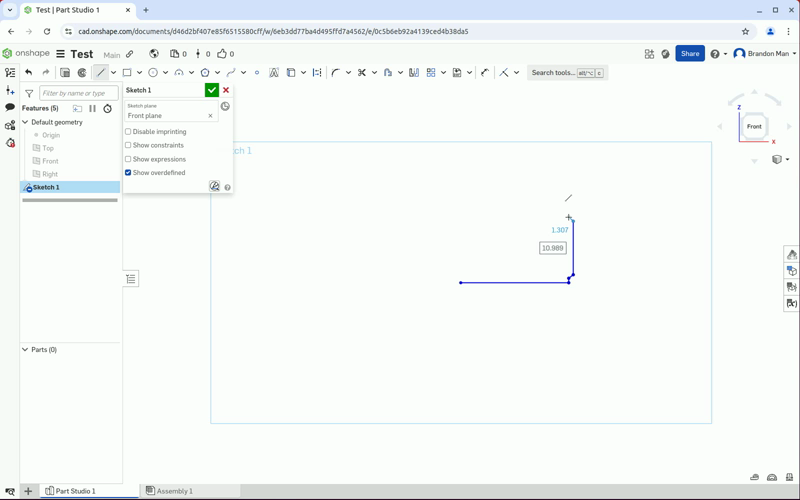
scroll(6)
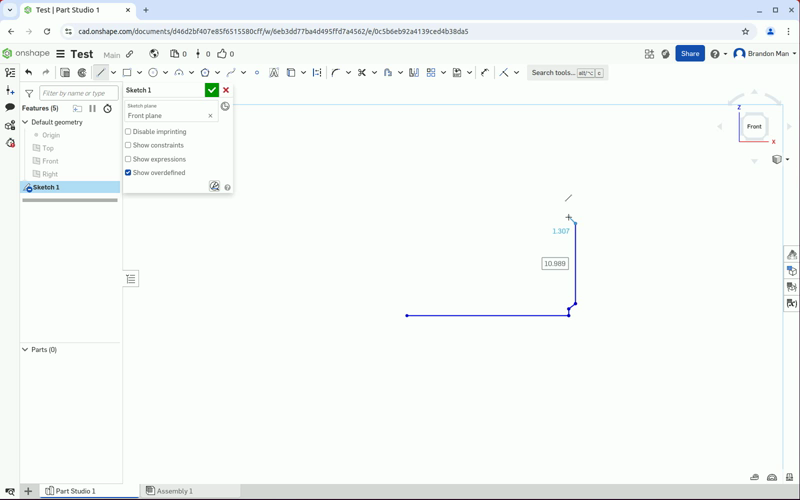
scroll(6)
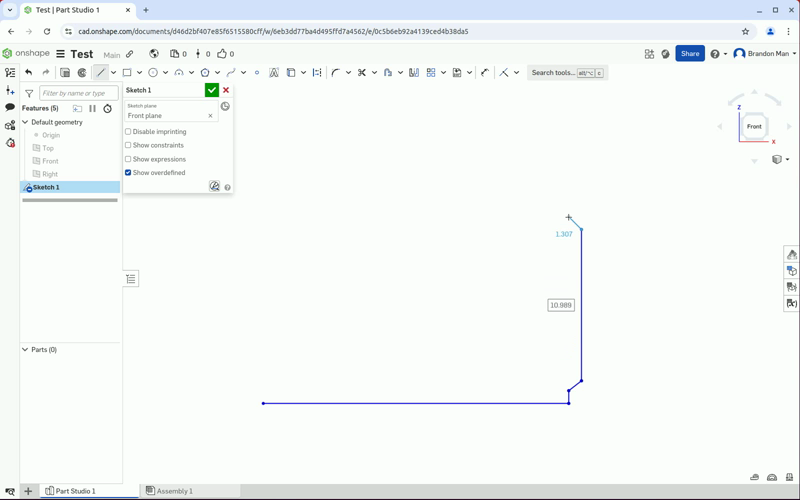
scroll(6)
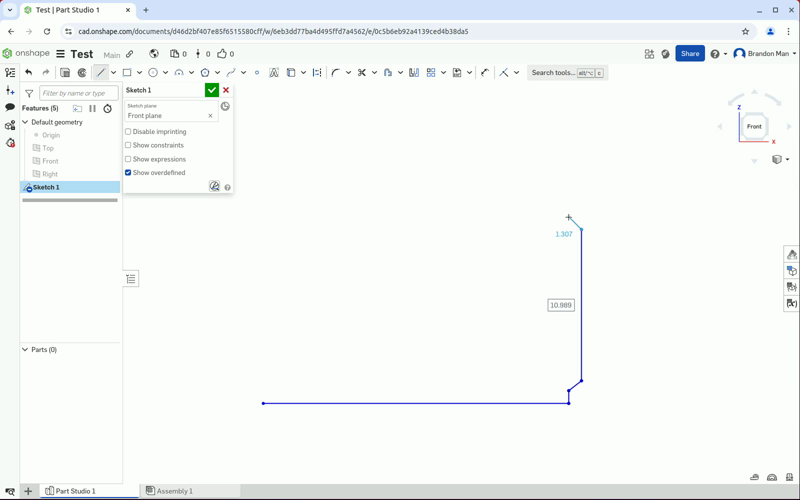
scroll(6)
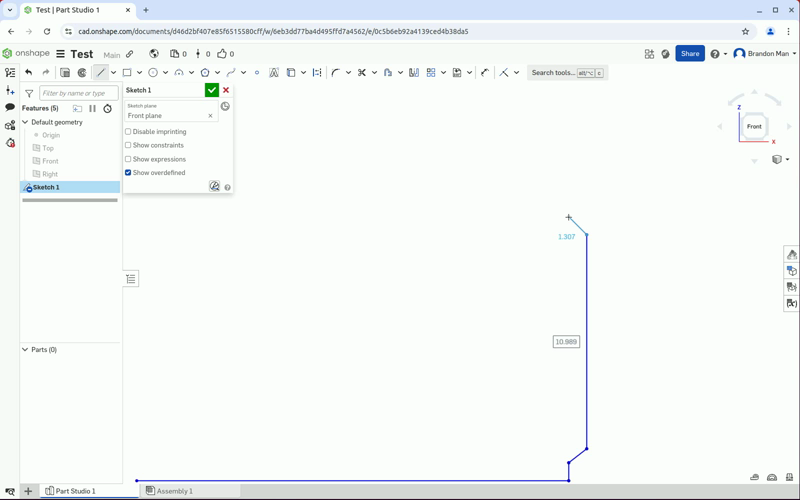
scroll(6)
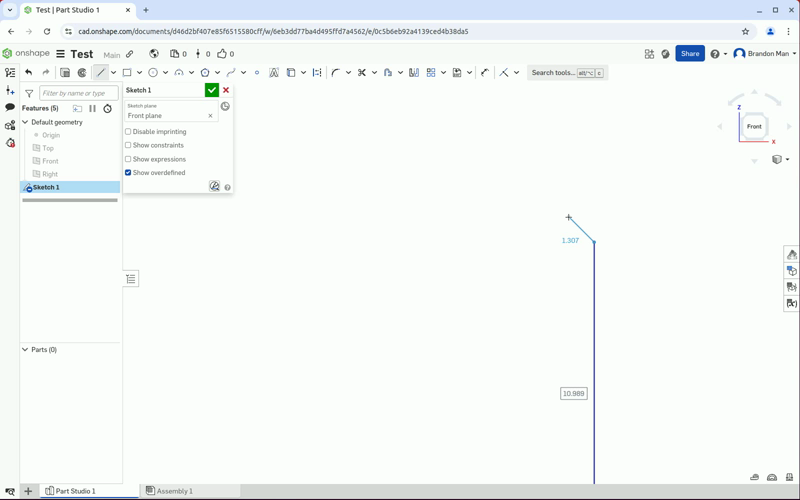
scroll(6)
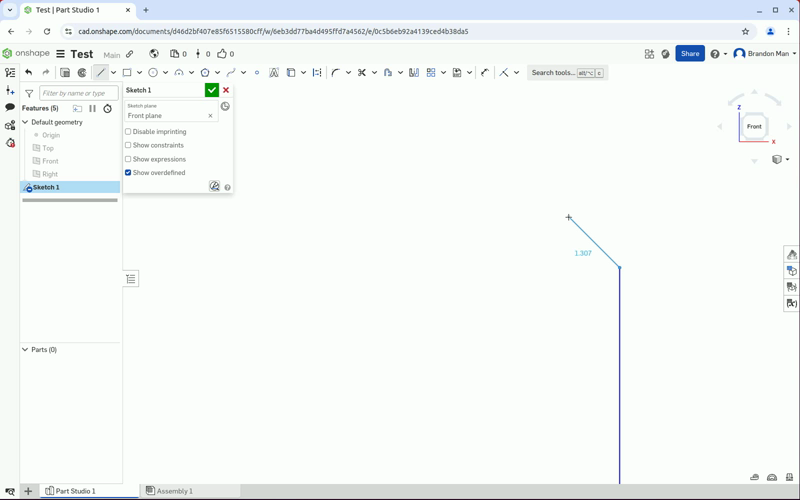
click(568, 216)
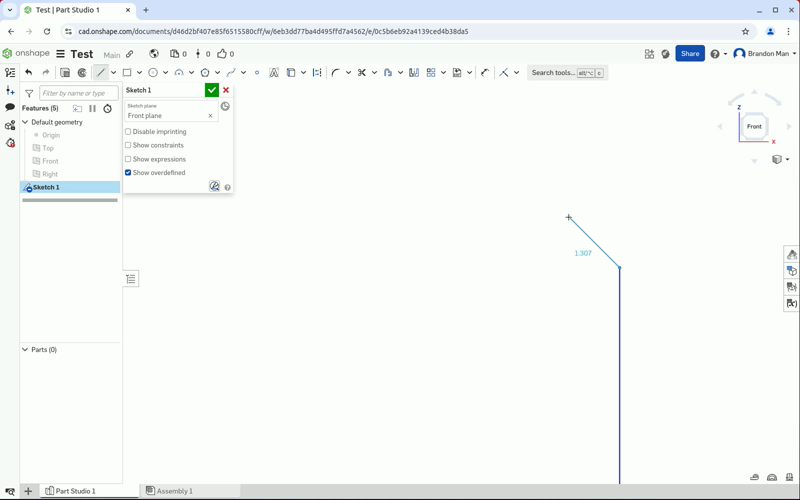
scroll(-6)
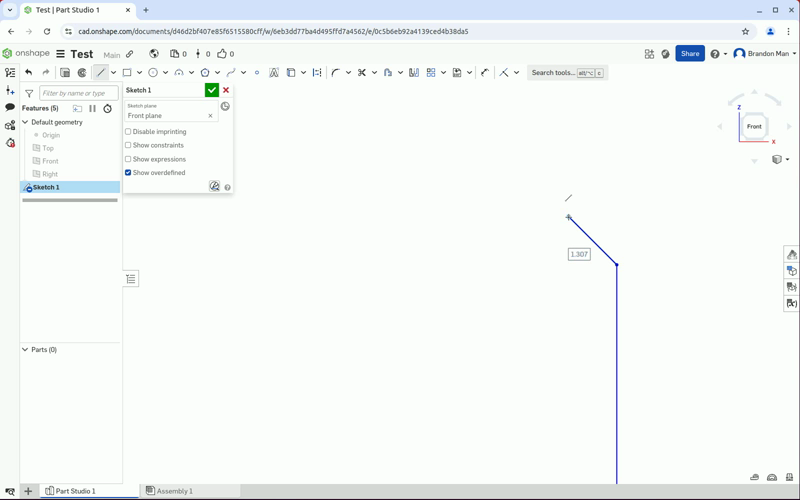
scroll(-6)
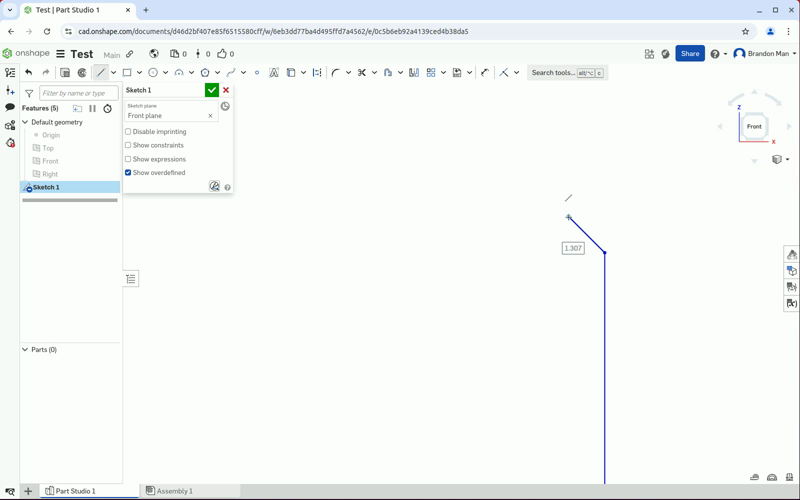
scroll(-6)
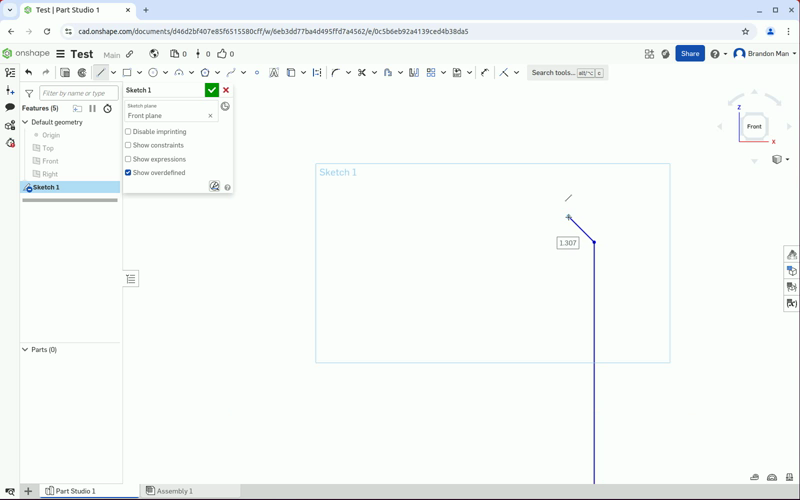
scroll(-6)
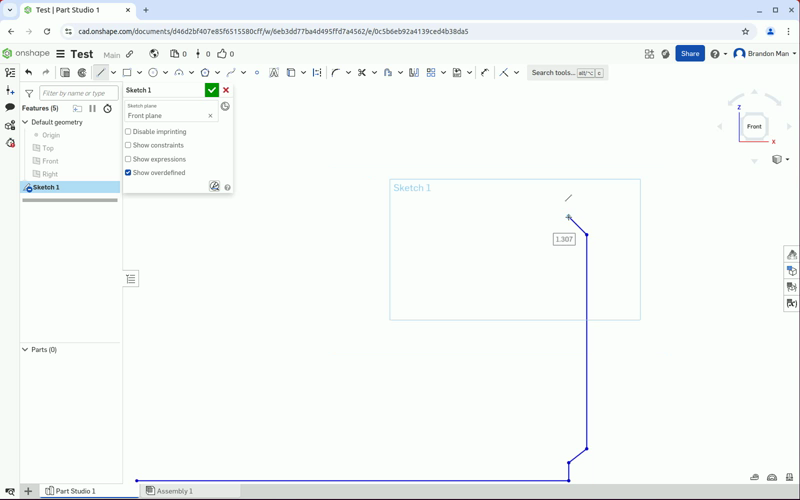
scroll(-6)
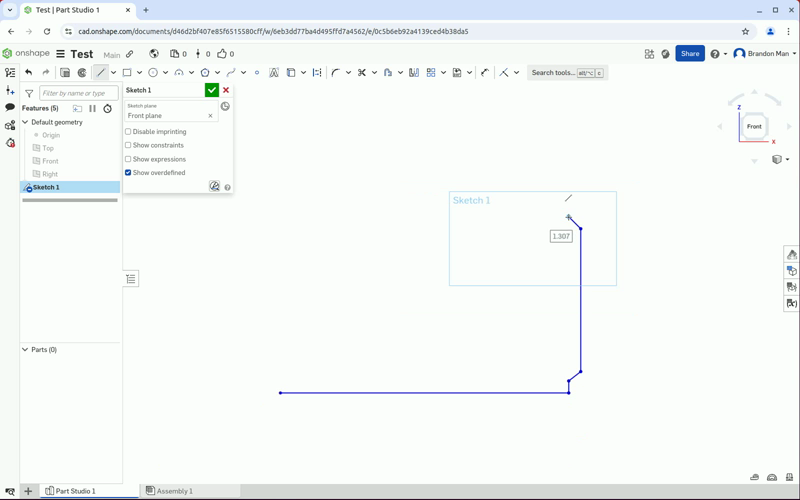
scroll(-6)
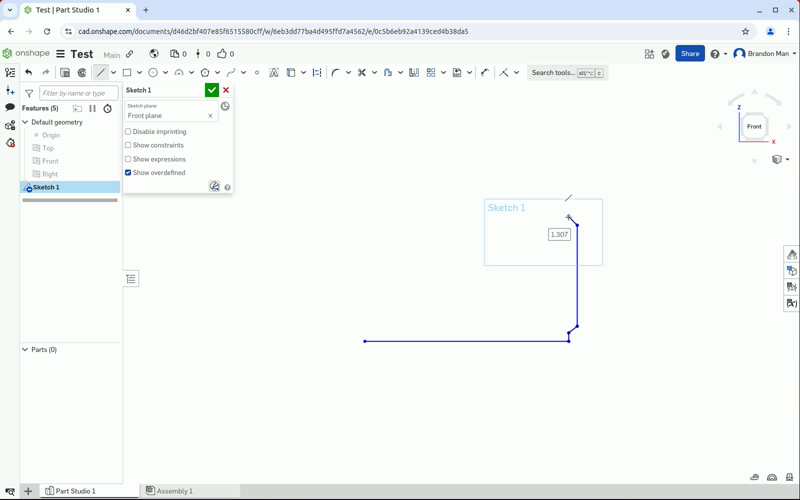
scroll(-6)
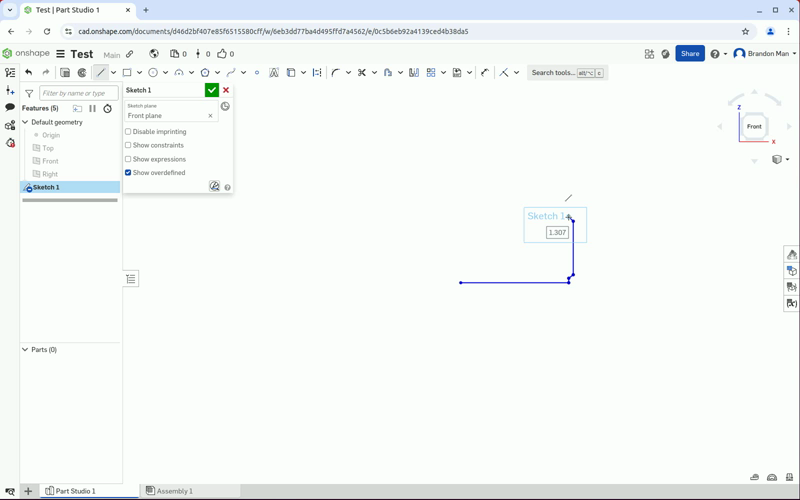
key_up(shift)
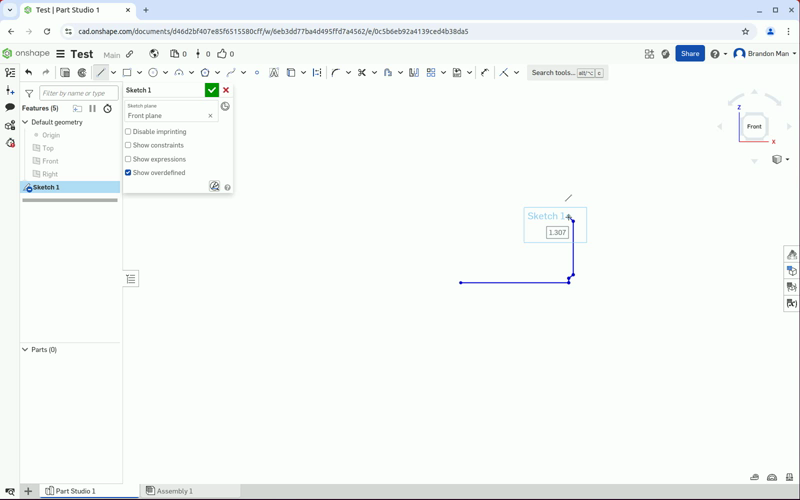
key_down(shift)
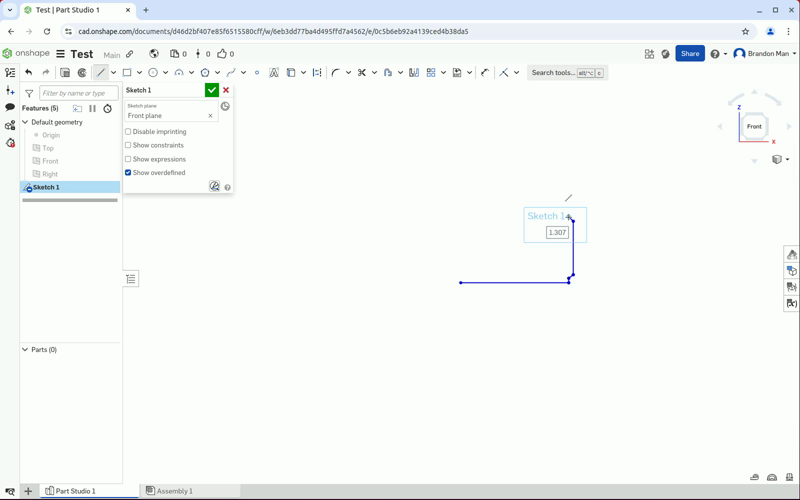
mouse_move(589, 216)
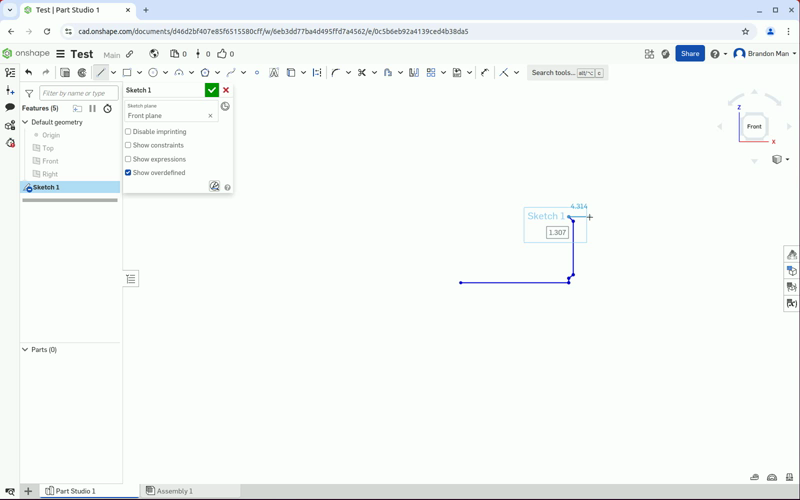
mouse_move(568, 200)
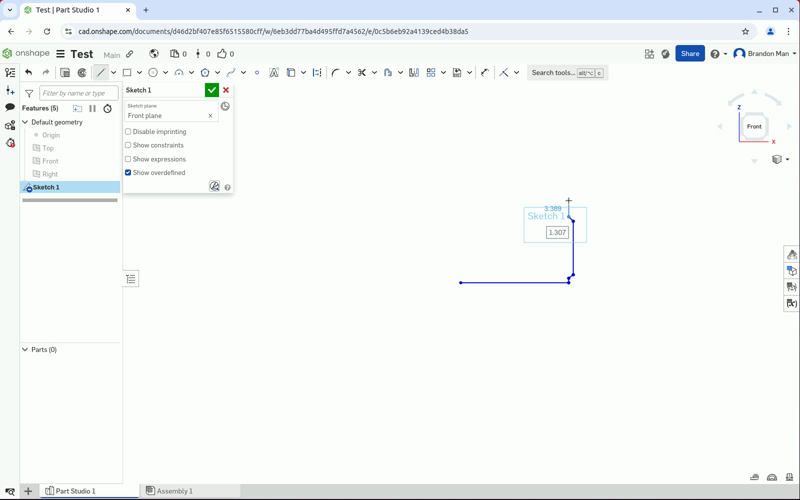
click(568, 200)
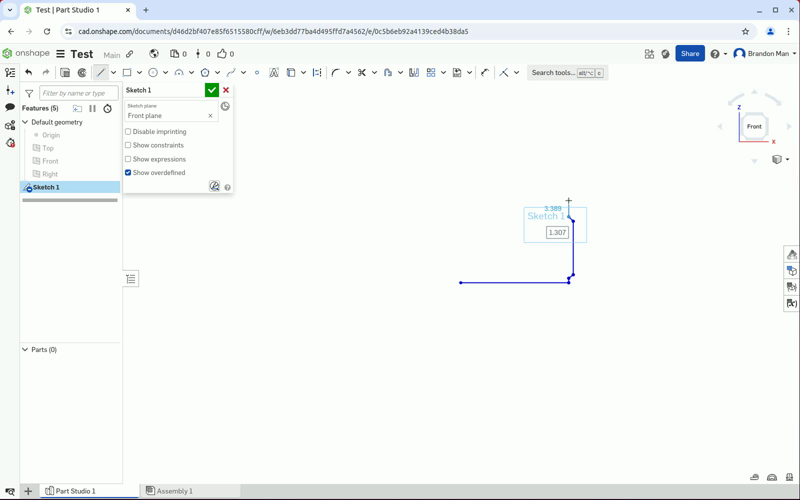
key_up(shift)
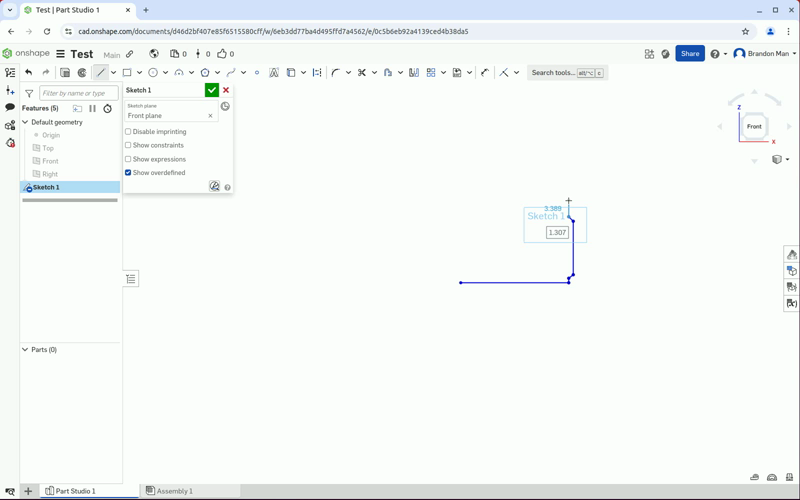
key_down(shift)
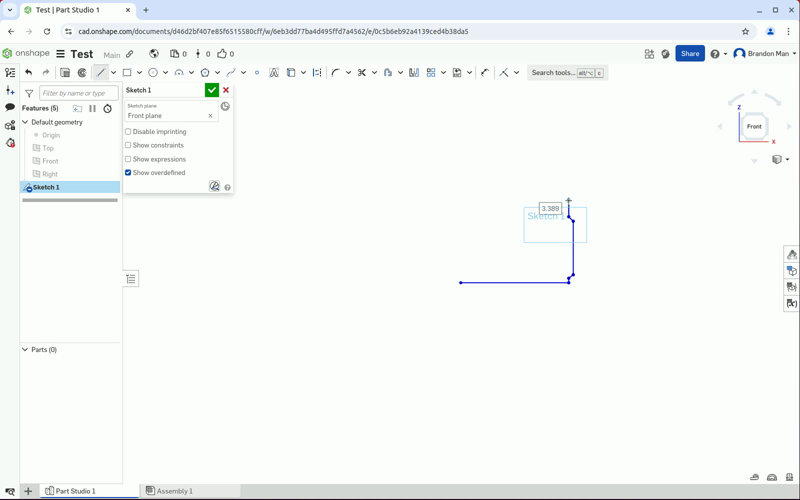
mouse_move(589, 200)
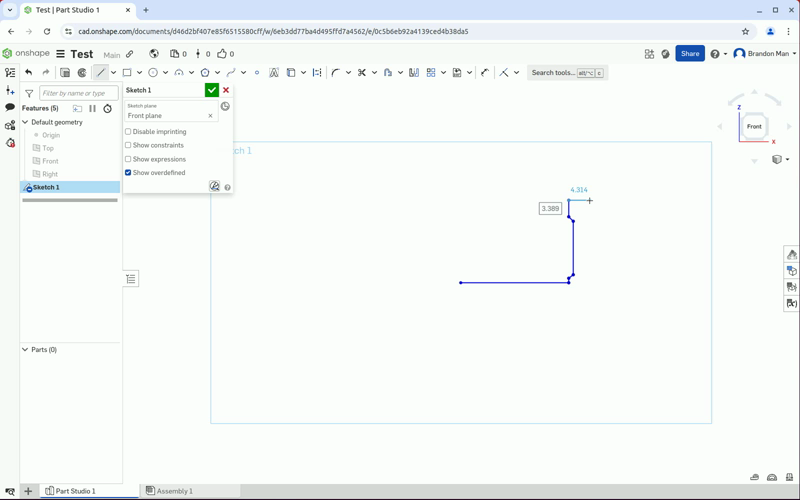
mouse_move(566, 195)
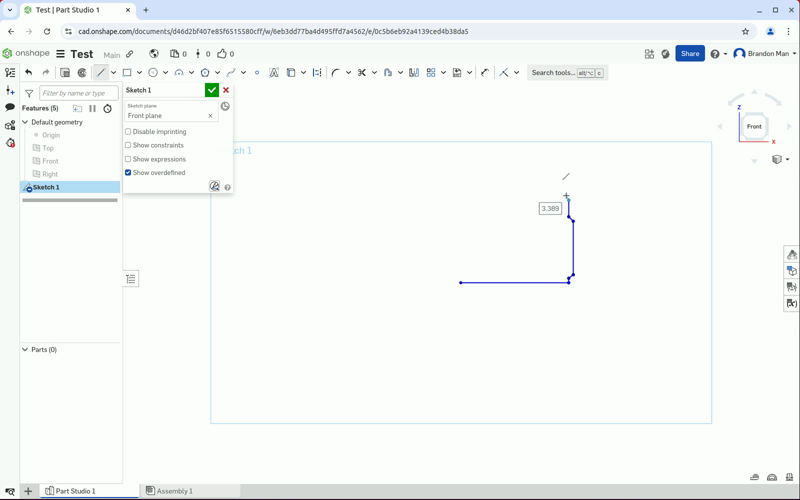
scroll(6)
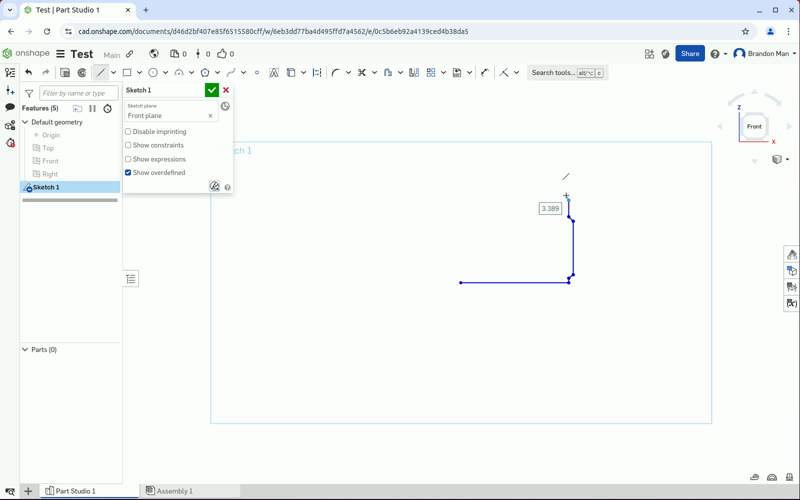
scroll(6)
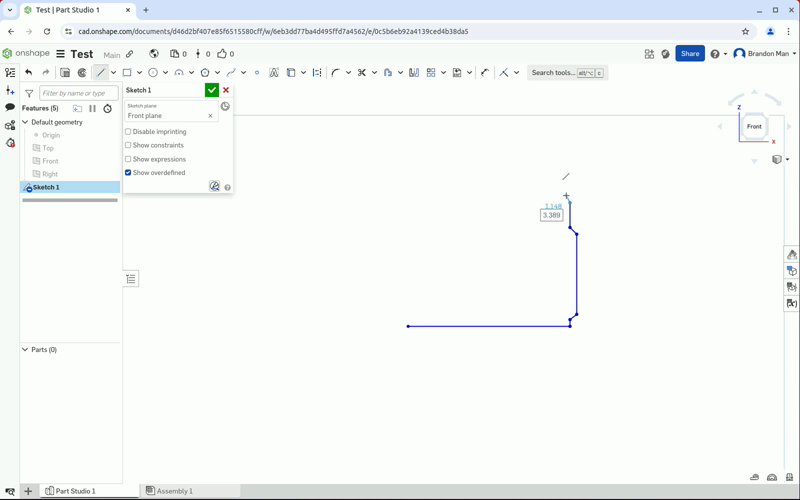
scroll(6)
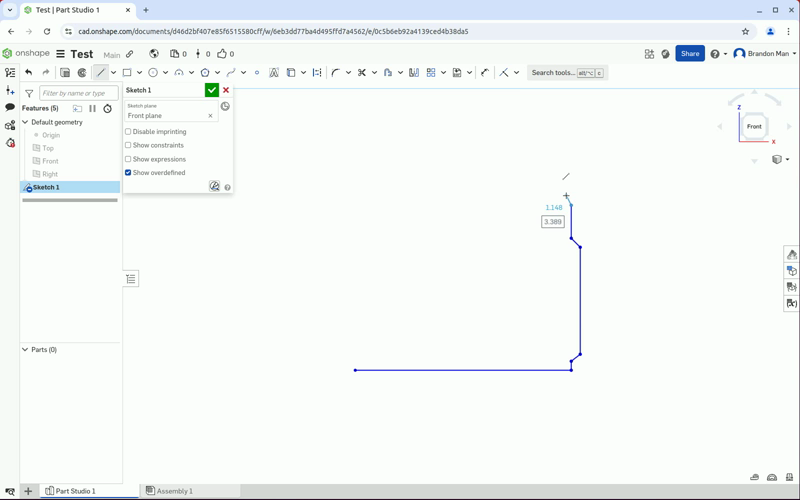
scroll(6)
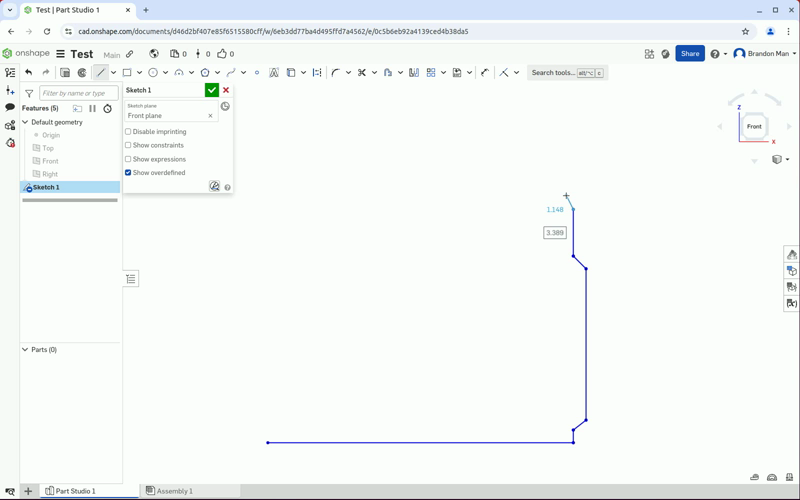
scroll(6)
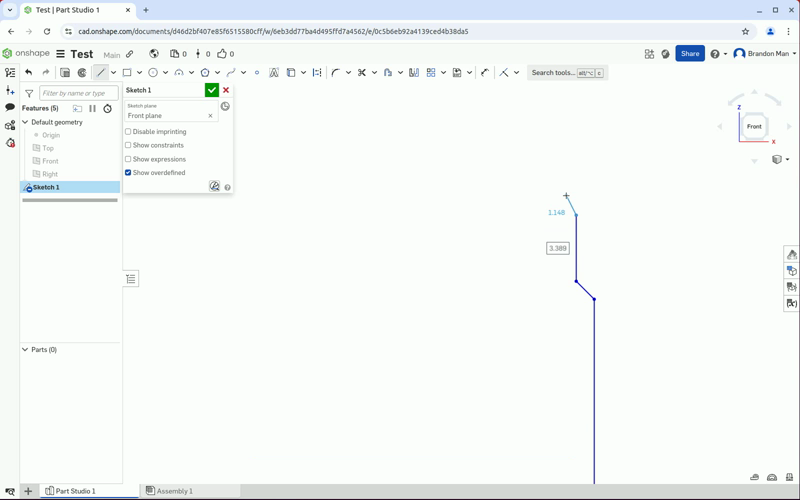
scroll(6)
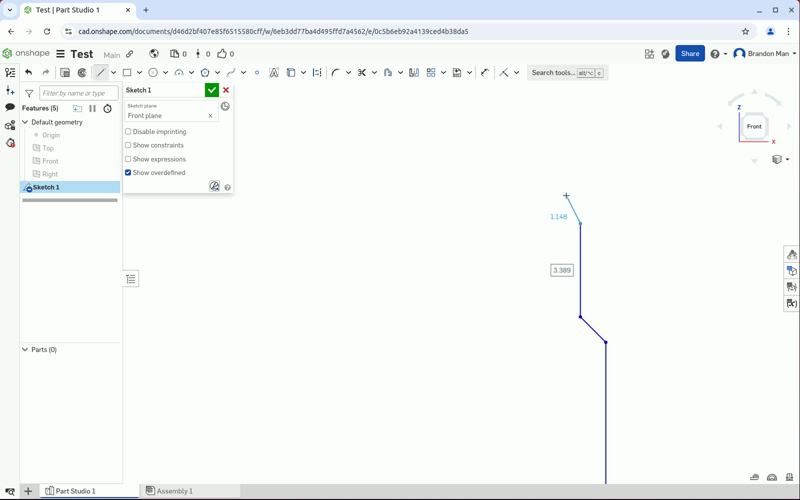
scroll(6)
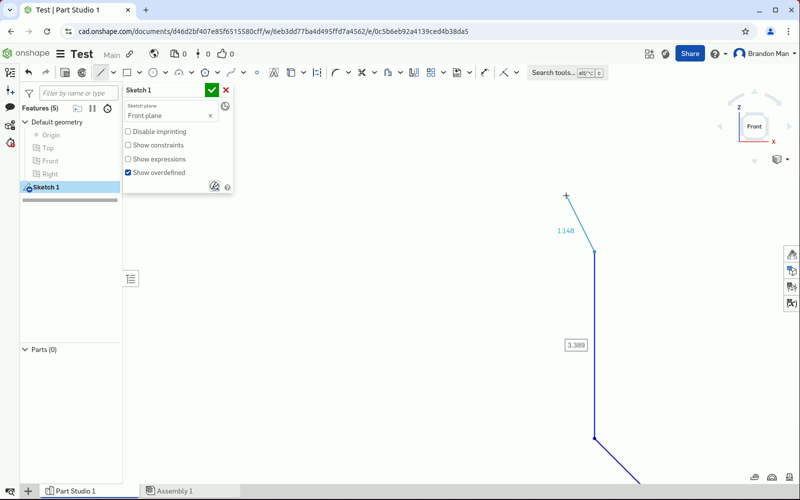
click(566, 195)
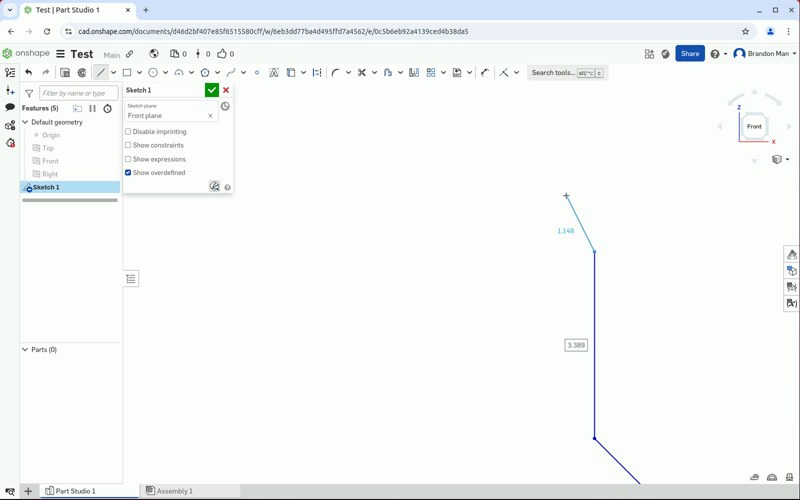
scroll(-6)
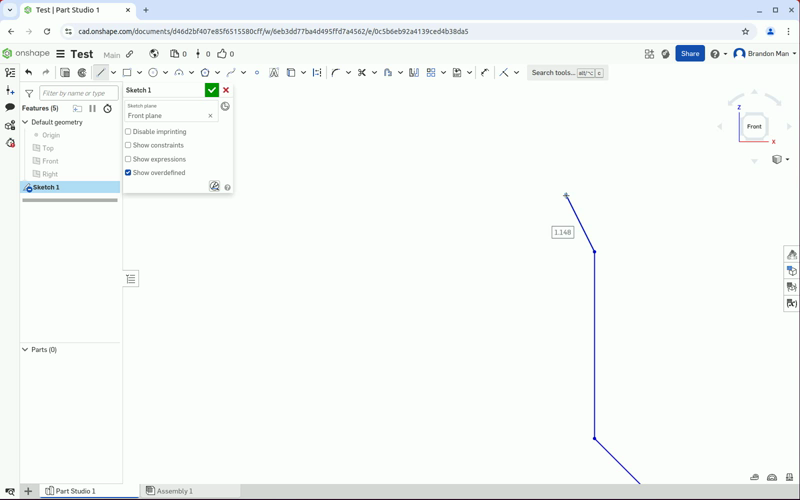
scroll(-6)
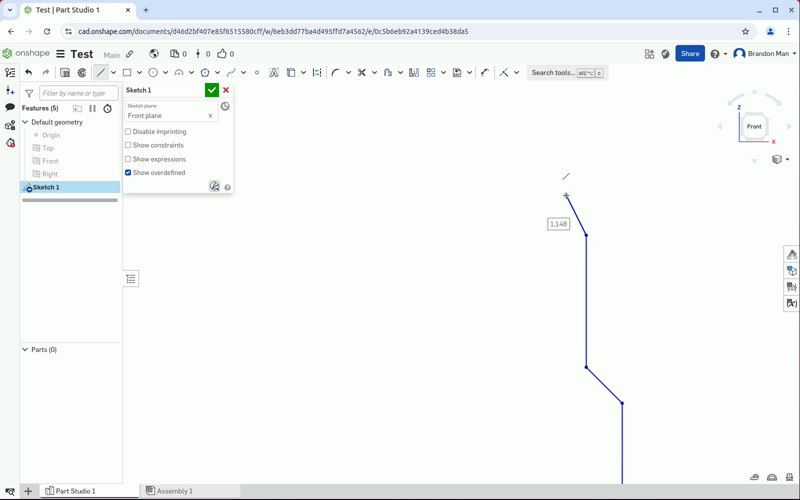
scroll(-6)
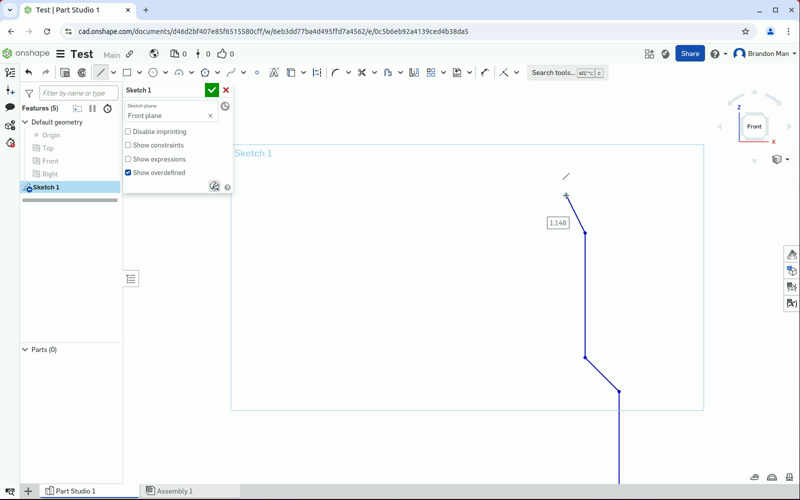
scroll(-6)
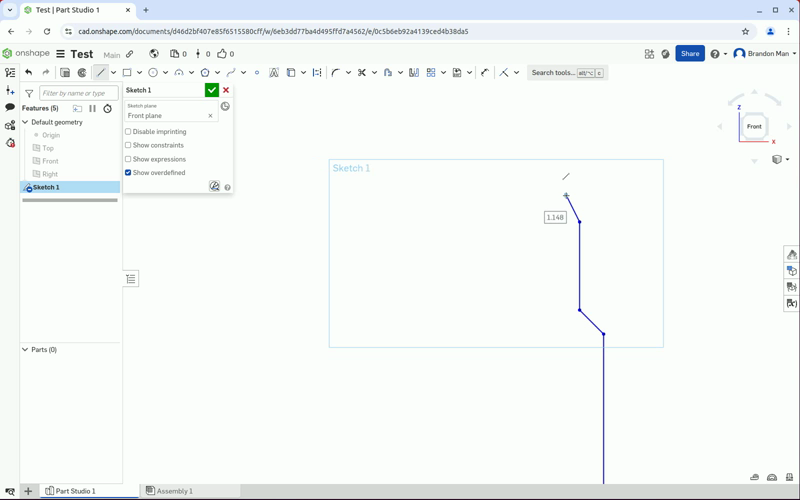
scroll(-6)
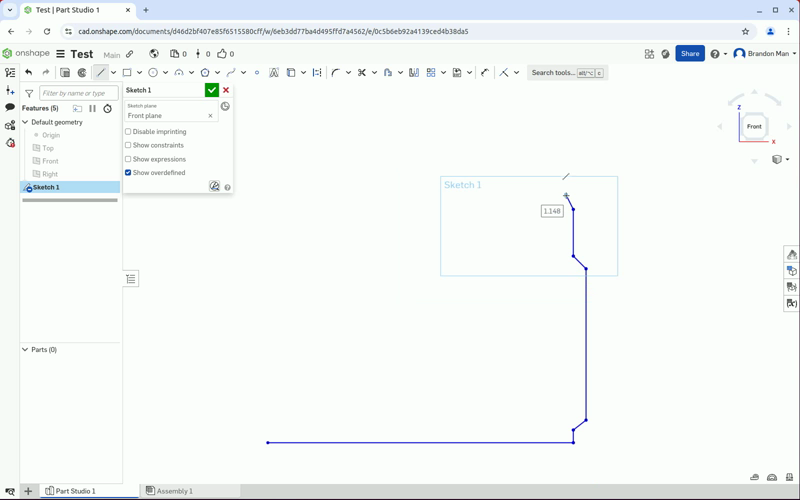
scroll(-6)
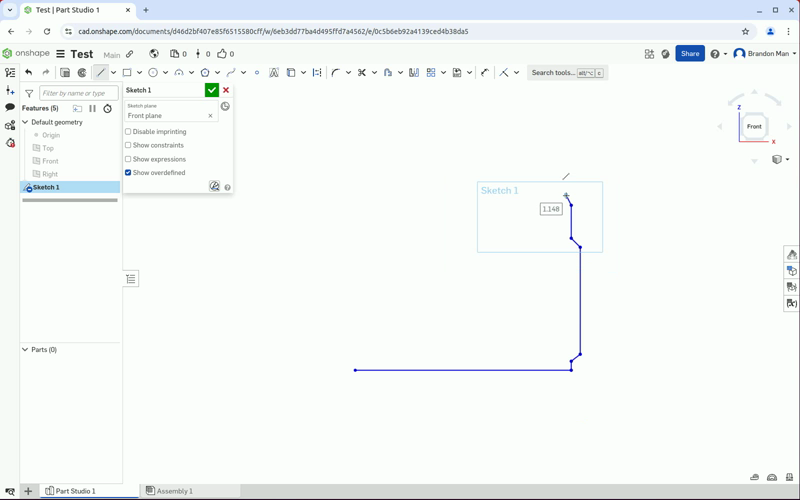
scroll(-6)
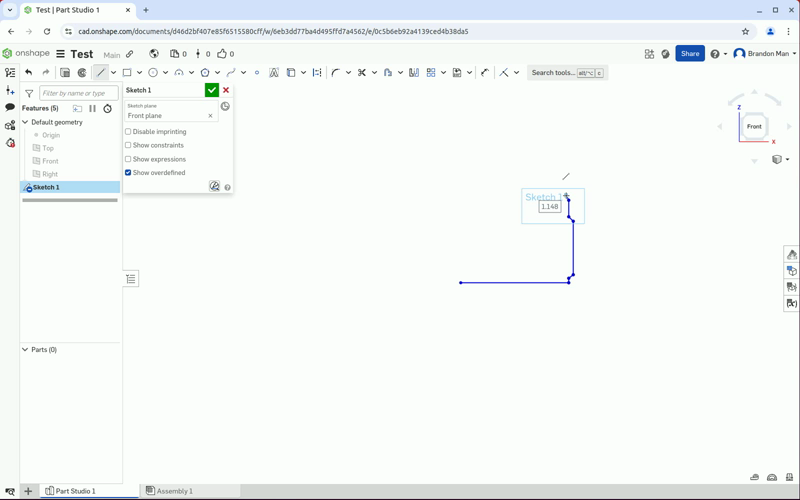
key_up(shift)
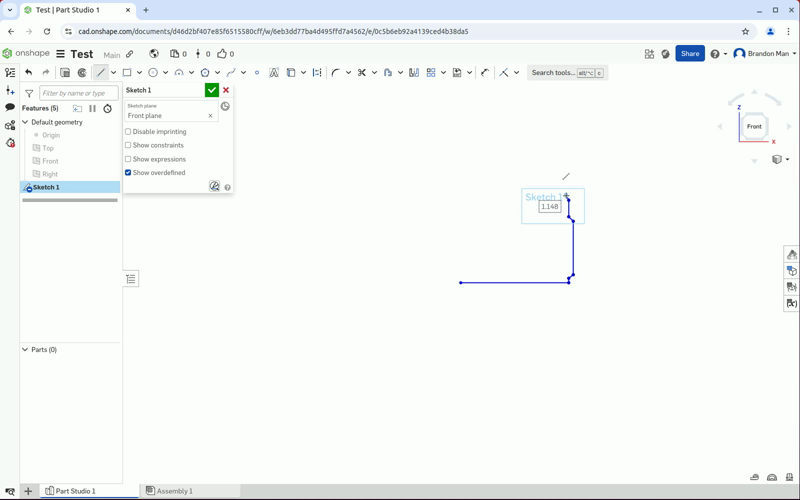
key_down(shift)
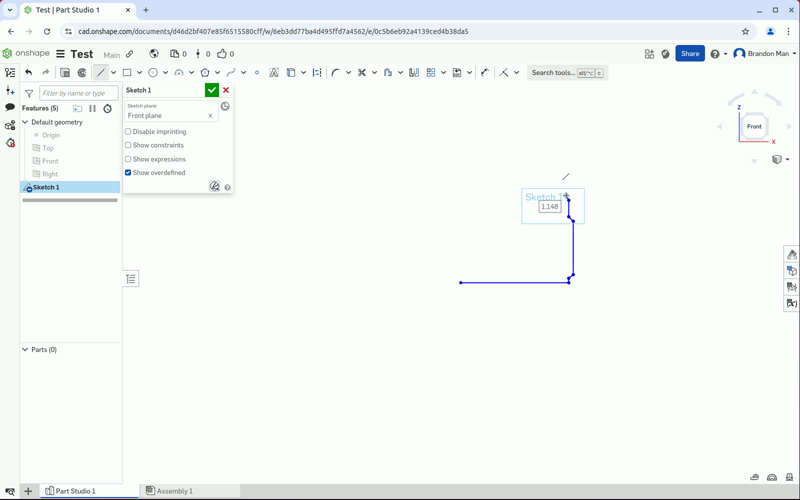
mouse_move(460, 195)
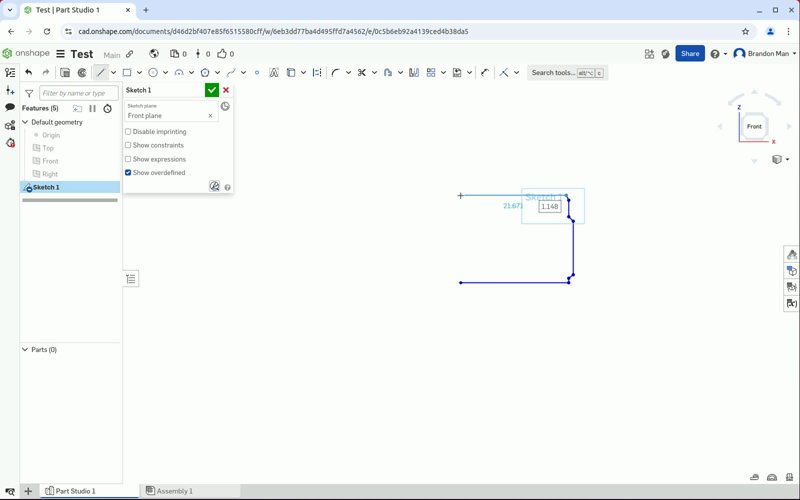
click(460, 195)
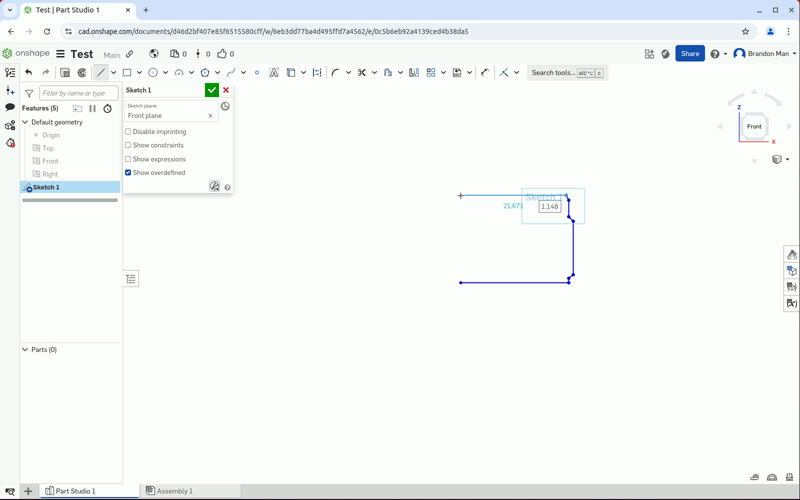
key_up(shift)
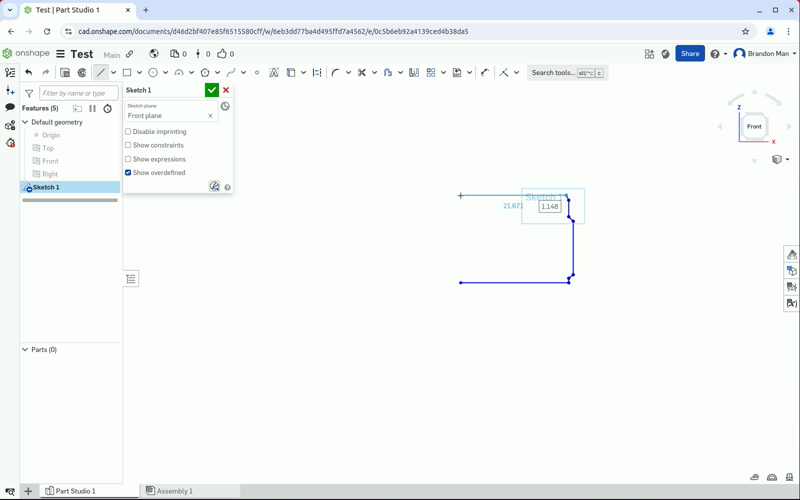
key_down(shift)
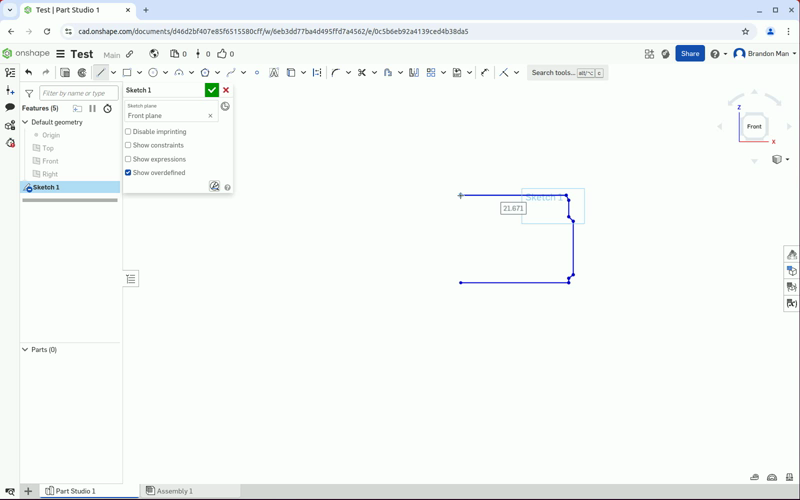
mouse_move(460, 282)
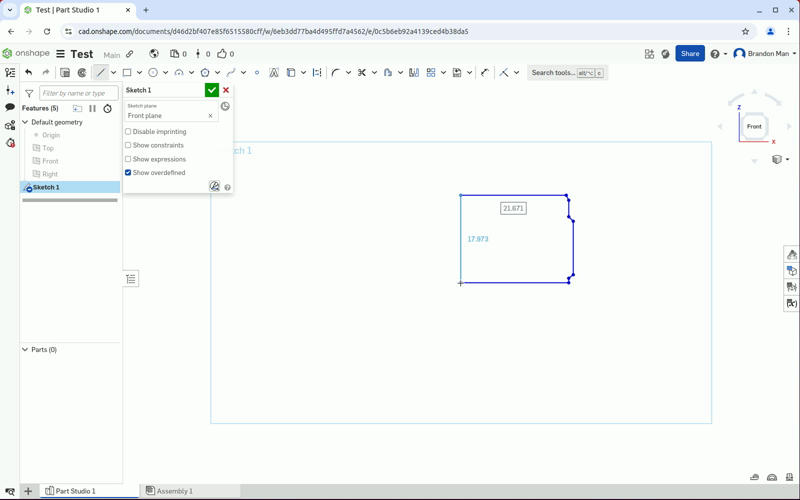
key_up(shift)
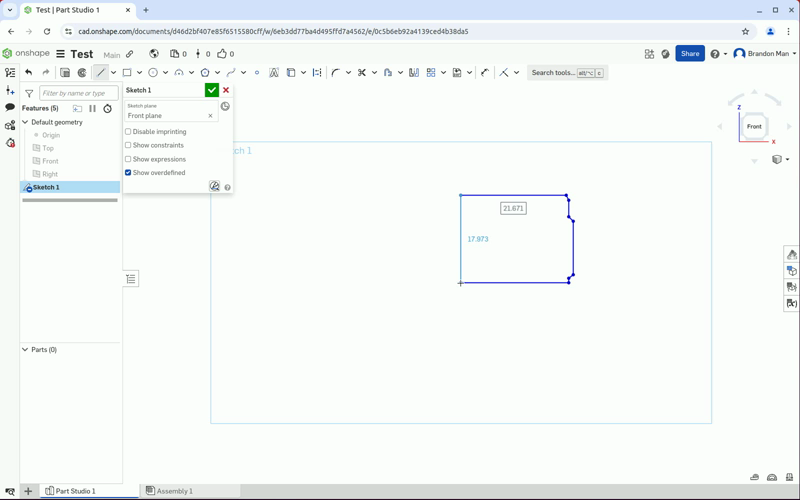
click(460, 282)
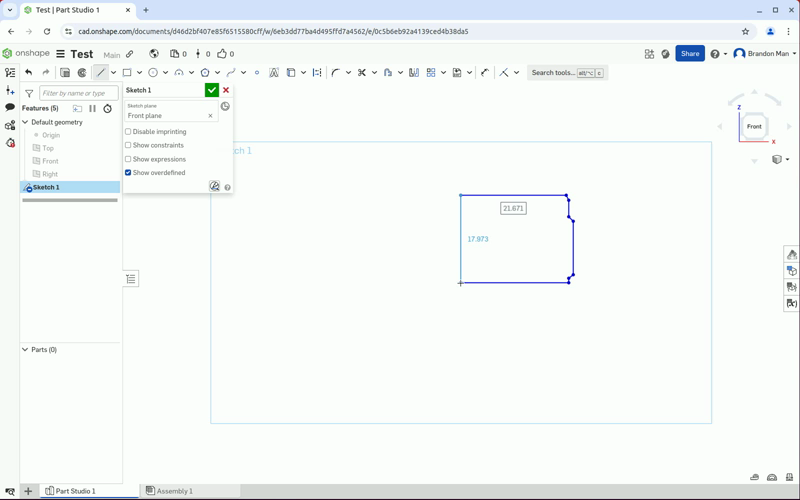
key(esc)
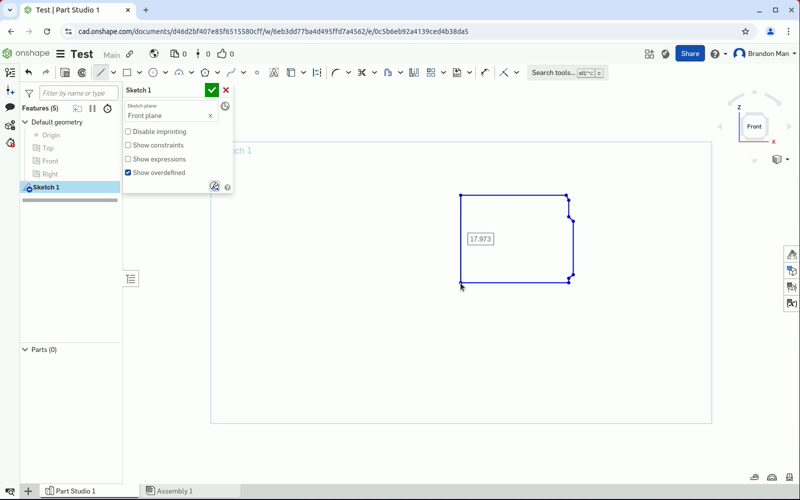
mouse_move(554, 270)
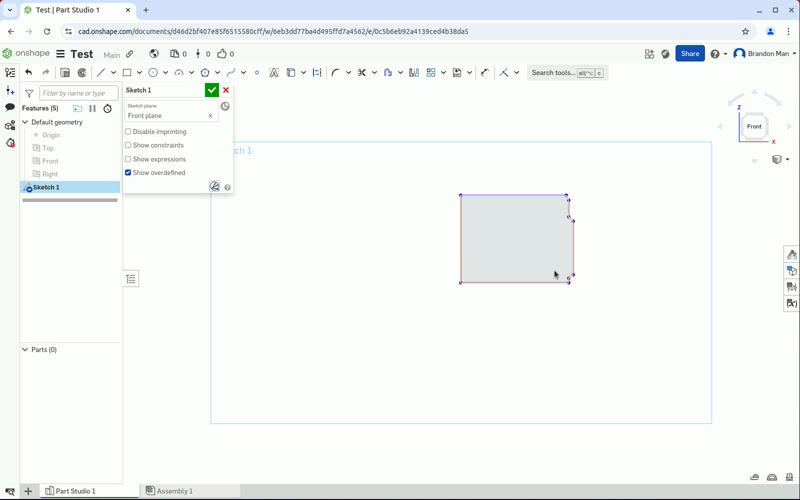
click(554, 270)
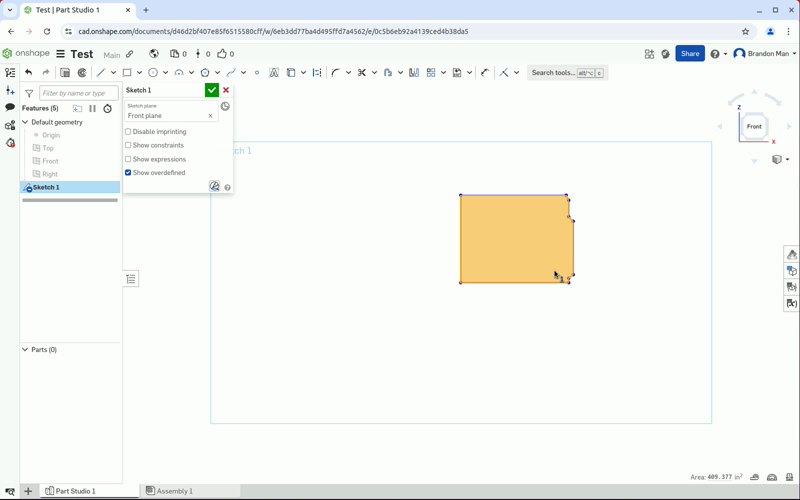
mouse_move(73, 352)
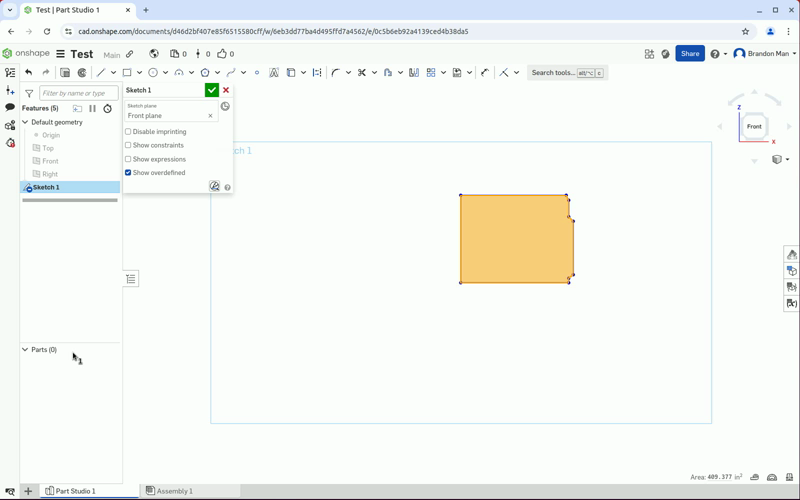
key(shift+y)
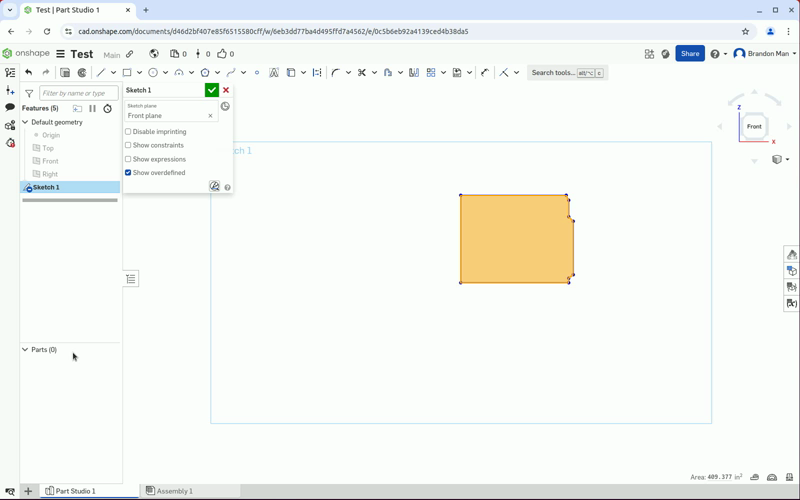
key(shift+e)
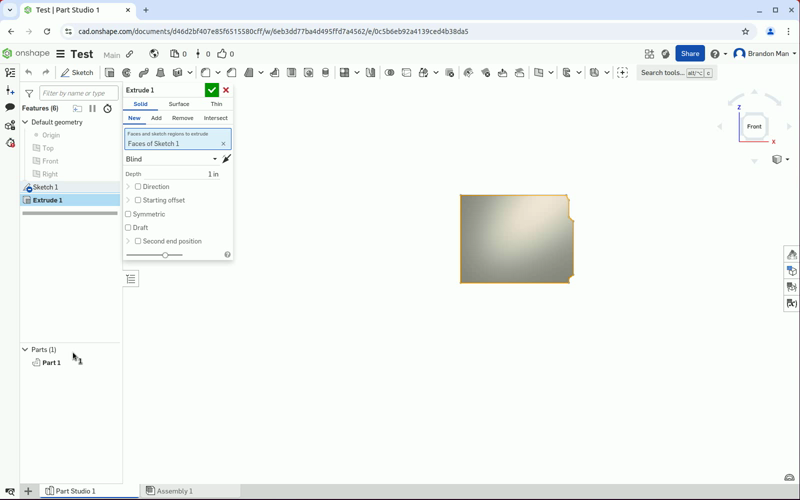
mouse_move(143, 106)
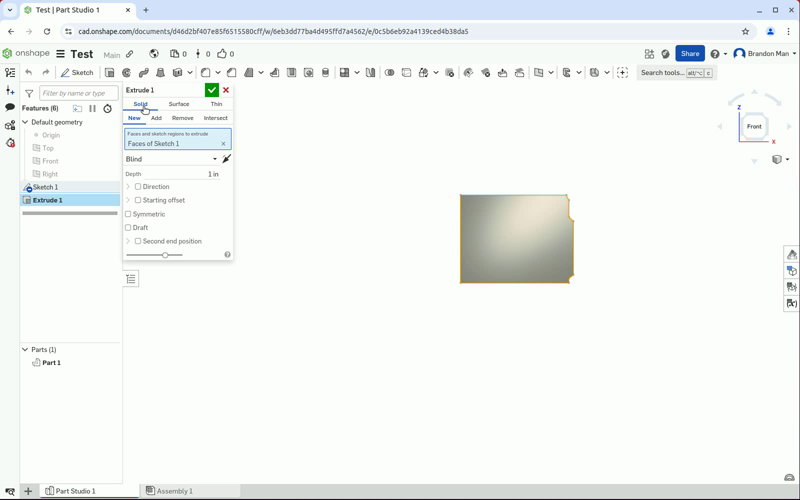
click(143, 106)
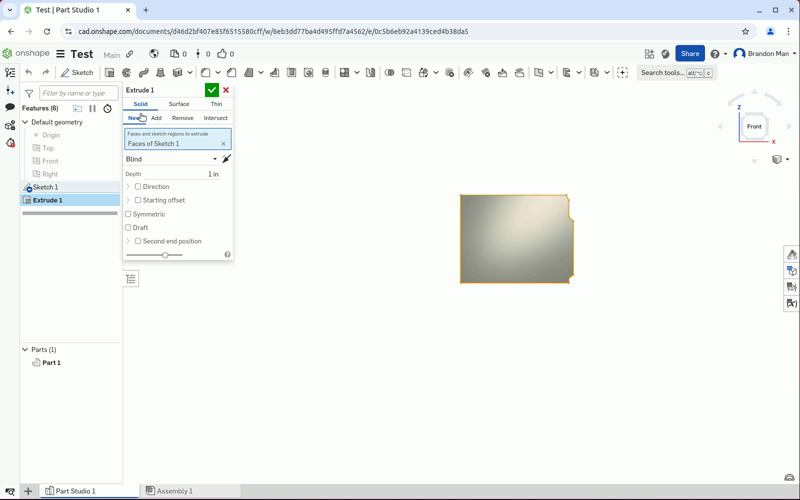
mouse_move(137, 120)
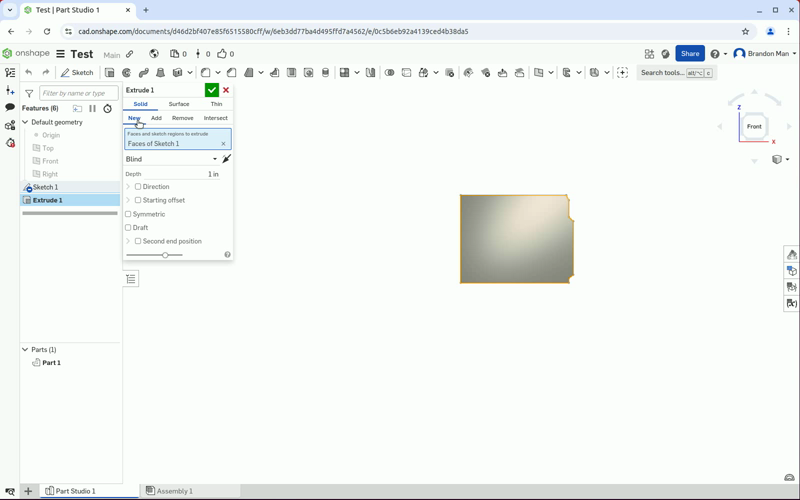
click(137, 120)
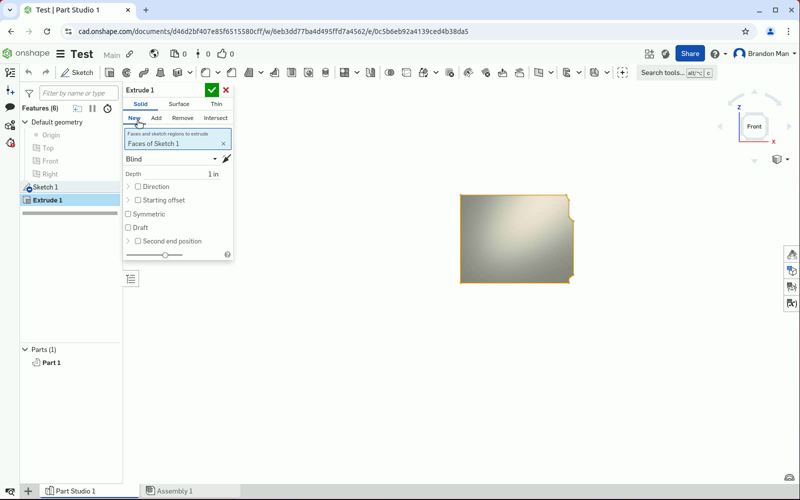
key(tab, 4)
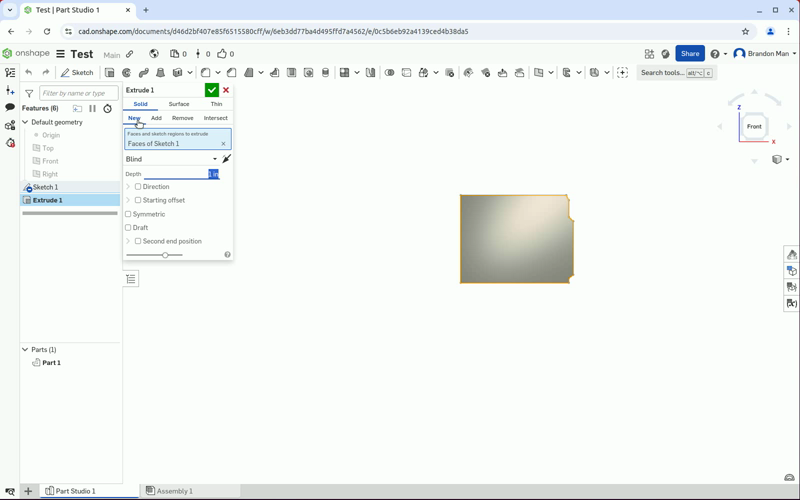
text(0.482)
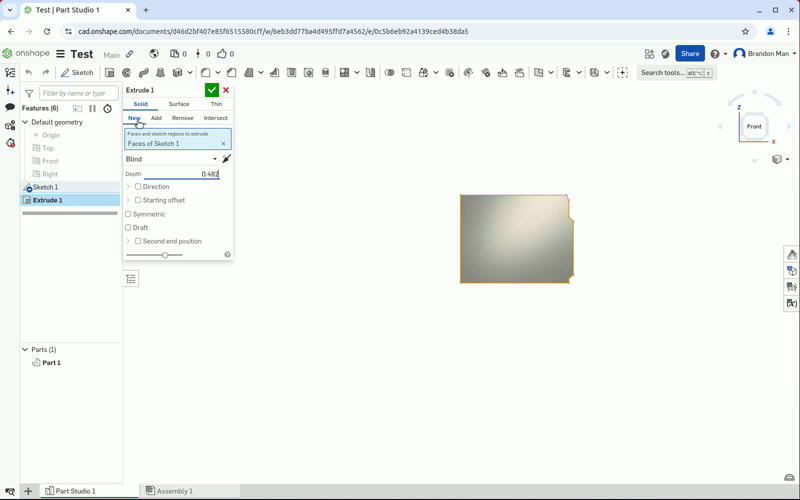
key(tab, 3)
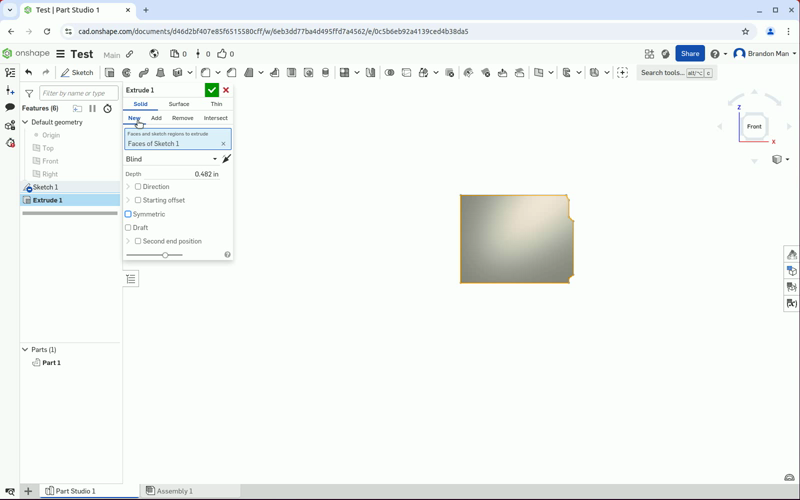
key(space)
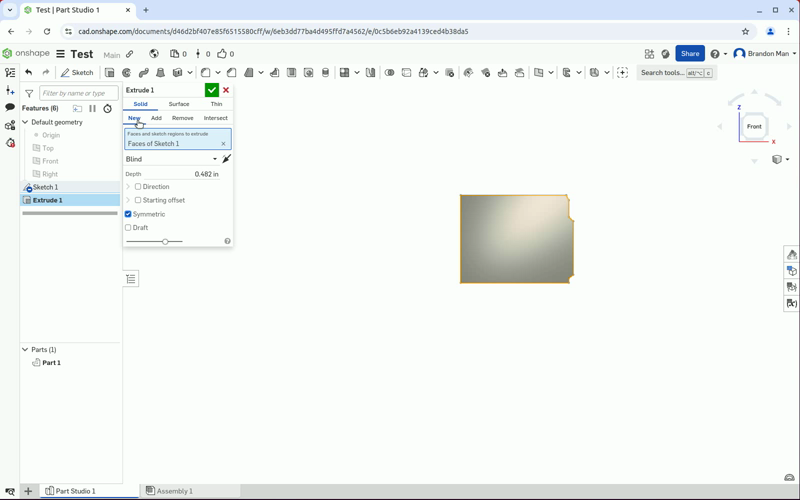
key(enter)
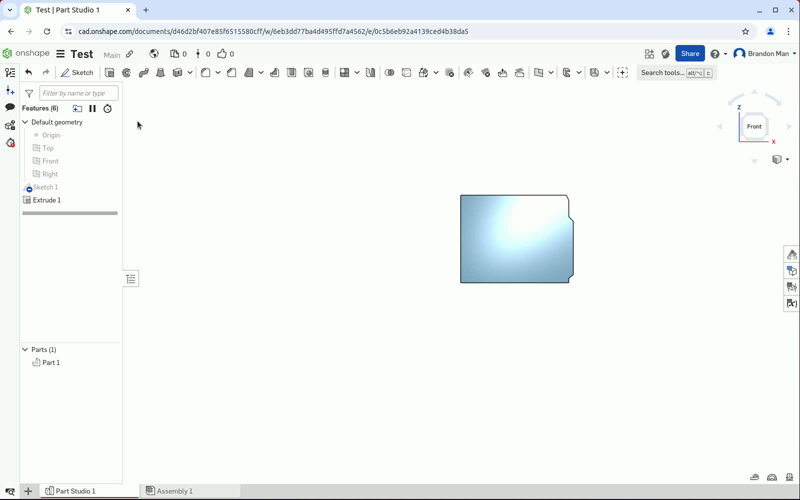
key(shift+h)
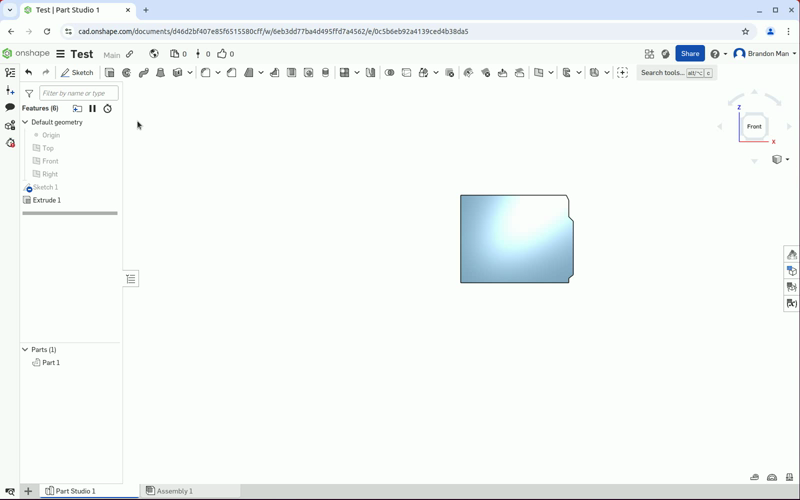
key(shift+h)
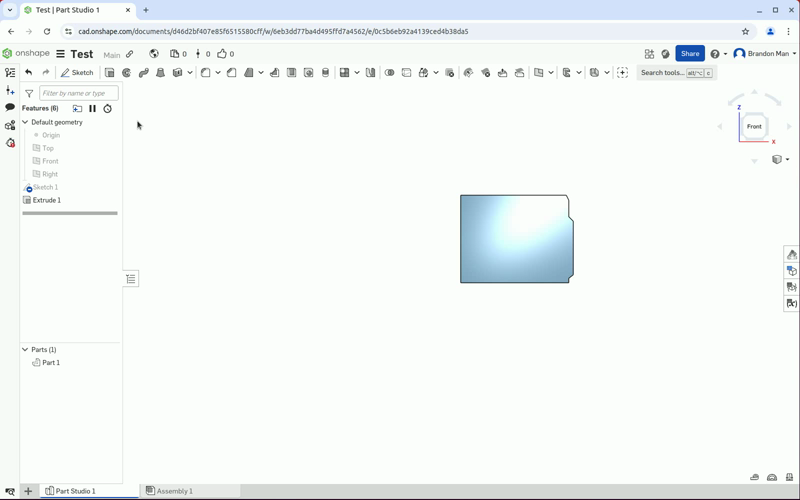
mouse_move(73, 189)
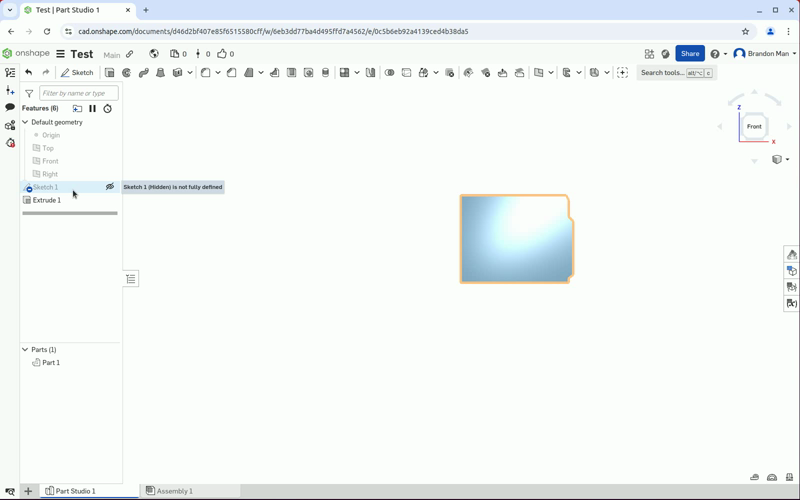
click(73, 189)
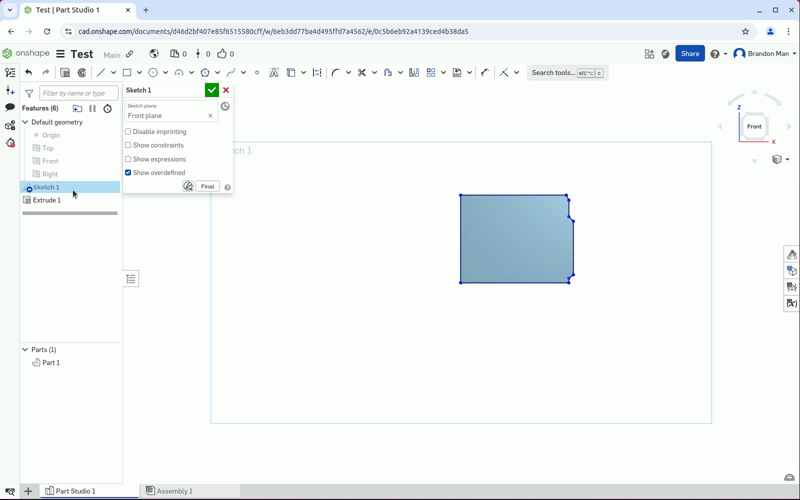
mouse_move(229, 92)
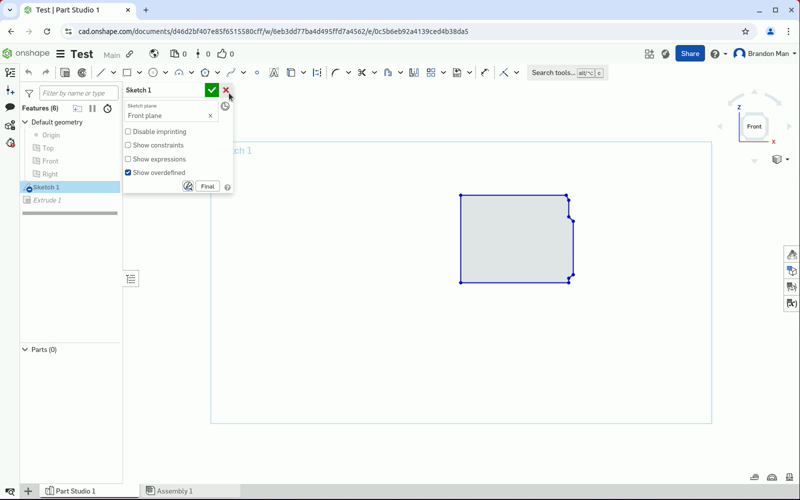
click(229, 92)
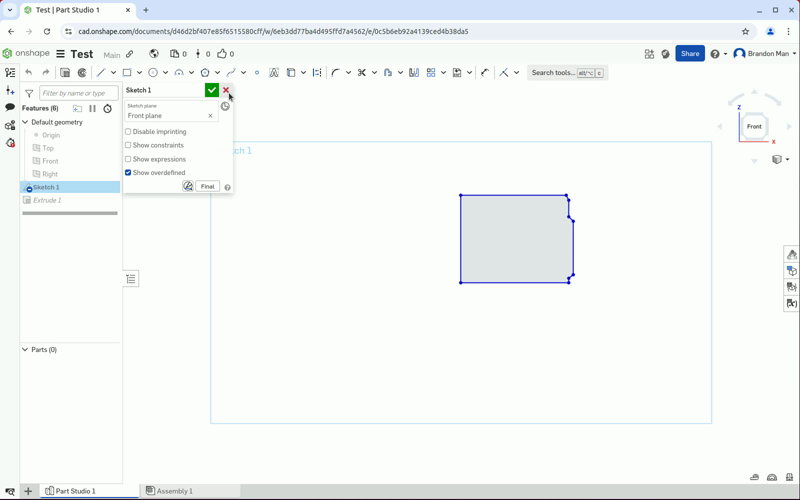
key(shift+s)
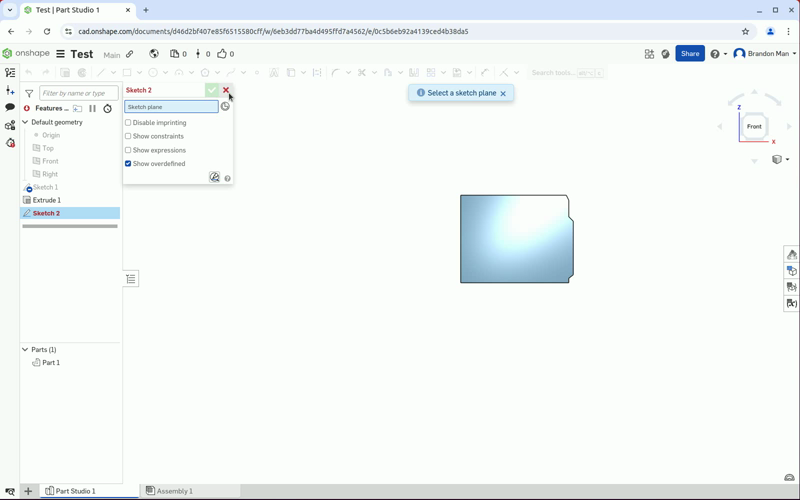
mouse_move(73, 163)
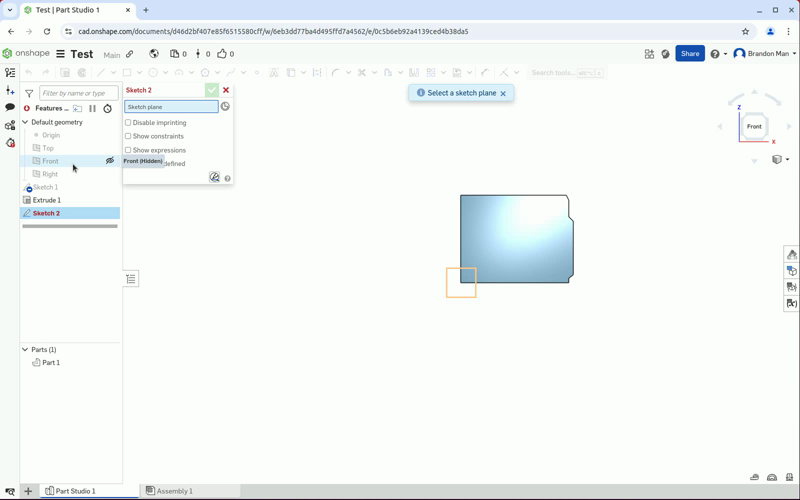
click(73, 163)
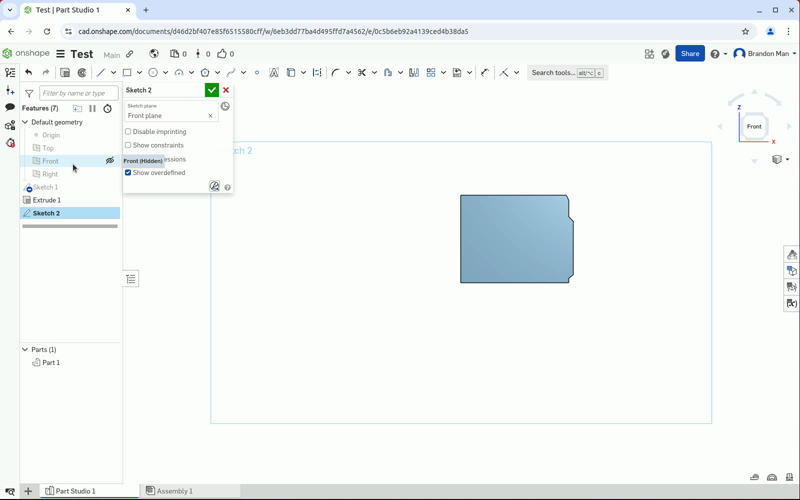
mouse_move(73, 352)
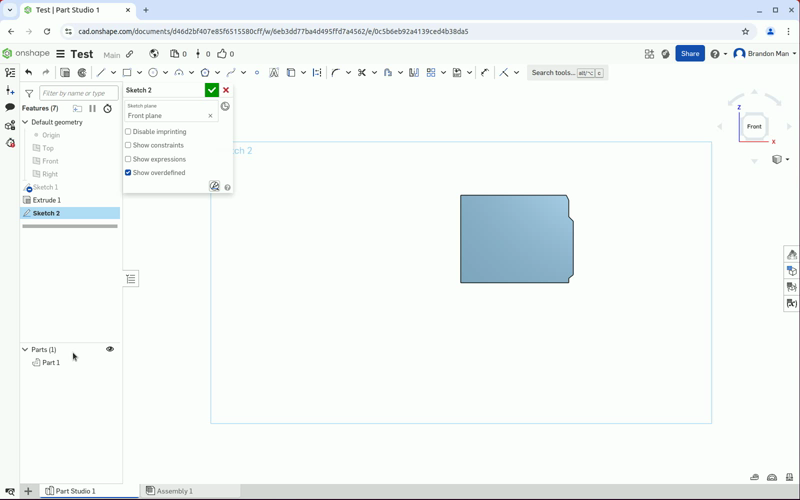
key(y)
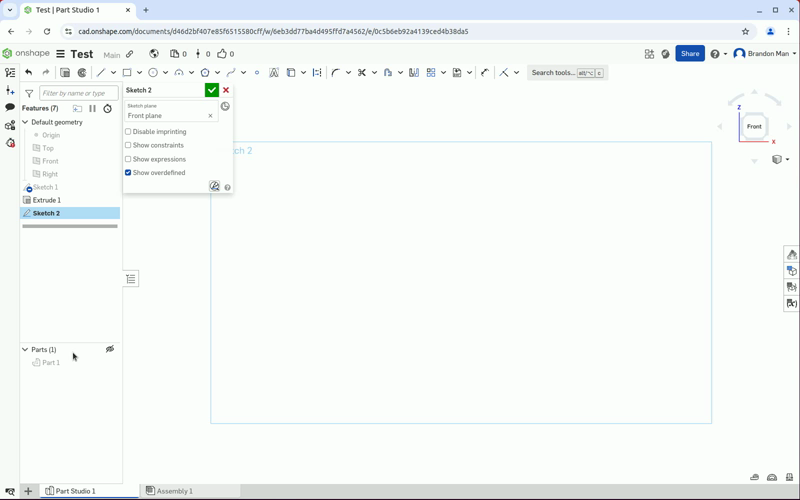
key(l)
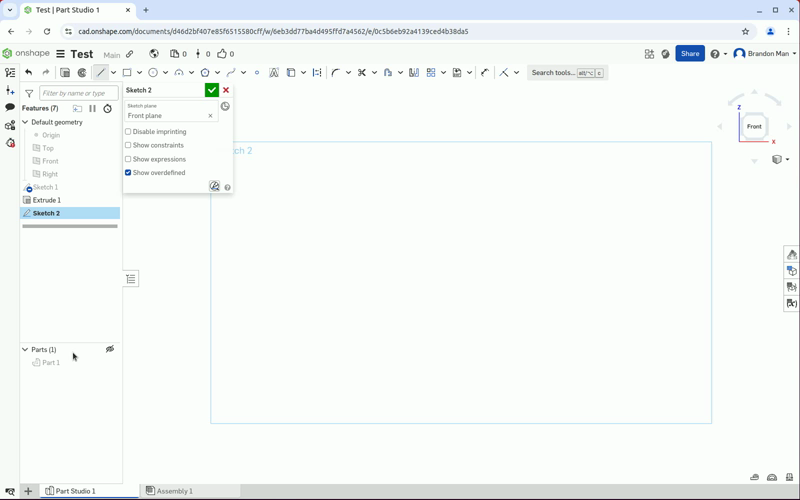
key_down(shift)
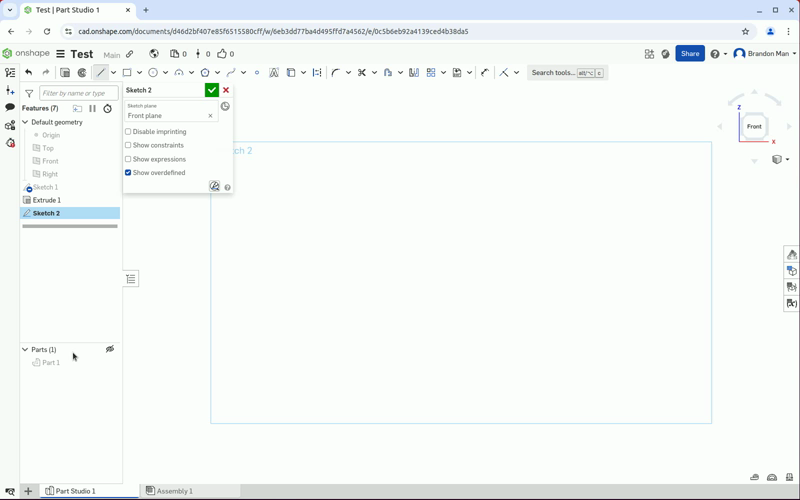
mouse_move(457, 278)
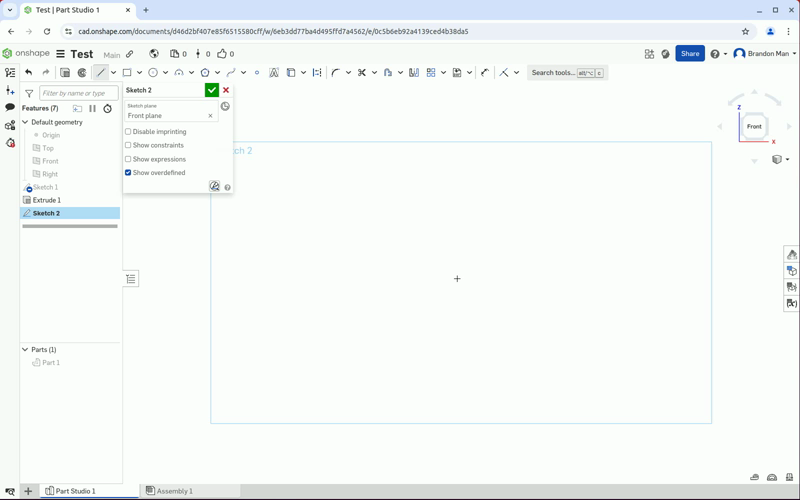
click(457, 278)
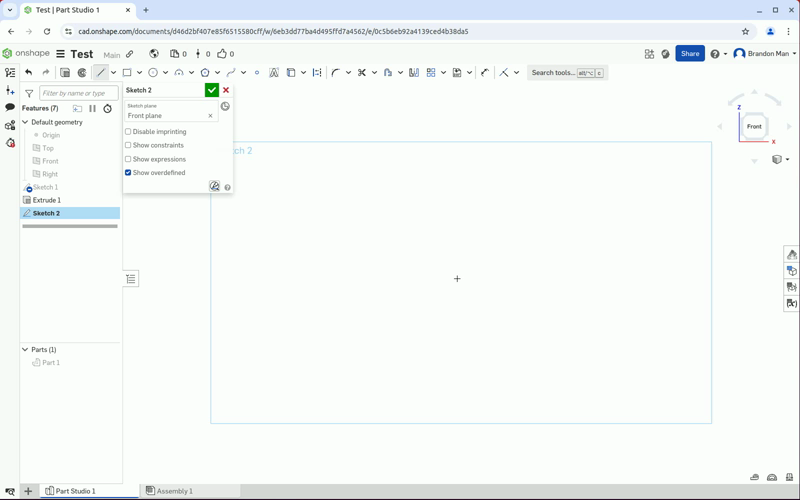
key_up(shift)
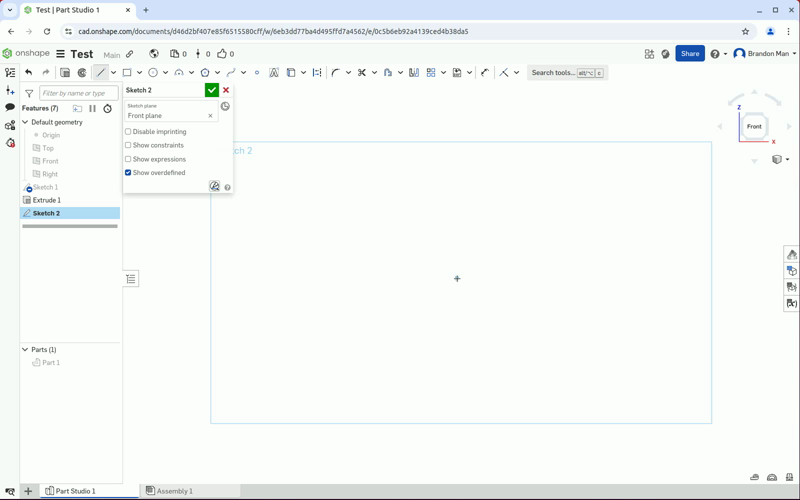
key_down(shift)
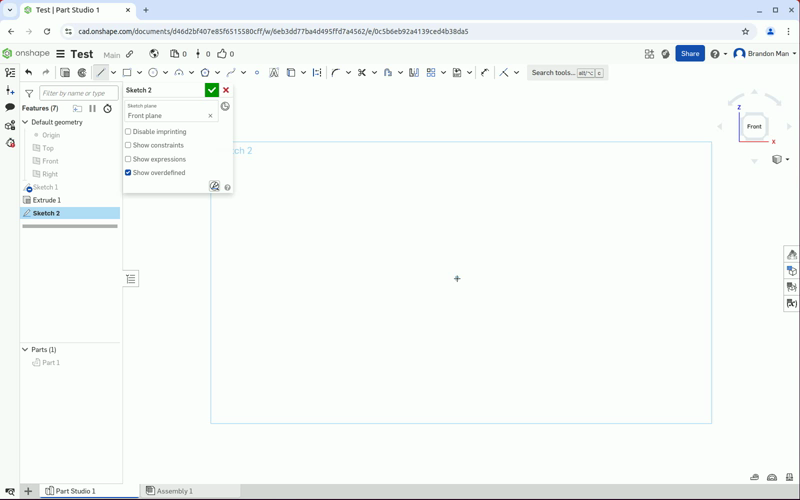
mouse_move(487, 278)
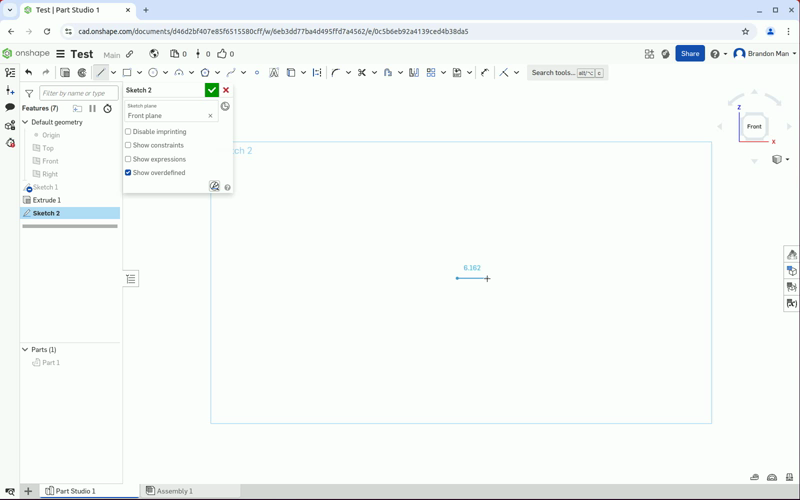
mouse_move(460, 278)
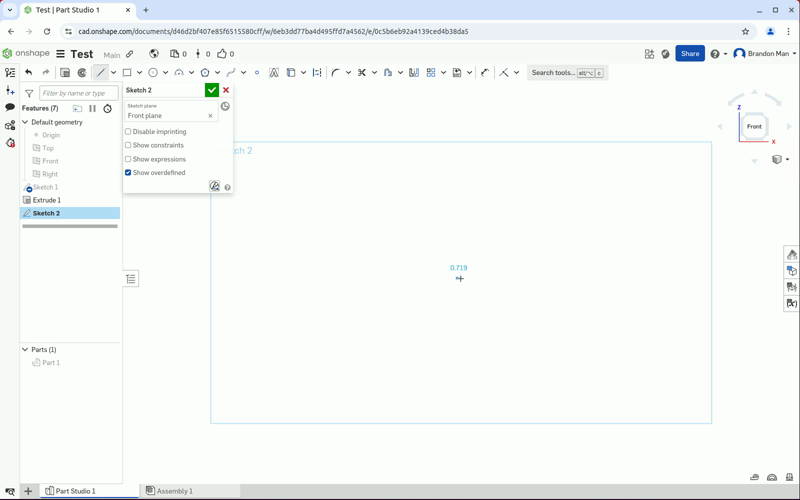
scroll(6)
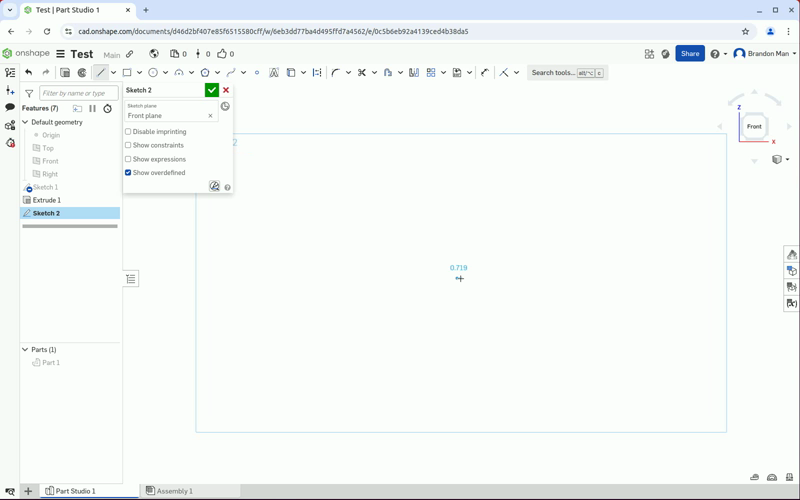
scroll(6)
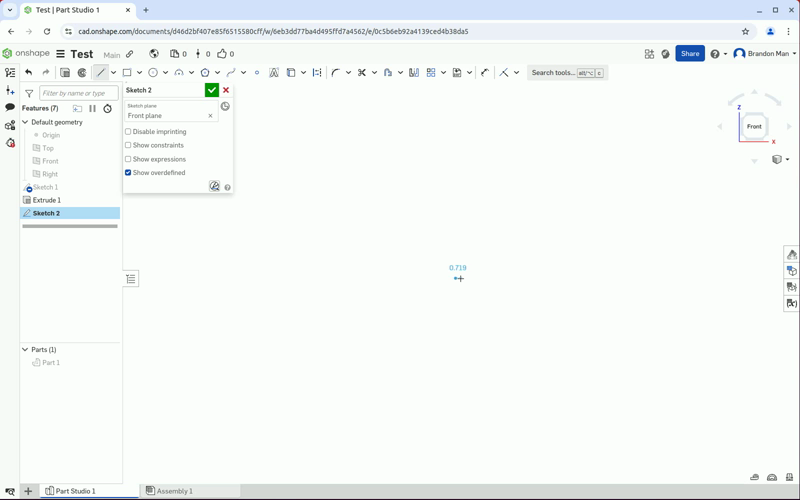
scroll(6)
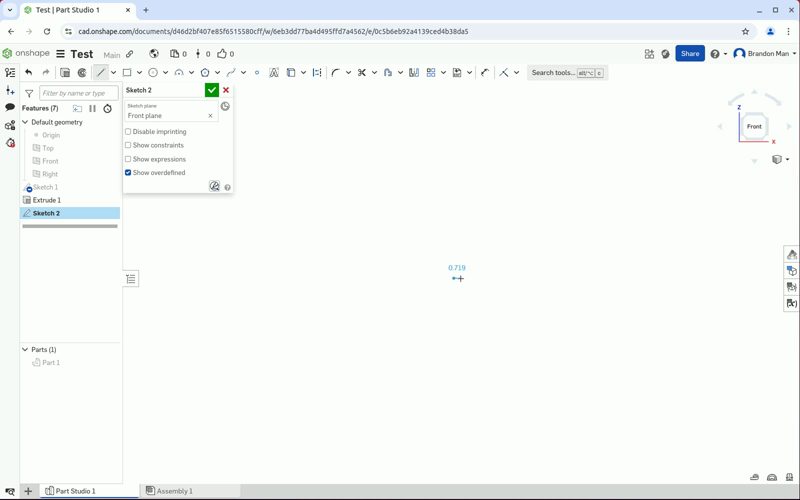
scroll(6)
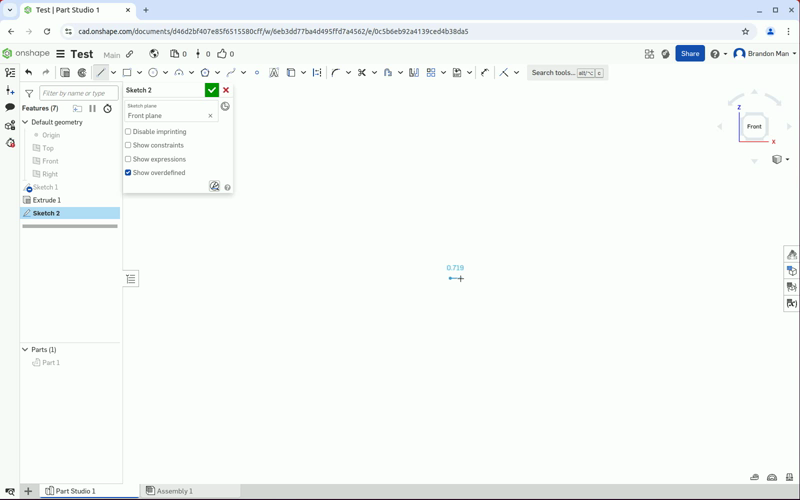
scroll(6)
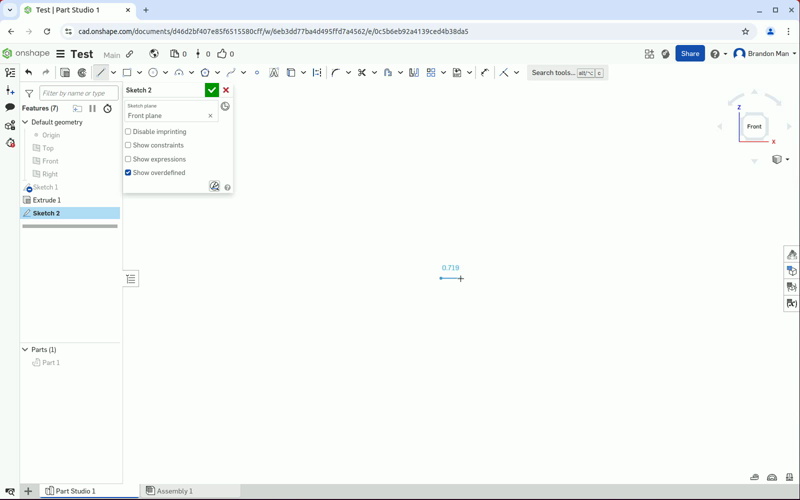
scroll(6)
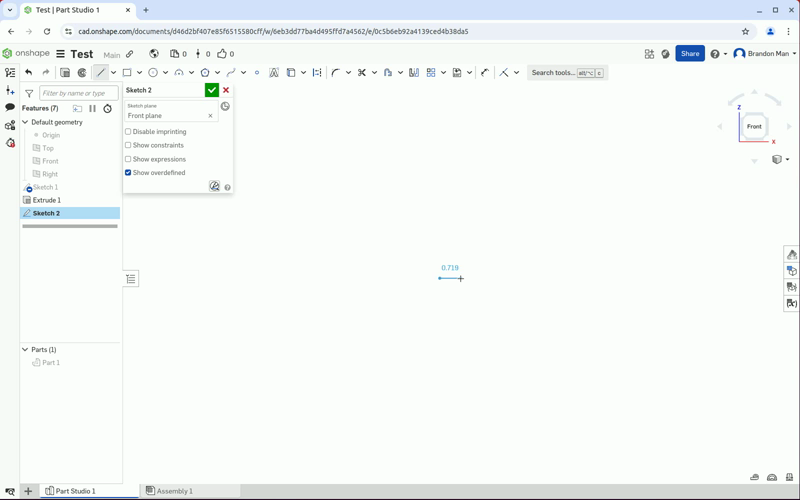
scroll(6)
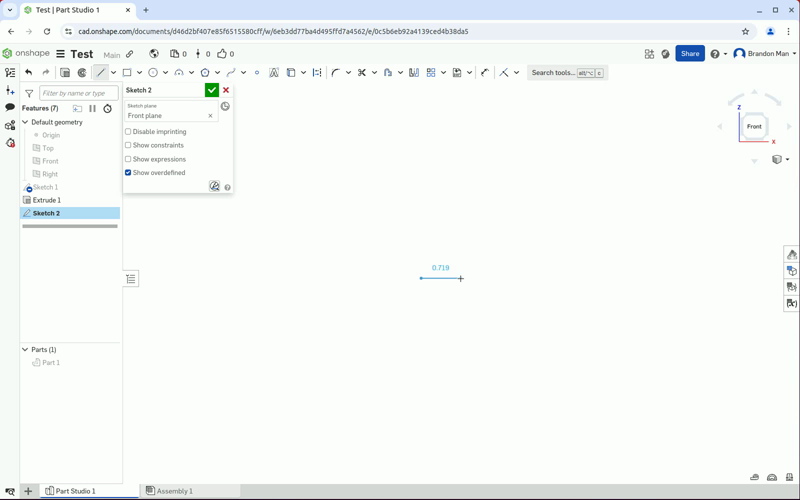
click(460, 278)
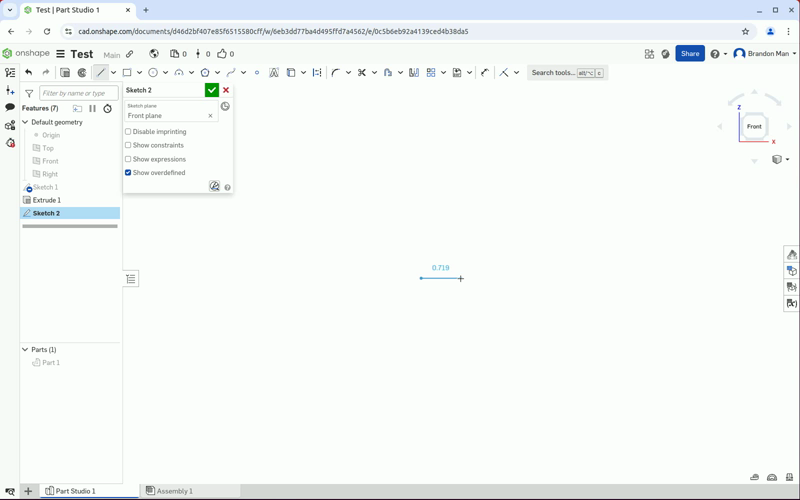
scroll(-6)
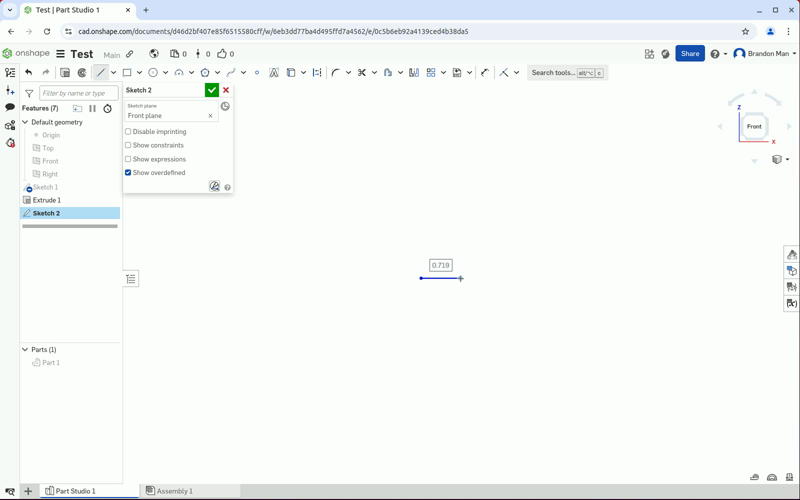
scroll(-6)
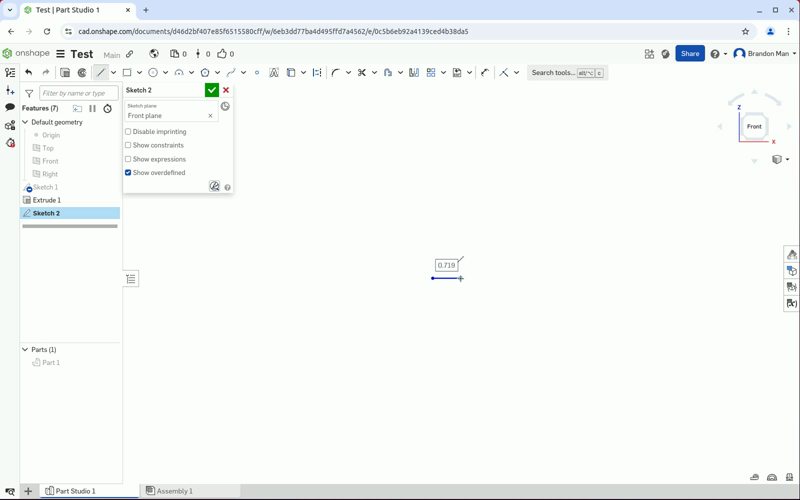
scroll(-6)
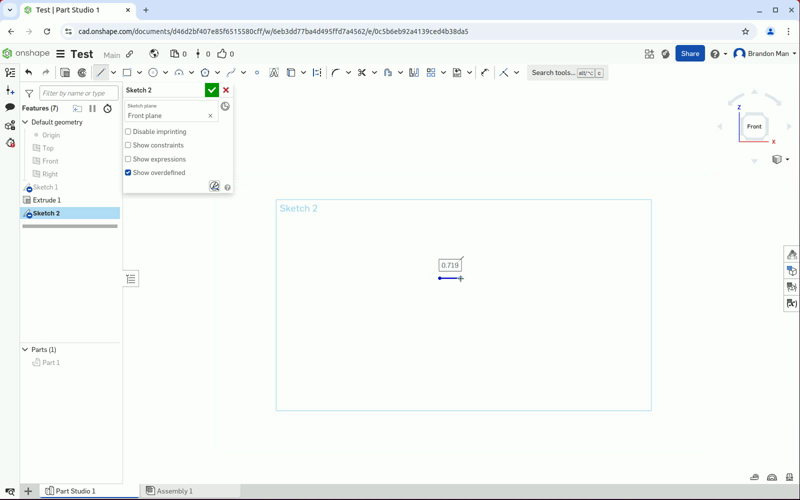
scroll(-6)
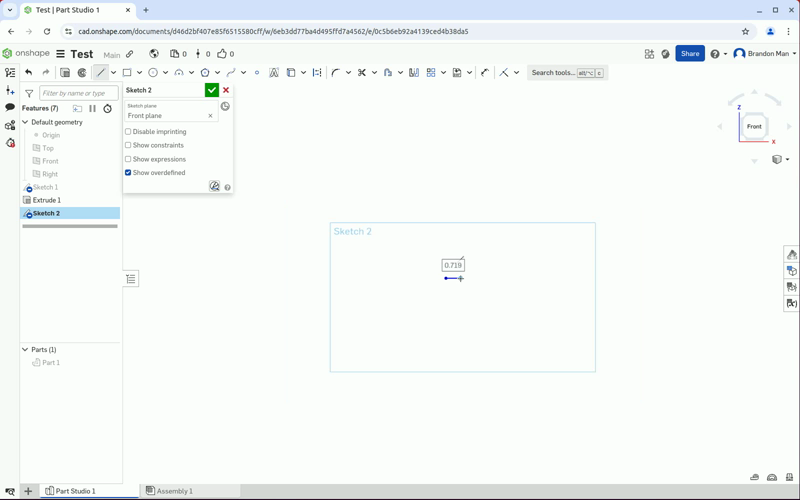
scroll(-6)
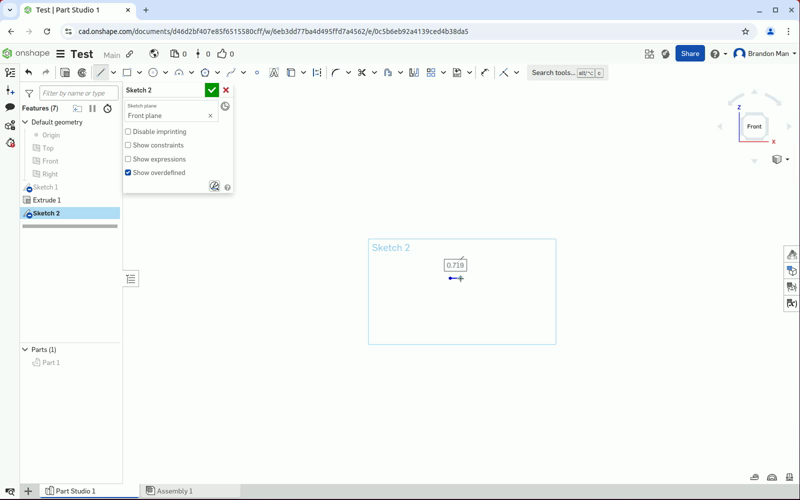
scroll(-6)
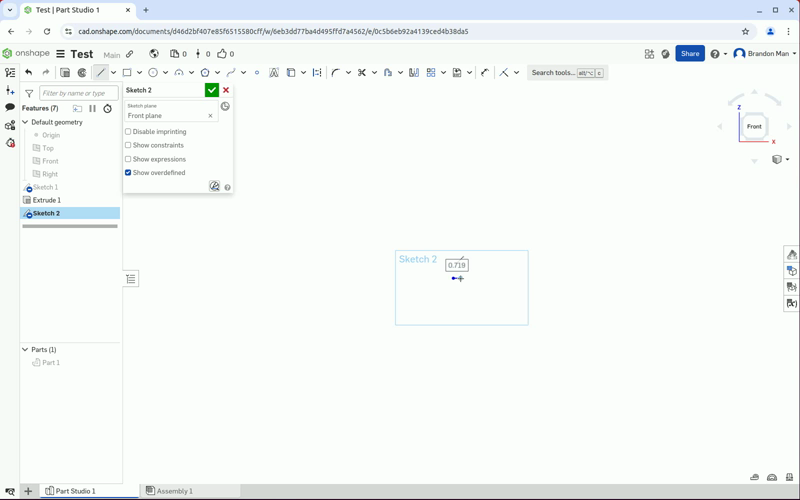
scroll(-6)
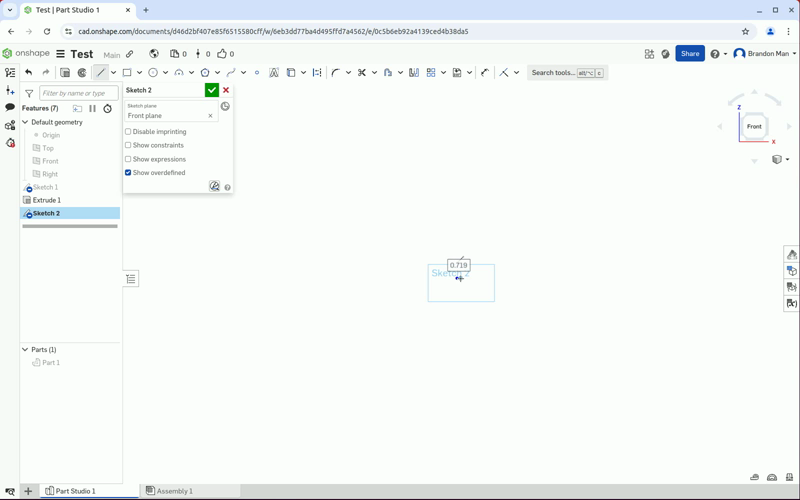
key_up(shift)
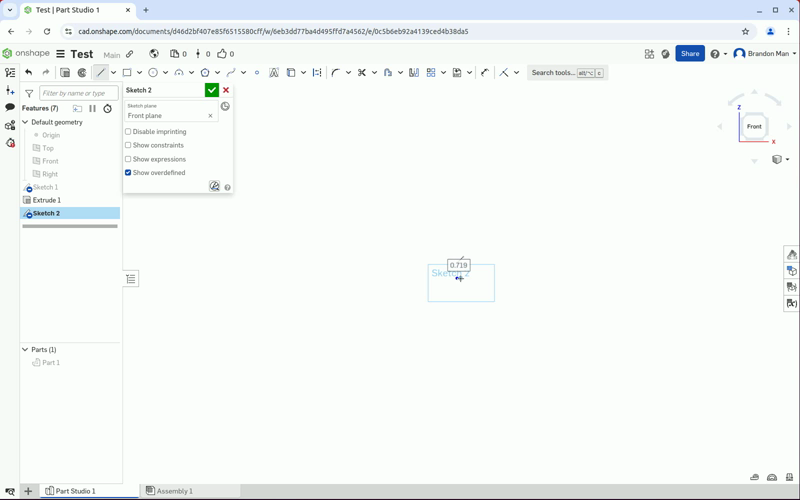
key_down(shift)
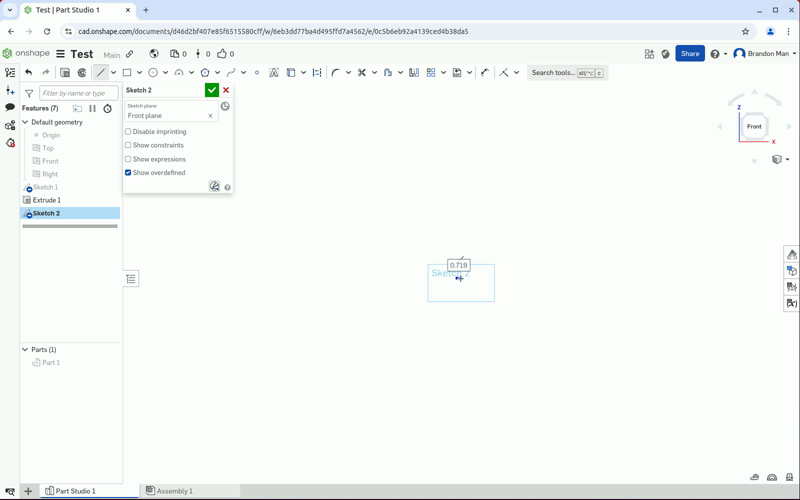
mouse_move(490, 278)
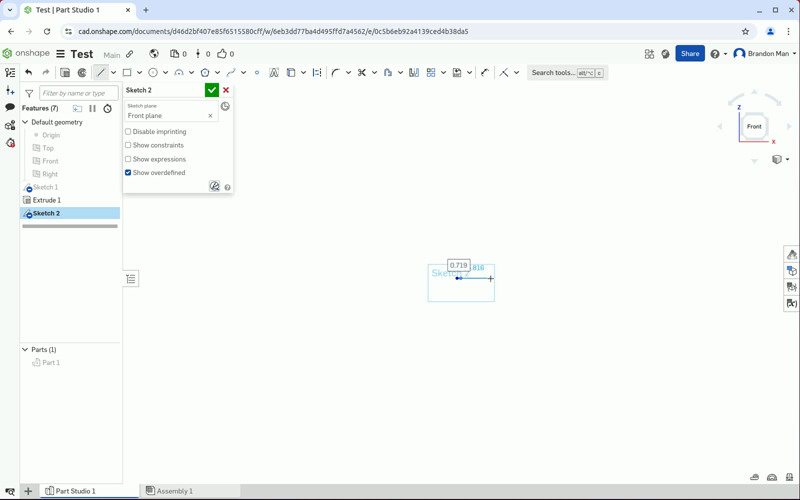
mouse_move(480, 278)
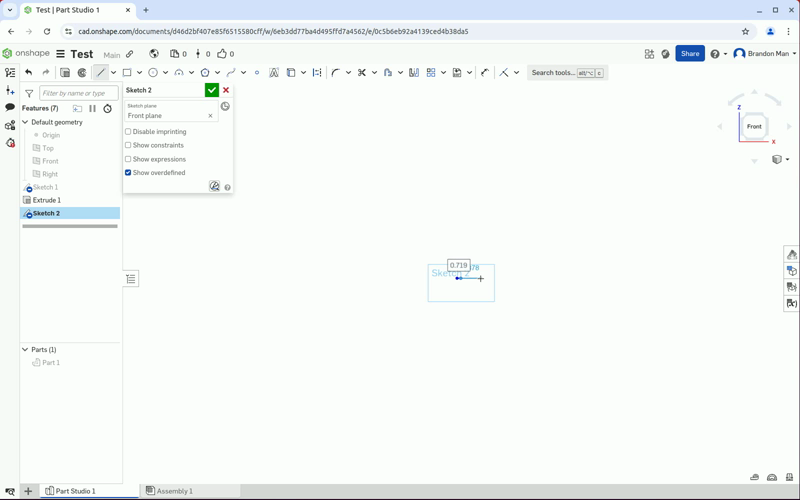
click(480, 278)
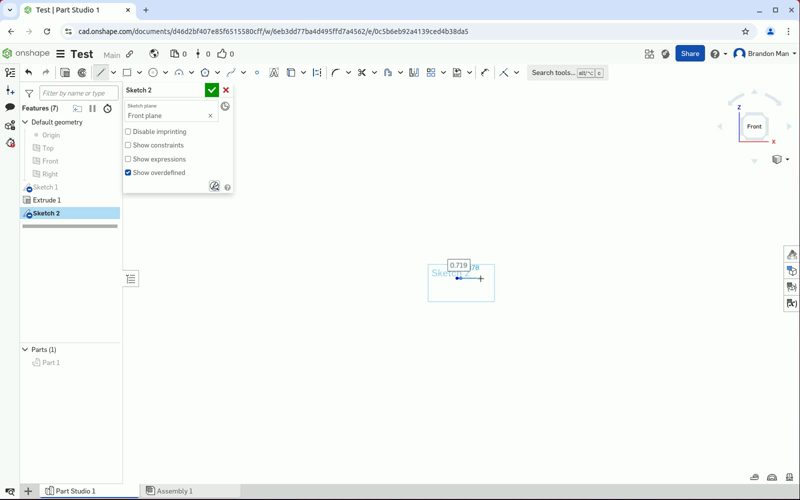
key_up(shift)
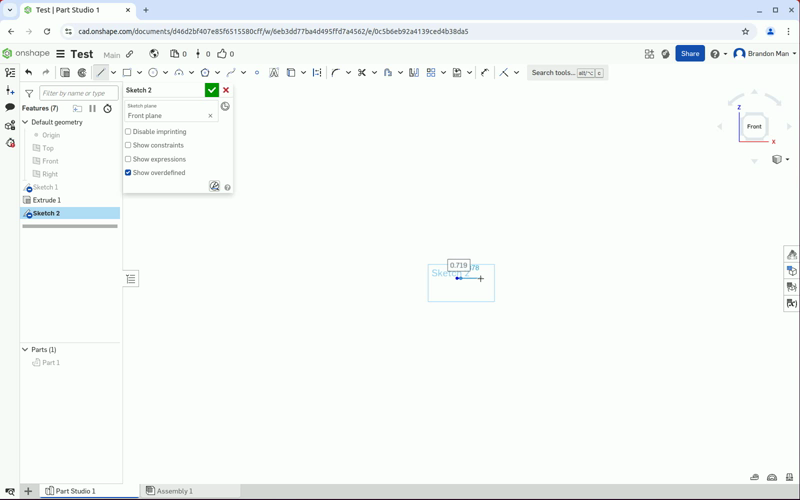
key_down(shift)
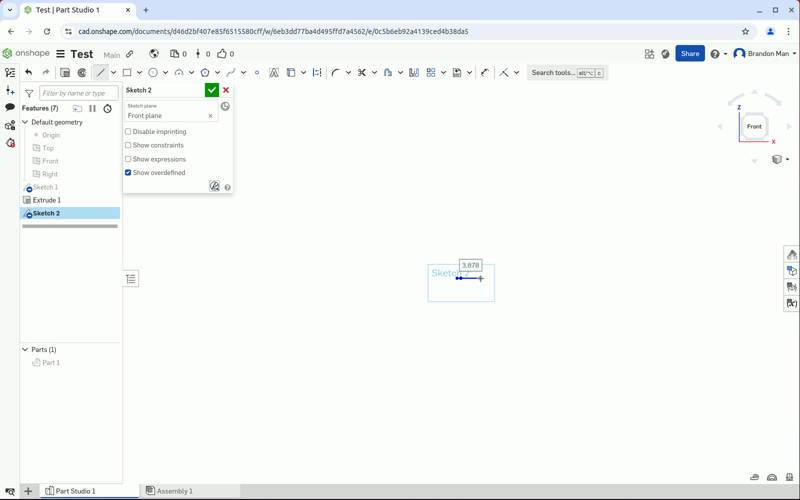
mouse_move(510, 278)
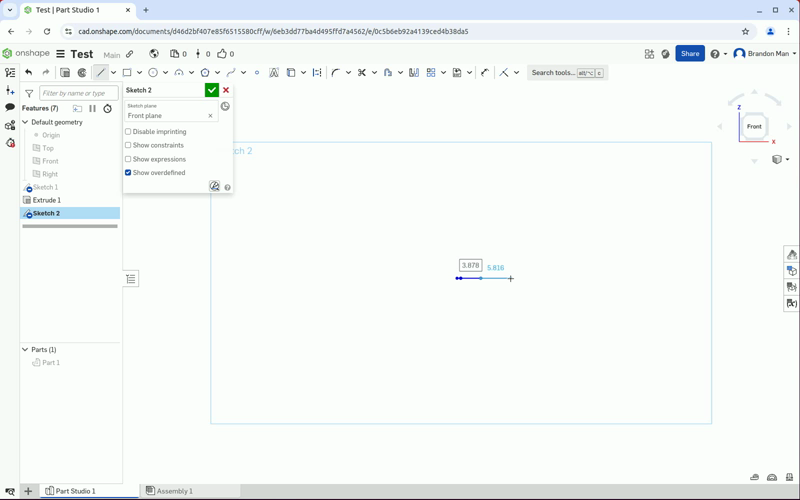
mouse_move(480, 262)
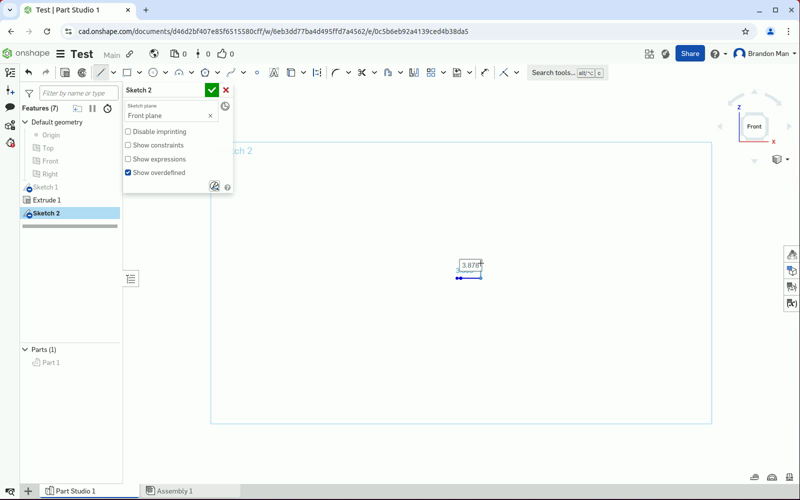
click(480, 262)
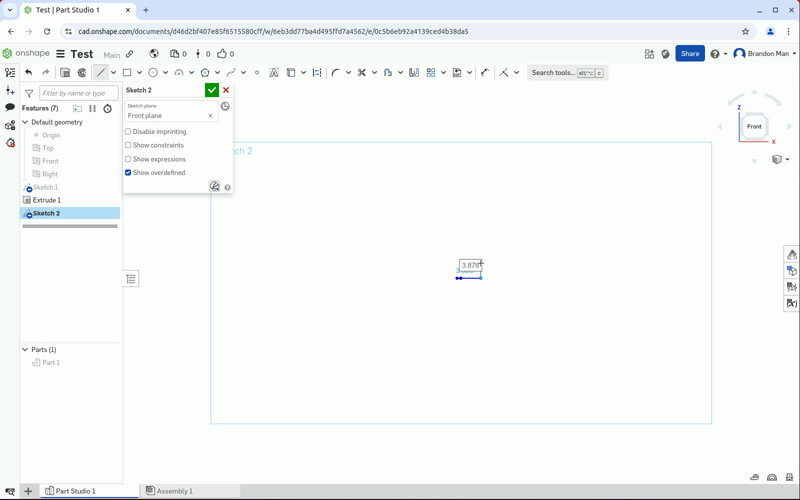
key_up(shift)
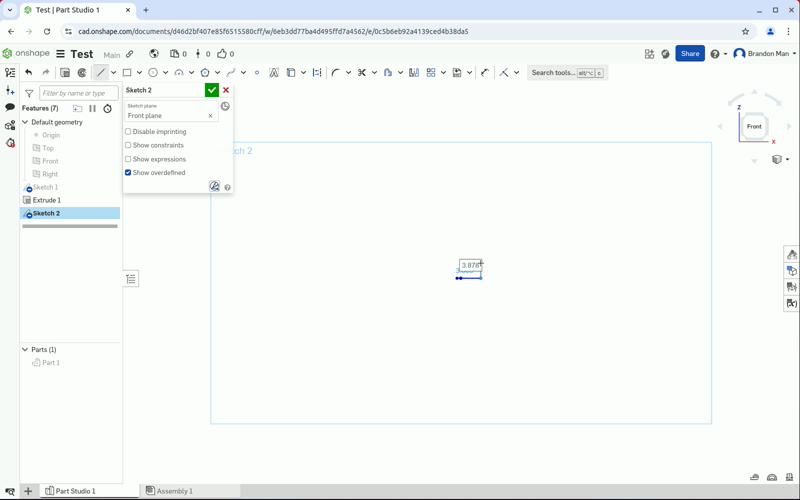
key_down(shift)
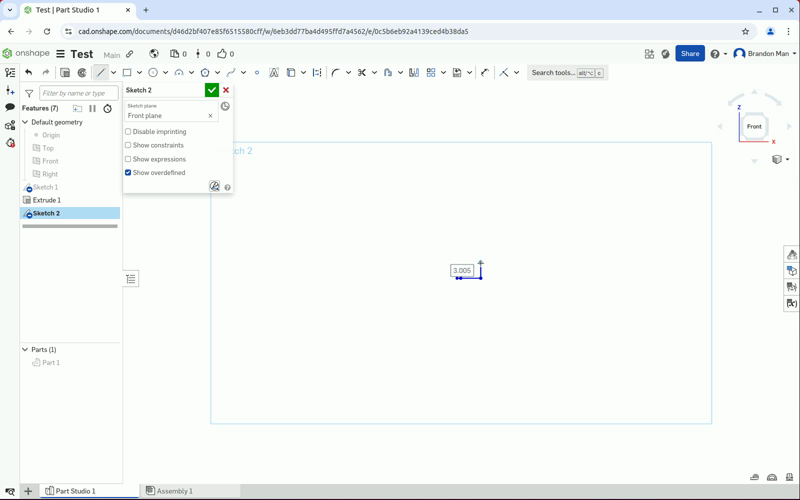
mouse_move(510, 262)
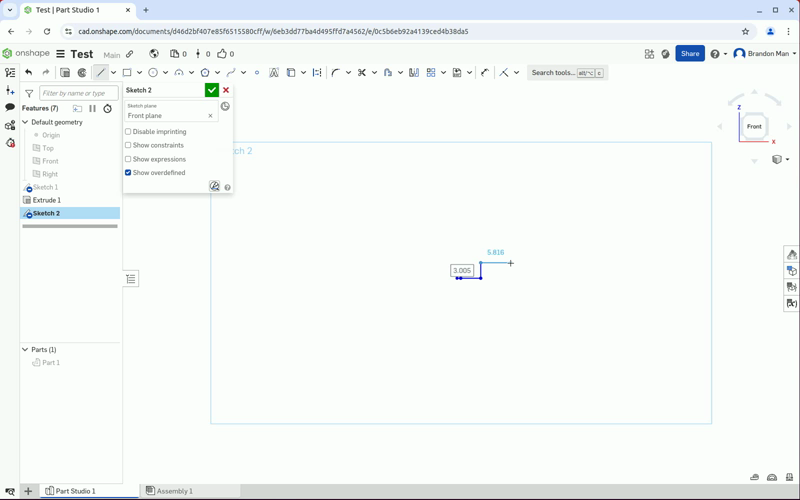
mouse_move(460, 262)
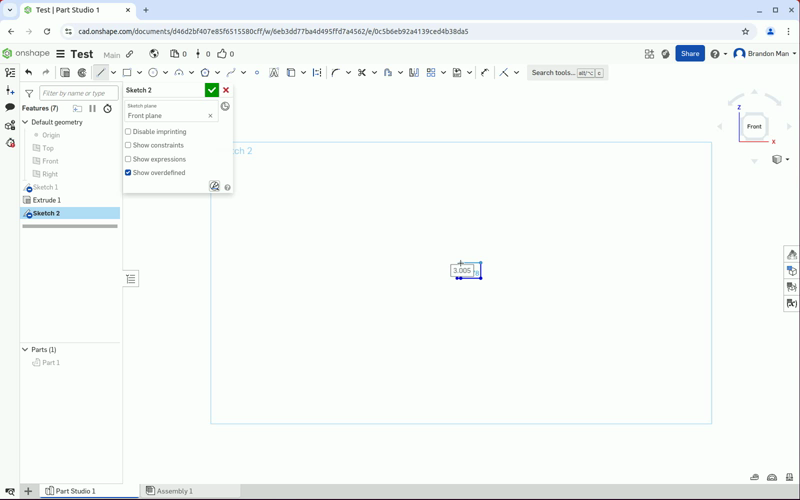
click(460, 262)
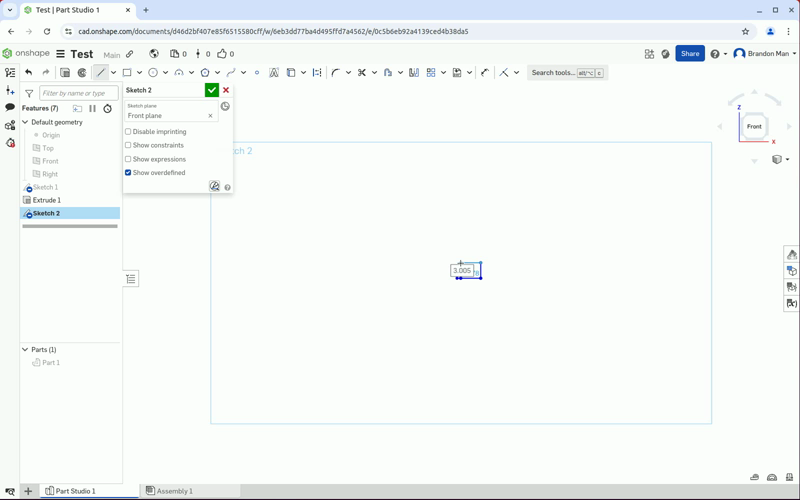
key_up(shift)
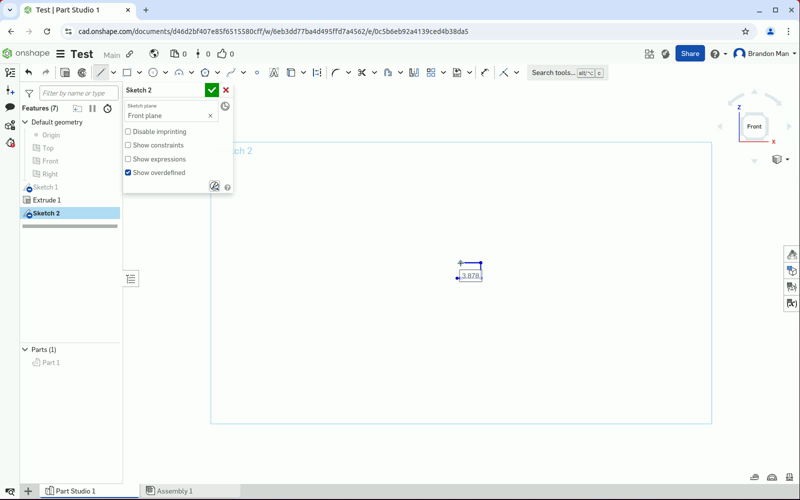
key_down(shift)
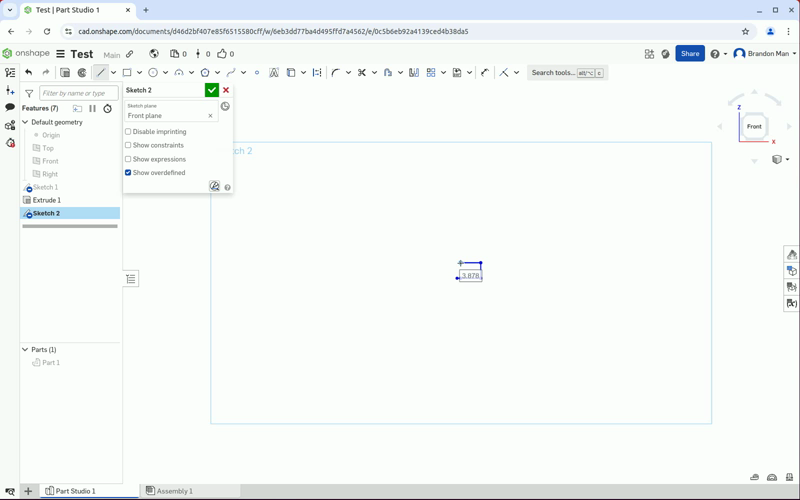
mouse_move(490, 262)
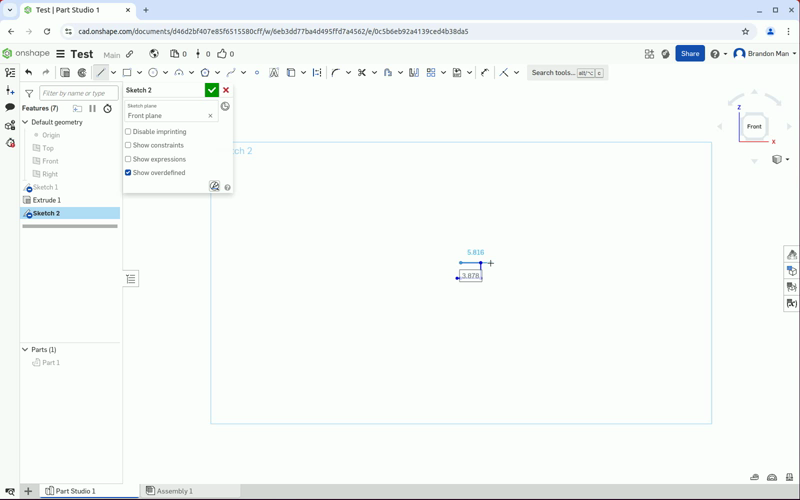
mouse_move(457, 262)
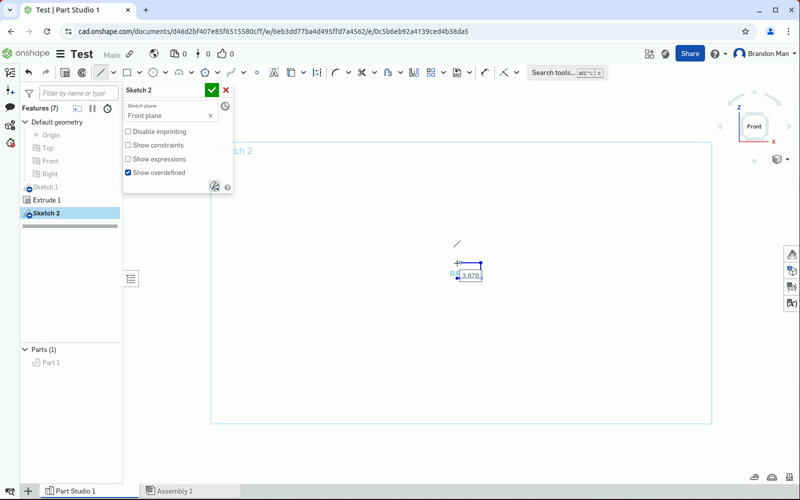
scroll(6)
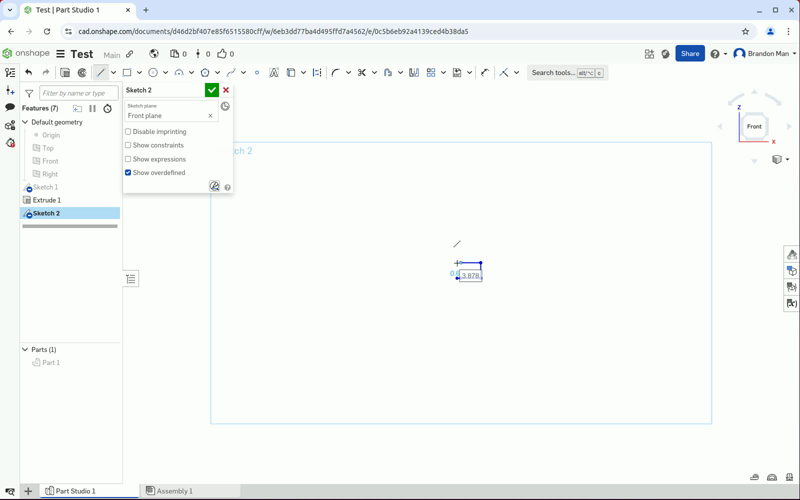
scroll(6)
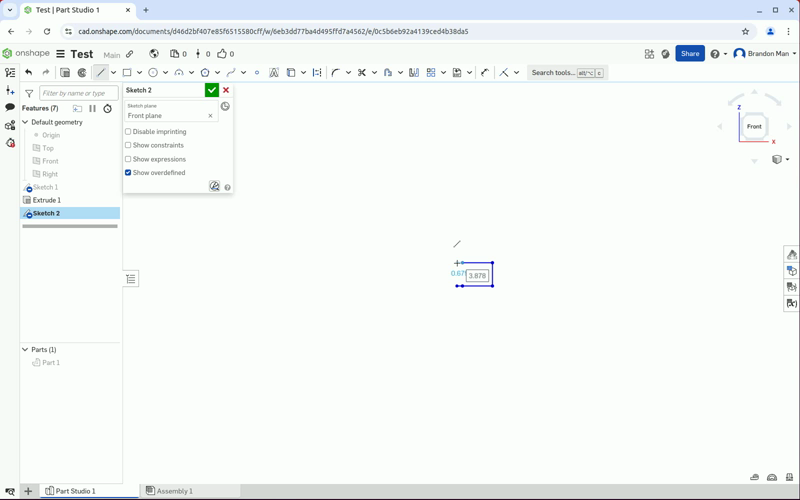
scroll(6)
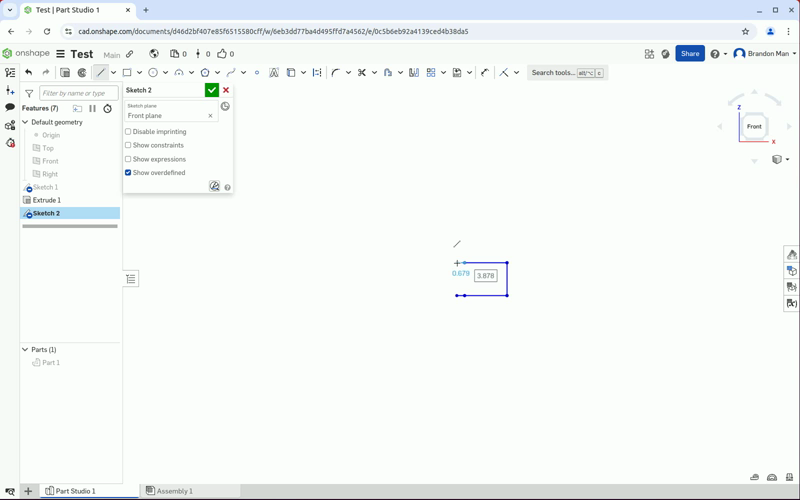
scroll(6)
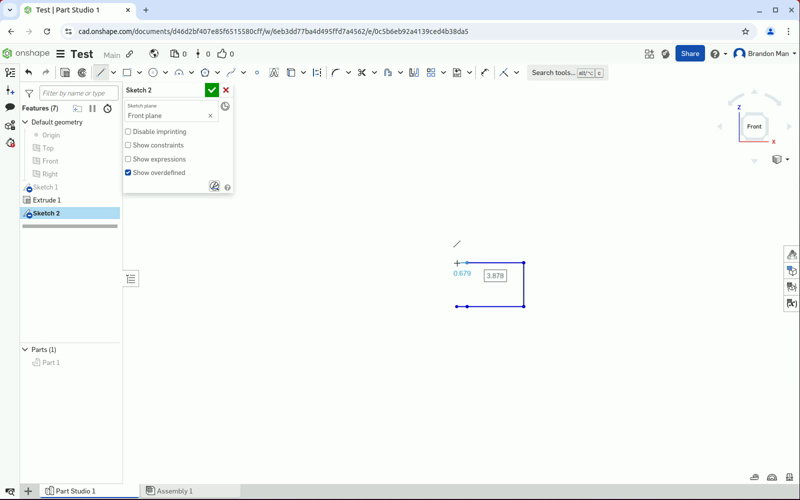
scroll(6)
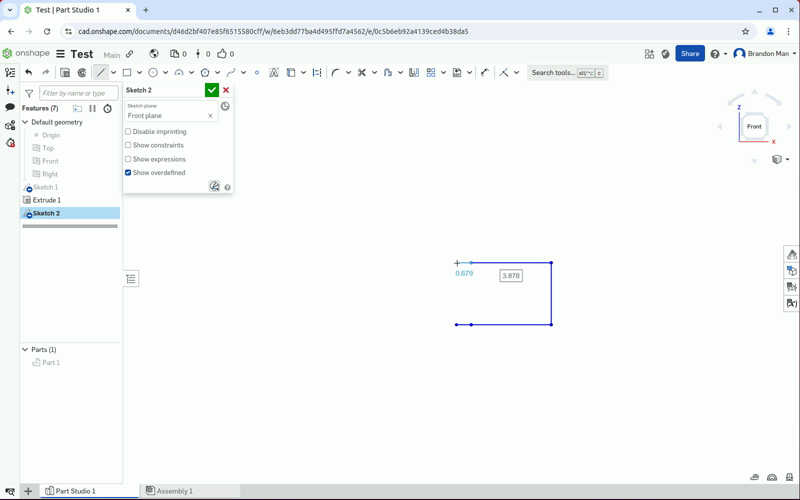
scroll(6)
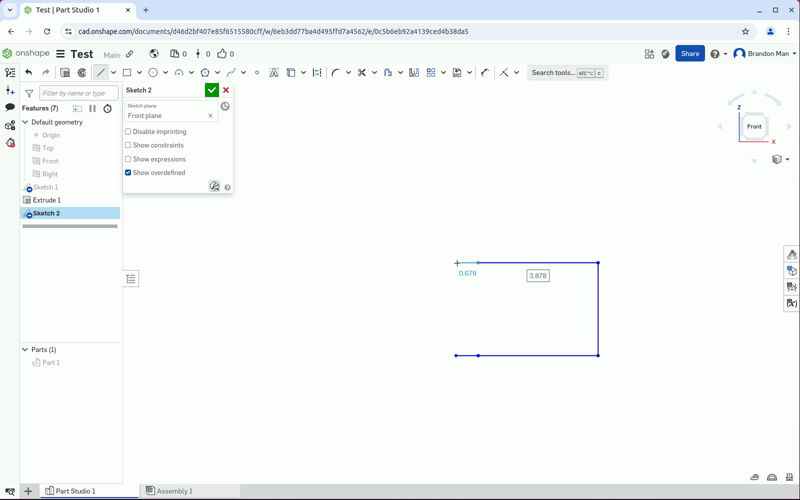
scroll(6)
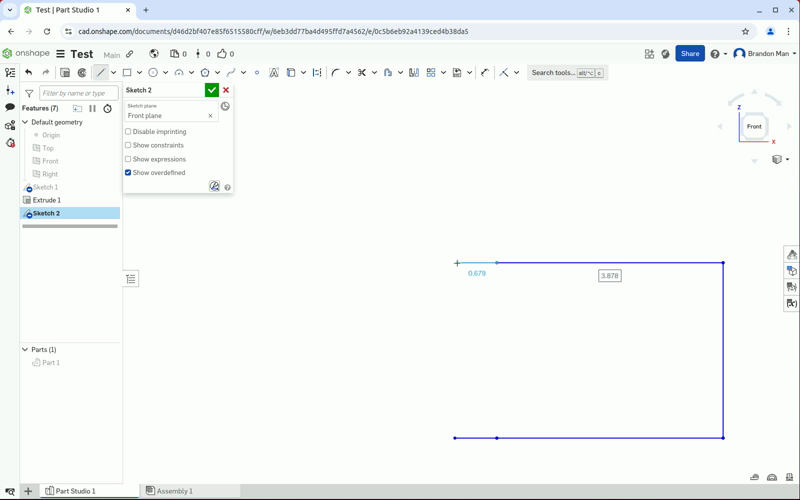
click(457, 262)
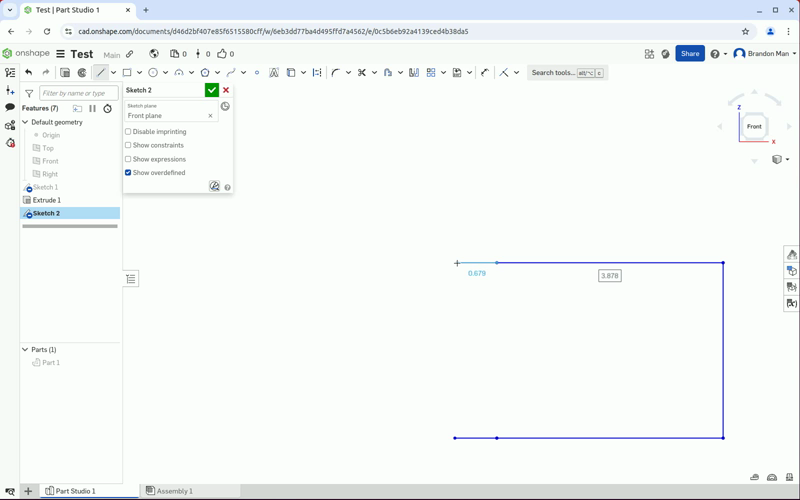
scroll(-6)
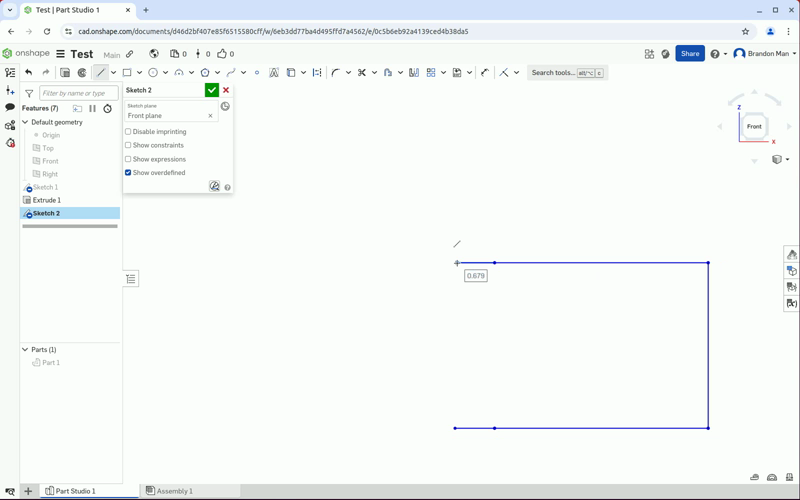
scroll(-6)
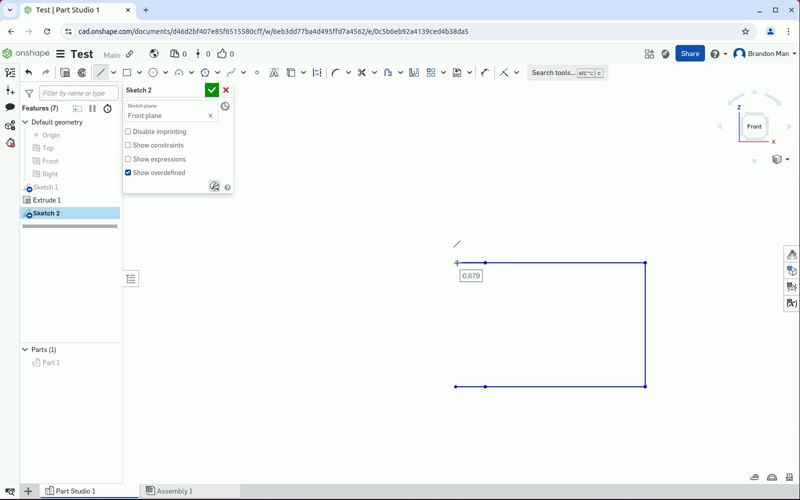
scroll(-6)
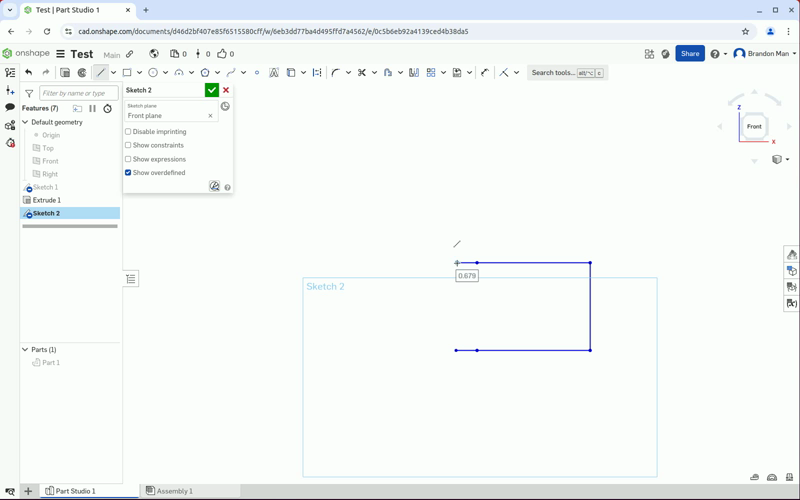
scroll(-6)
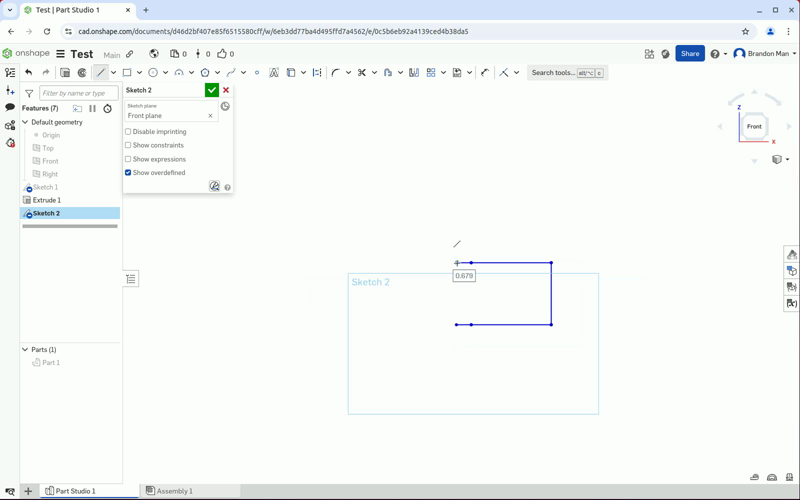
scroll(-6)
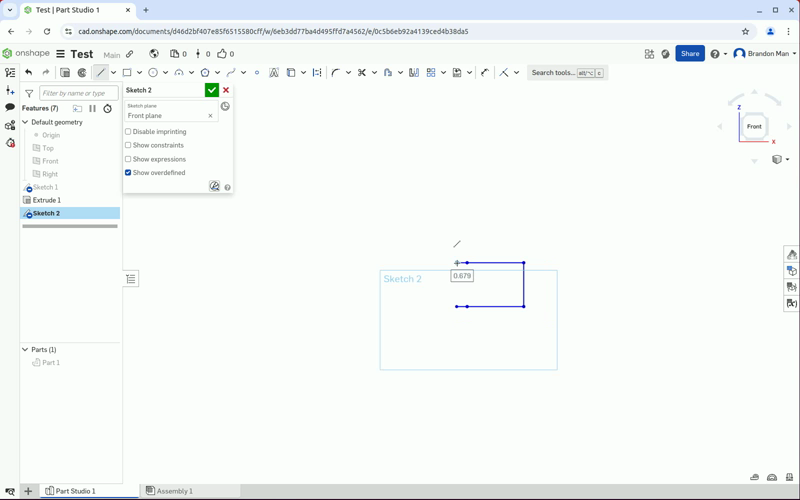
scroll(-6)
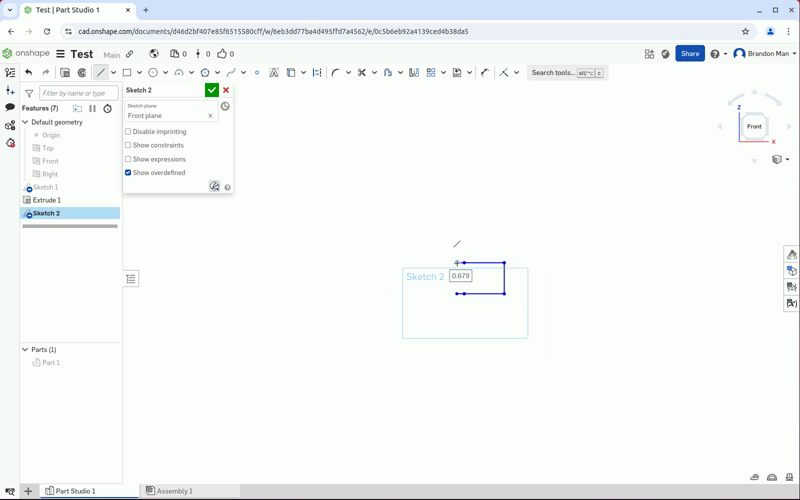
scroll(-6)
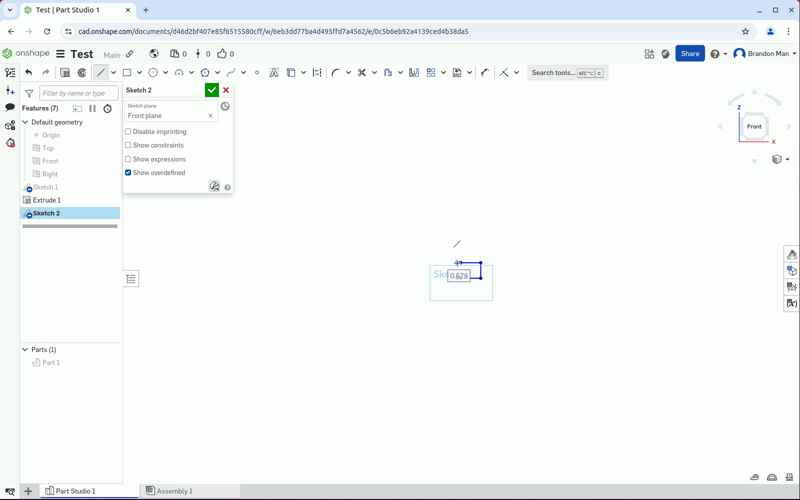
key_up(shift)
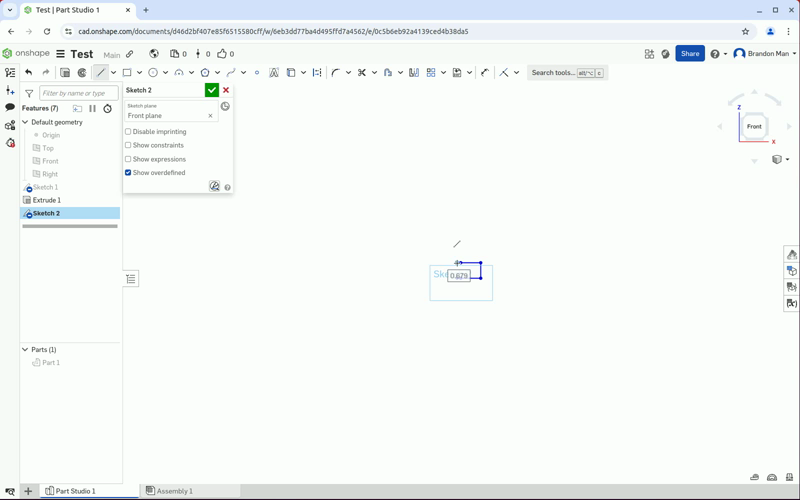
mouse_move(487, 262)
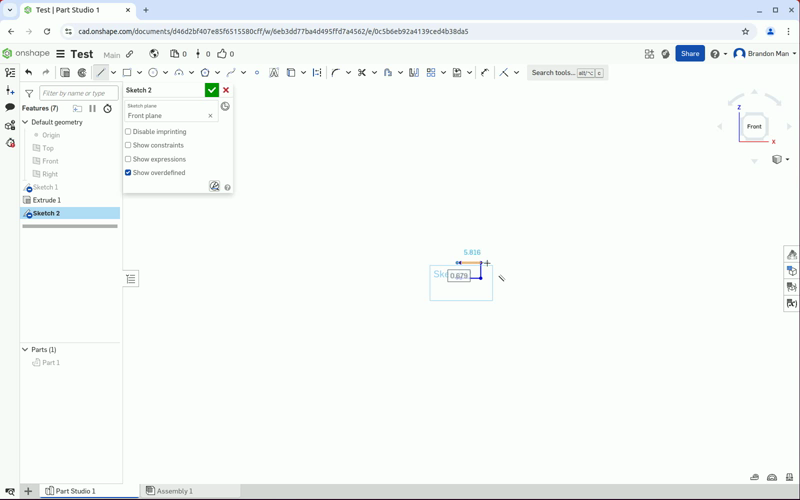
key_down(shift)
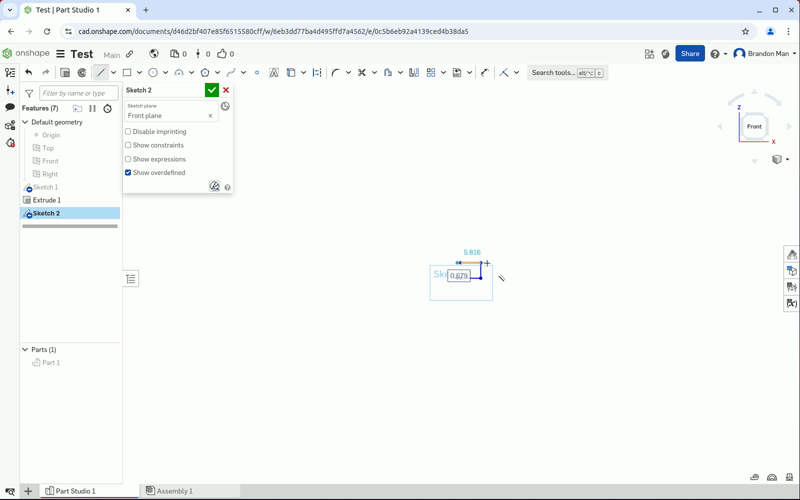
mouse_move(457, 278)
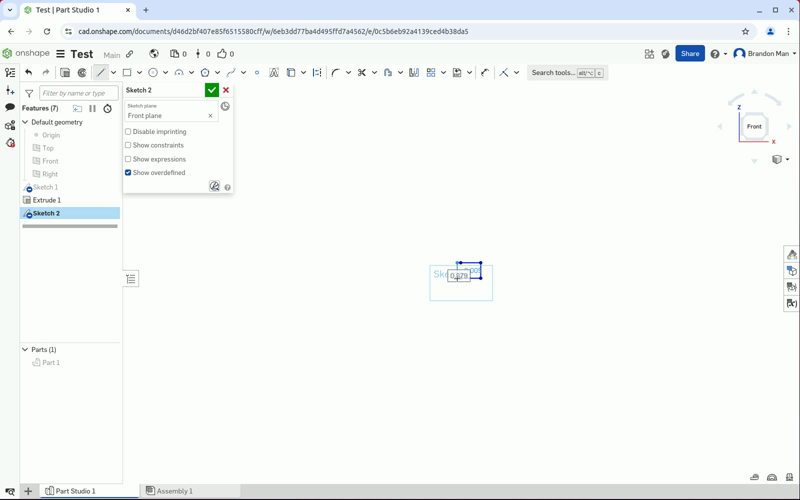
scroll(6)
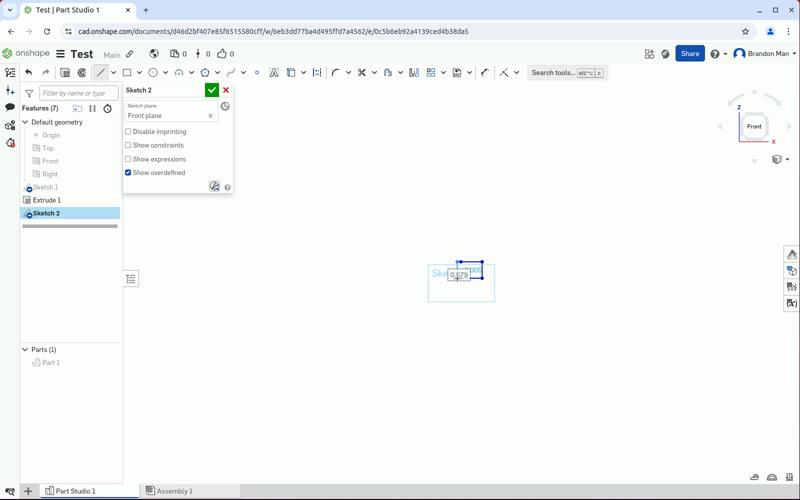
scroll(6)
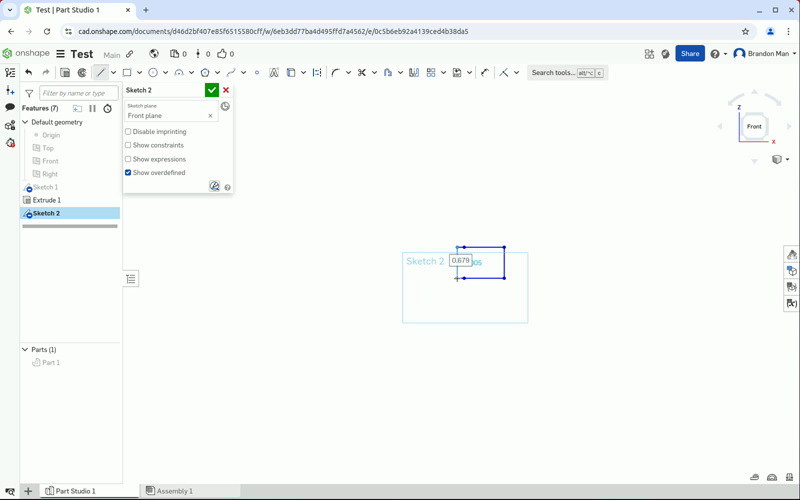
scroll(6)
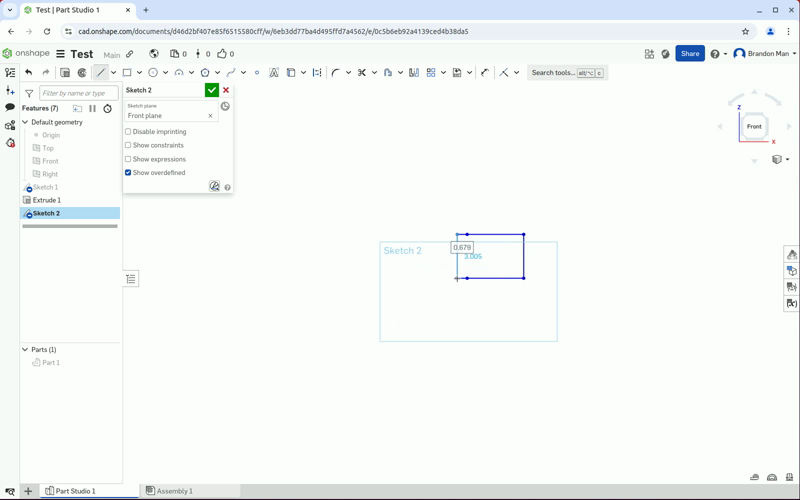
scroll(6)
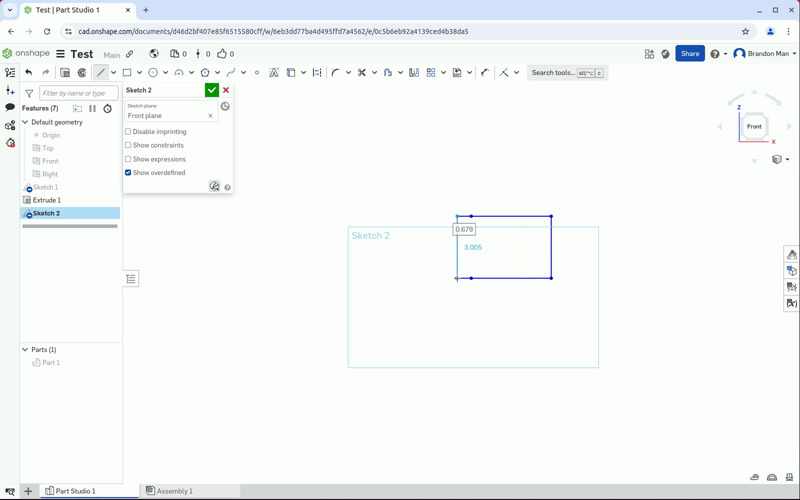
scroll(6)
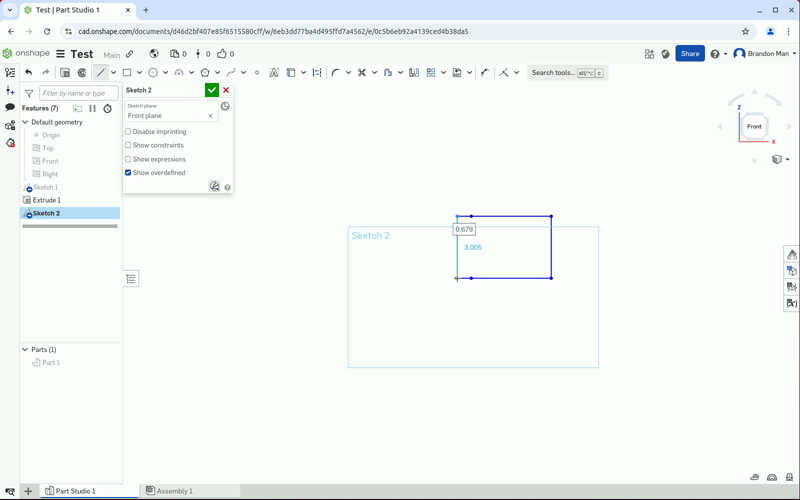
scroll(6)
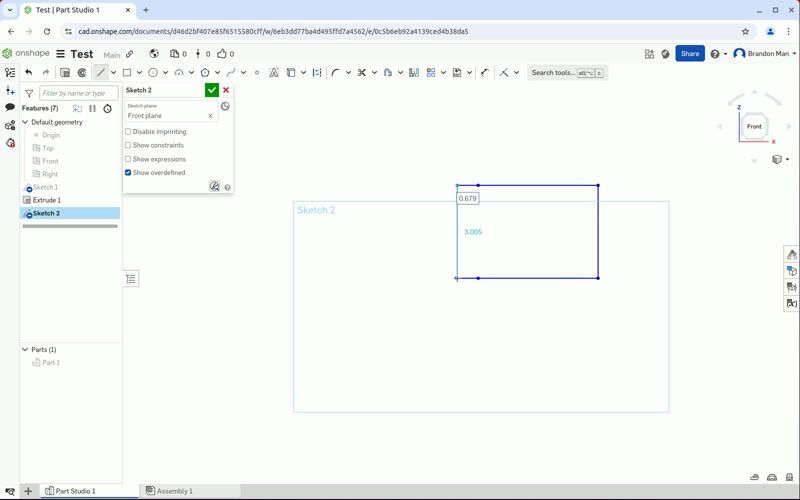
scroll(6)
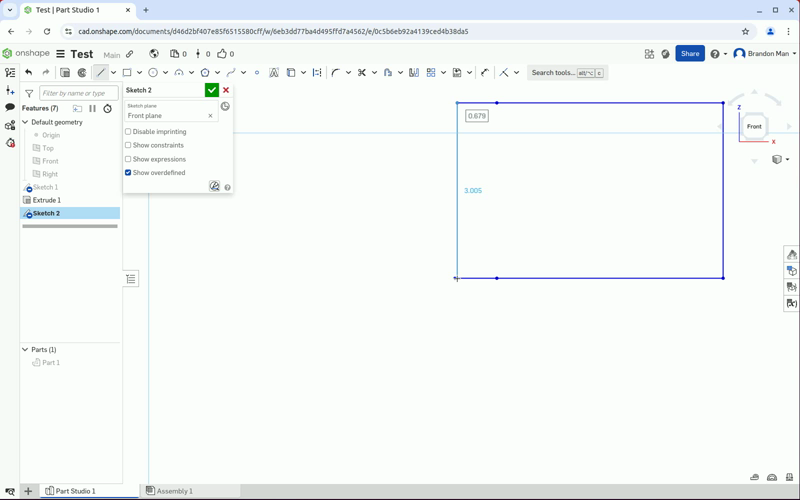
key_up(shift)
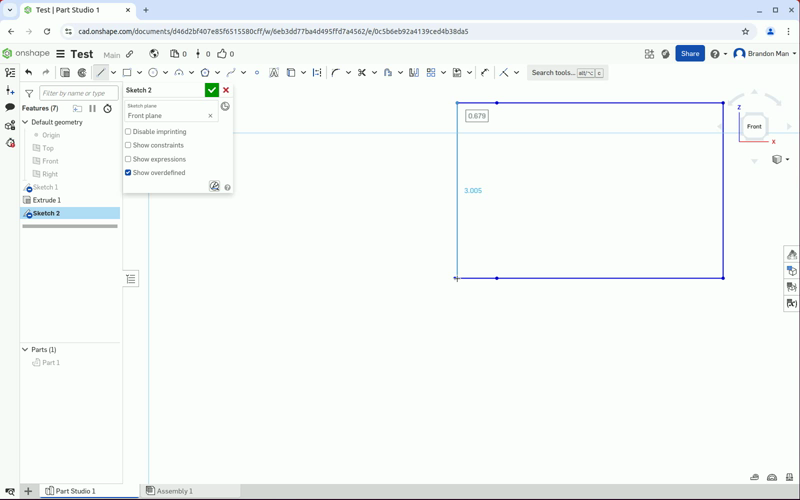
click(457, 278)
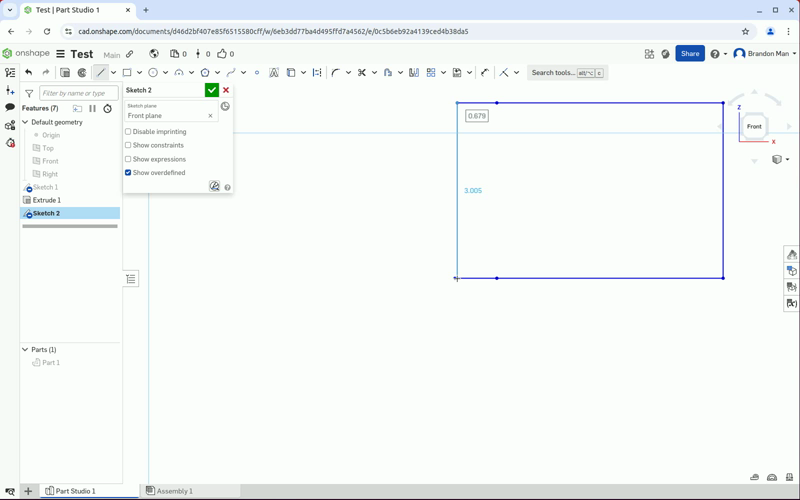
scroll(-6)
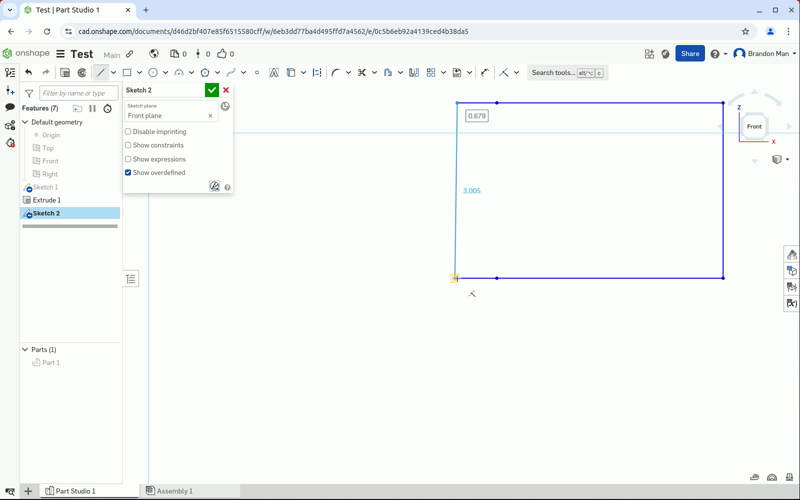
scroll(-6)
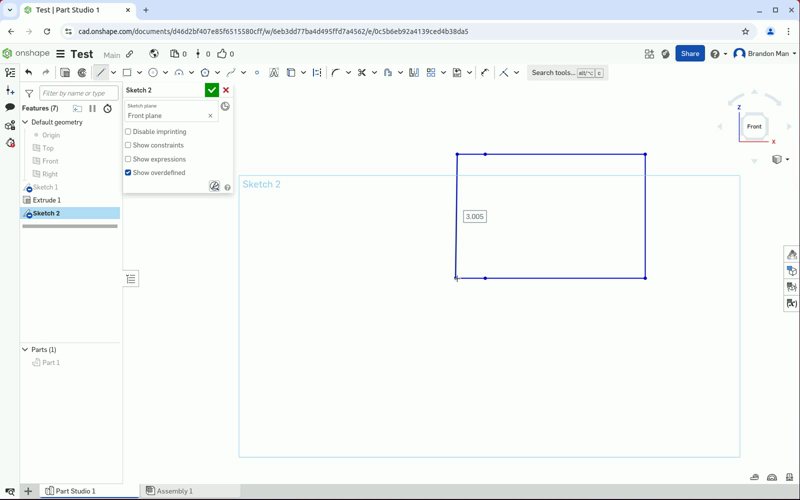
scroll(-6)
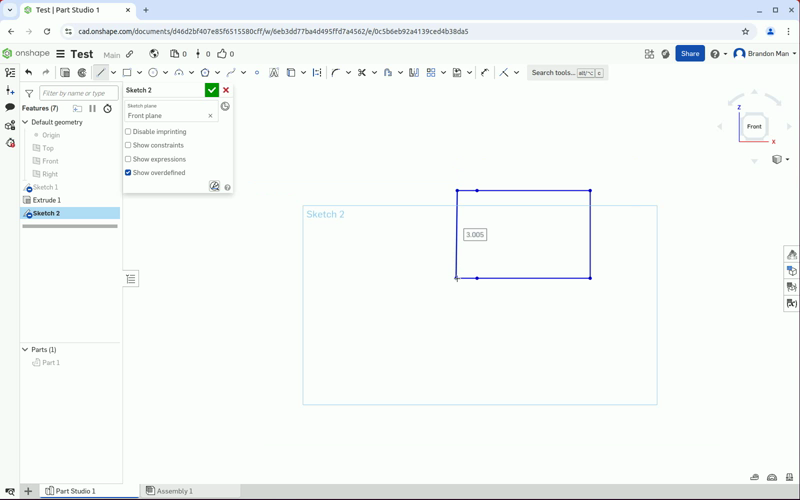
scroll(-6)
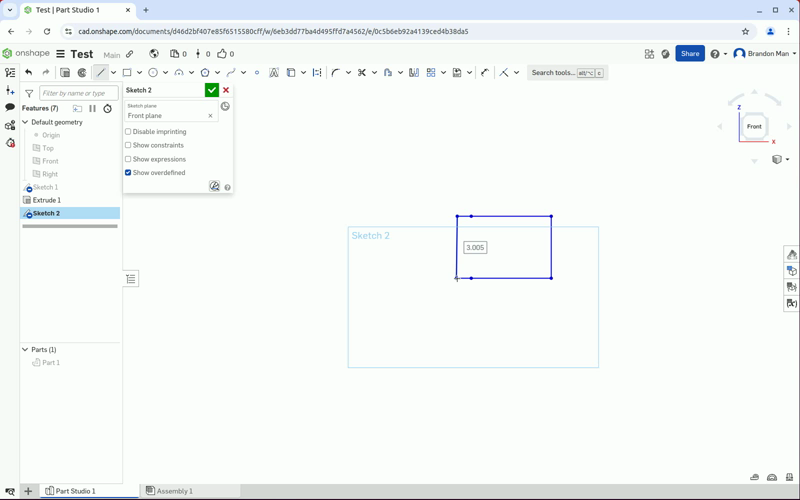
scroll(-6)
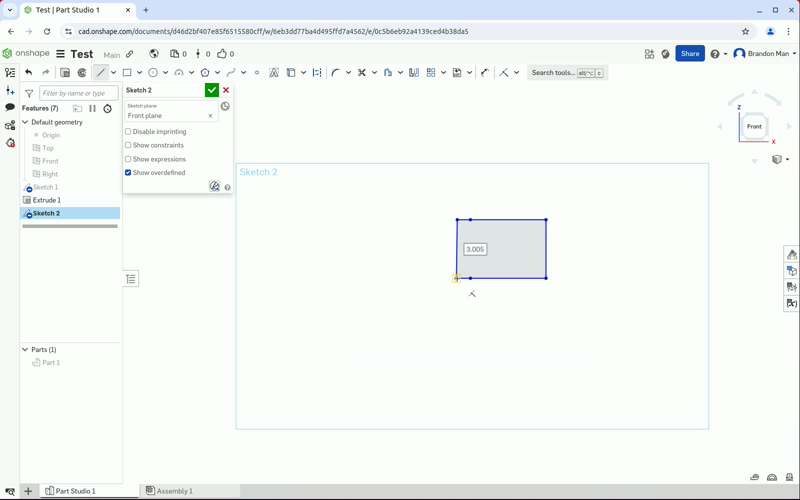
scroll(-6)
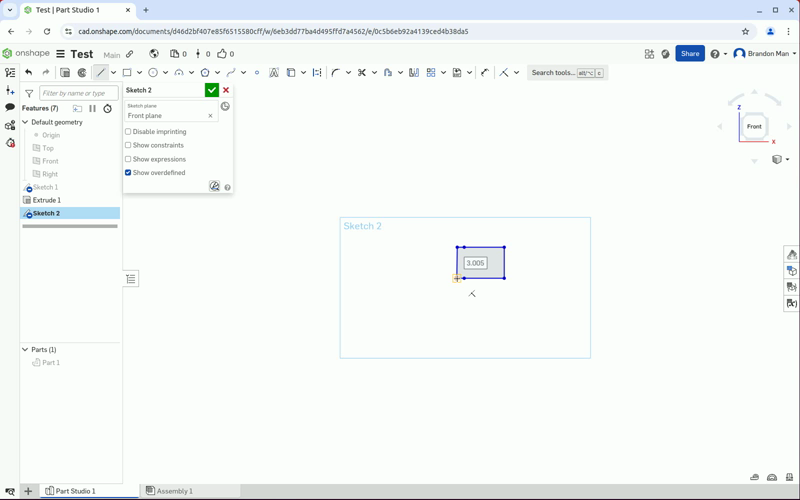
scroll(-6)
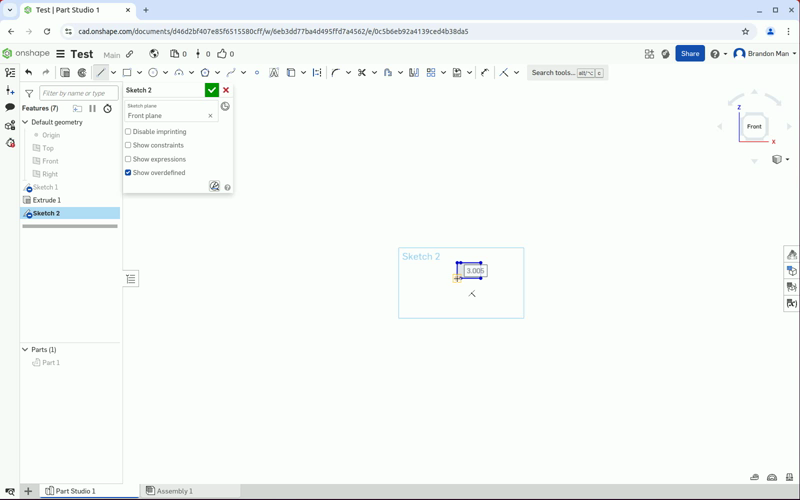
key(esc)
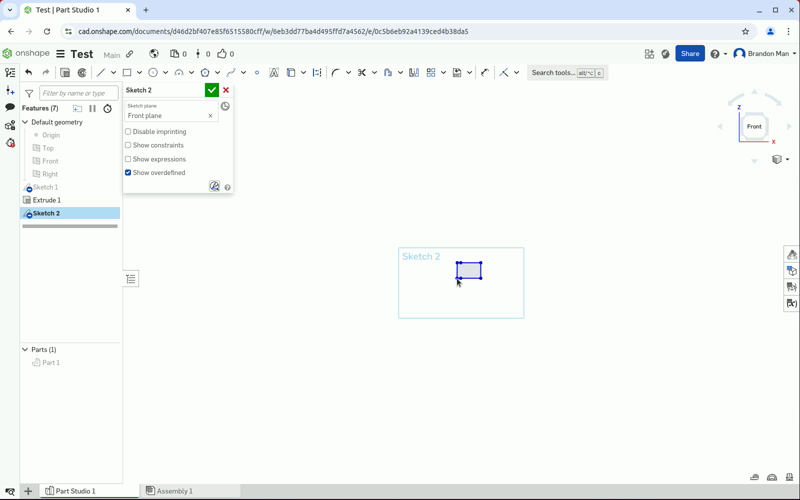
mouse_move(467, 274)
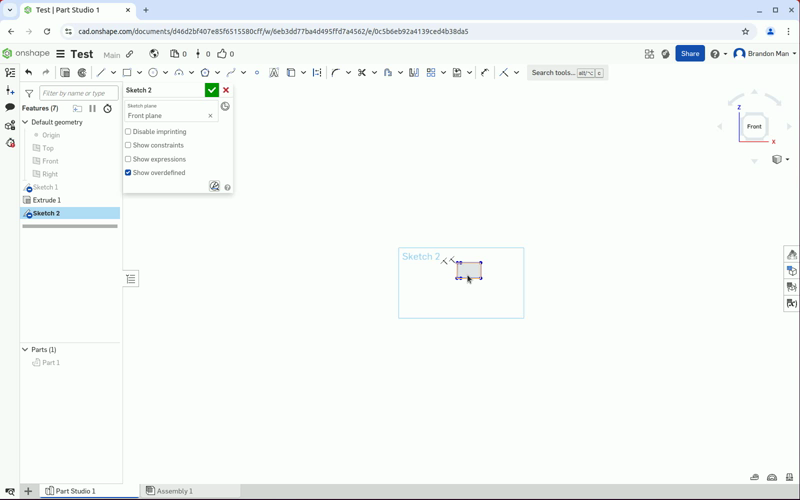
scroll(6)
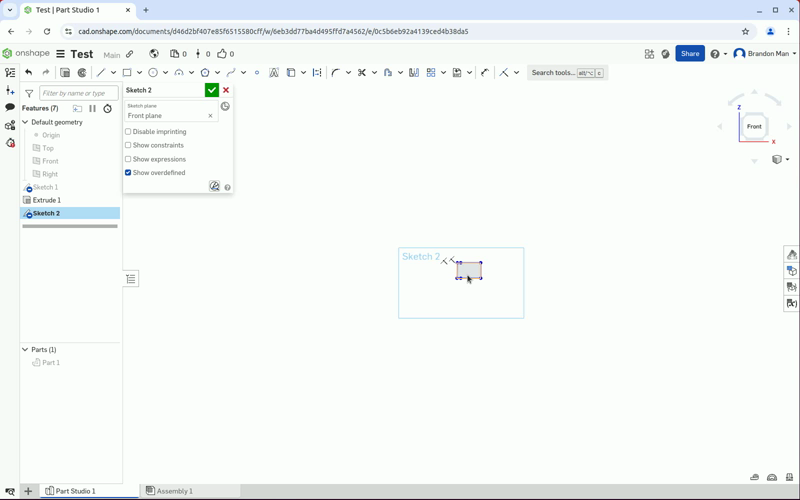
scroll(6)
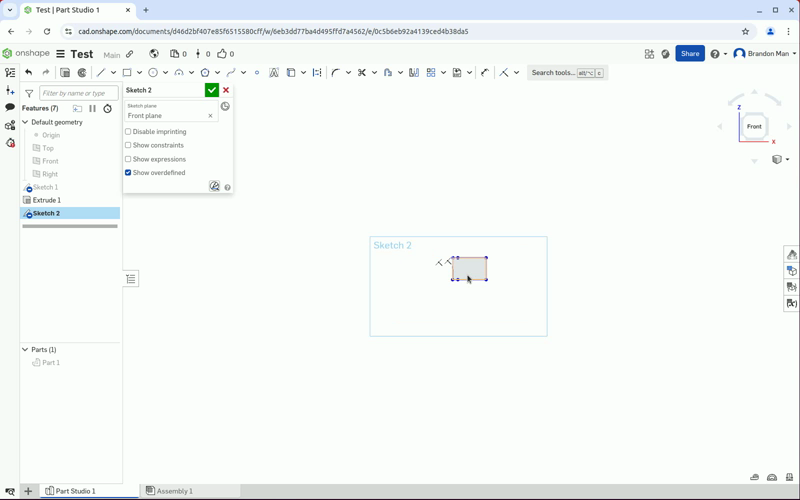
scroll(6)
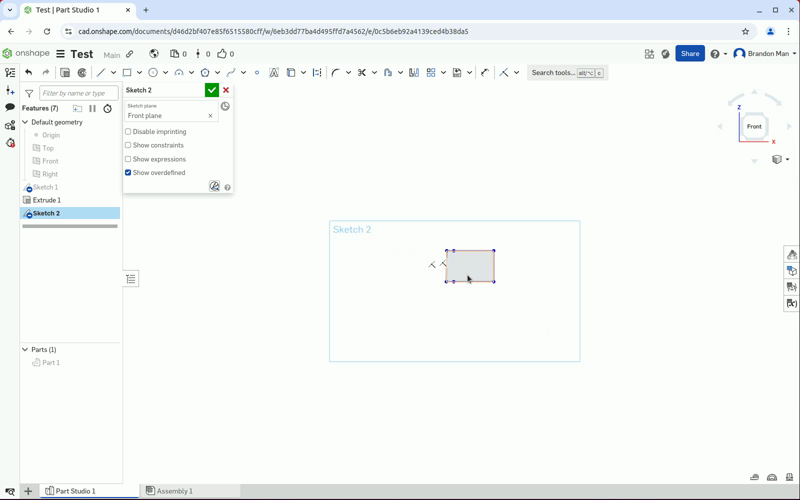
scroll(6)
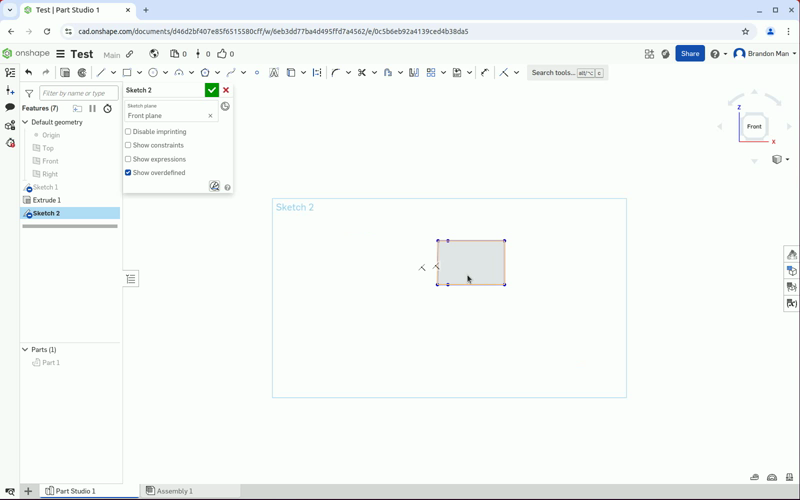
scroll(6)
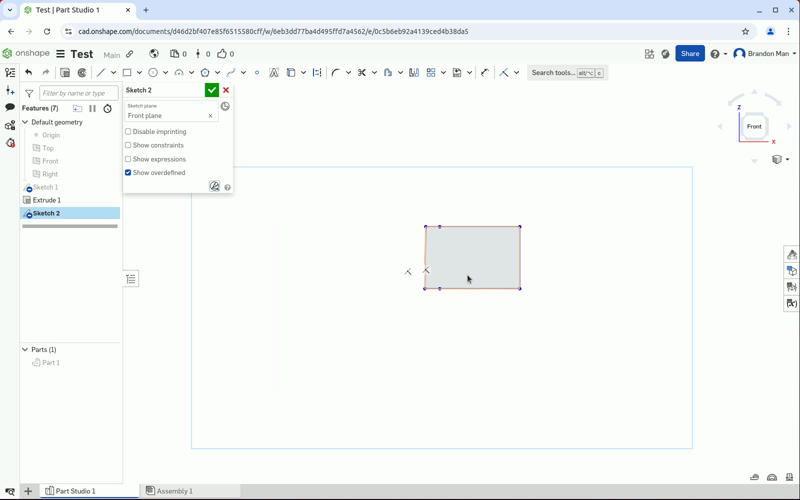
scroll(6)
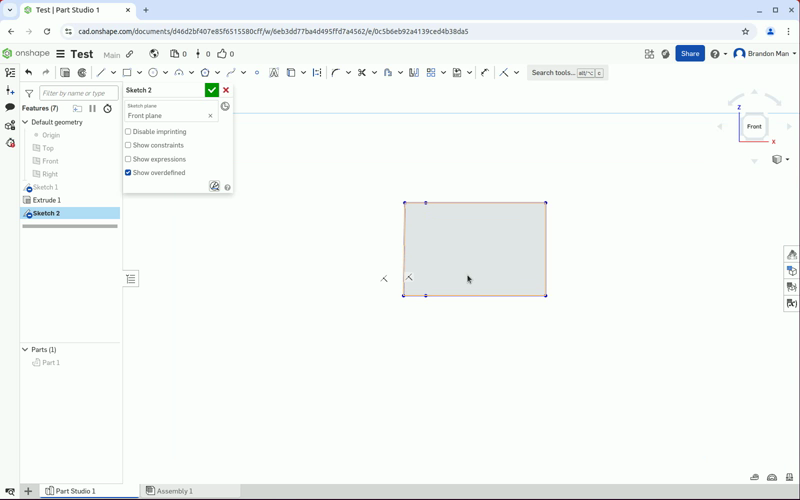
scroll(6)
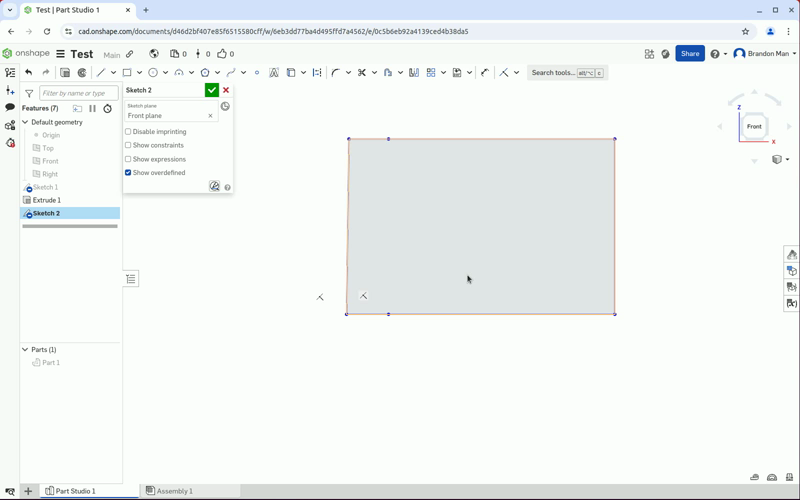
click(467, 274)
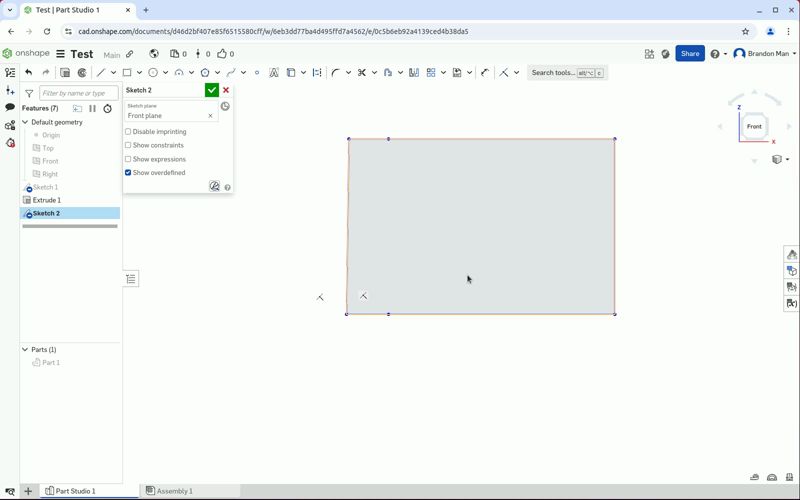
scroll(-6)
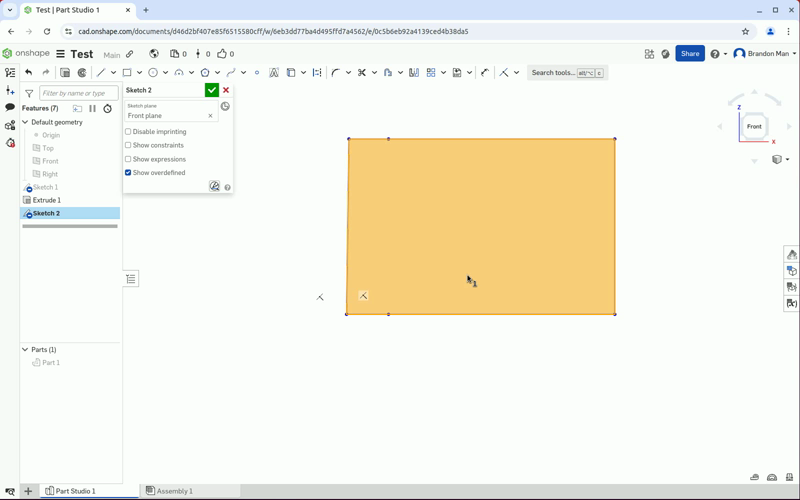
scroll(-6)
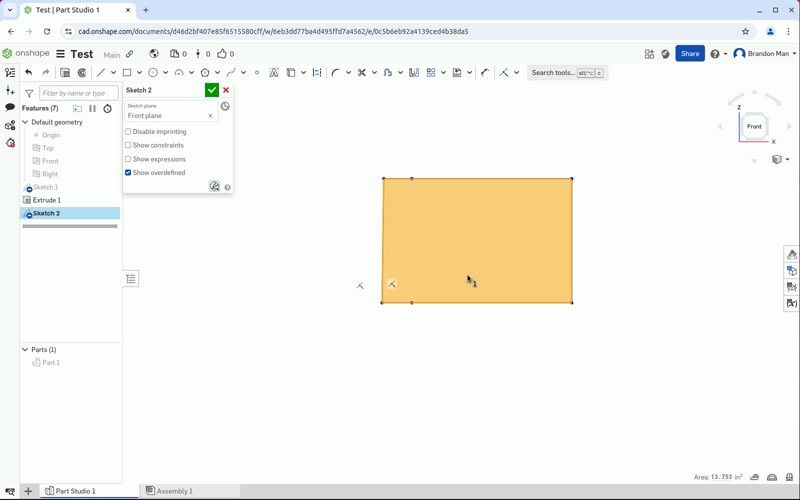
scroll(-6)
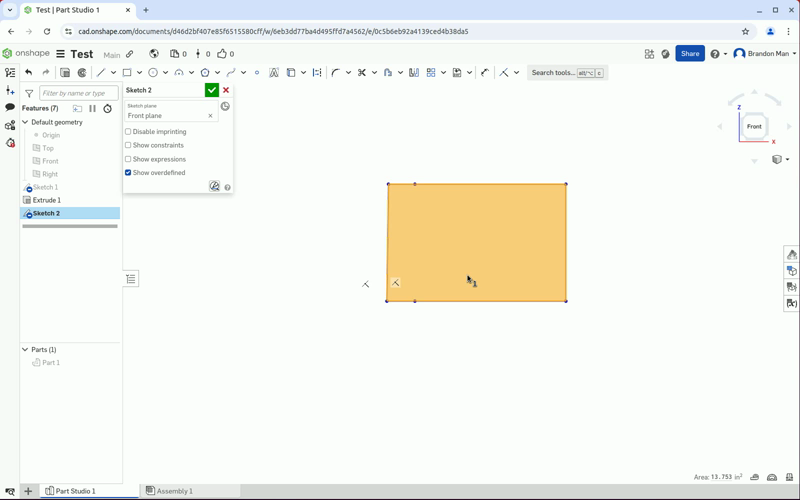
scroll(-6)
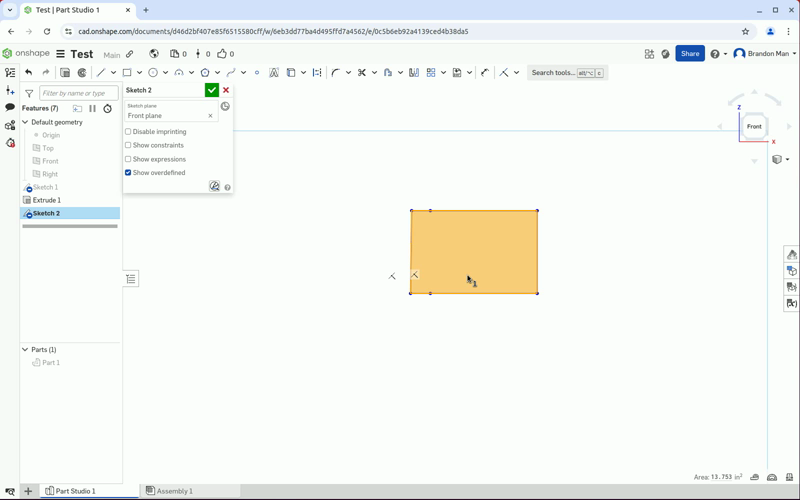
scroll(-6)
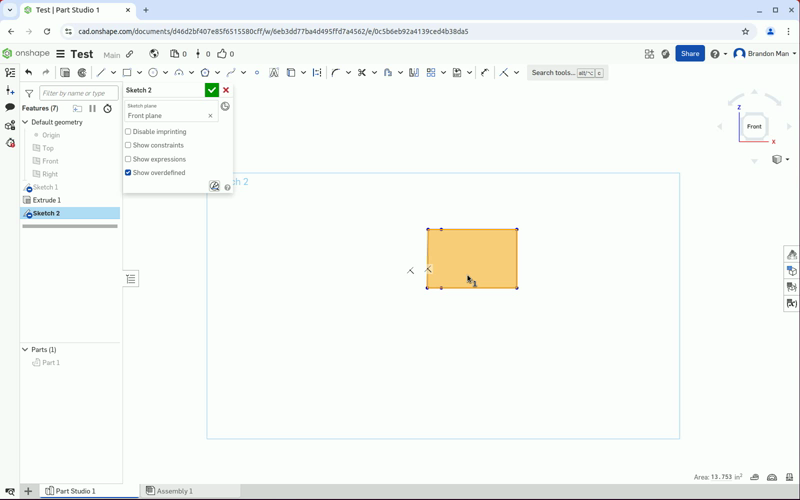
scroll(-6)
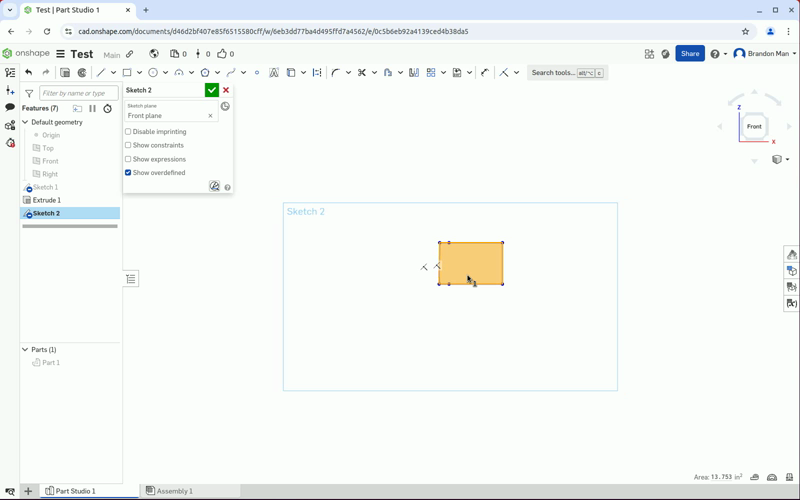
scroll(-6)
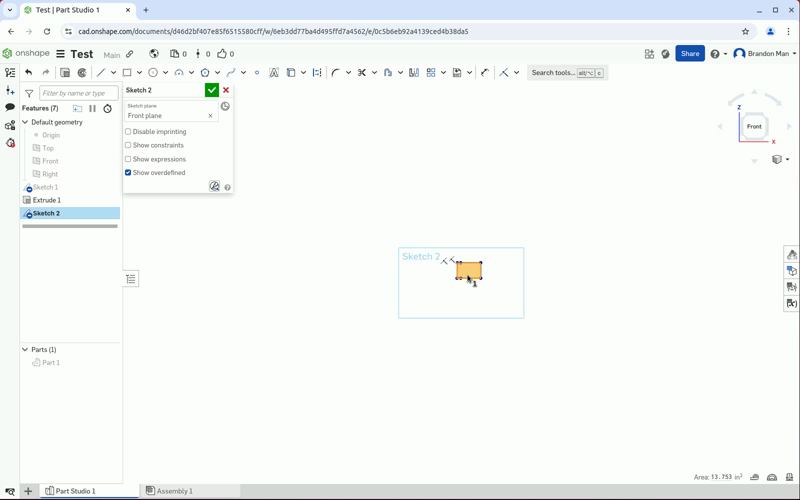
mouse_move(73, 352)
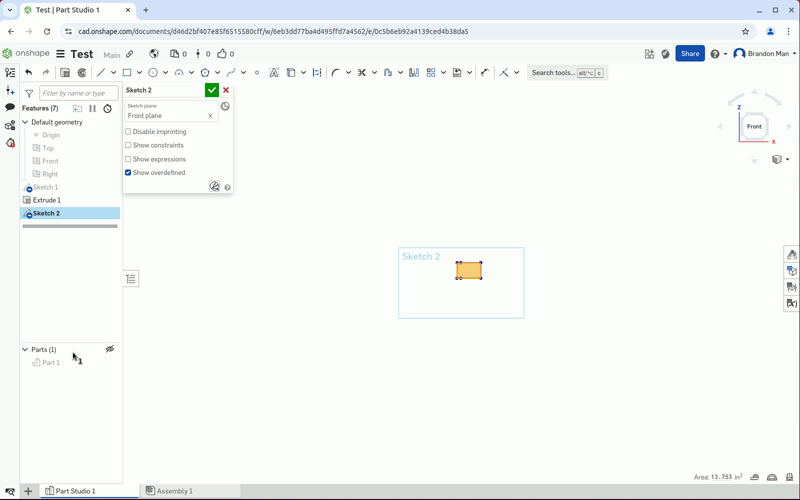
key(shift+y)
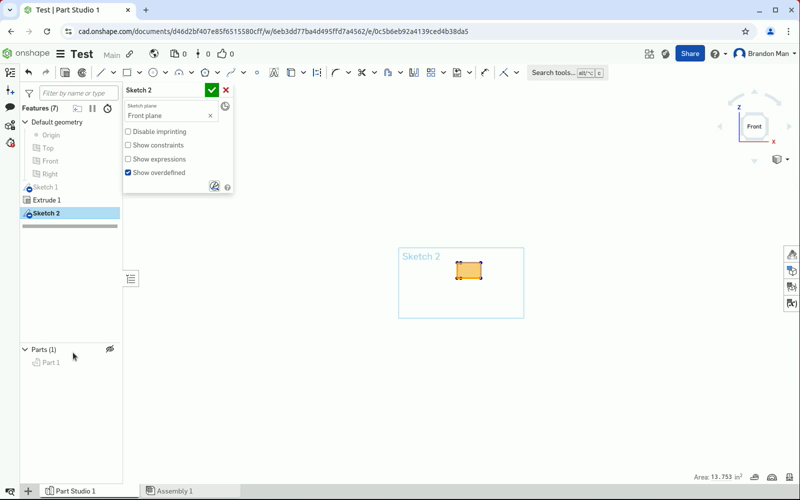
key(shift+e)
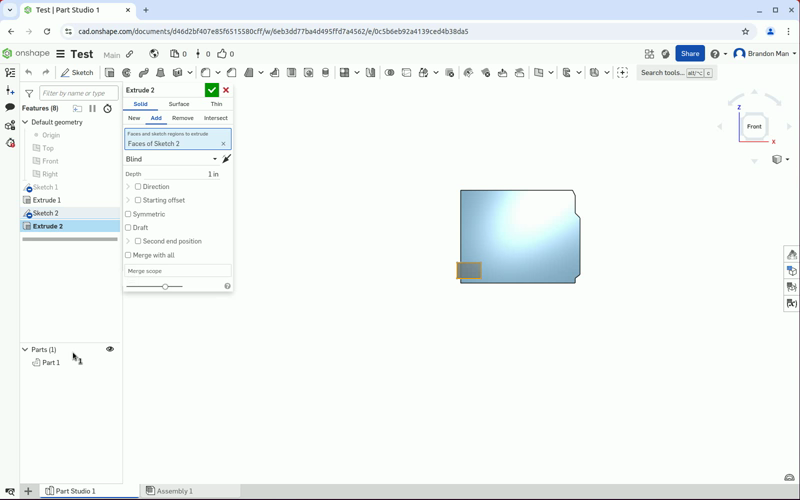
mouse_move(143, 106)
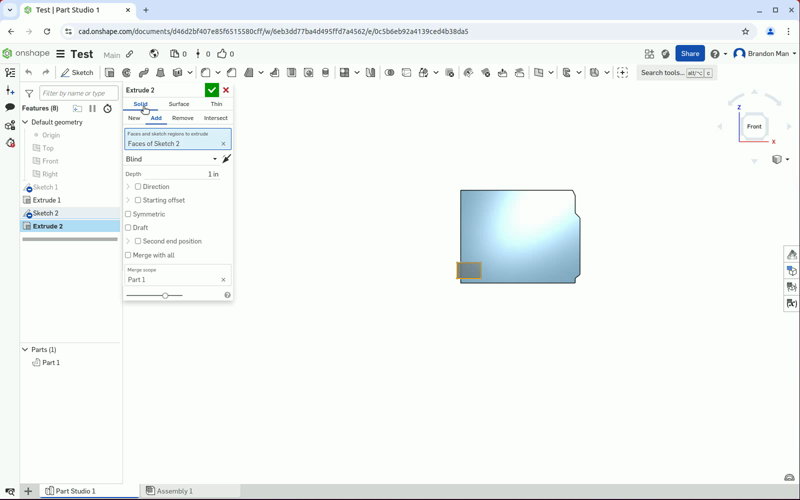
click(143, 106)
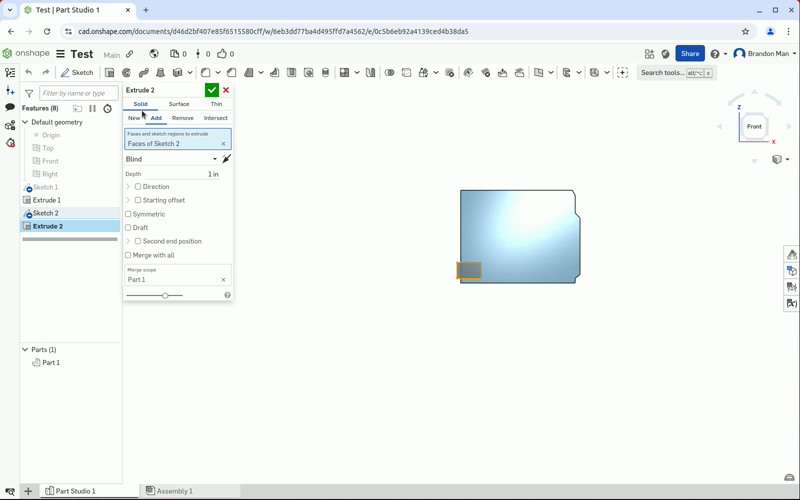
mouse_move(137, 120)
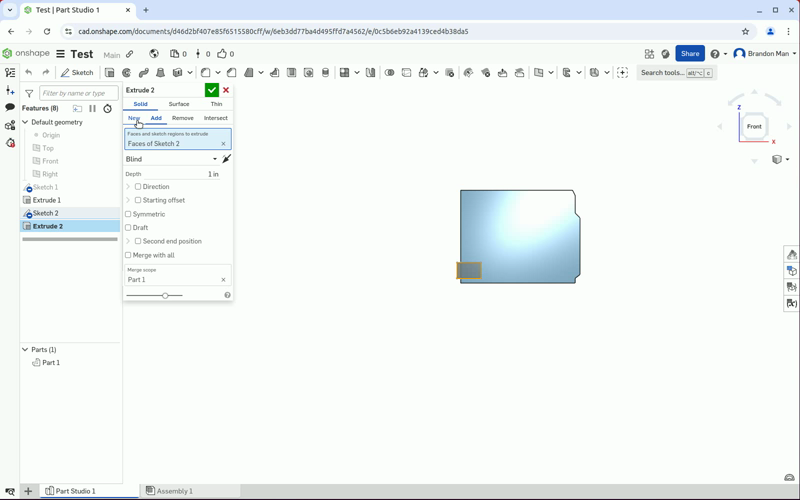
click(137, 120)
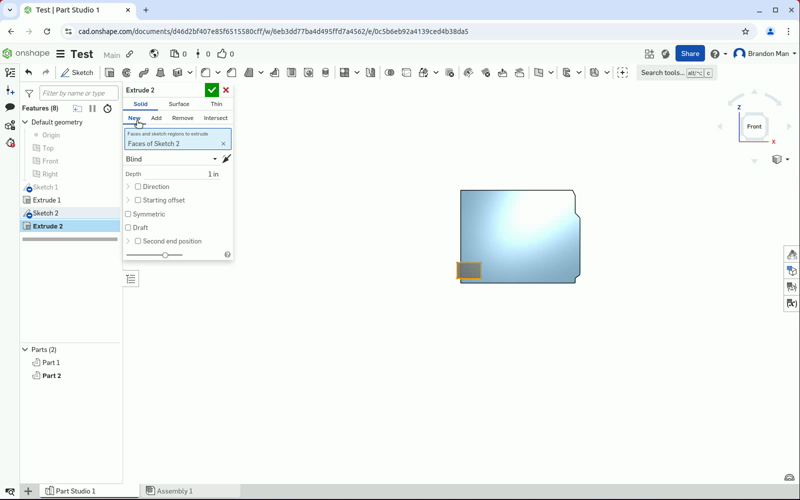
key(tab, 4)
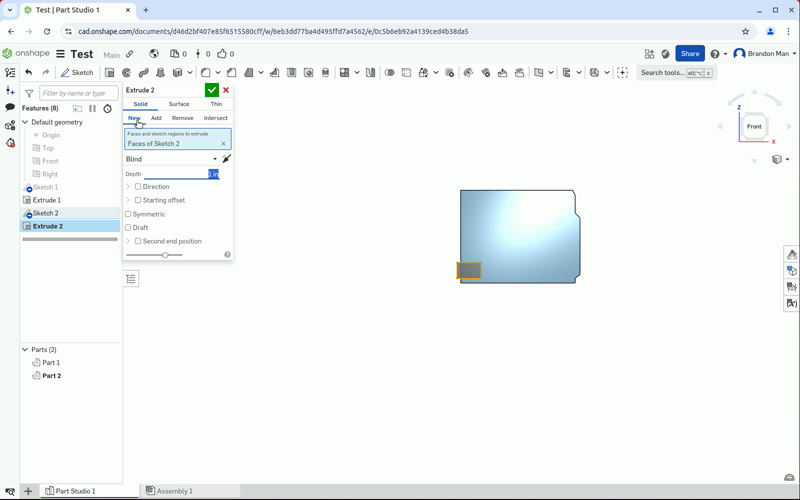
text(3.129)
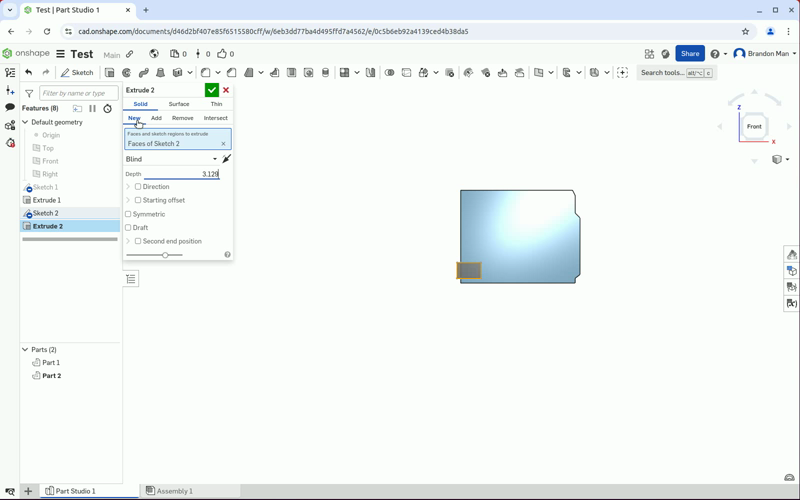
key(enter)
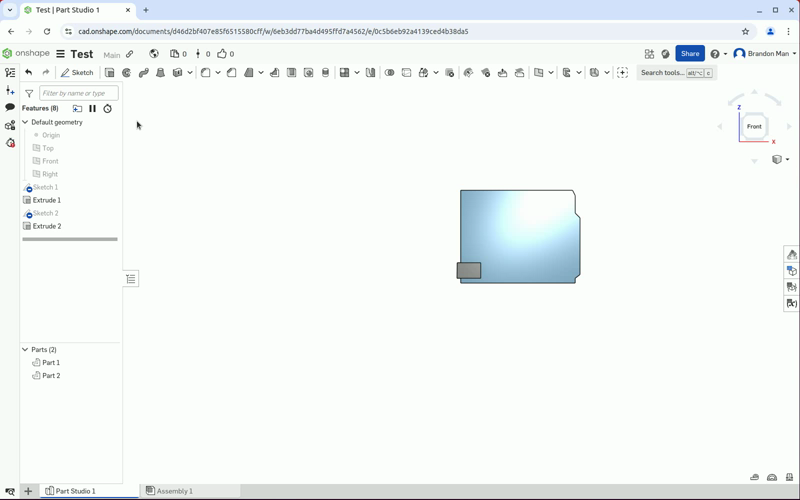
key(shift+h)
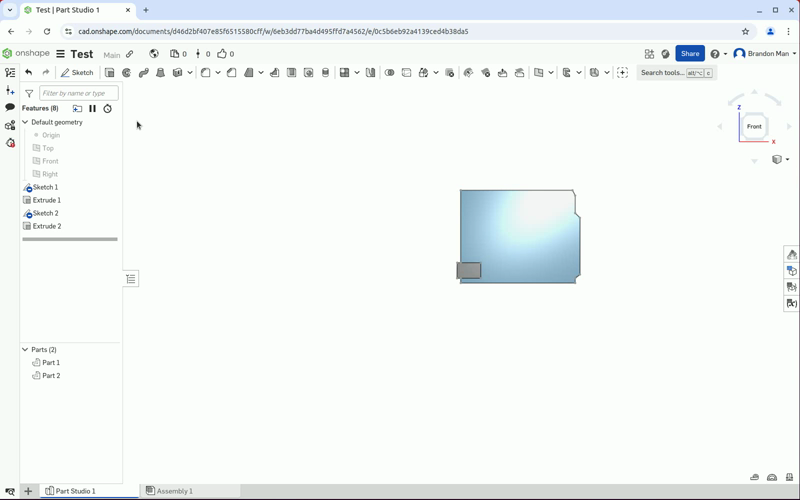
key(shift+h)
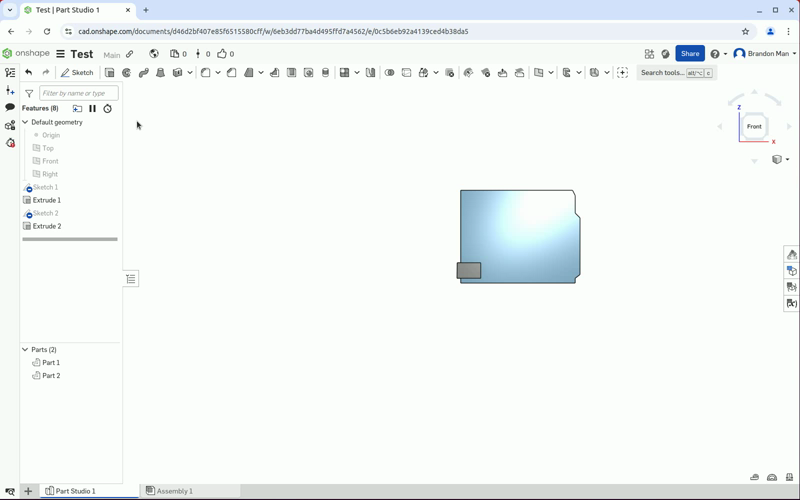
mouse_move(73, 189)
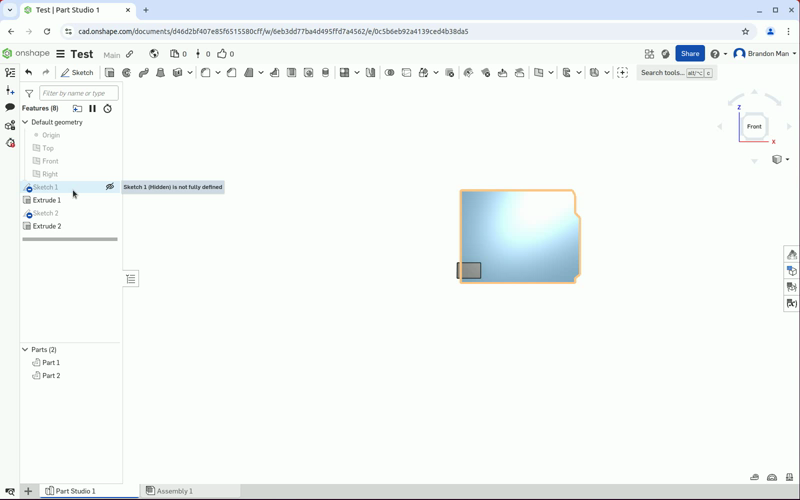
click(73, 189)
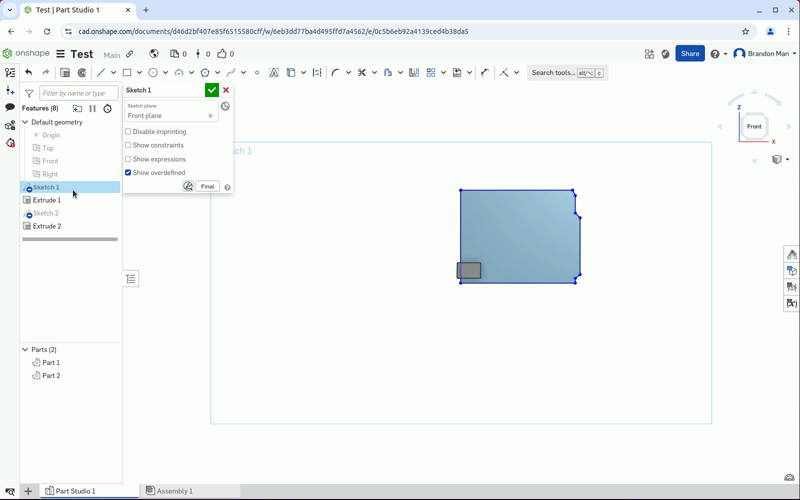
mouse_move(229, 92)
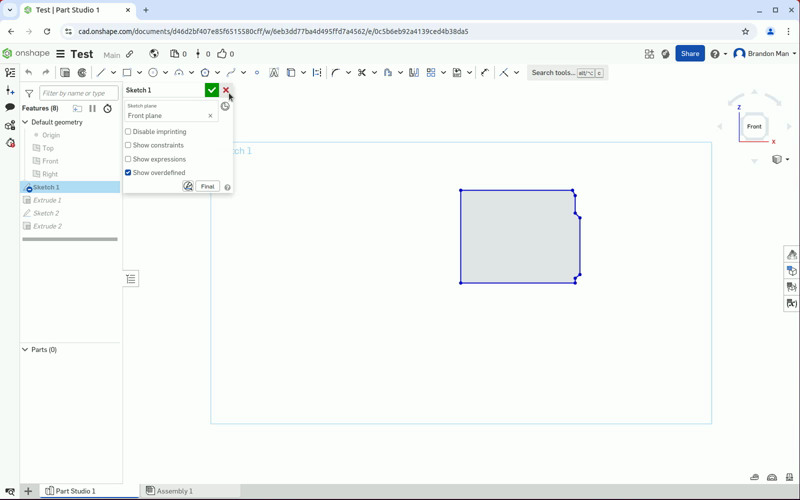
click(229, 92)
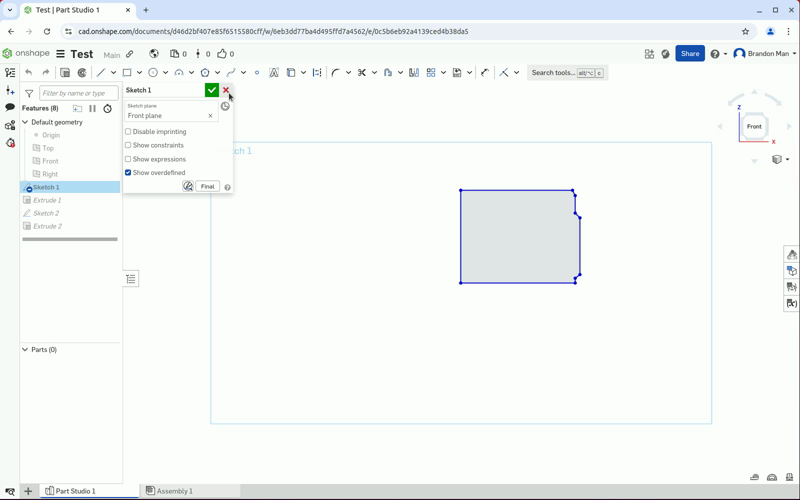
key(shift+s)
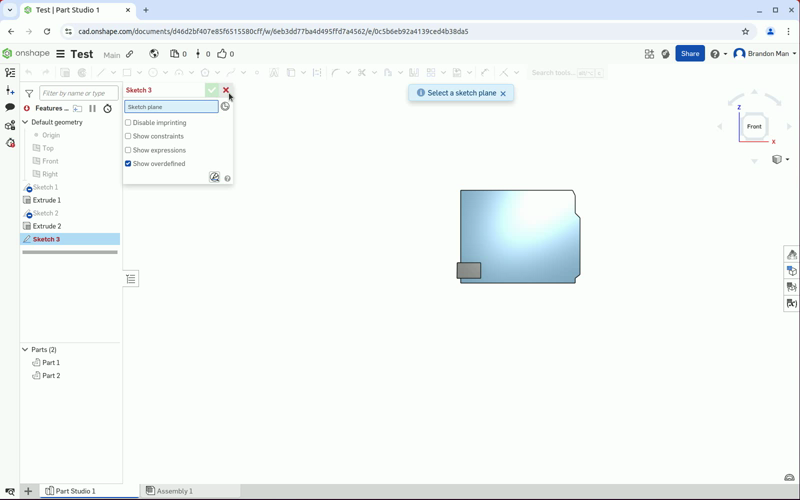
mouse_move(73, 163)
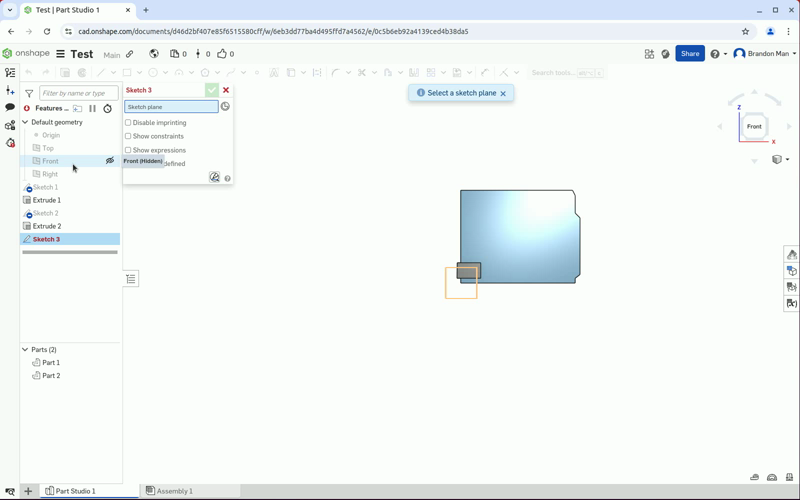
click(73, 163)
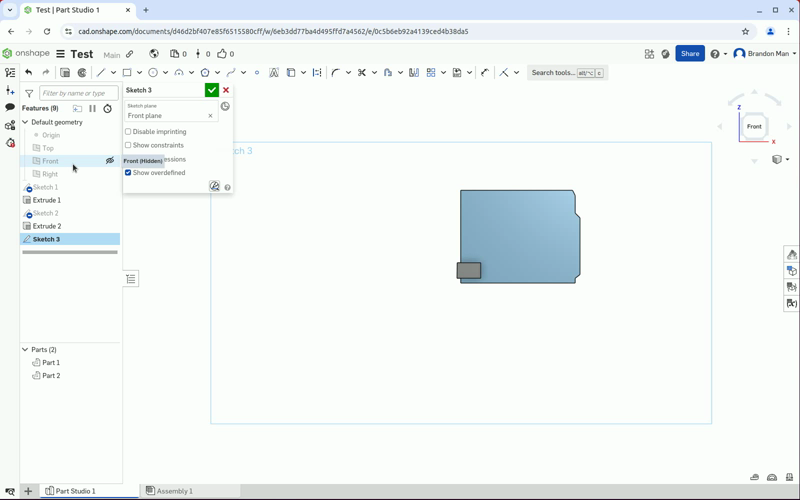
mouse_move(73, 352)
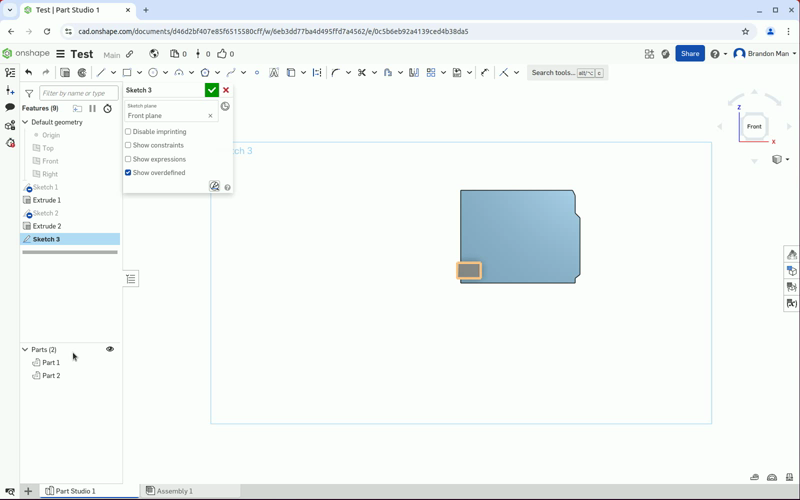
key(y)
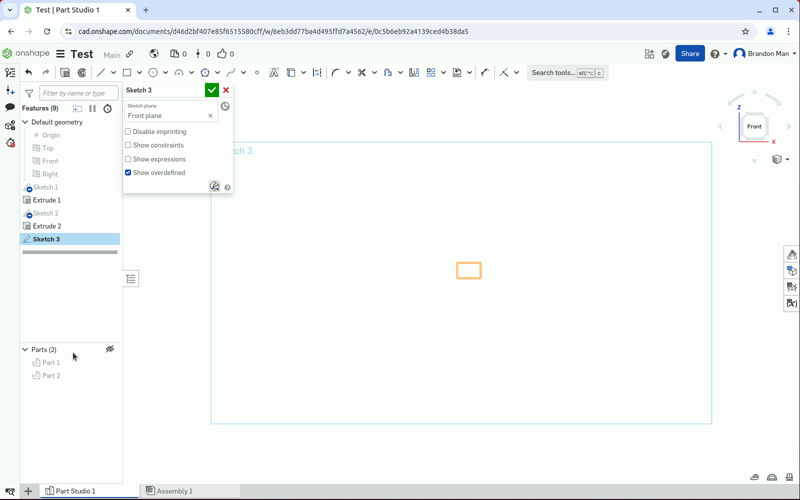
key(l)
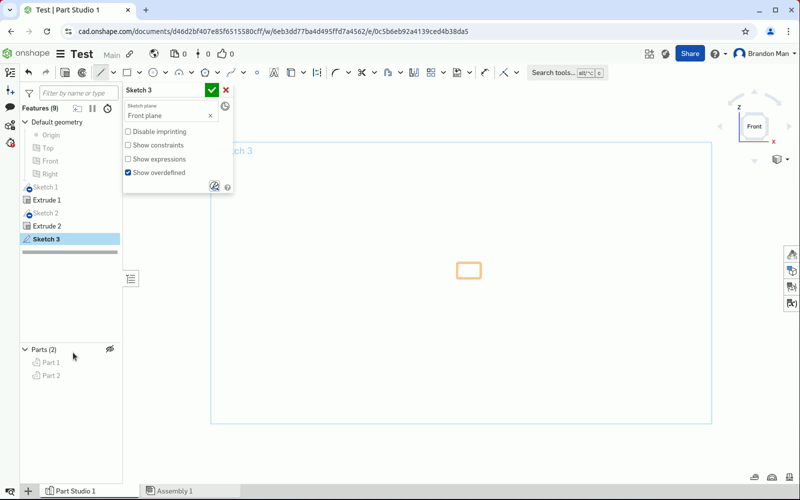
key_down(shift)
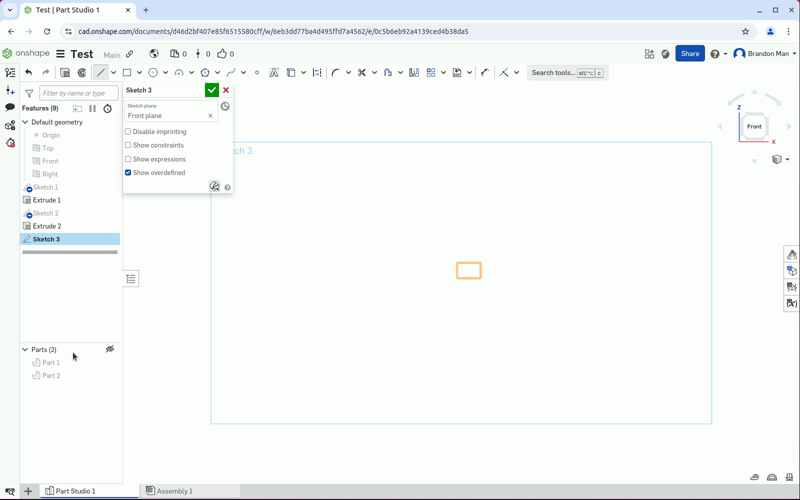
mouse_move(450, 230)
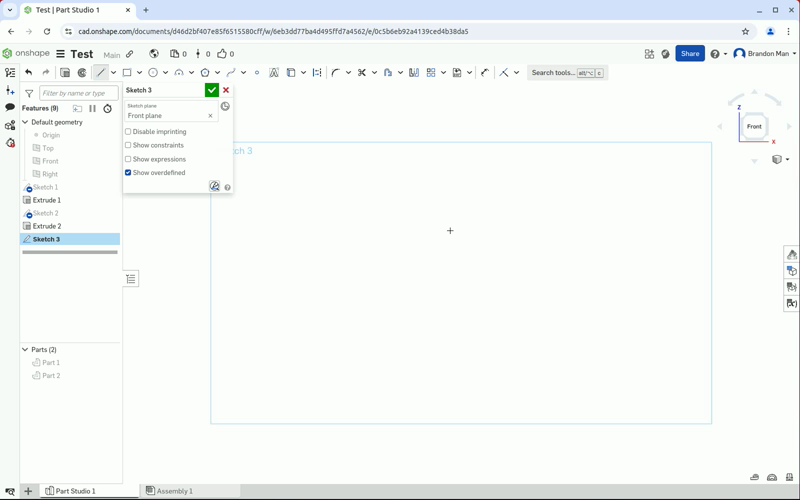
click(450, 230)
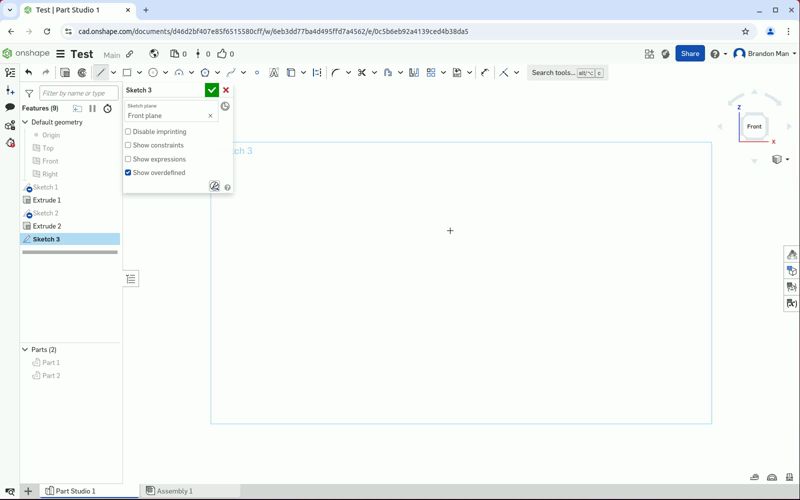
key_up(shift)
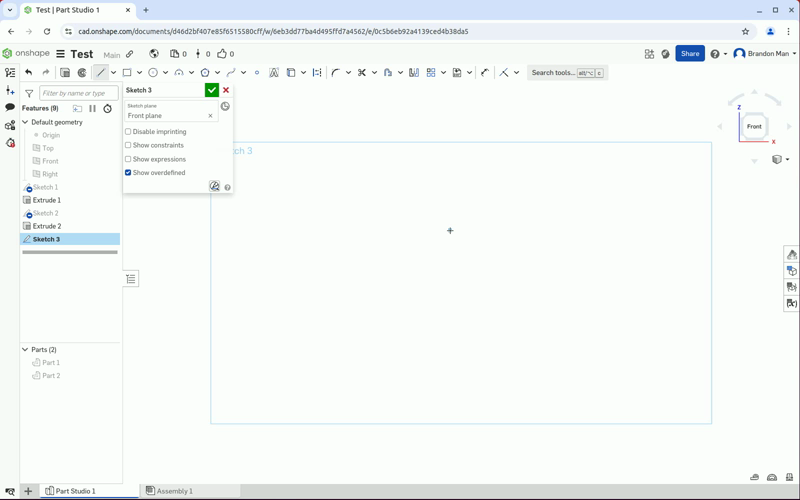
key_down(shift)
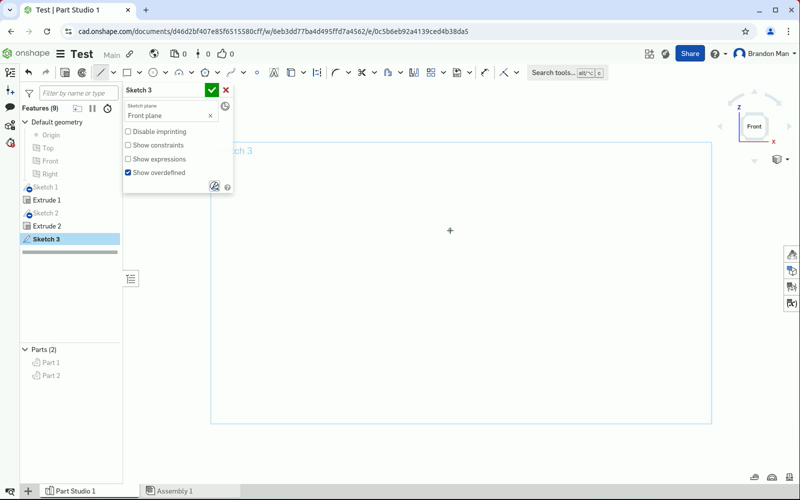
mouse_move(480, 230)
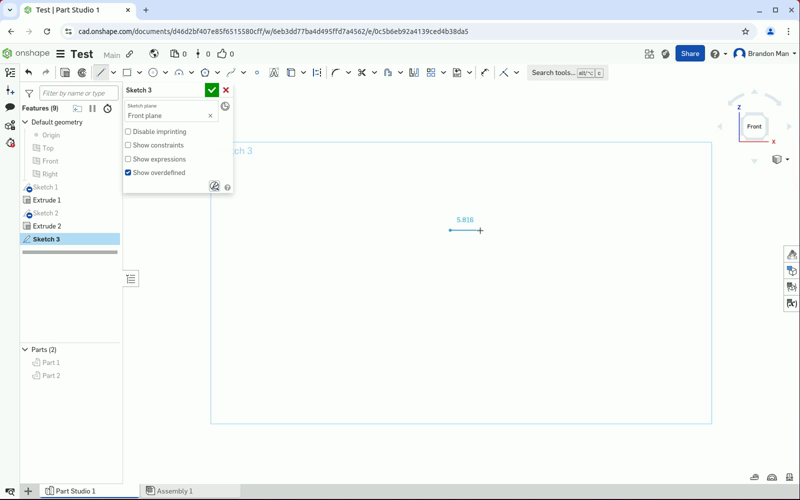
mouse_move(461, 230)
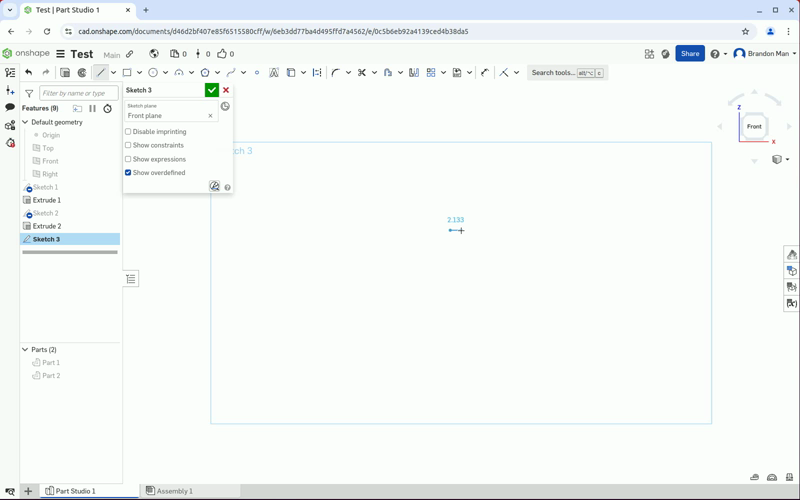
click(461, 230)
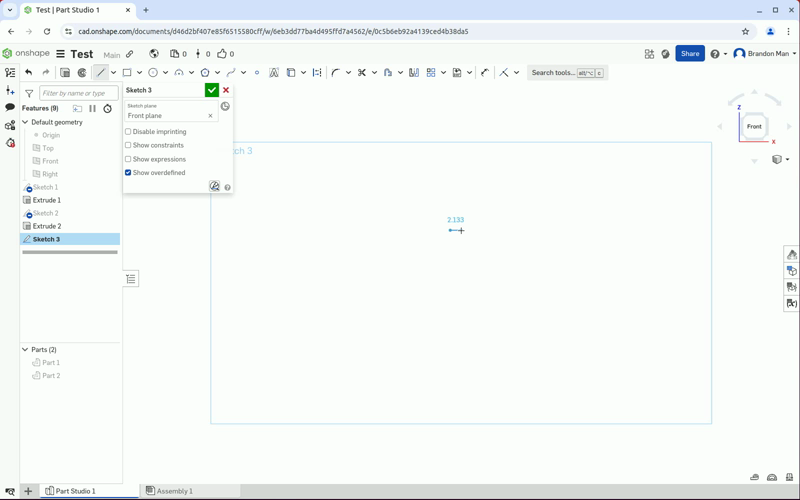
key_up(shift)
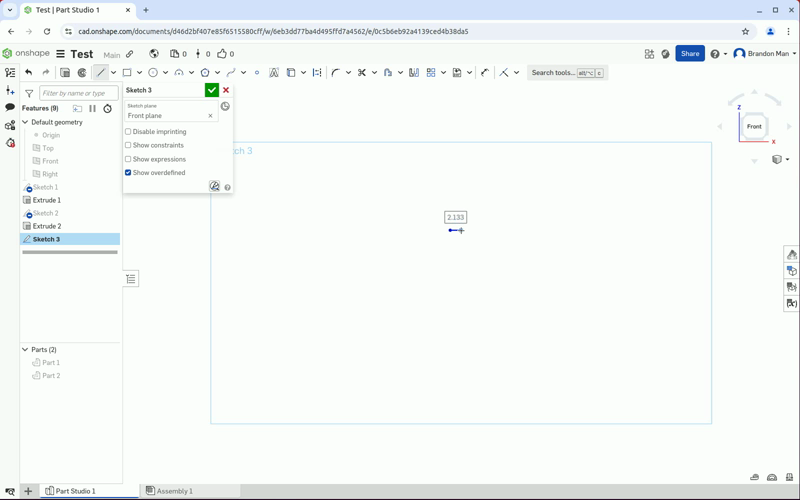
key_down(shift)
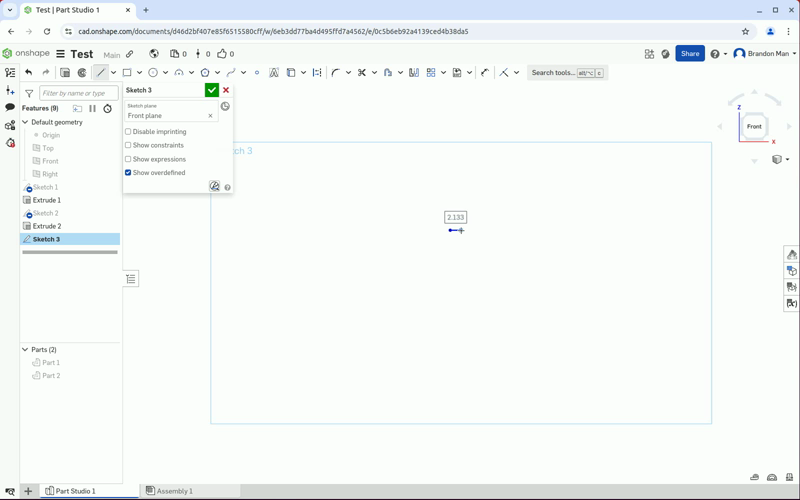
mouse_move(491, 230)
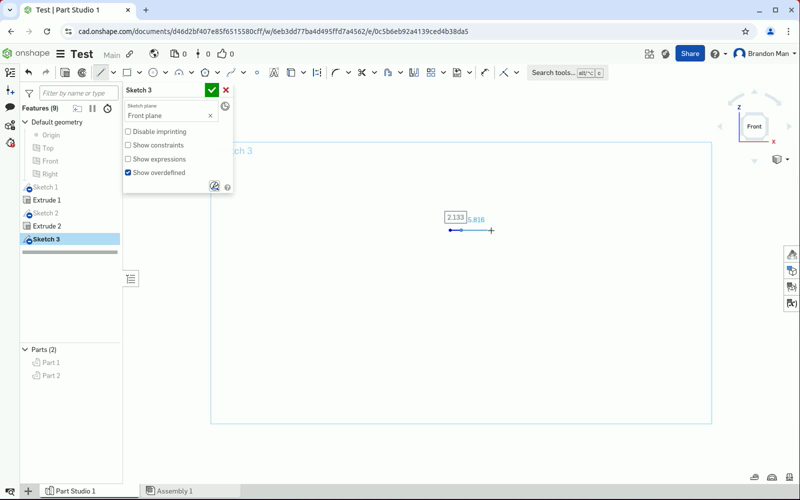
mouse_move(477, 230)
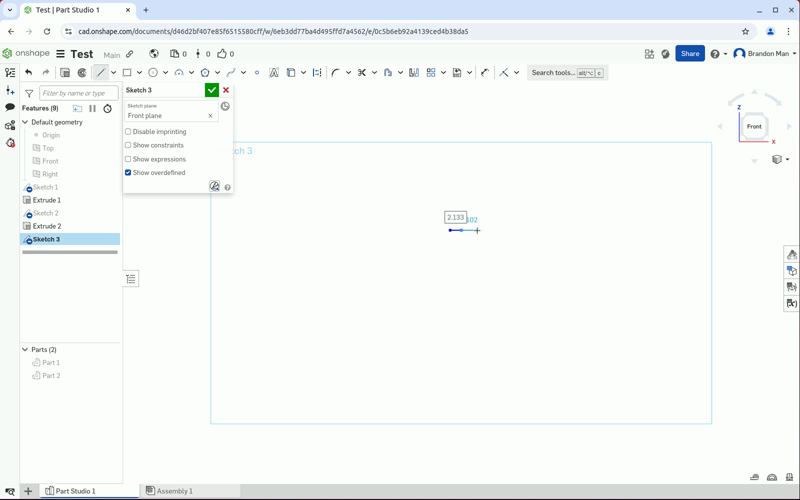
click(477, 230)
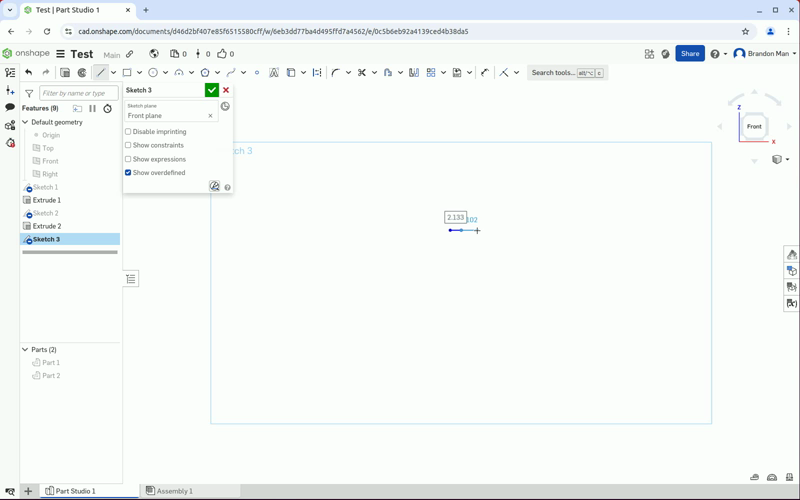
key_up(shift)
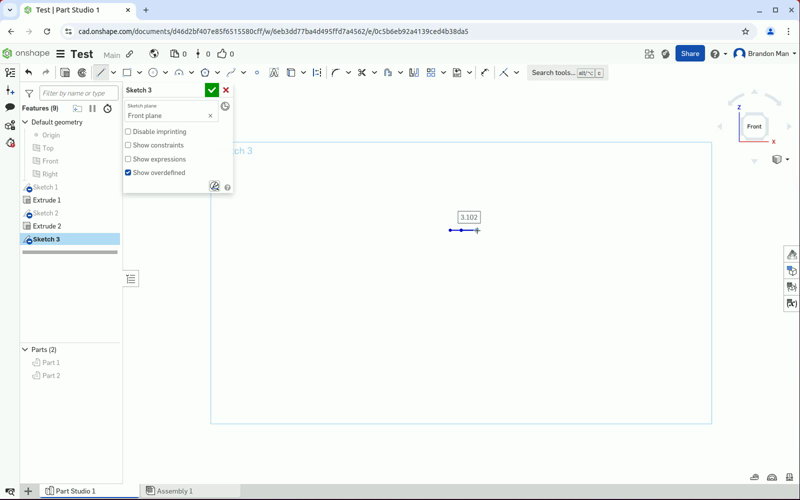
key_down(shift)
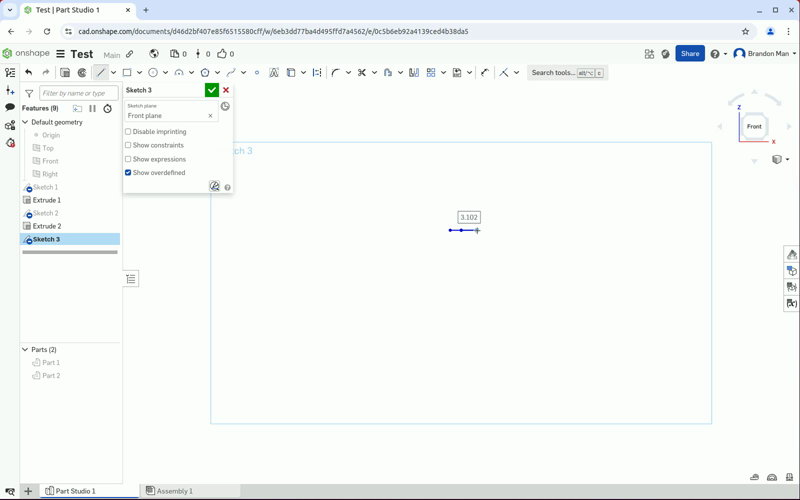
mouse_move(507, 230)
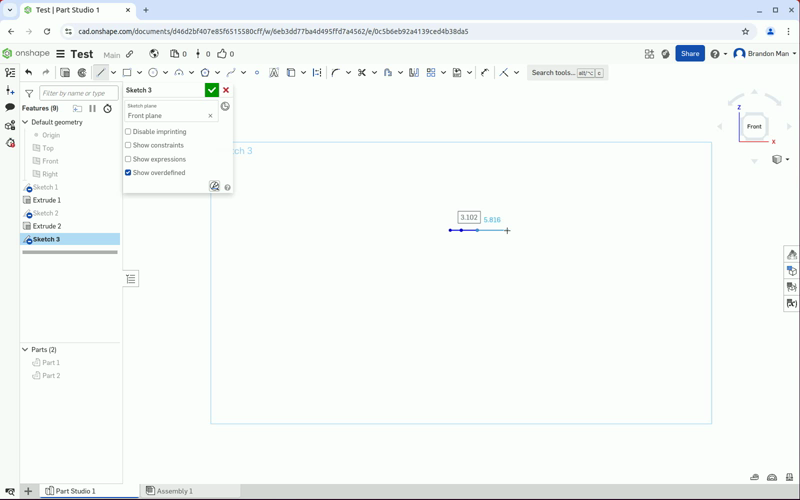
mouse_move(477, 210)
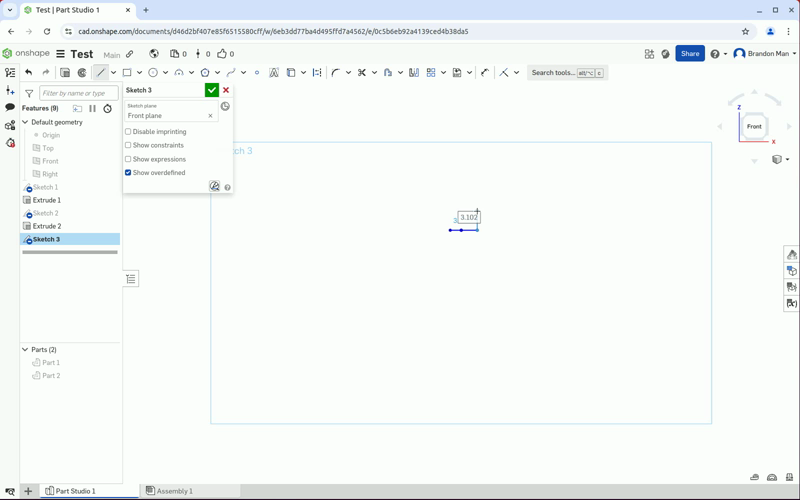
click(477, 210)
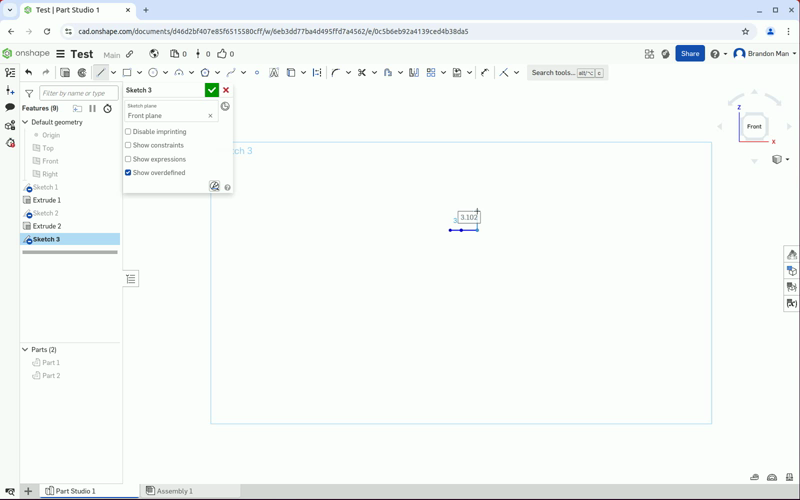
key_up(shift)
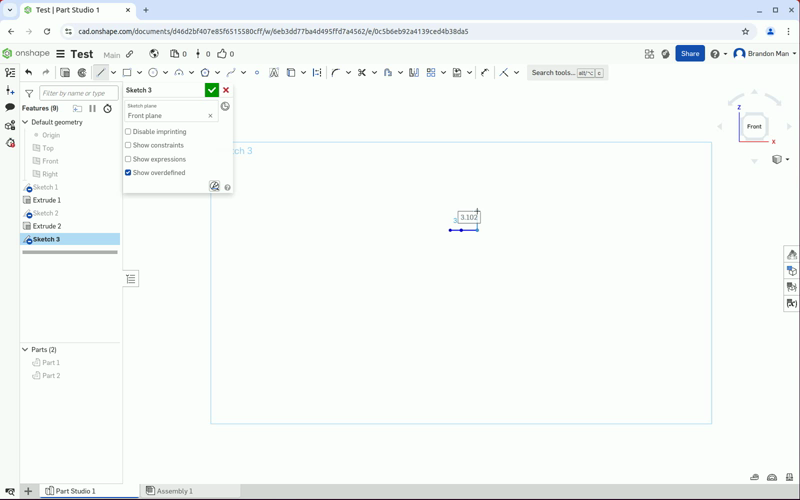
key_down(shift)
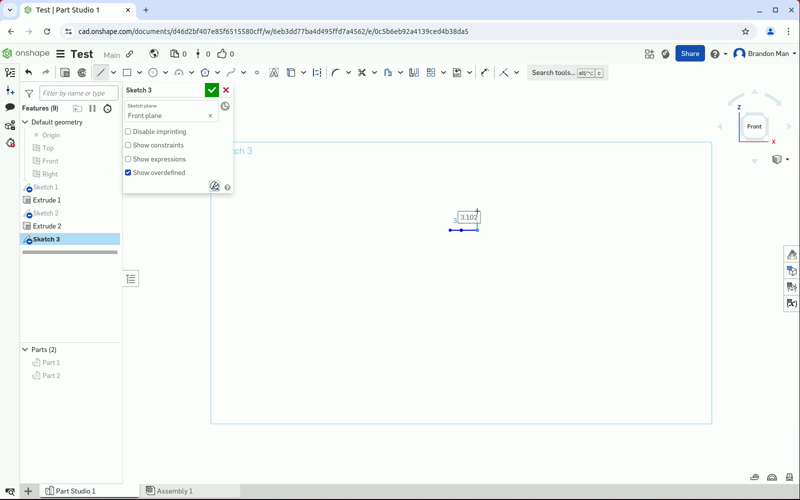
mouse_move(507, 210)
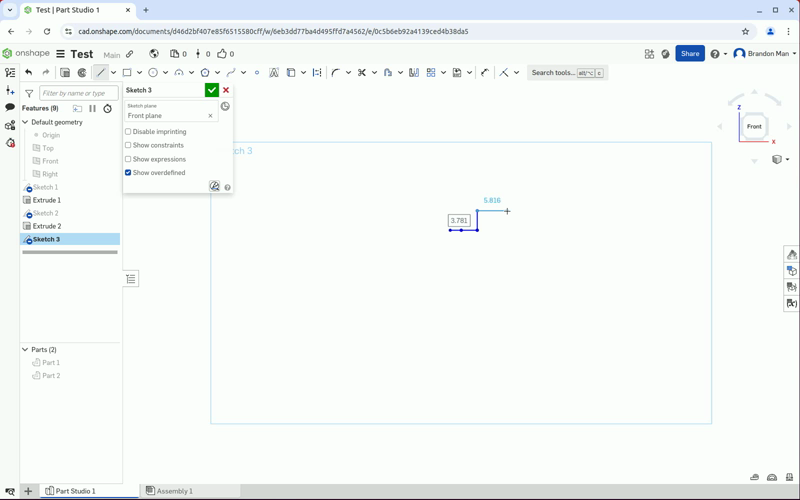
mouse_move(450, 210)
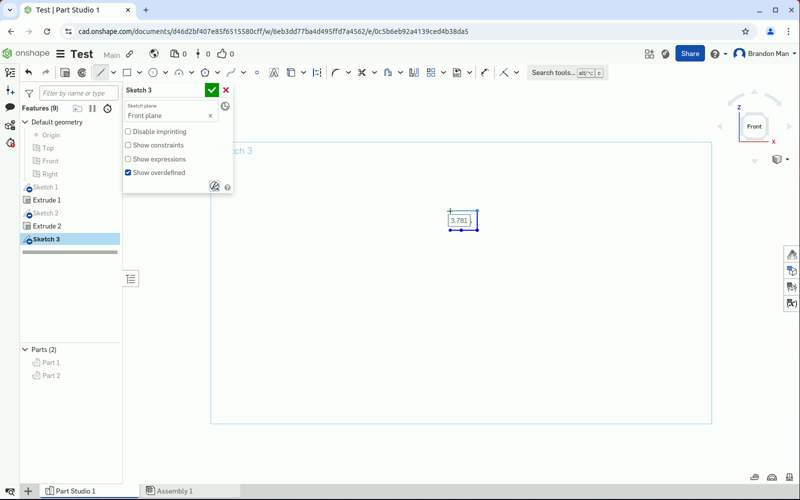
click(450, 210)
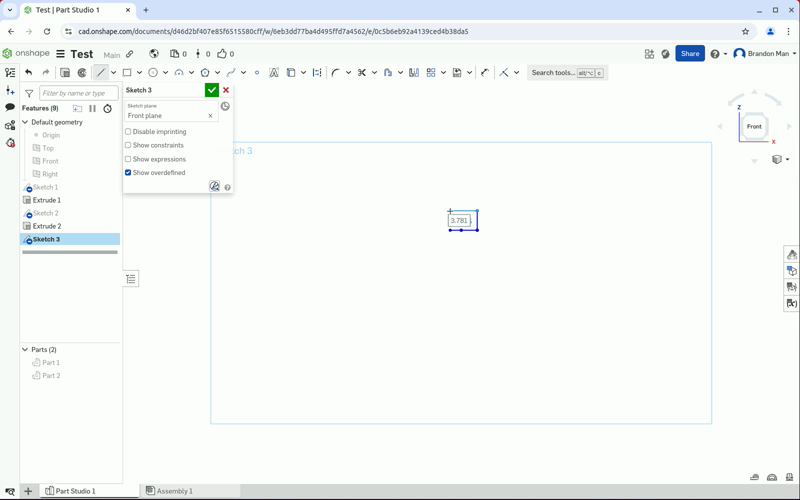
key_up(shift)
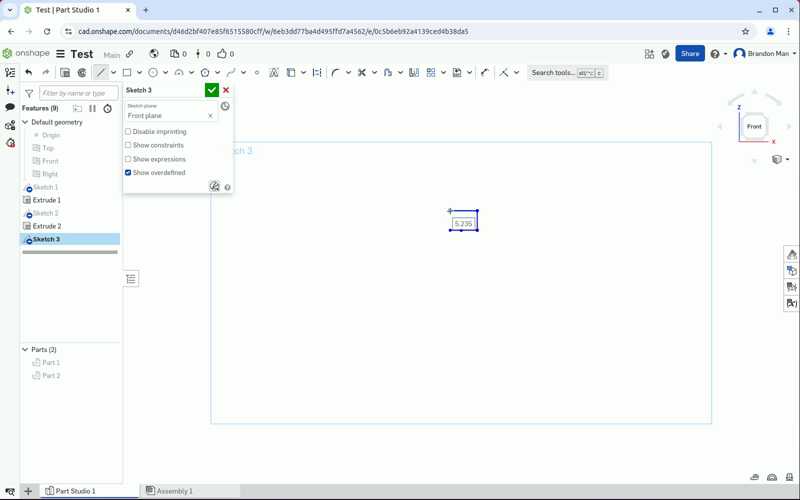
mouse_move(480, 210)
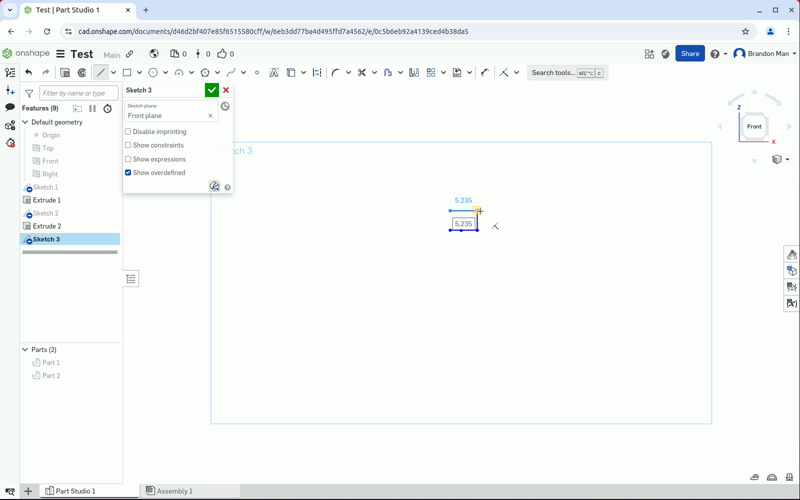
key_down(shift)
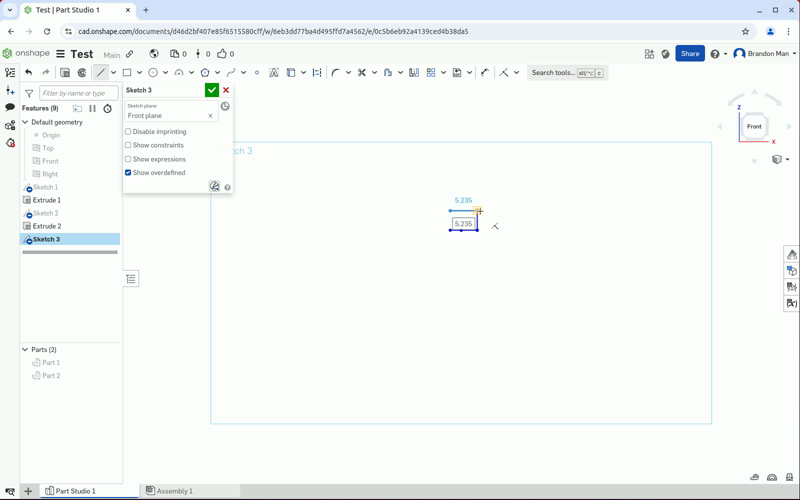
mouse_move(450, 230)
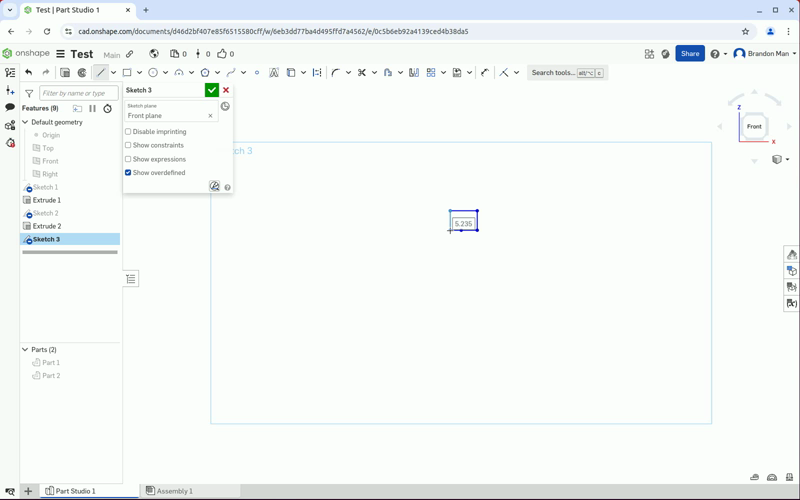
key_up(shift)
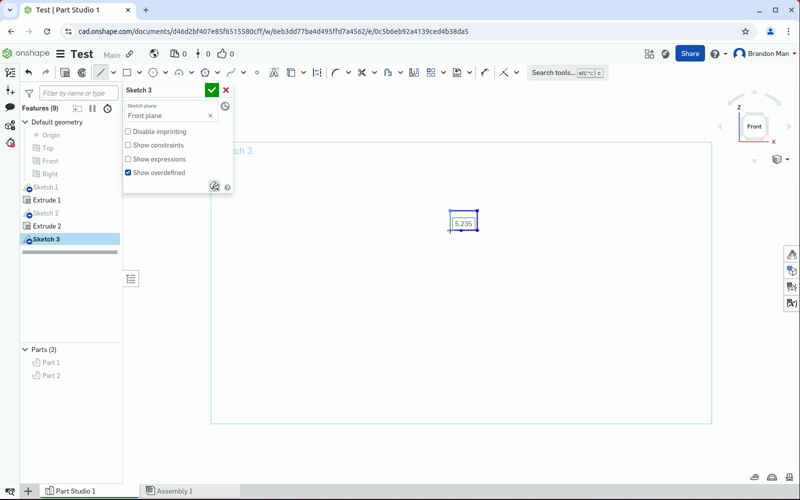
click(450, 230)
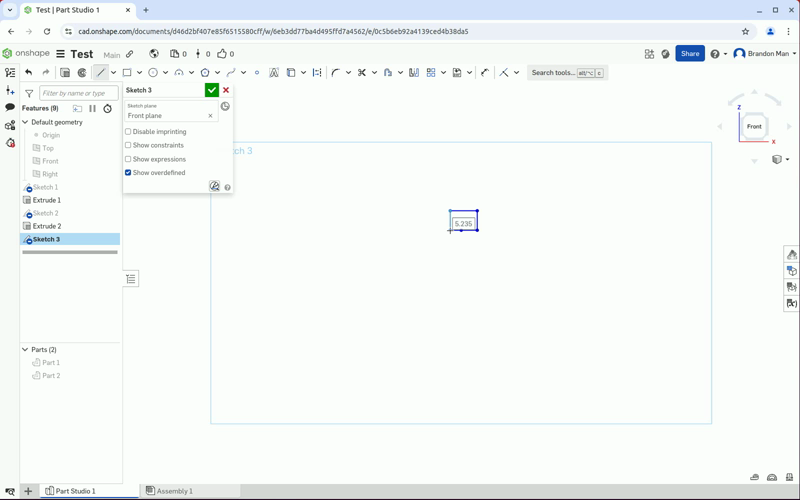
key(esc)
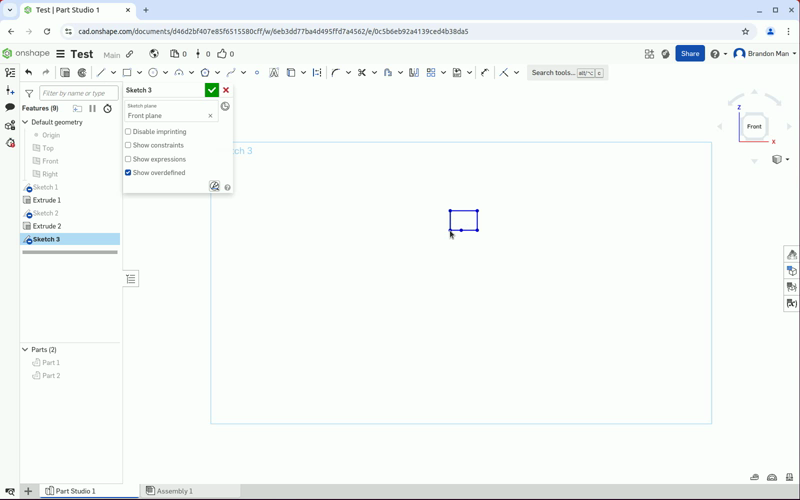
mouse_move(461, 219)
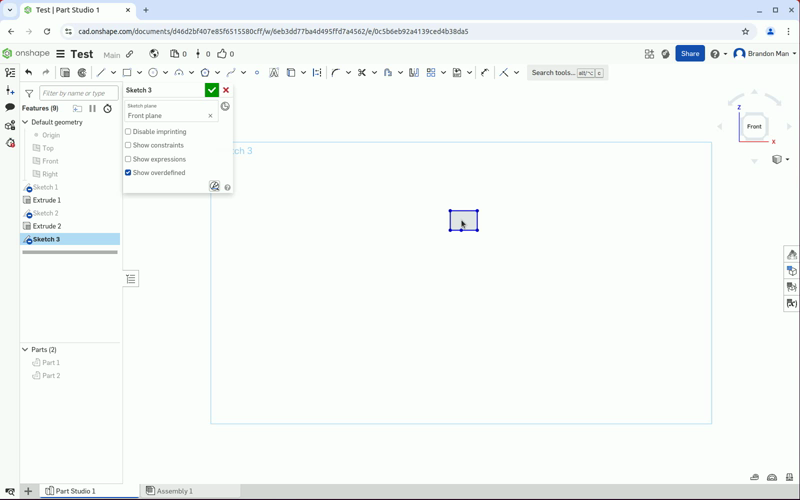
scroll(6)
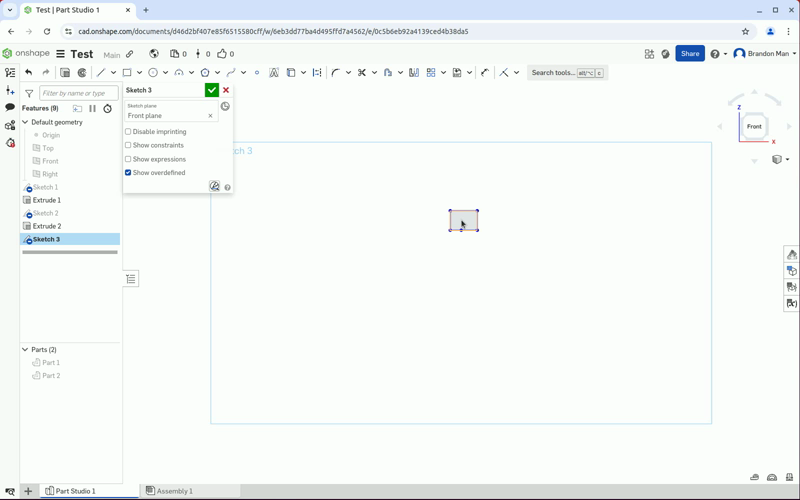
scroll(6)
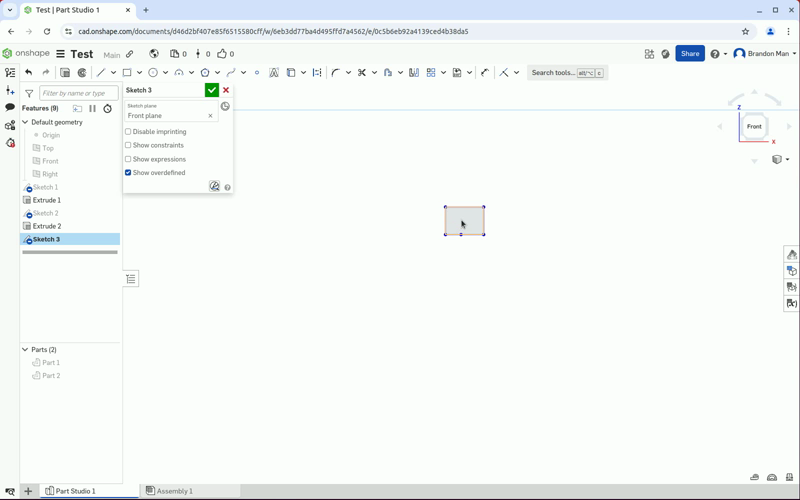
scroll(6)
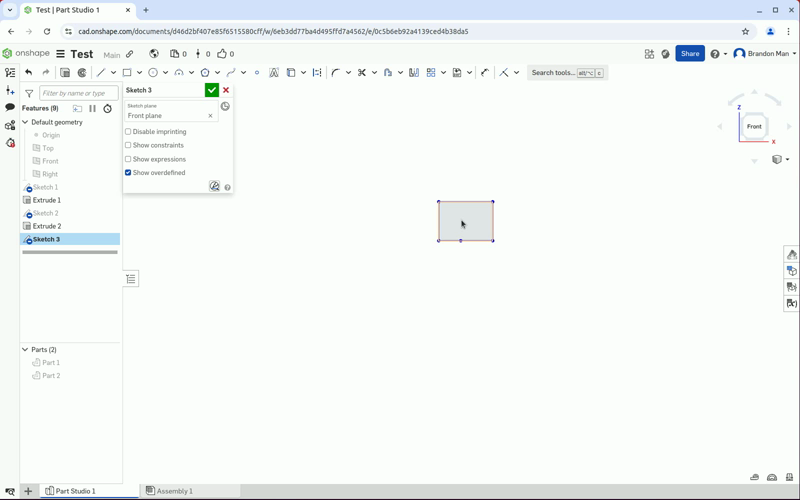
scroll(6)
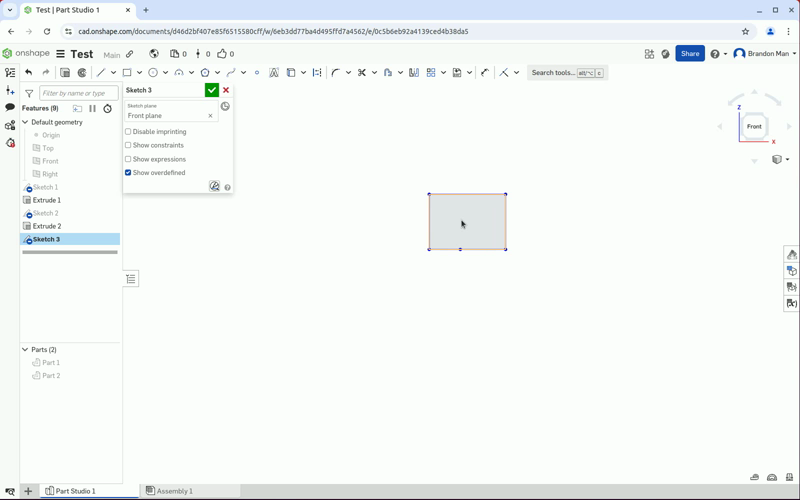
scroll(6)
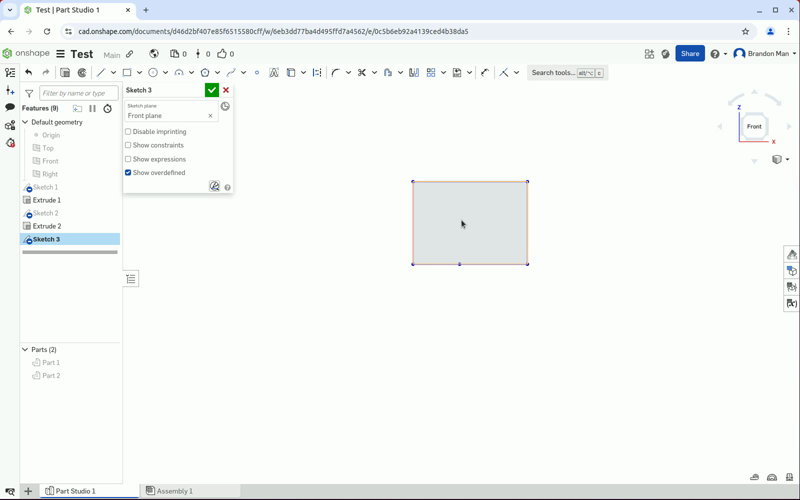
scroll(6)
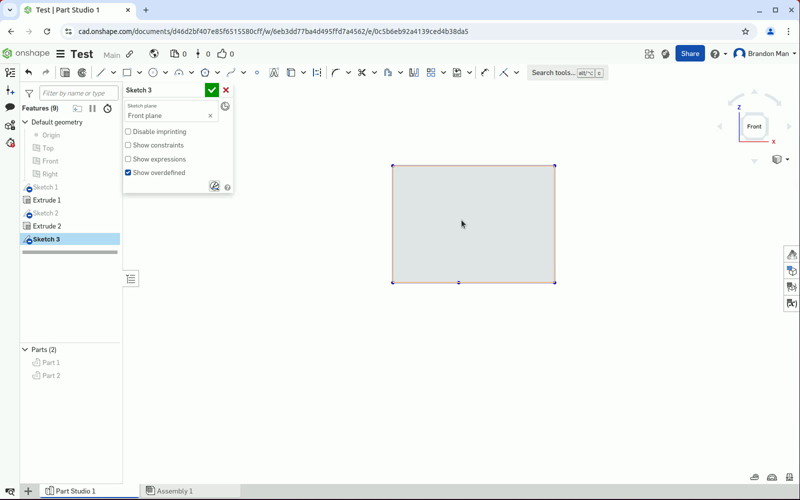
scroll(6)
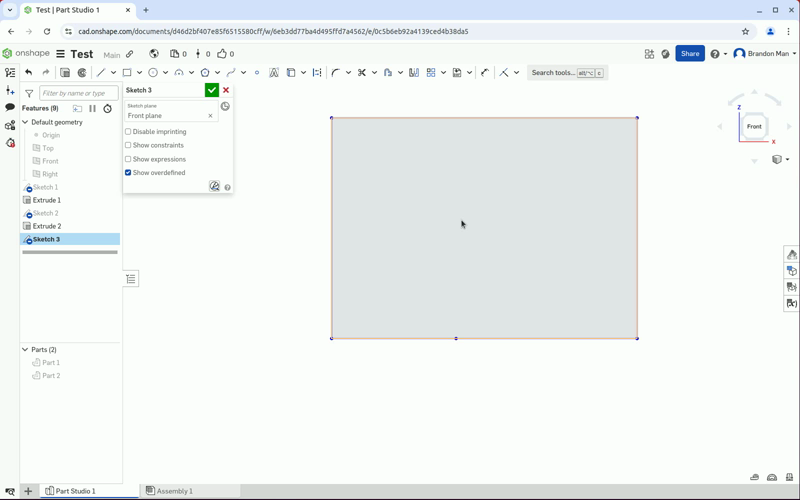
click(461, 219)
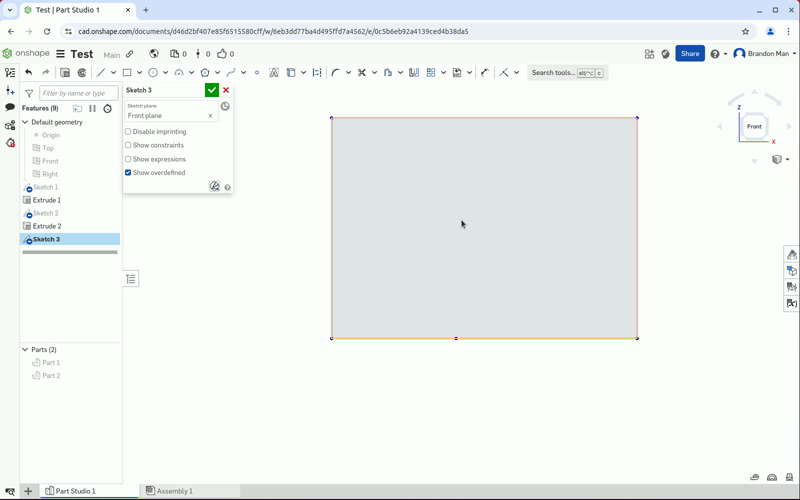
scroll(-6)
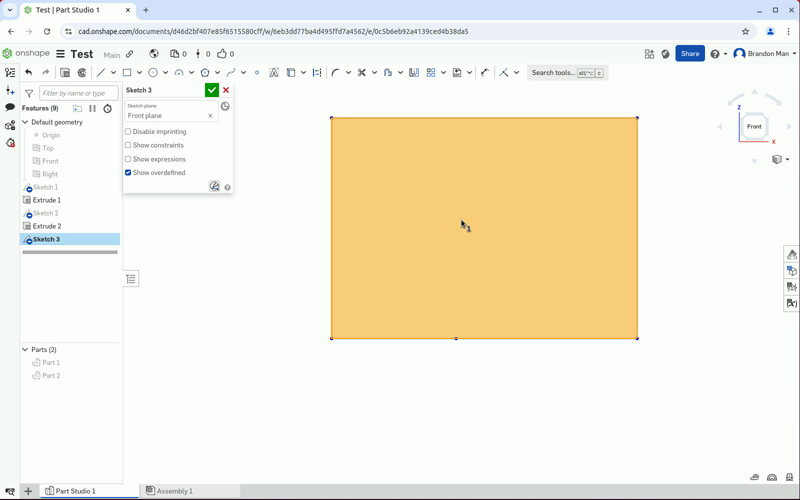
scroll(-6)
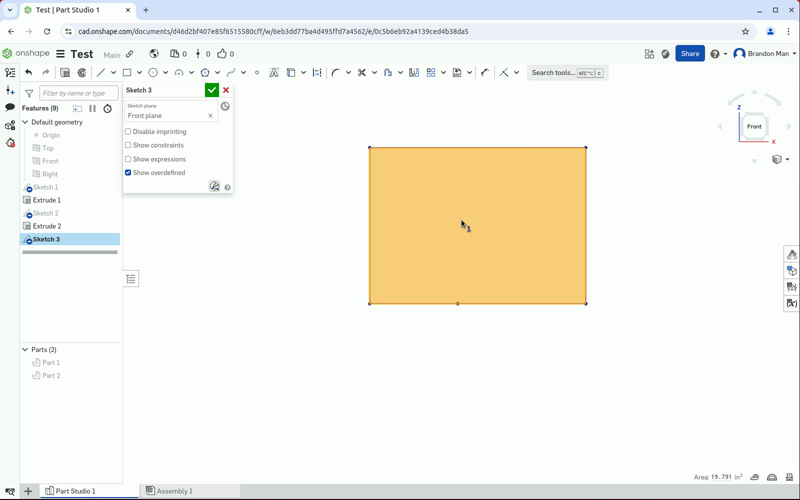
scroll(-6)
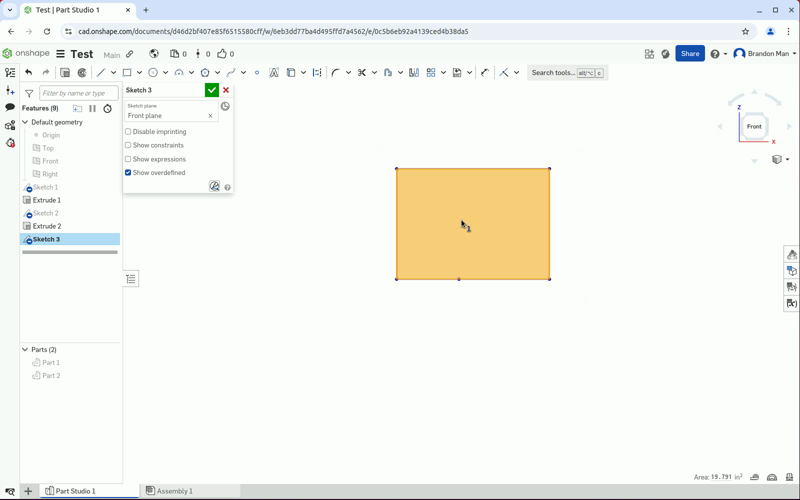
scroll(-6)
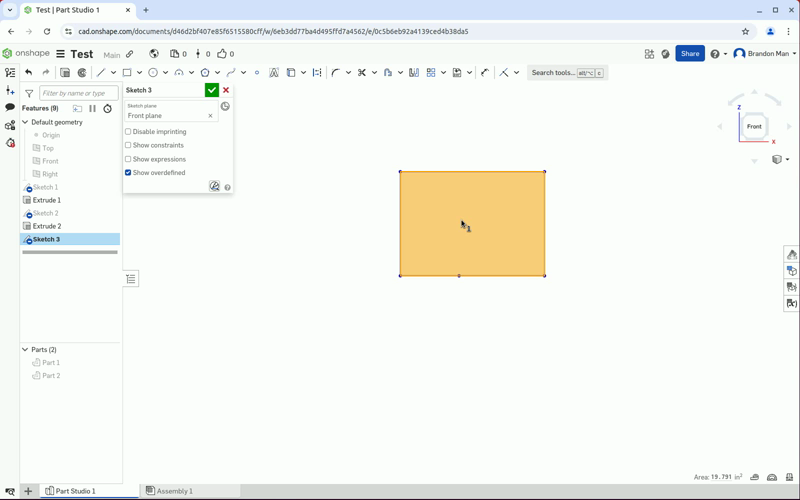
scroll(-6)
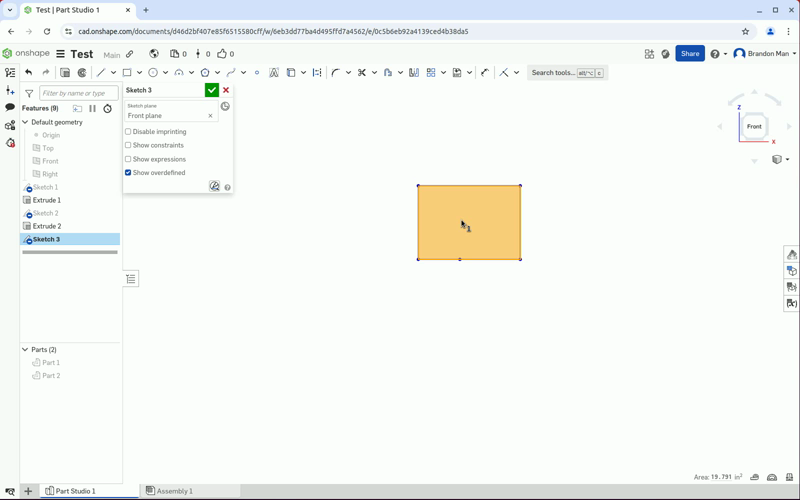
scroll(-6)
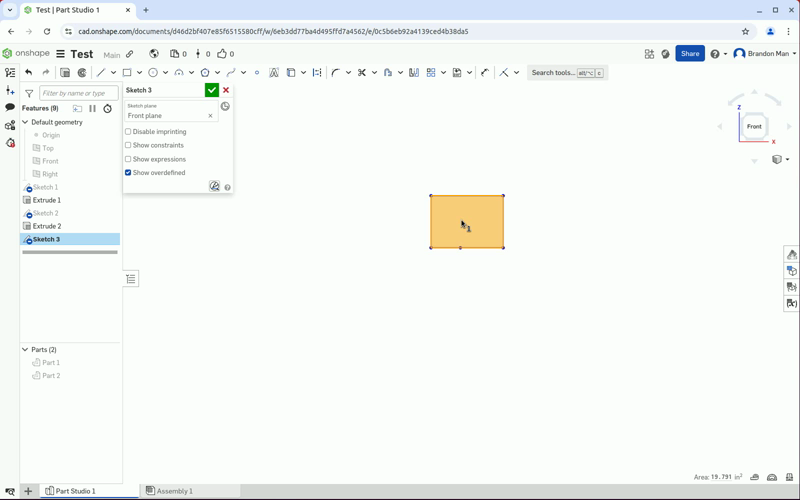
scroll(-6)
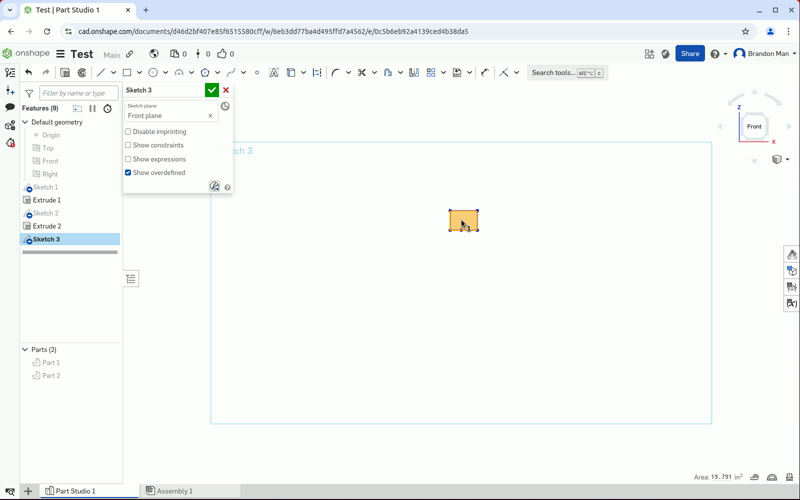
mouse_move(73, 352)
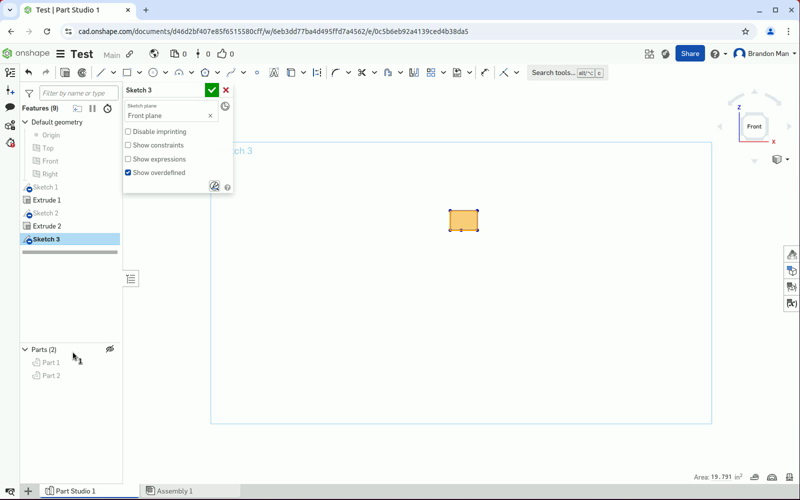
key(shift+y)
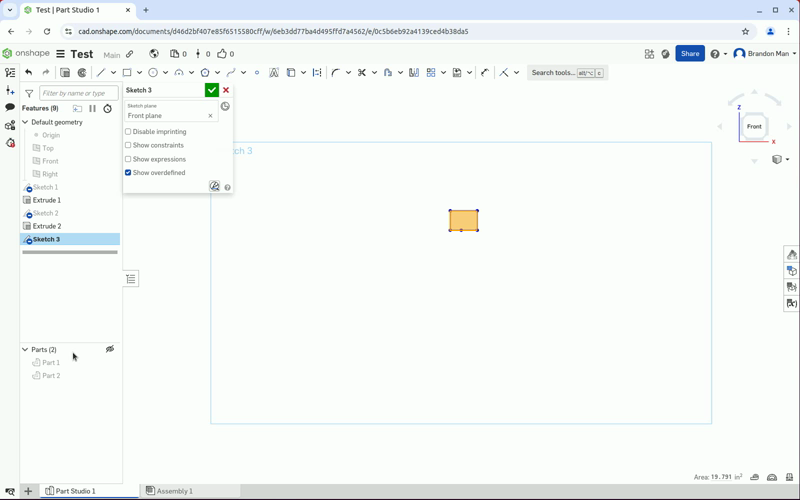
key(shift+e)
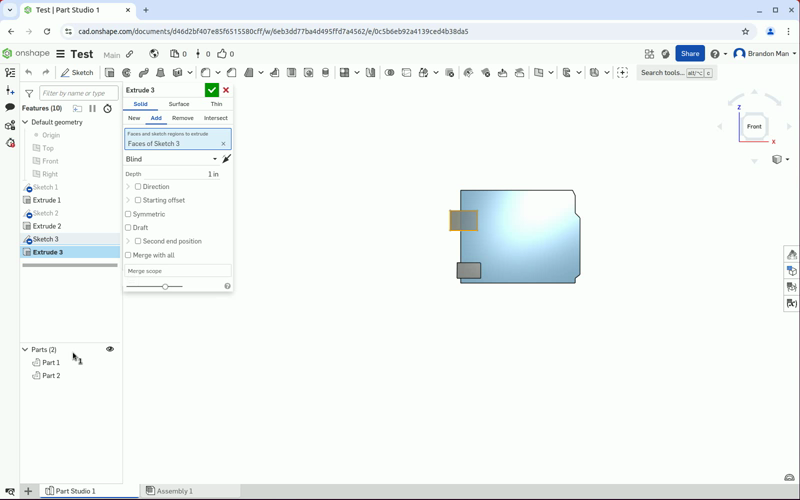
mouse_move(143, 106)
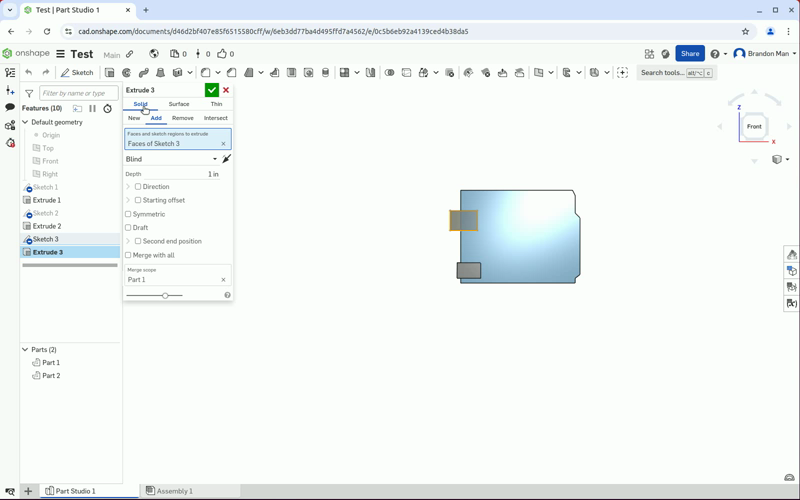
click(143, 106)
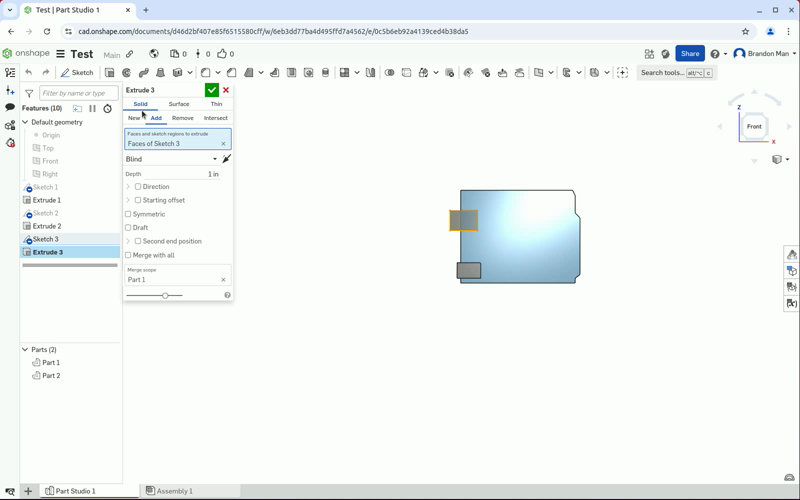
mouse_move(137, 120)
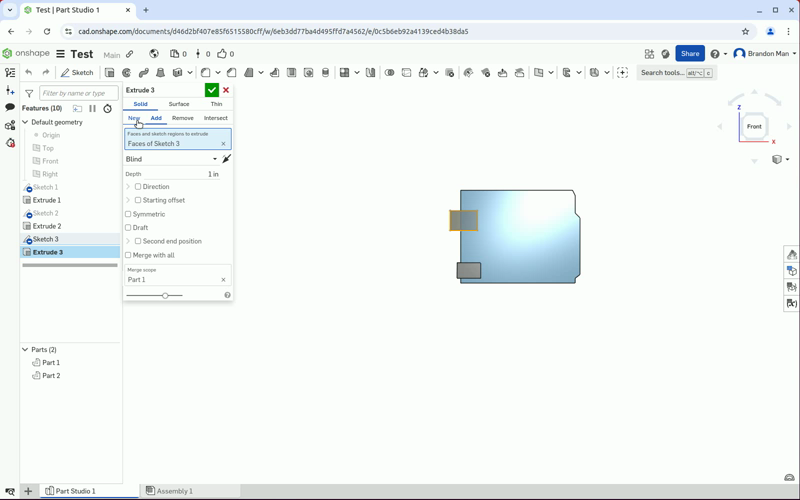
click(137, 120)
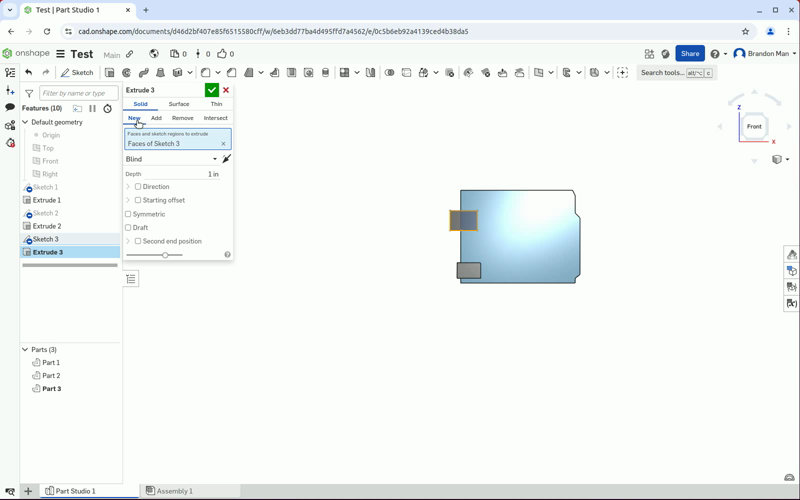
key(tab, 4)
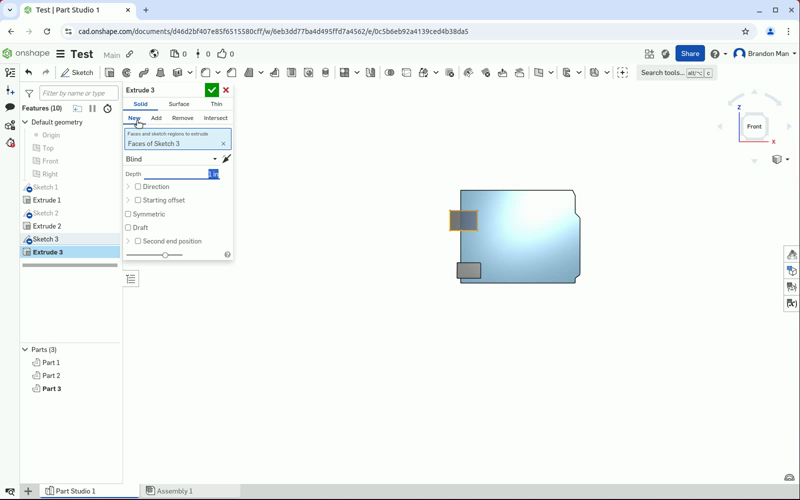
text(3.129)
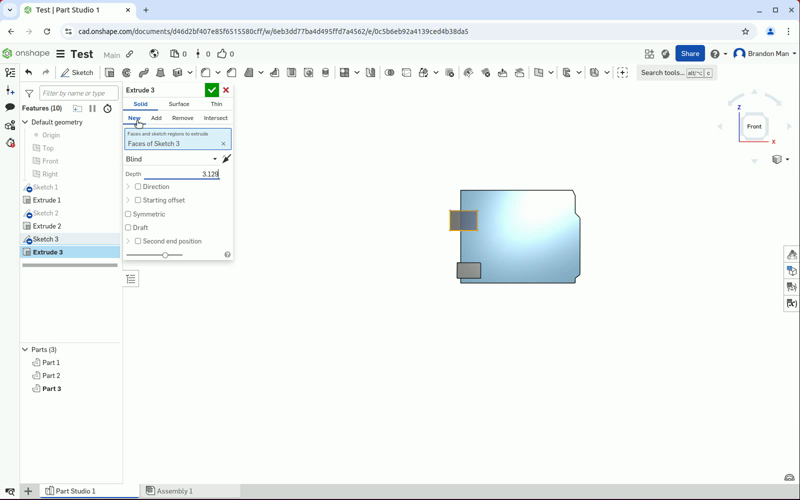
key(enter)
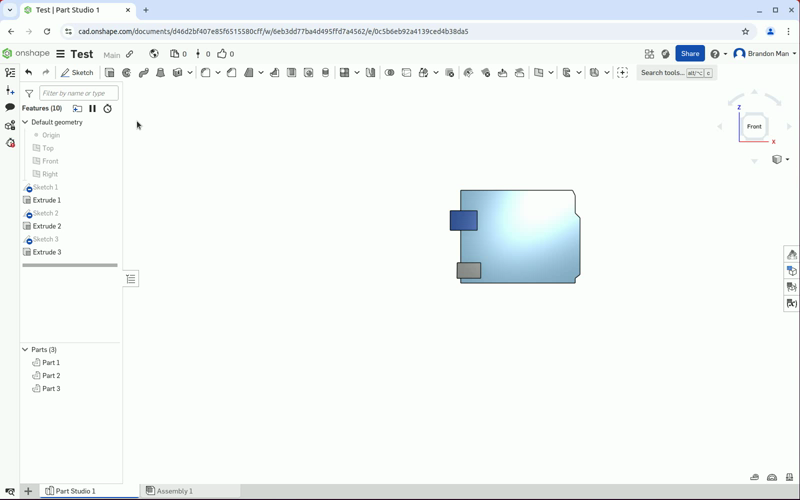
key(shift+h)
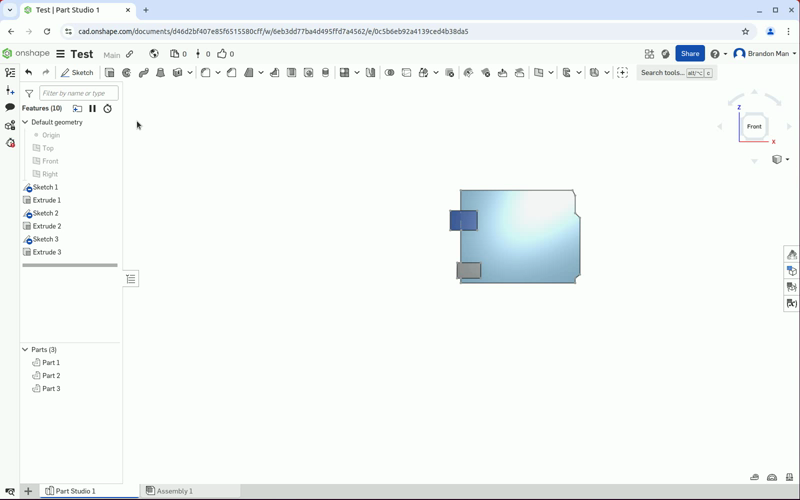
key(shift+h)
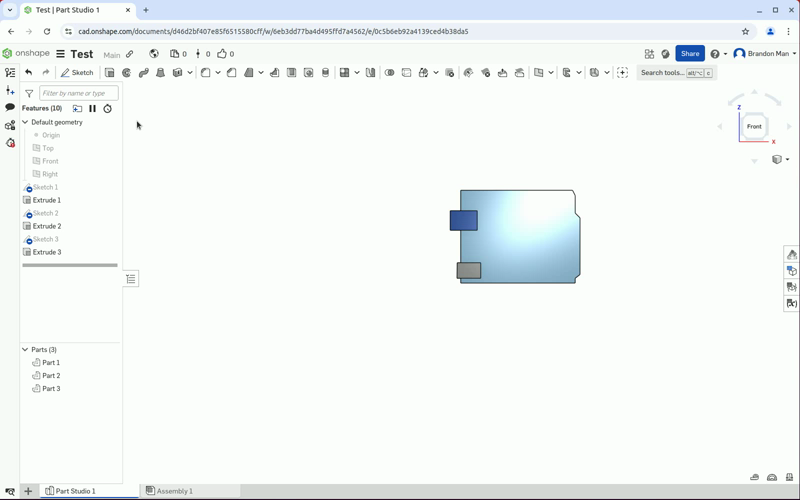
mouse_move(73, 189)
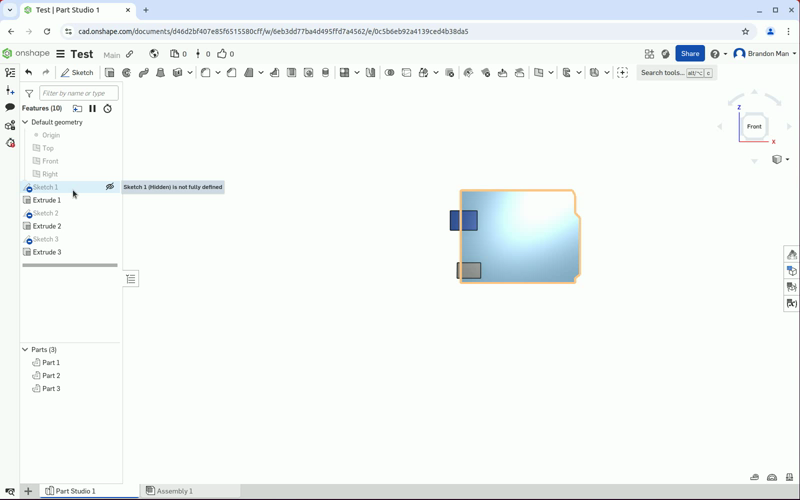
click(73, 189)
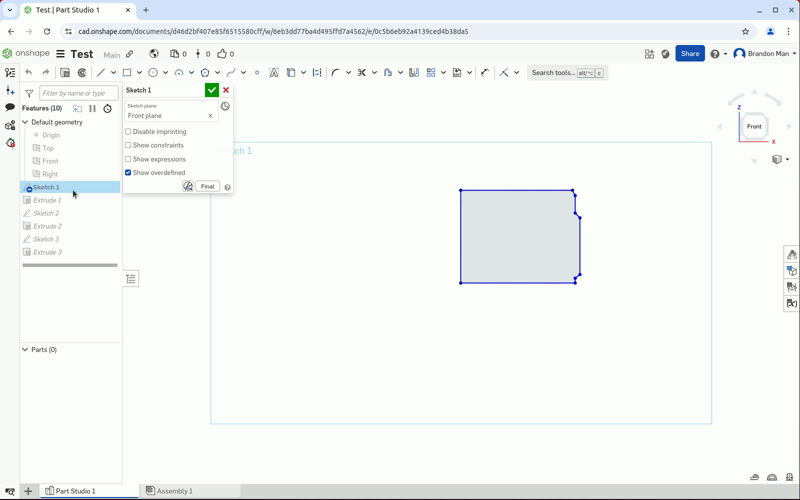
mouse_move(229, 92)
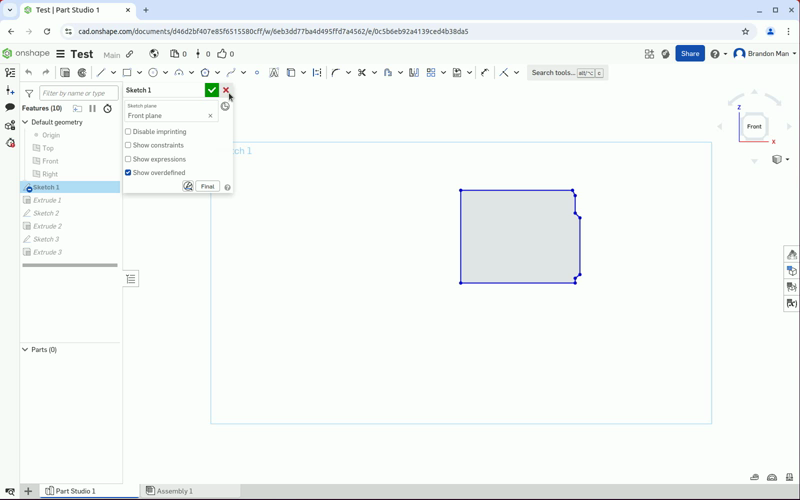
click(229, 92)
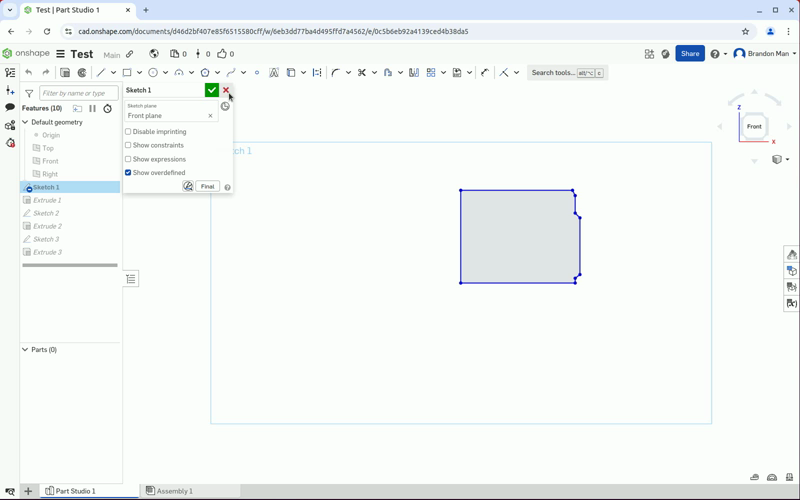
key(shift+s)
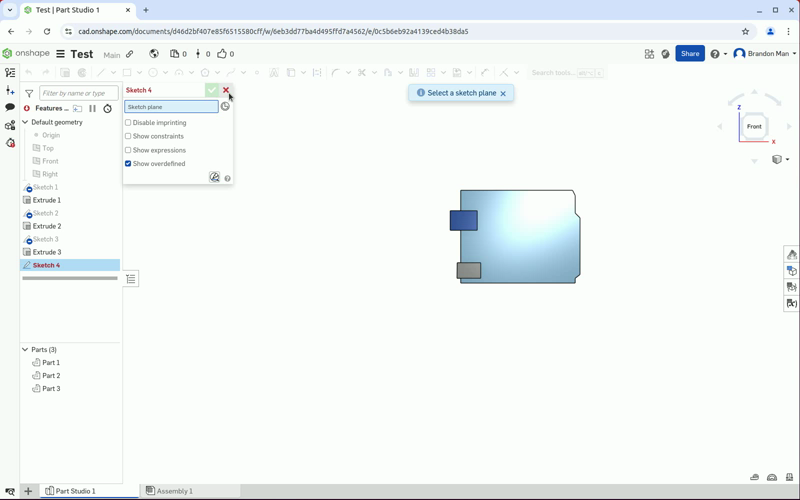
mouse_move(73, 163)
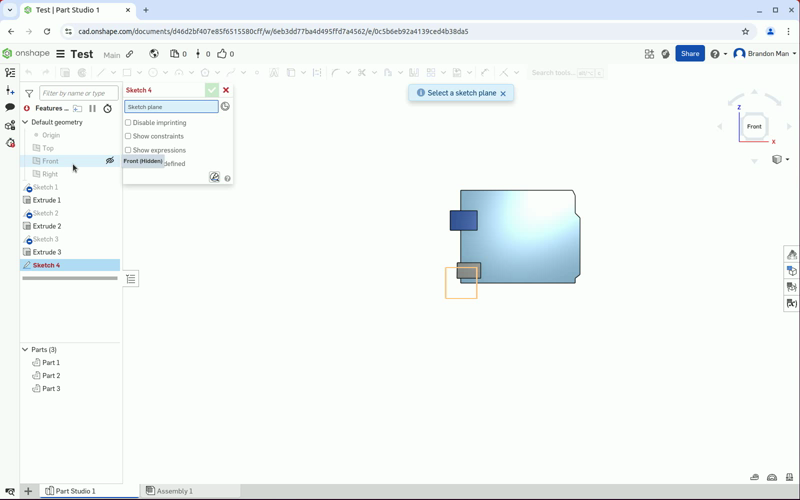
click(73, 163)
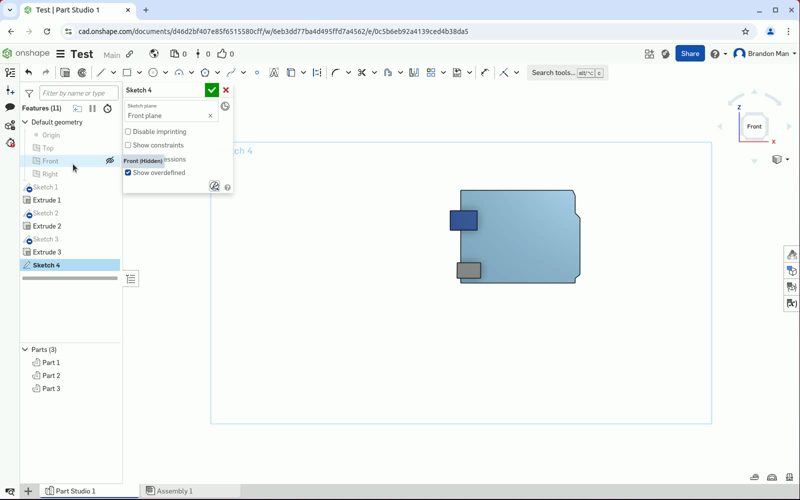
mouse_move(73, 352)
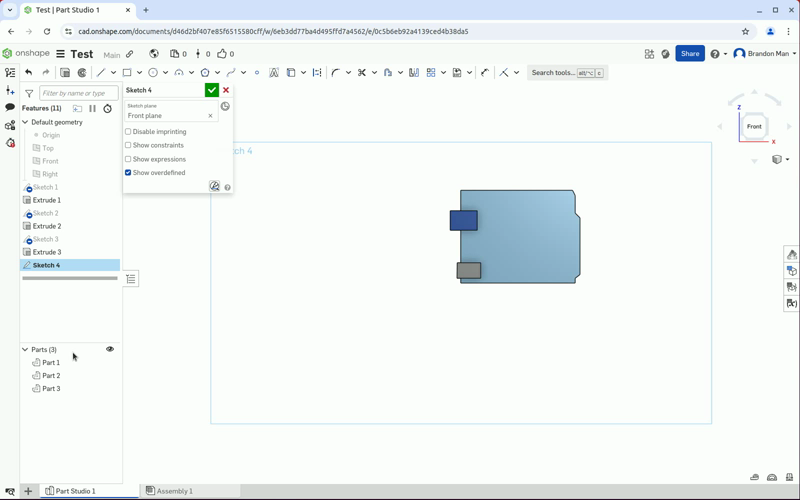
key(y)
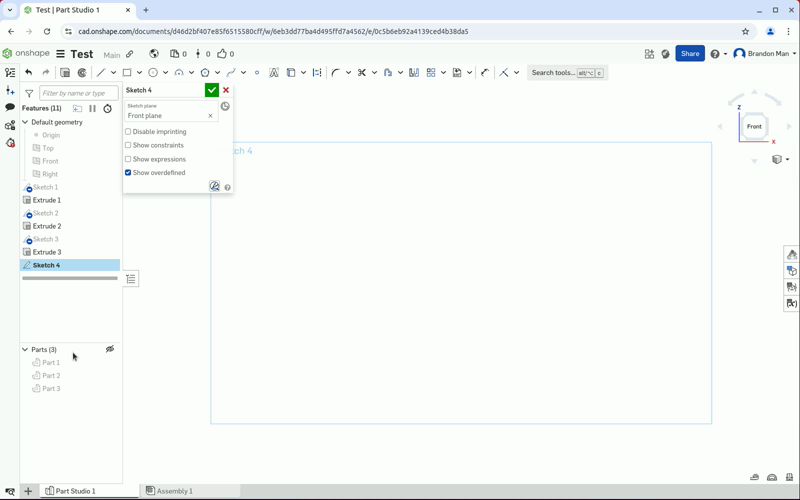
key(c)
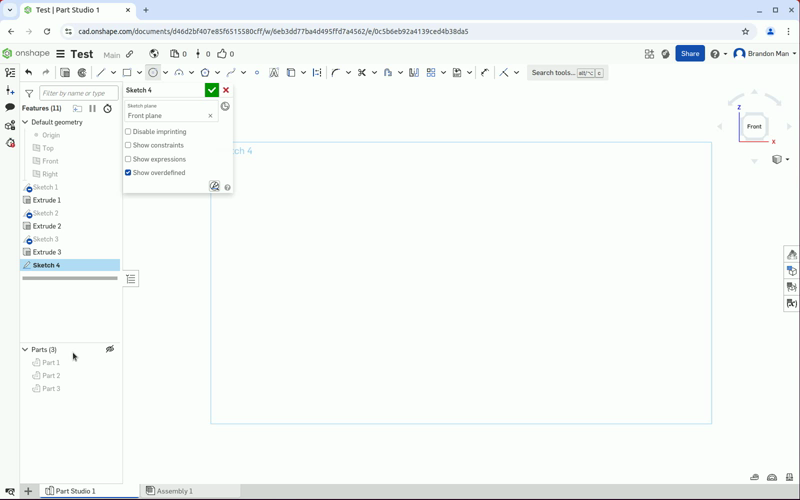
key_down(shift)
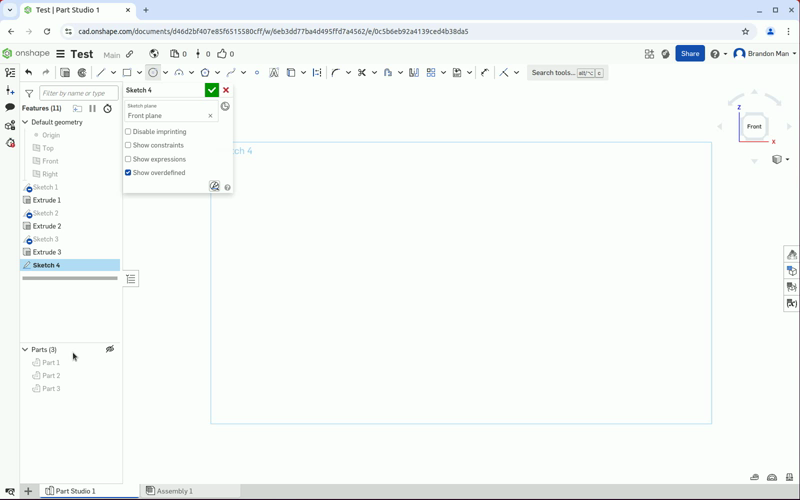
mouse_move(486, 199)
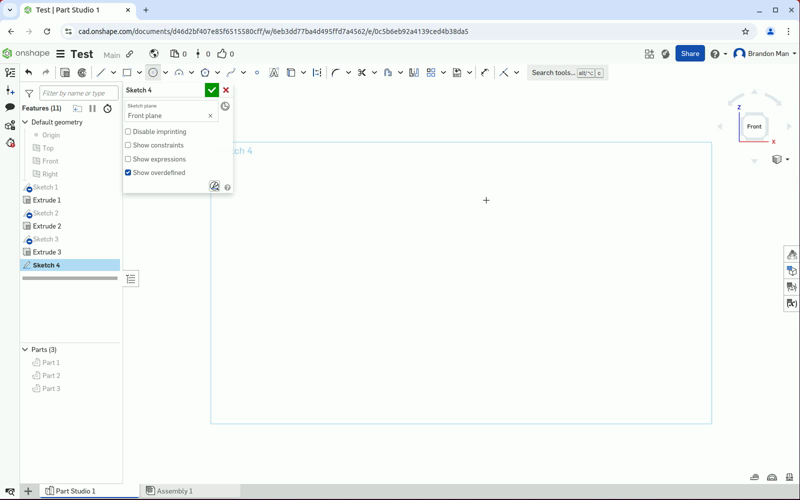
click(486, 199)
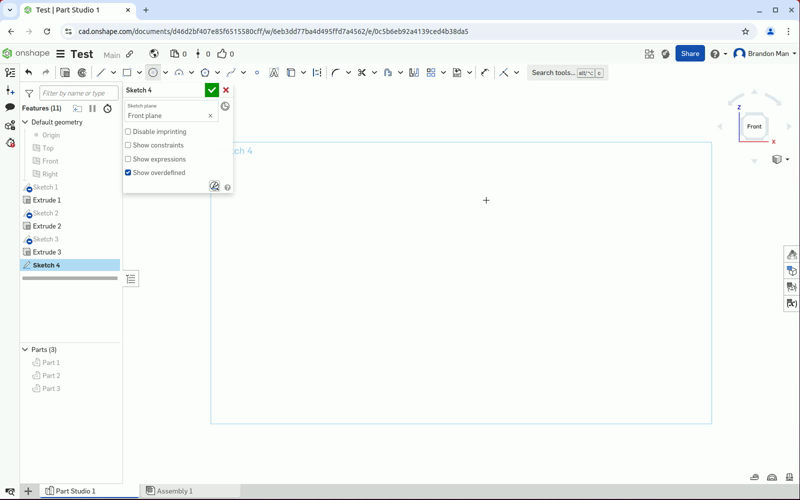
key_up(shift)
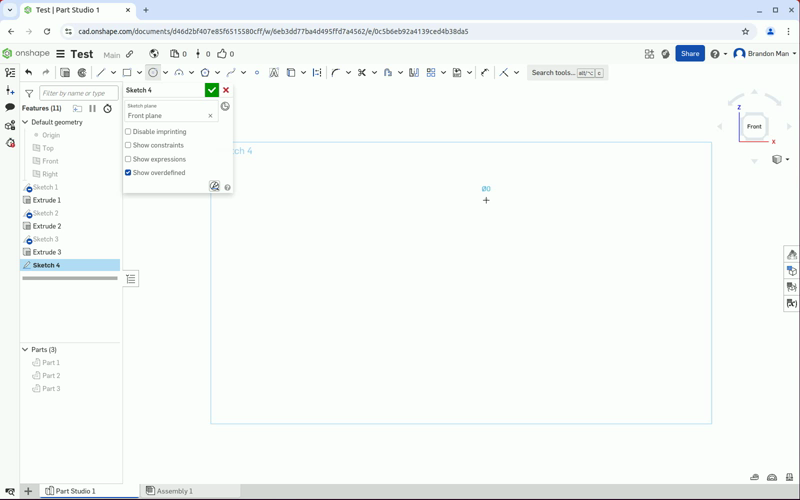
mouse_move(489, 199)
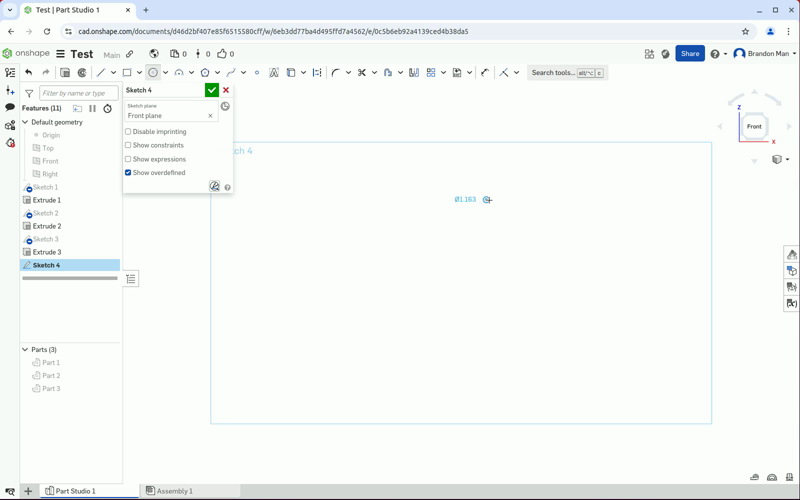
click(489, 199)
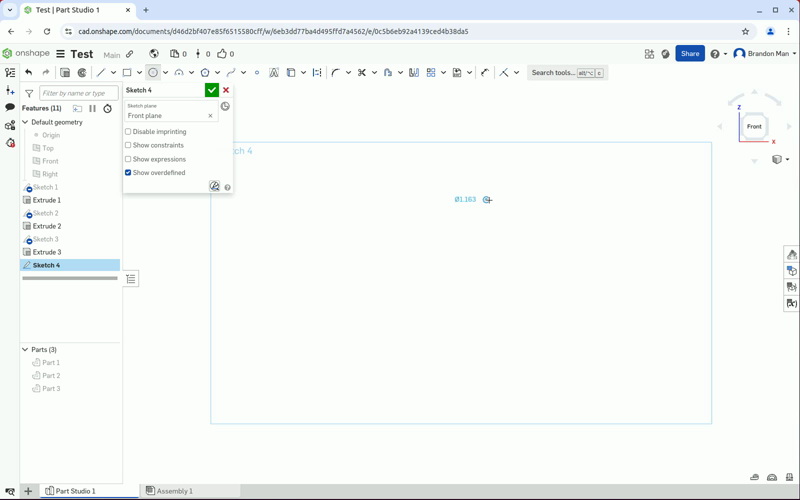
key(esc)
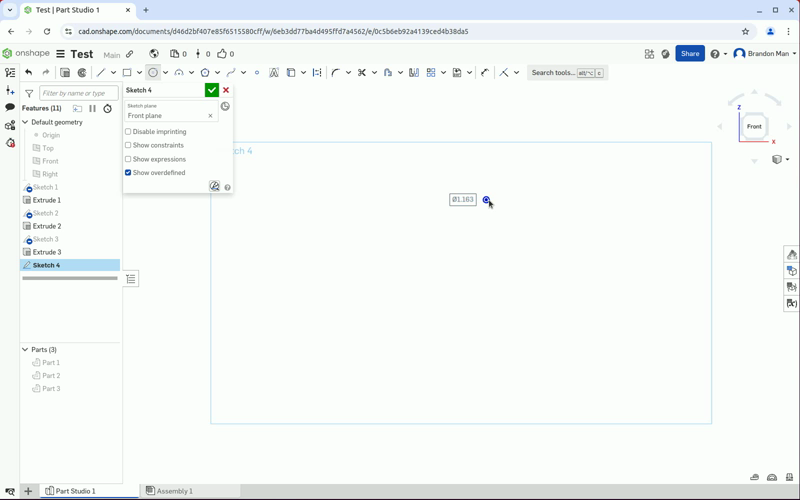
mouse_move(488, 200)
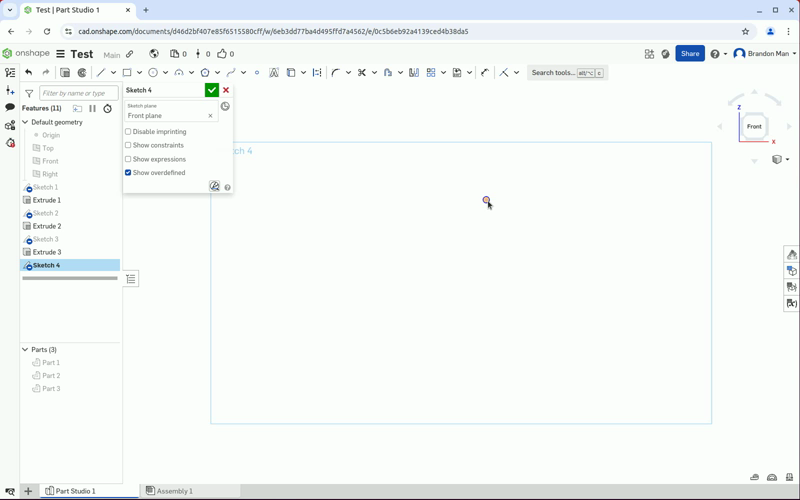
scroll(6)
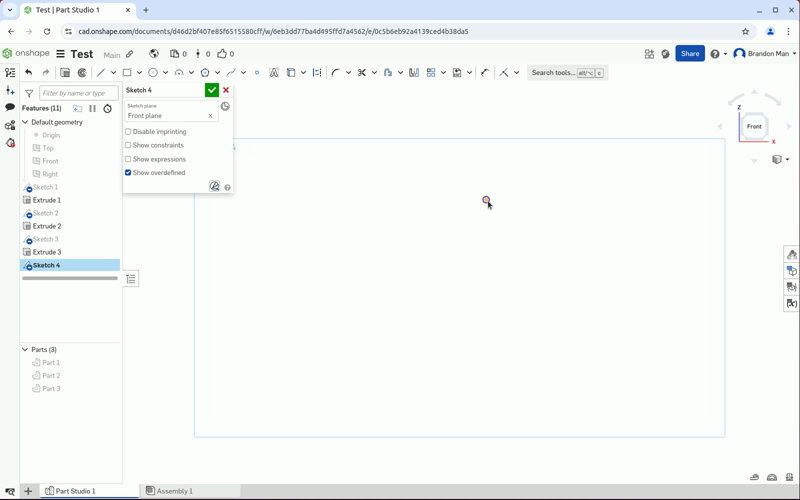
scroll(6)
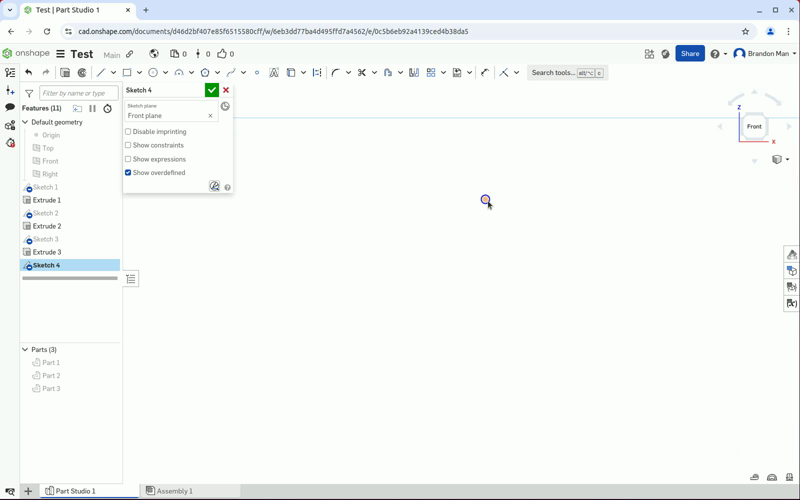
scroll(6)
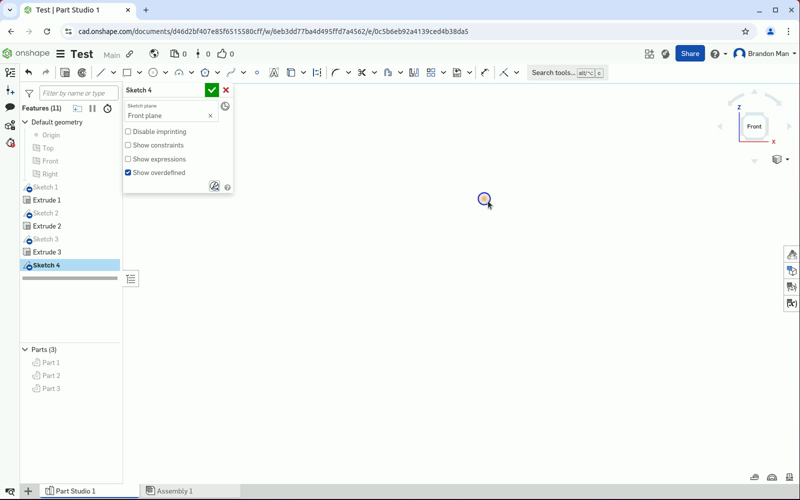
scroll(6)
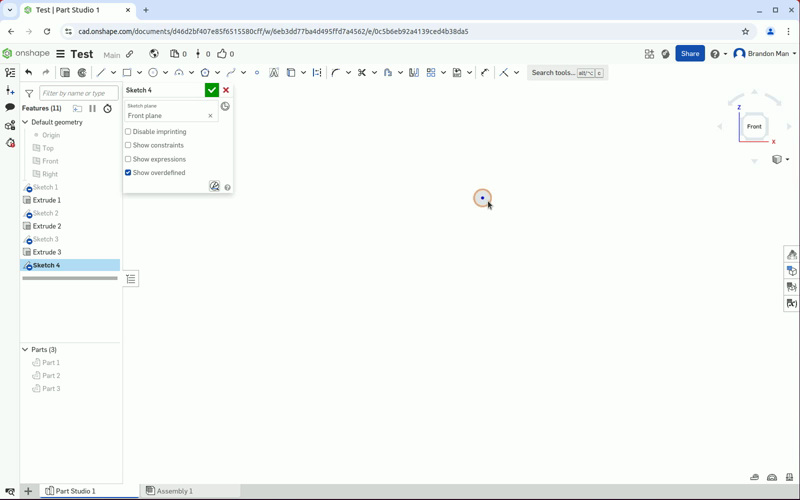
scroll(6)
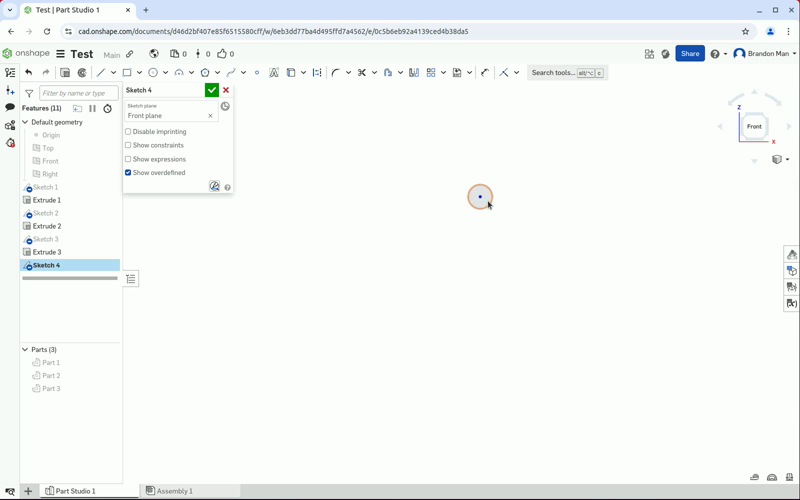
scroll(6)
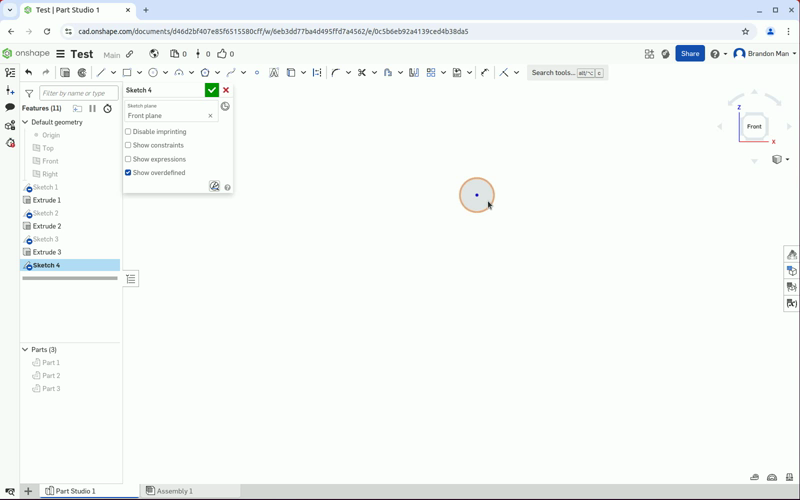
scroll(6)
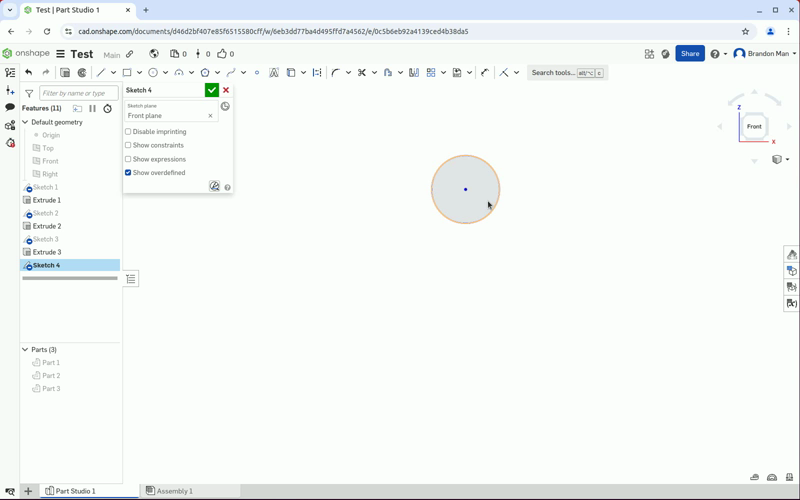
click(488, 200)
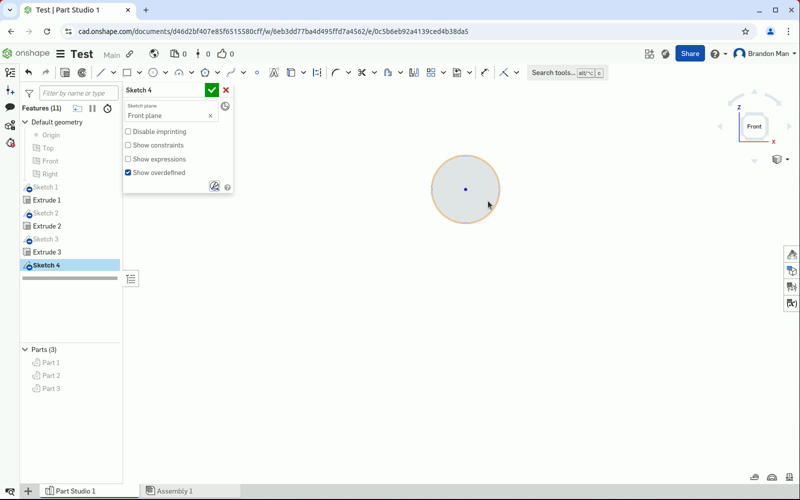
scroll(-6)
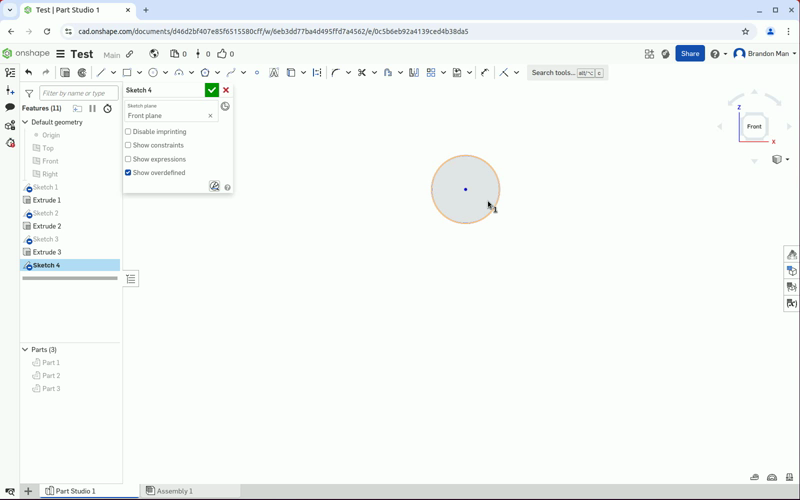
scroll(-6)
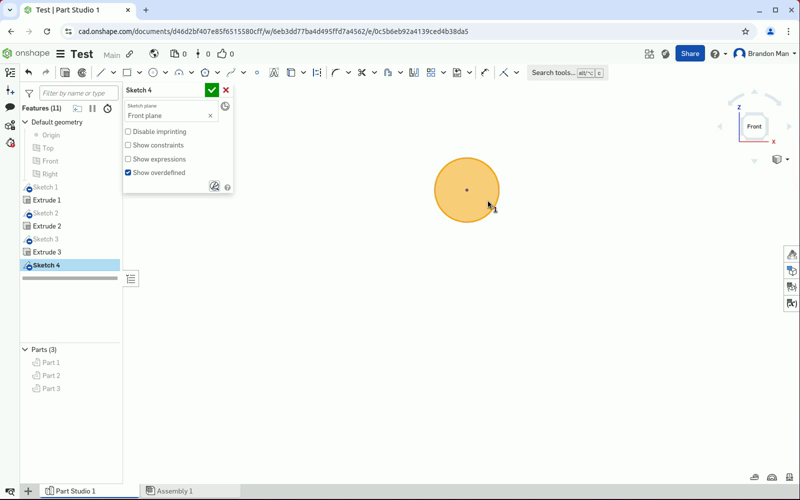
scroll(-6)
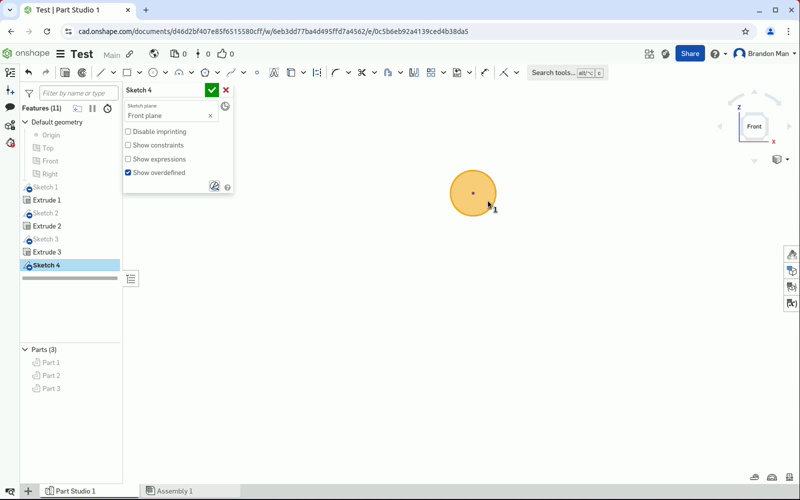
scroll(-6)
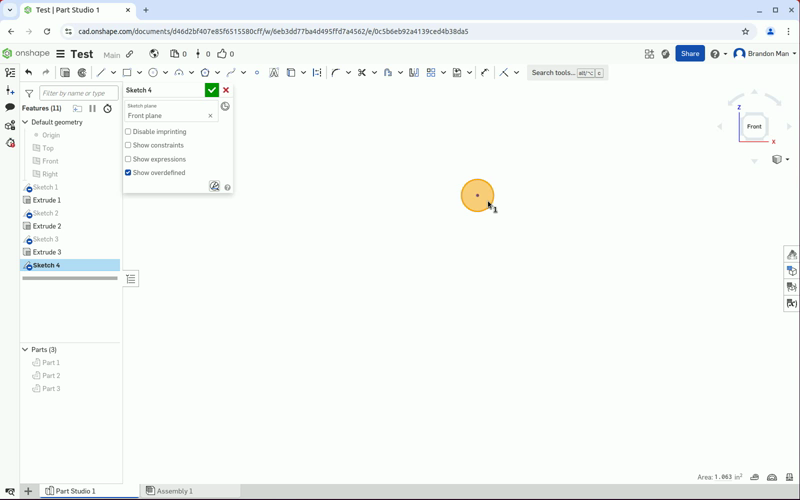
scroll(-6)
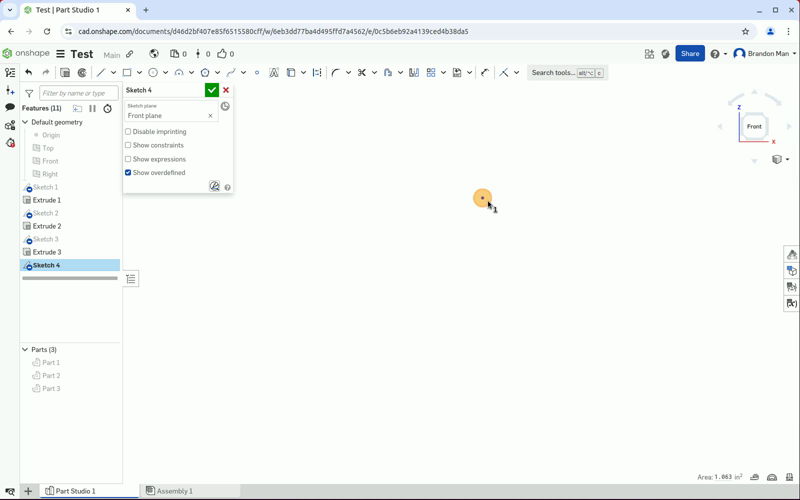
scroll(-6)
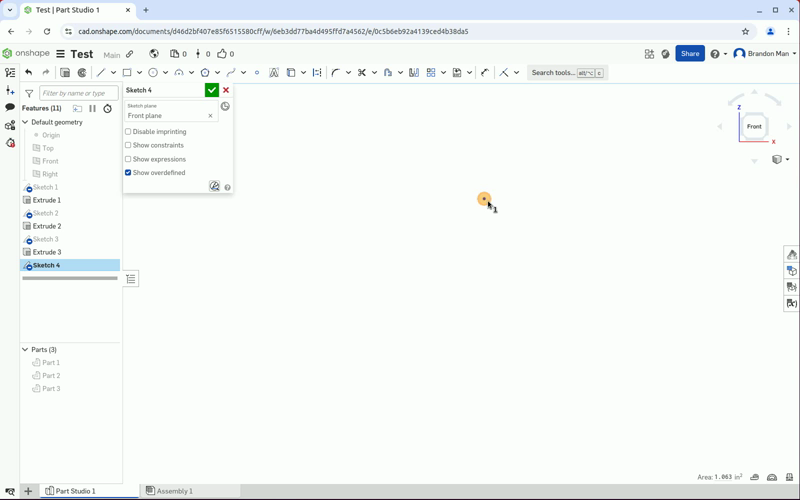
scroll(-6)
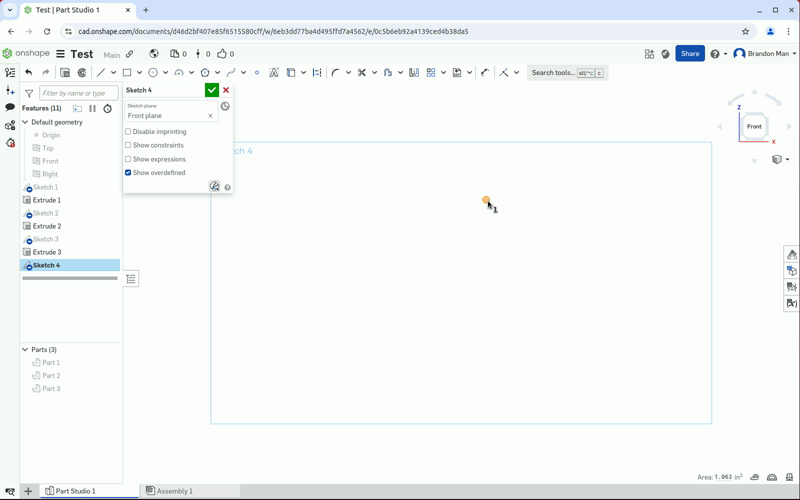
mouse_move(73, 352)
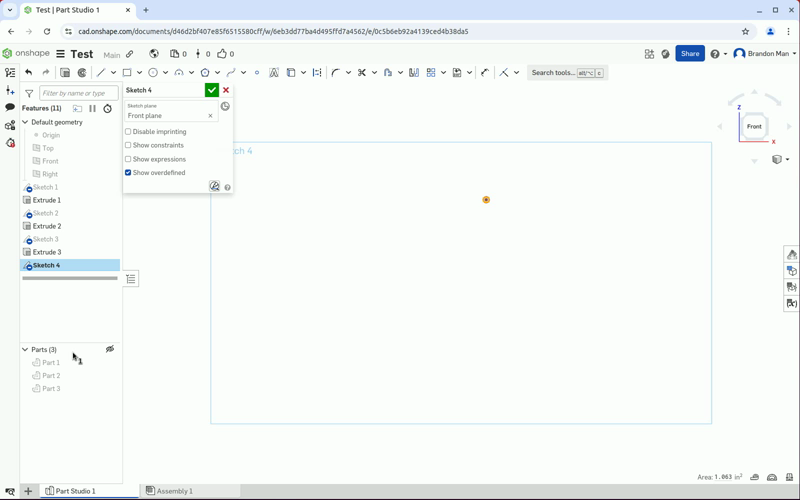
key(shift+y)
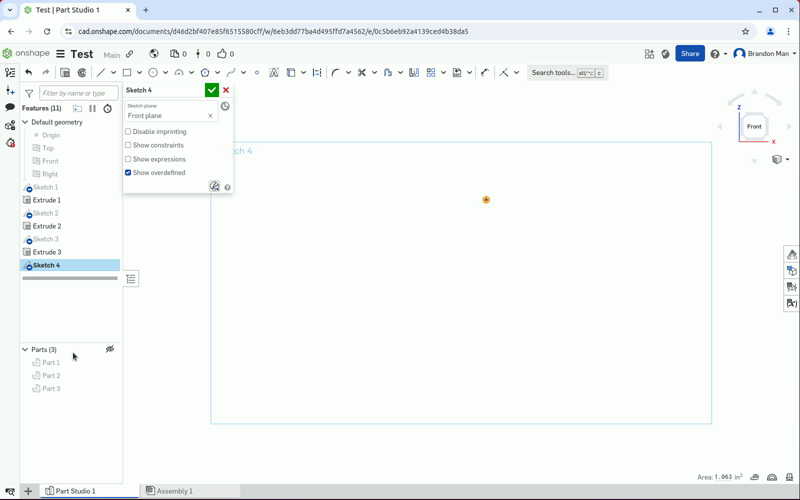
key(shift+e)
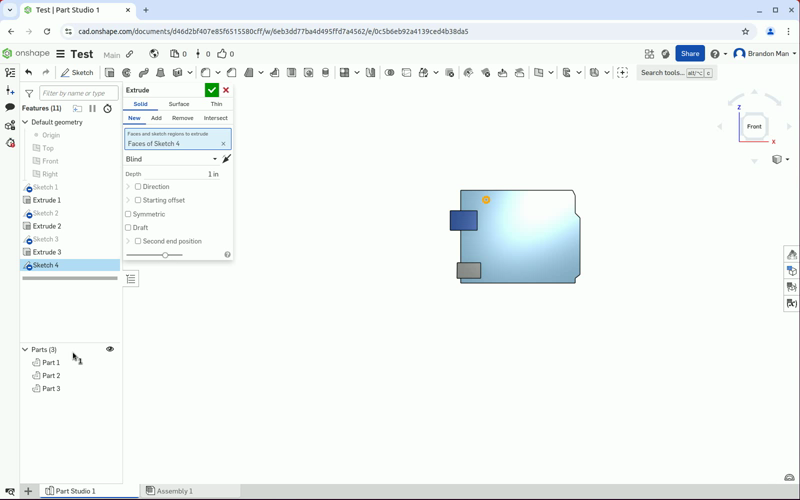
mouse_move(143, 106)
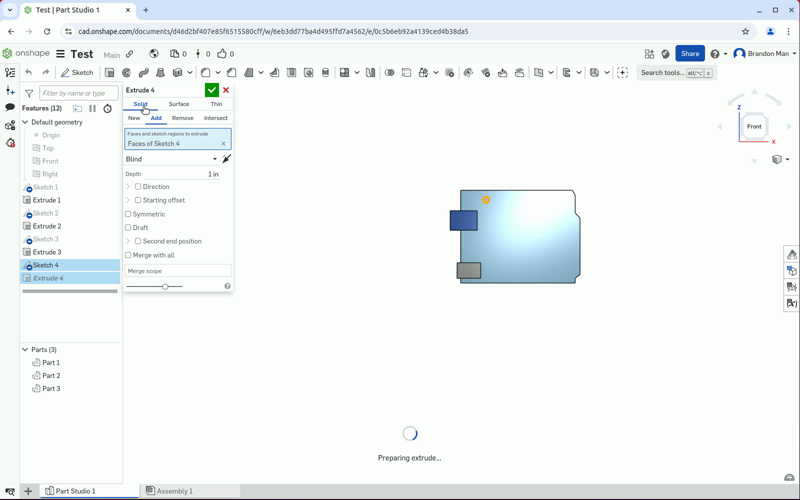
click(143, 106)
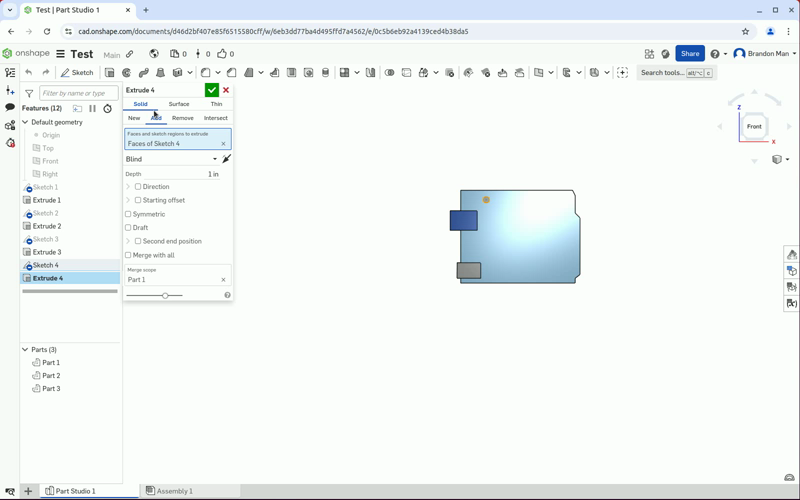
mouse_move(186, 120)
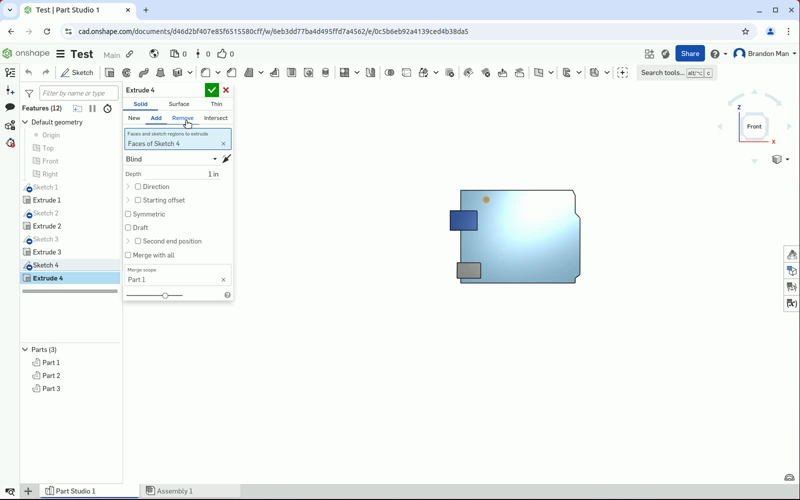
click(186, 120)
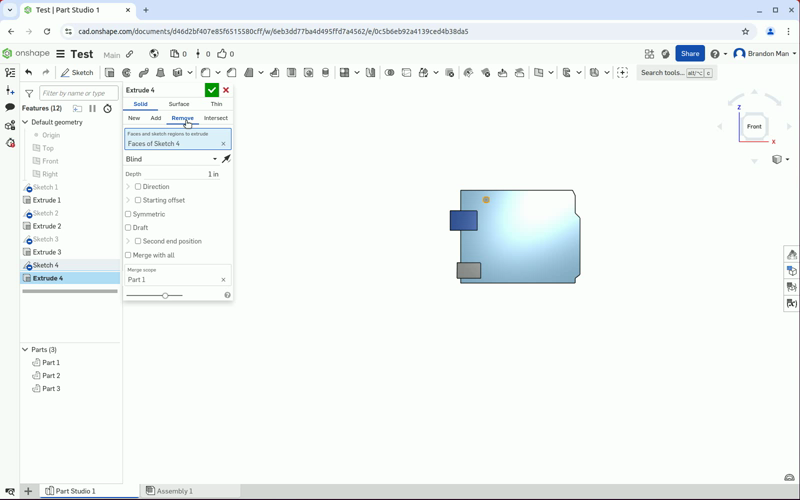
key(tab, 4)
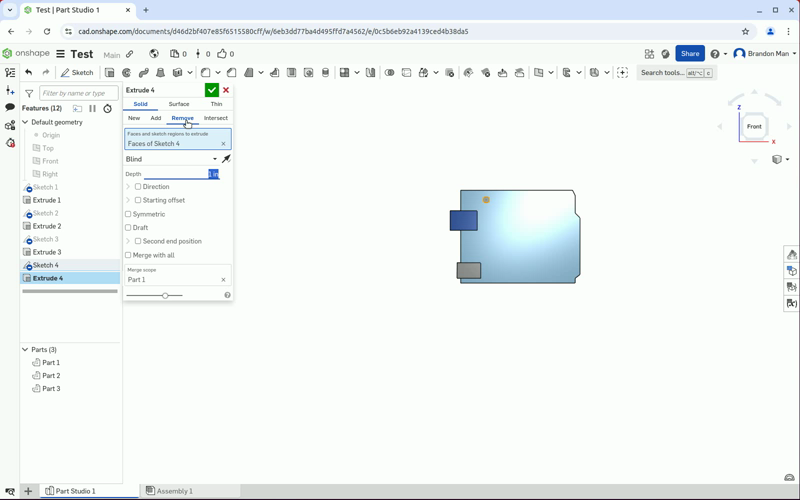
text(-8.666)
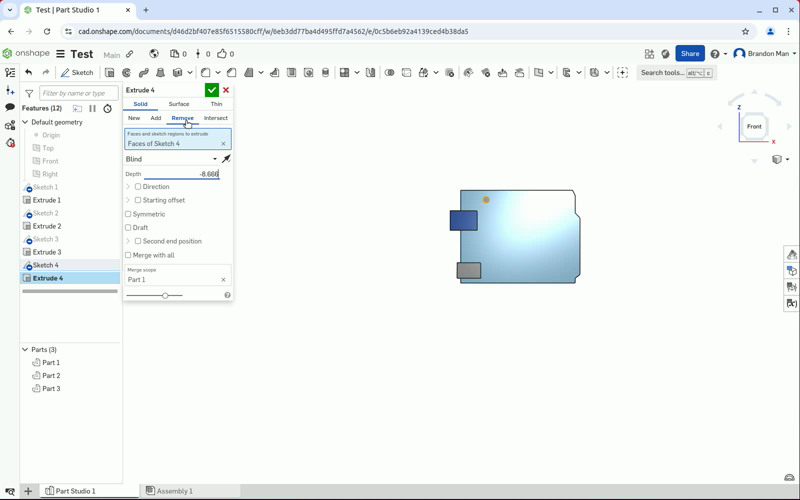
key(tab, 3)
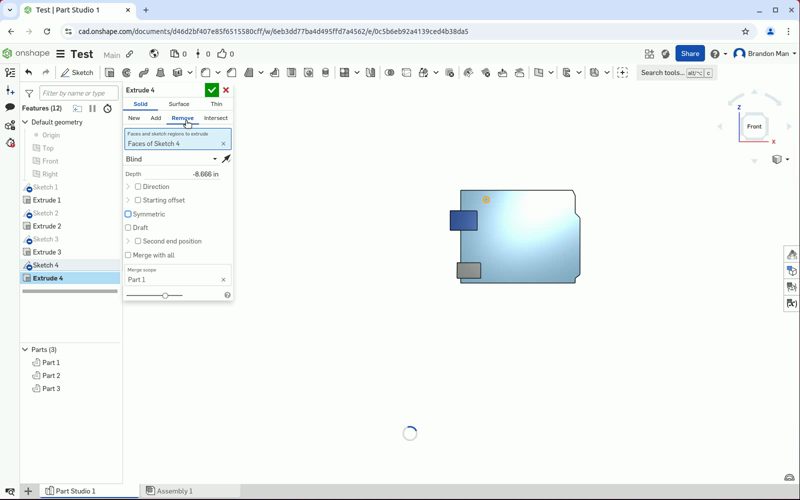
key(space)
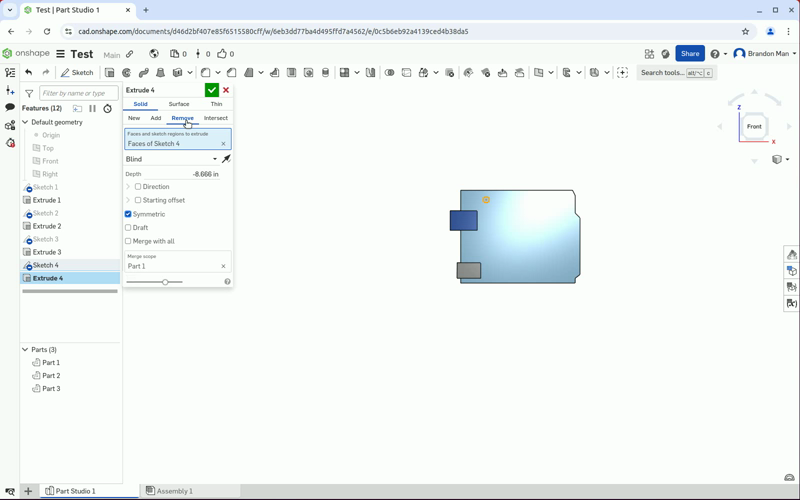
key(tab, 2)
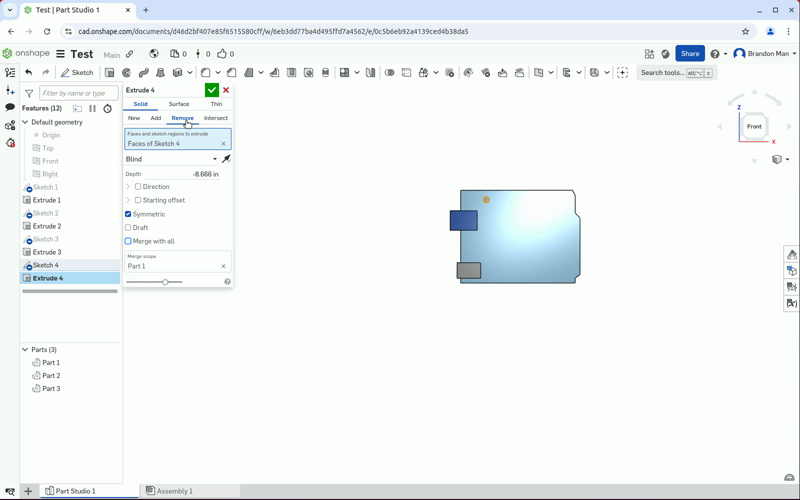
key(space)
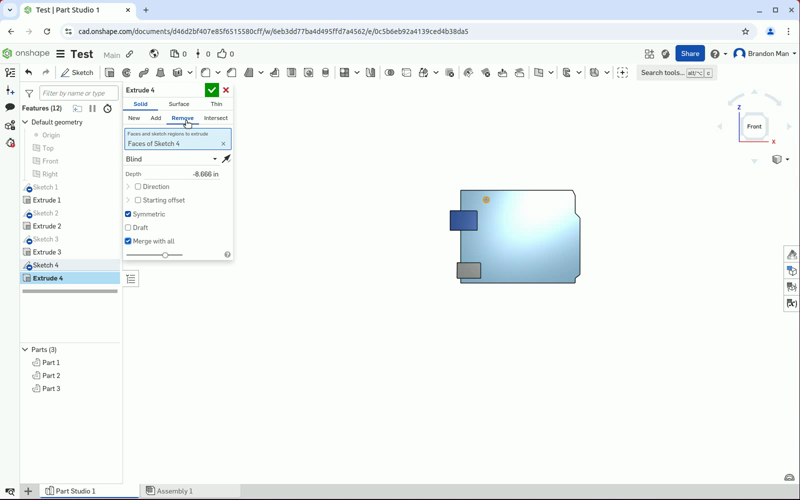
key(enter)
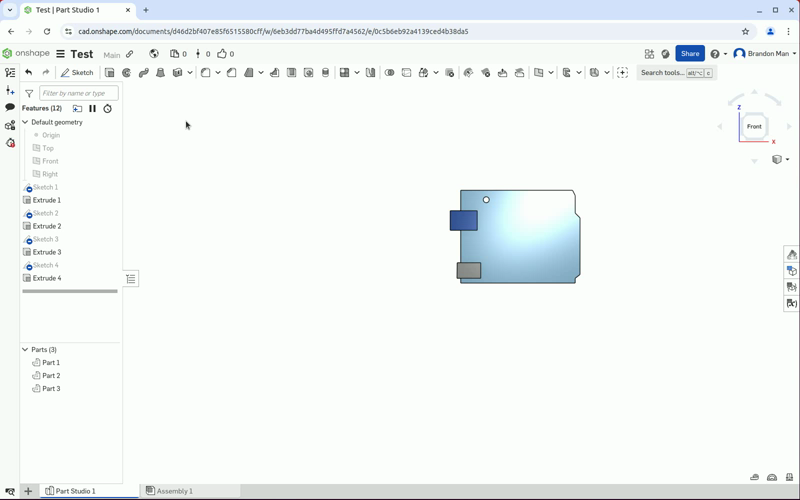
key(shift+h)
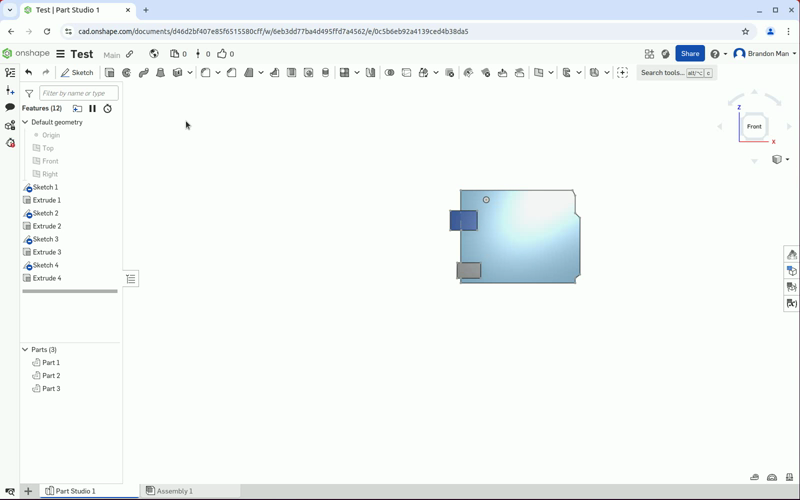
key(shift+h)
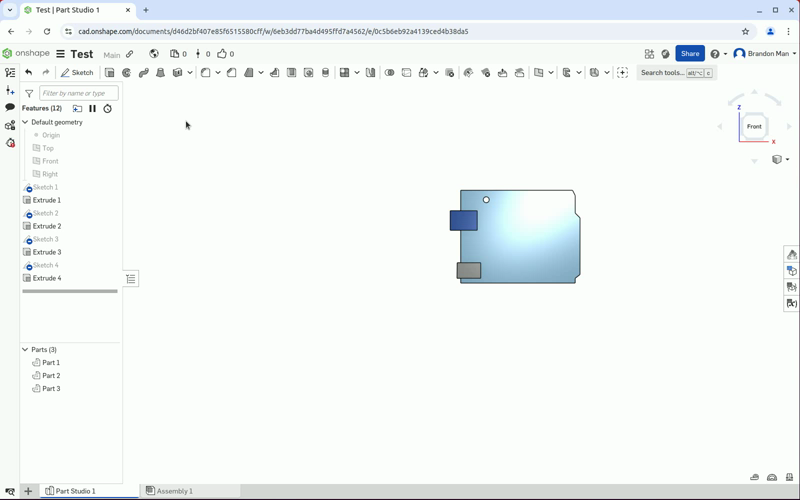
mouse_move(73, 189)
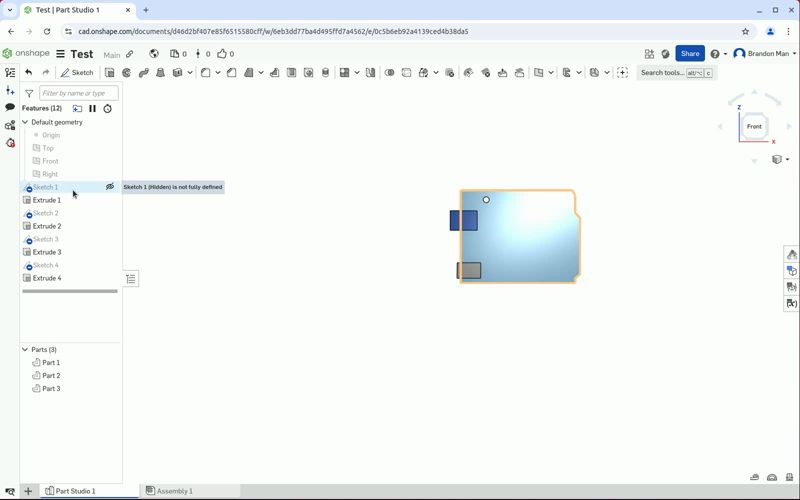
click(73, 189)
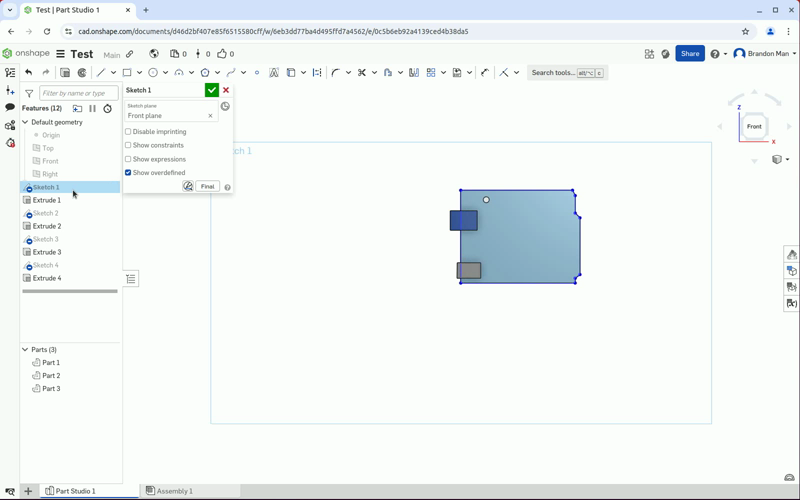
mouse_move(229, 92)
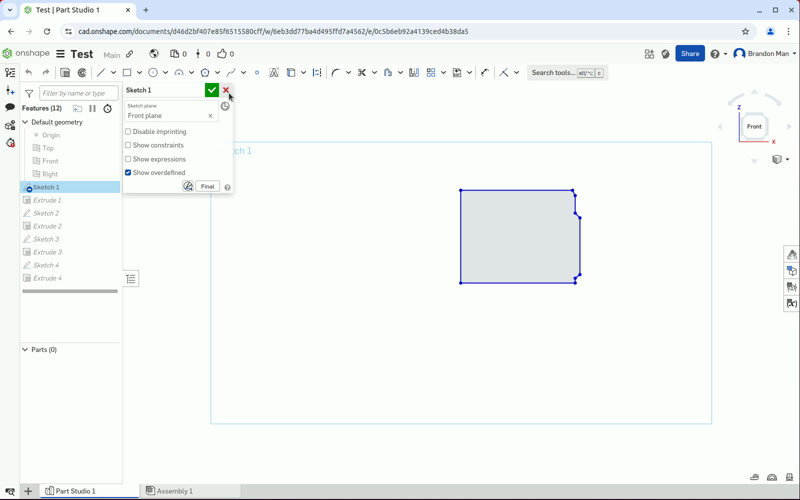
click(229, 92)
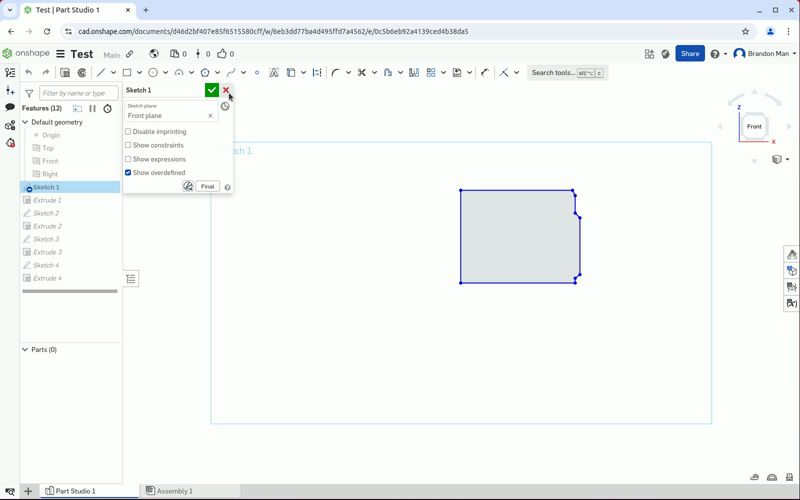
key(shift+s)
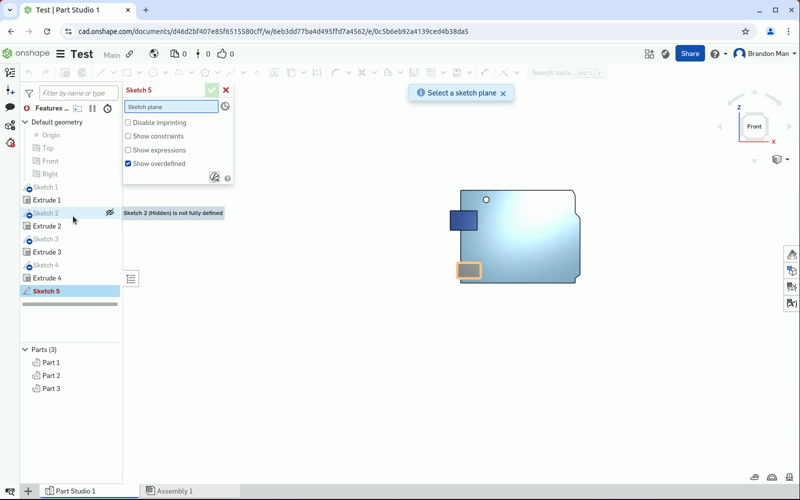
scroll(3)
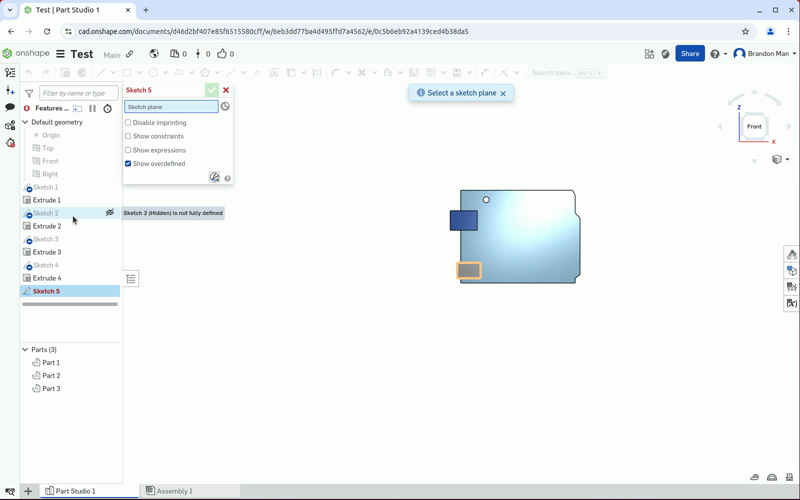
mouse_move(73, 163)
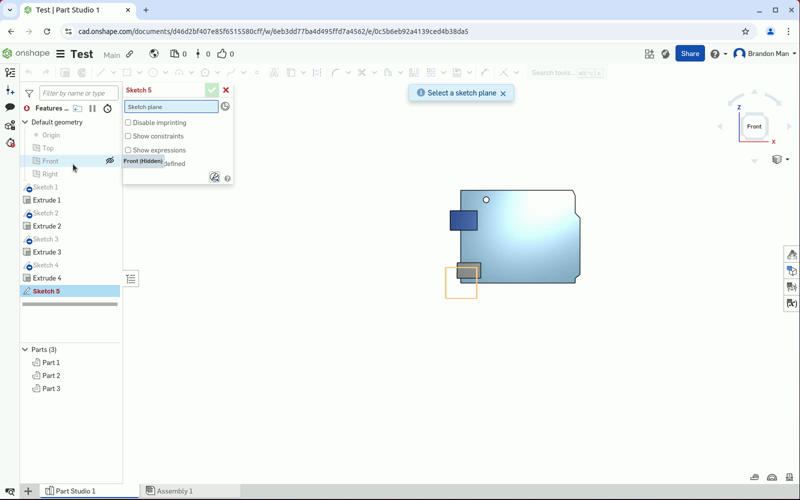
click(73, 163)
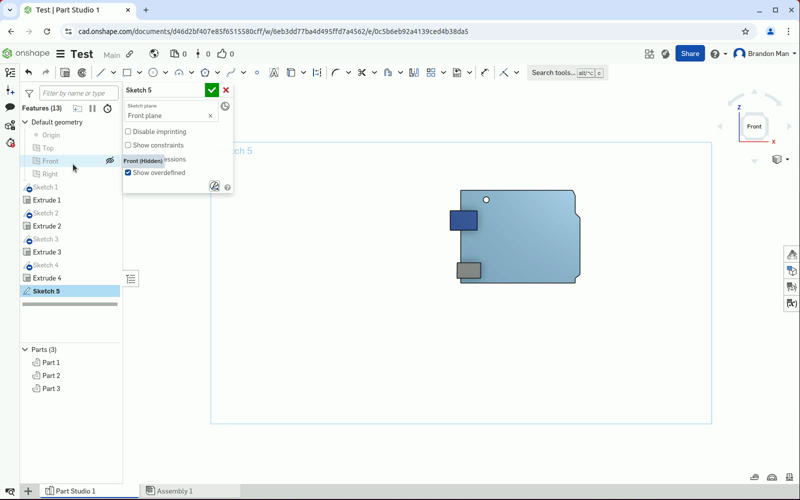
mouse_move(73, 352)
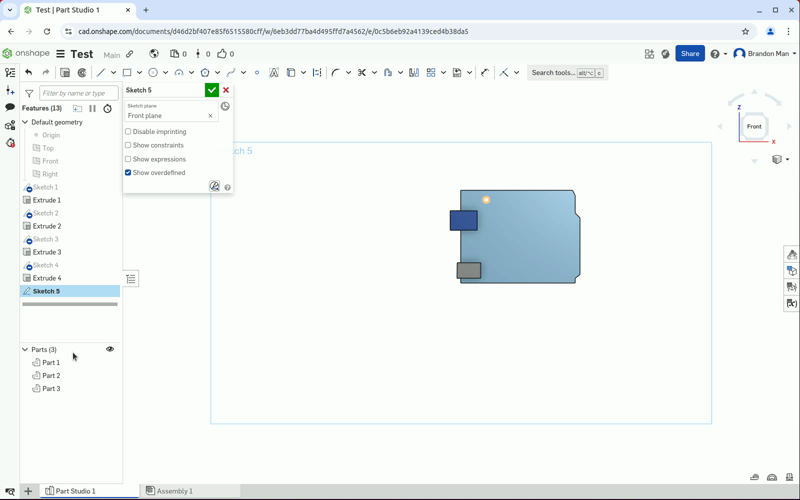
key(y)
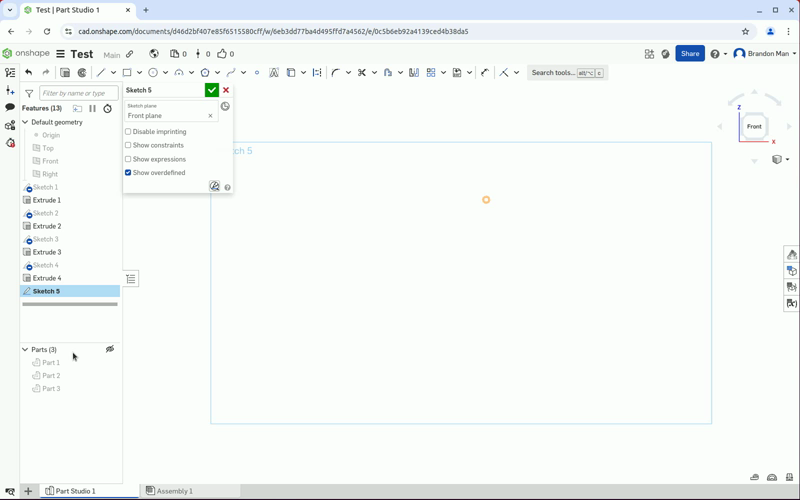
key(c)
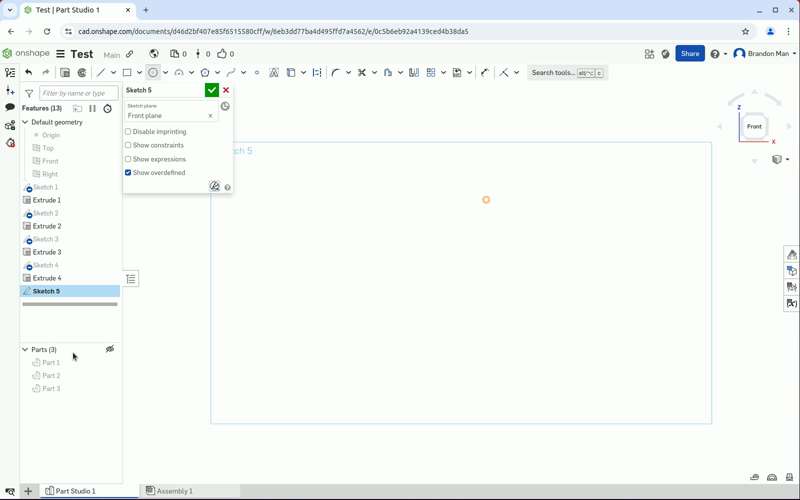
key_down(shift)
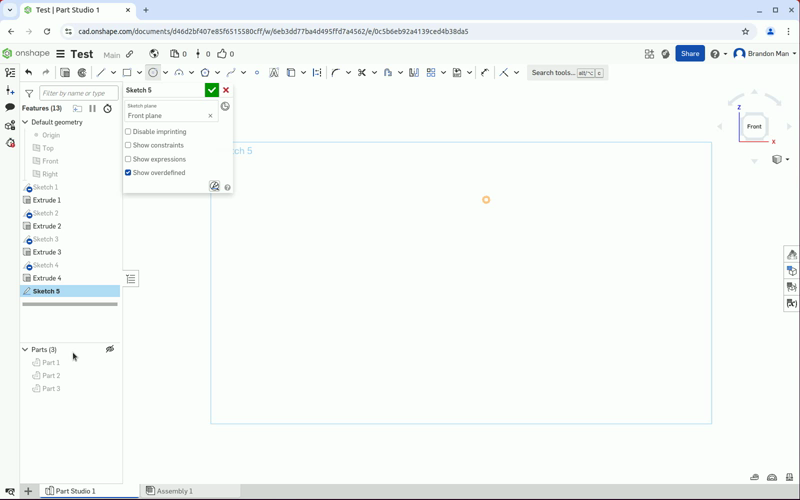
mouse_move(483, 278)
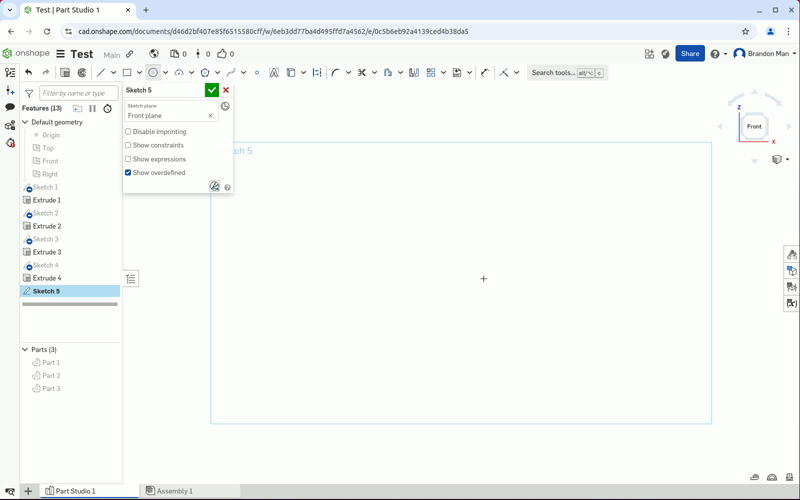
click(483, 278)
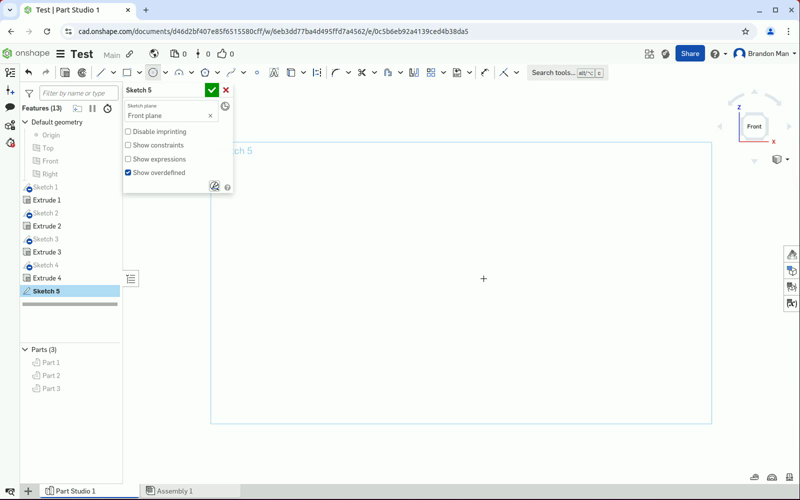
key_up(shift)
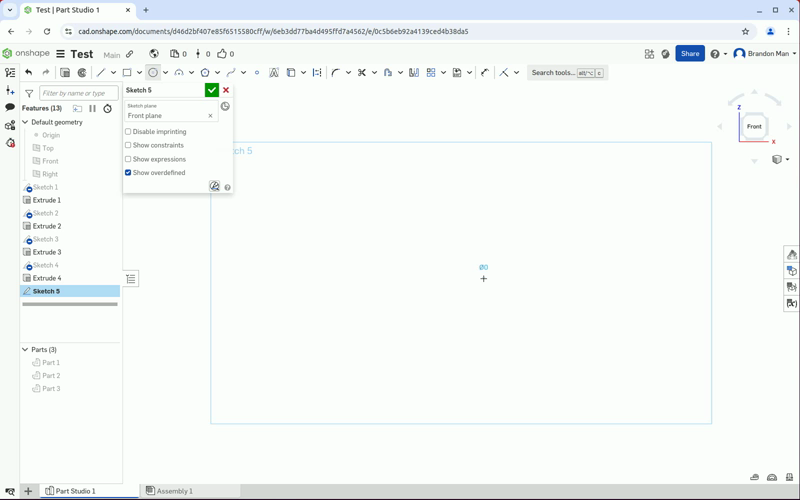
mouse_move(486, 278)
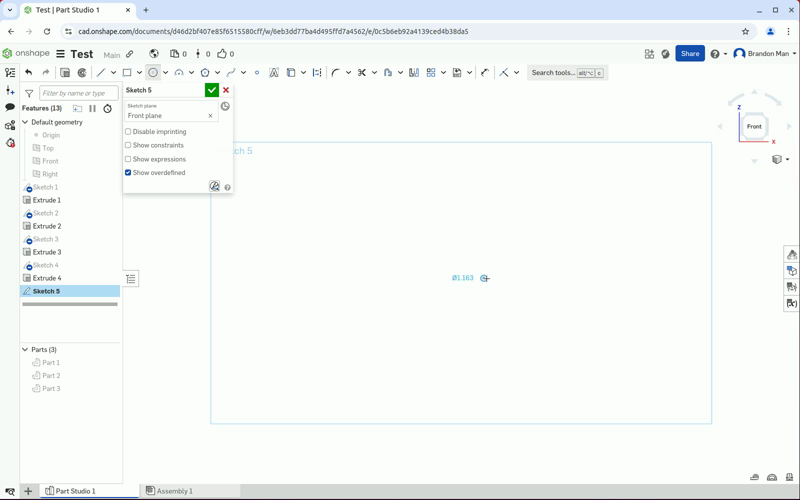
click(486, 278)
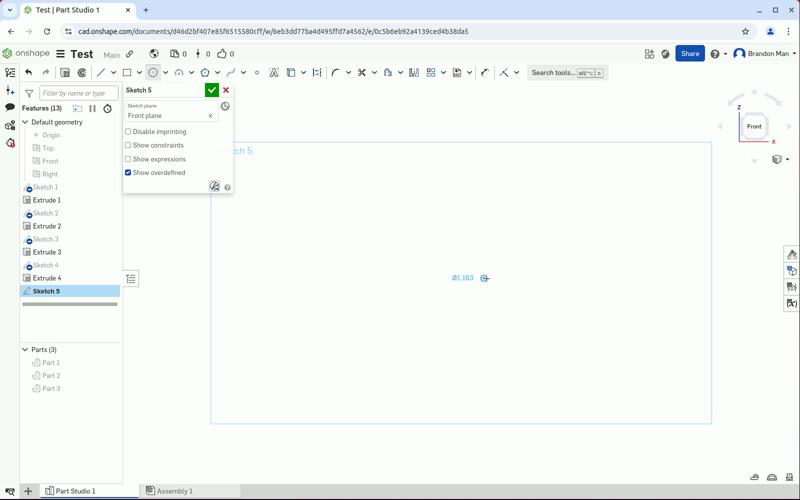
key(esc)
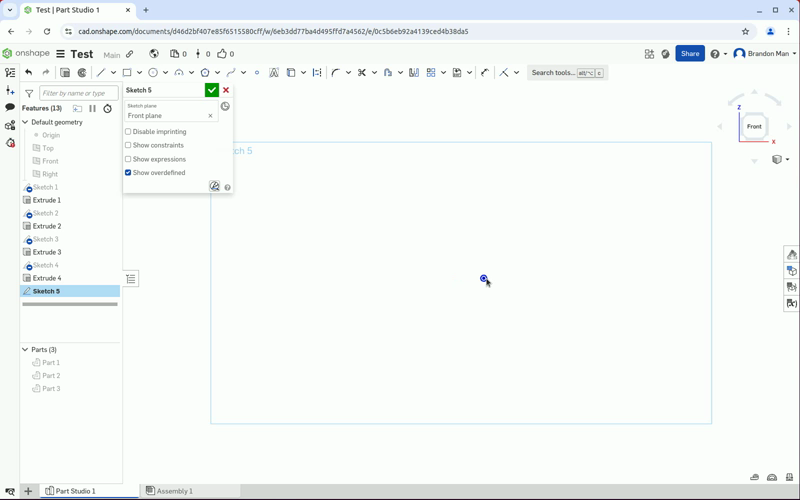
mouse_move(483, 279)
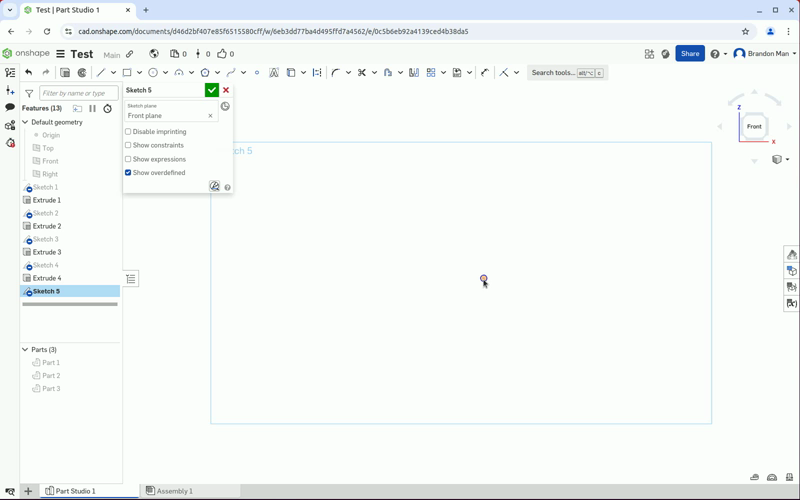
scroll(6)
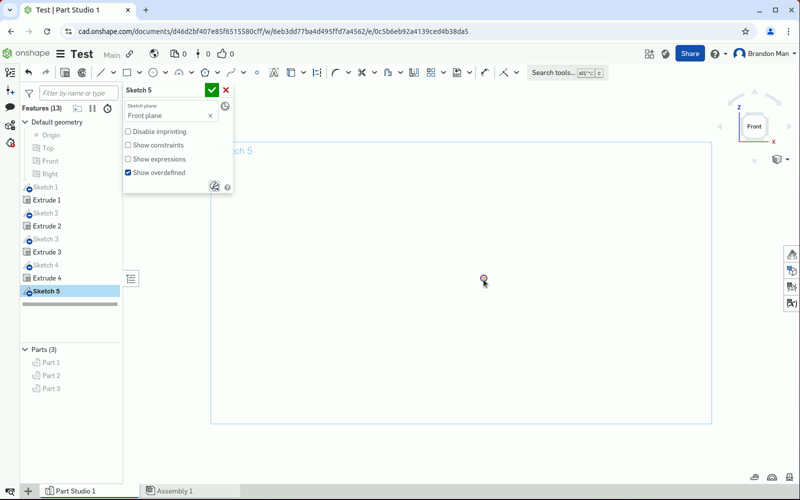
scroll(6)
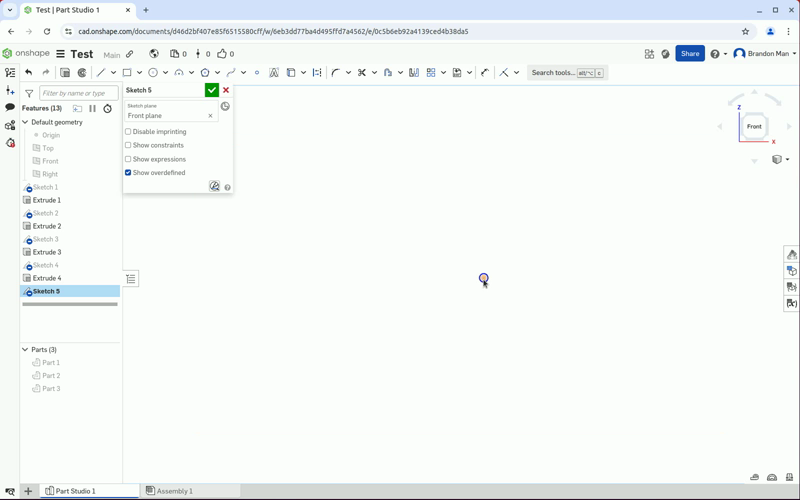
scroll(6)
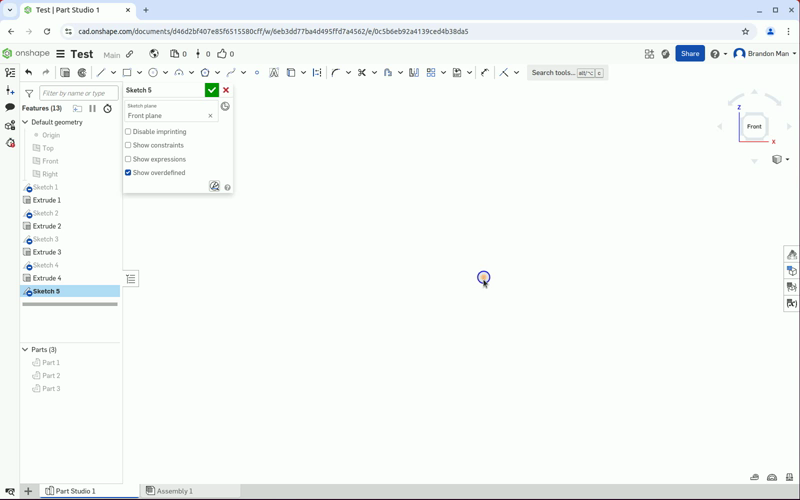
scroll(6)
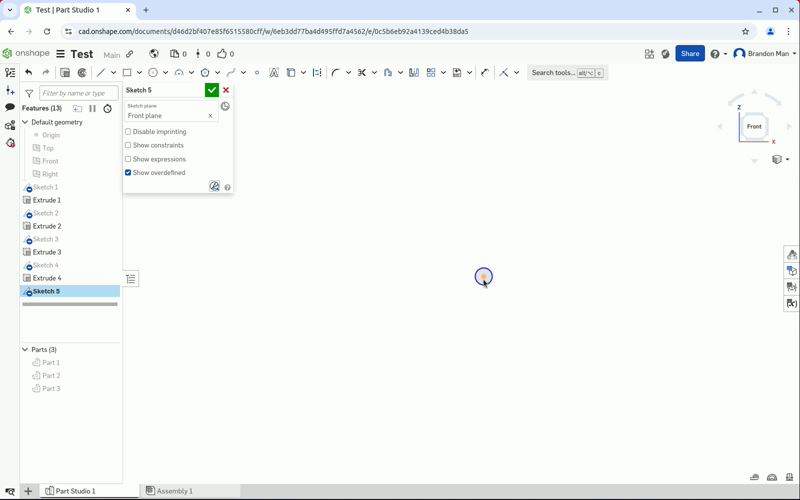
scroll(6)
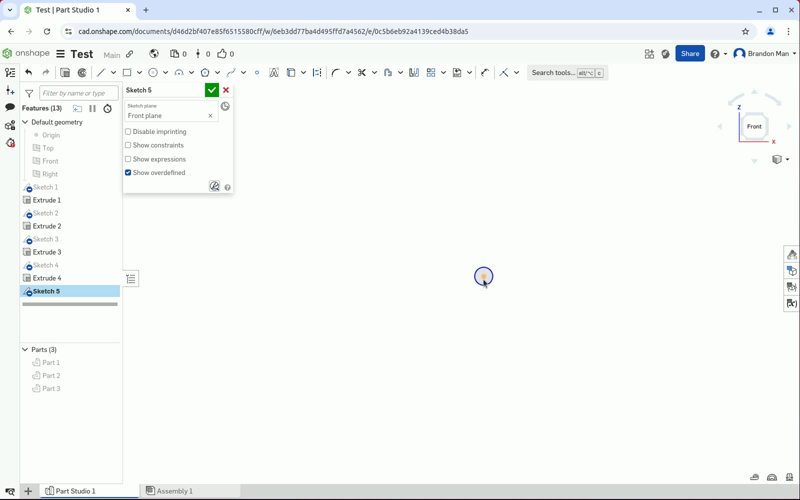
scroll(6)
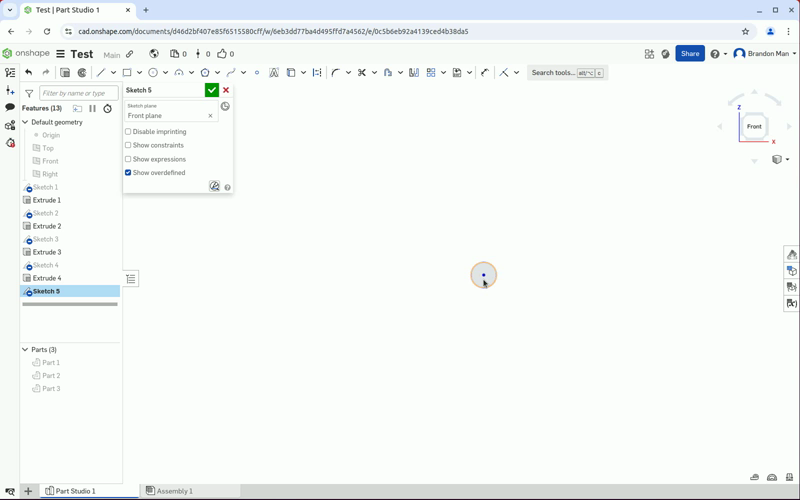
scroll(6)
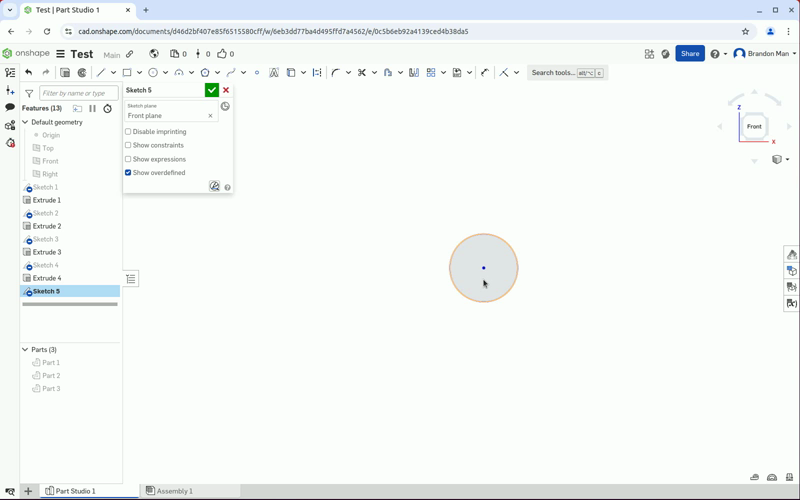
click(483, 279)
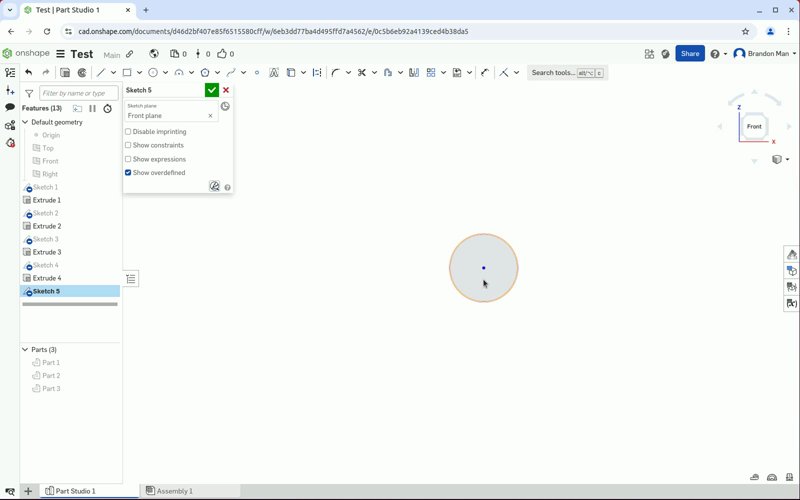
scroll(-6)
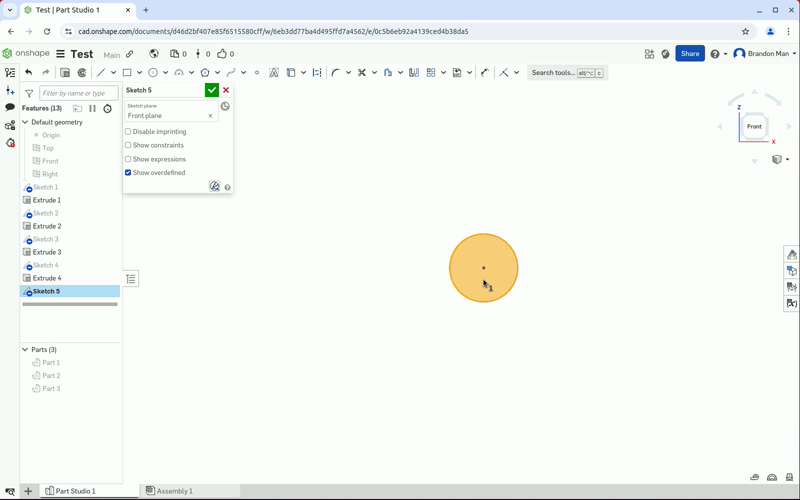
scroll(-6)
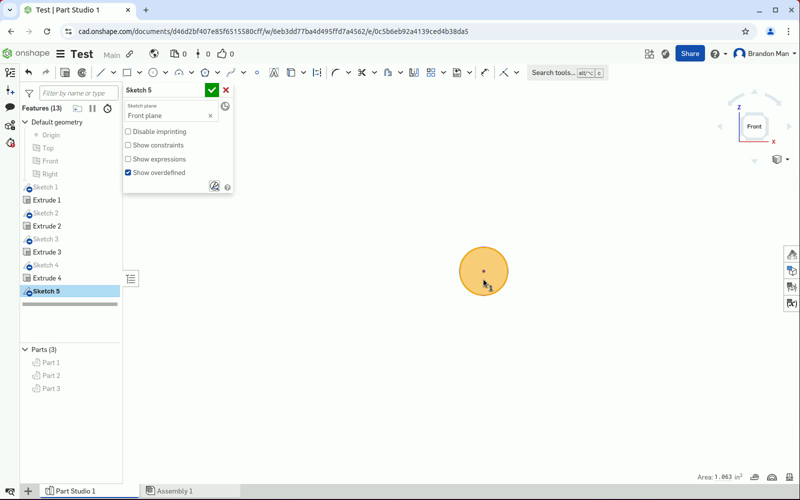
scroll(-6)
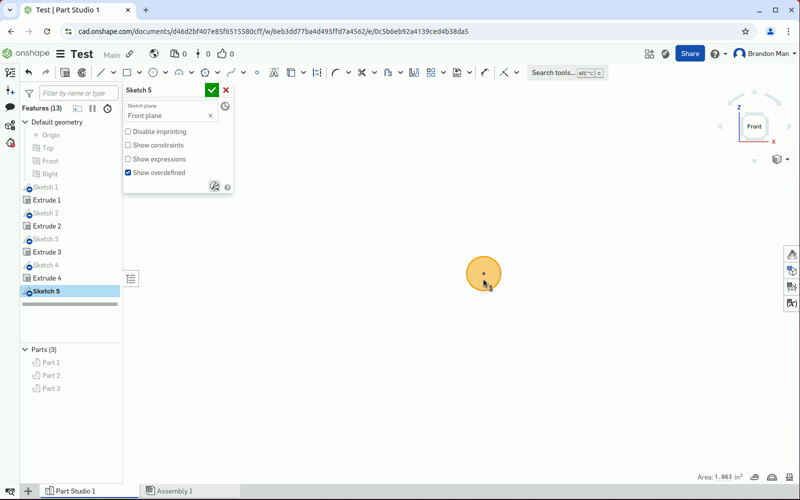
scroll(-6)
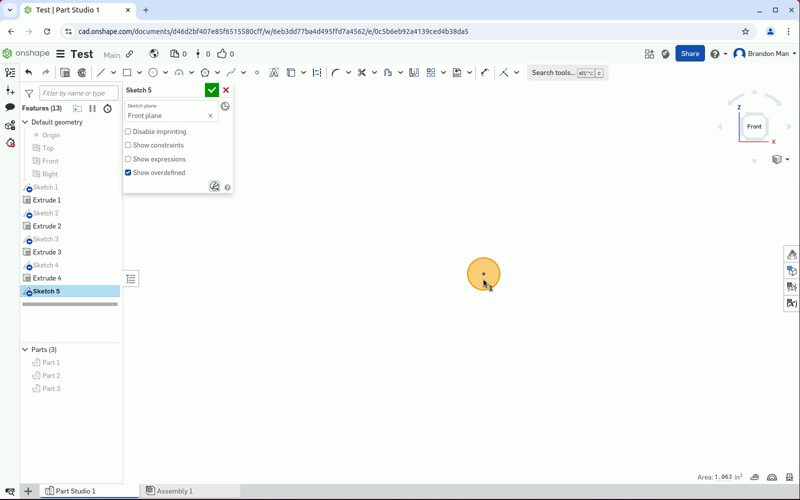
scroll(-6)
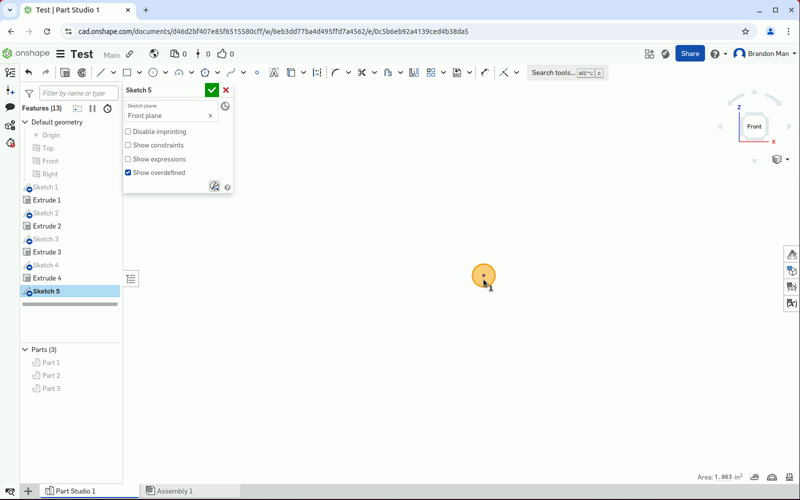
scroll(-6)
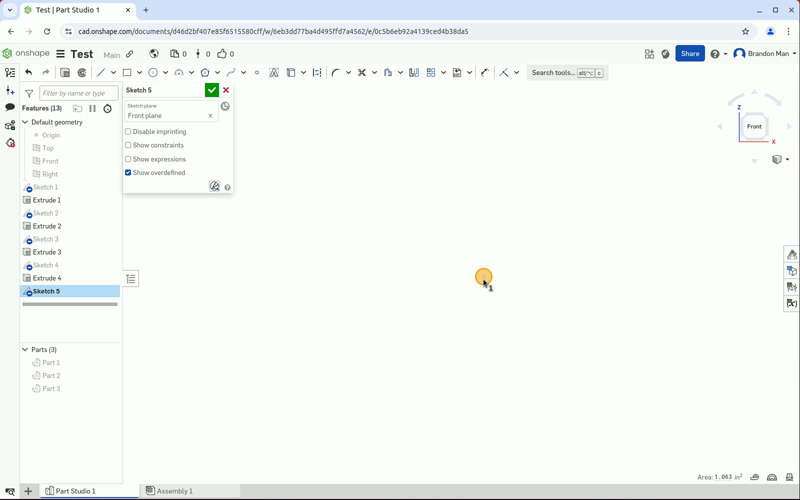
scroll(-6)
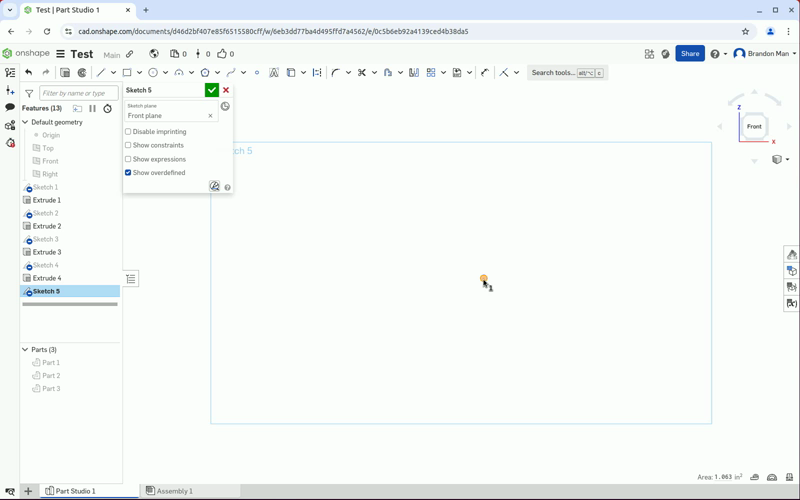
mouse_move(73, 352)
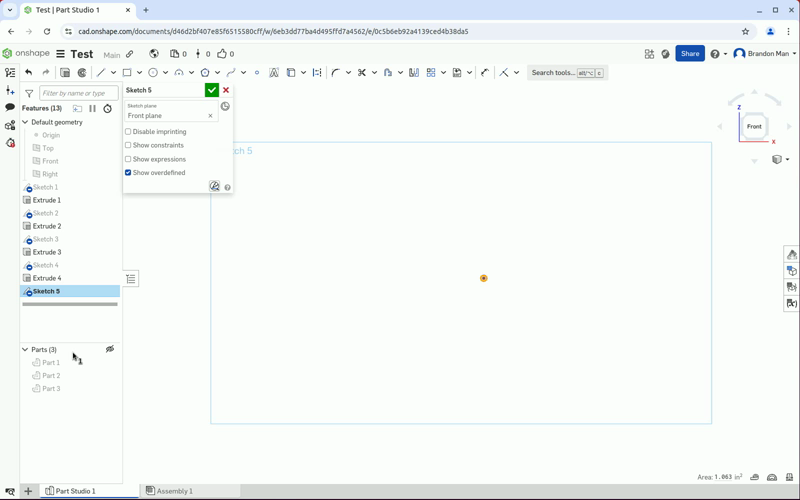
key(shift+y)
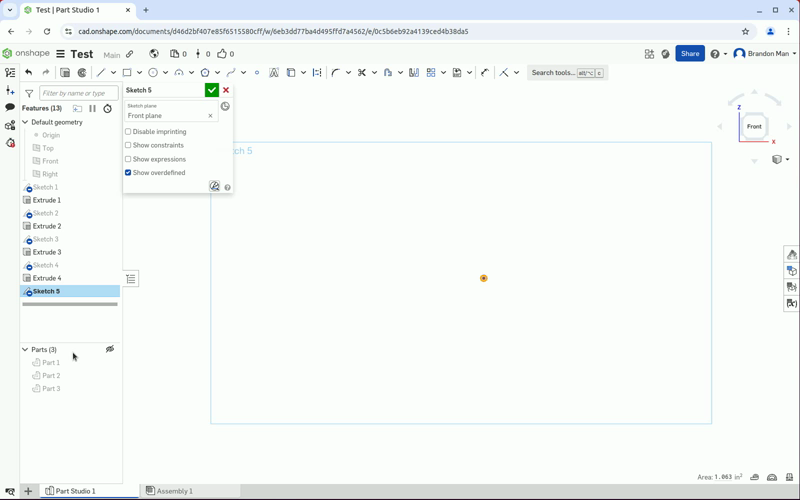
key(shift+e)
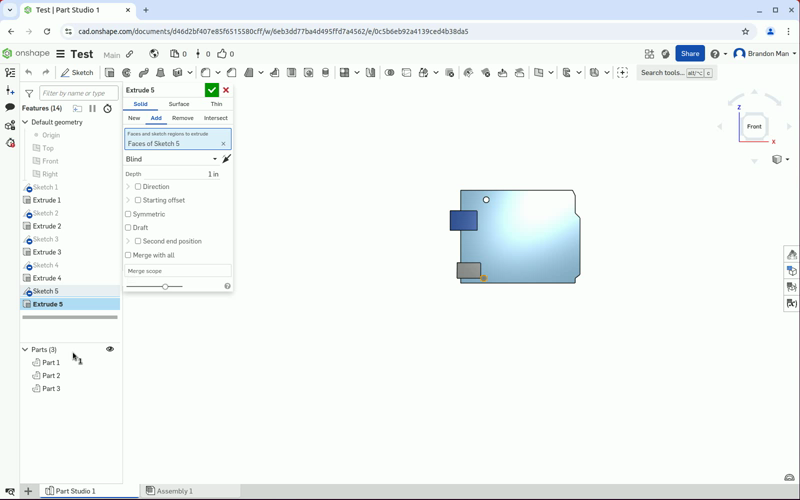
mouse_move(143, 106)
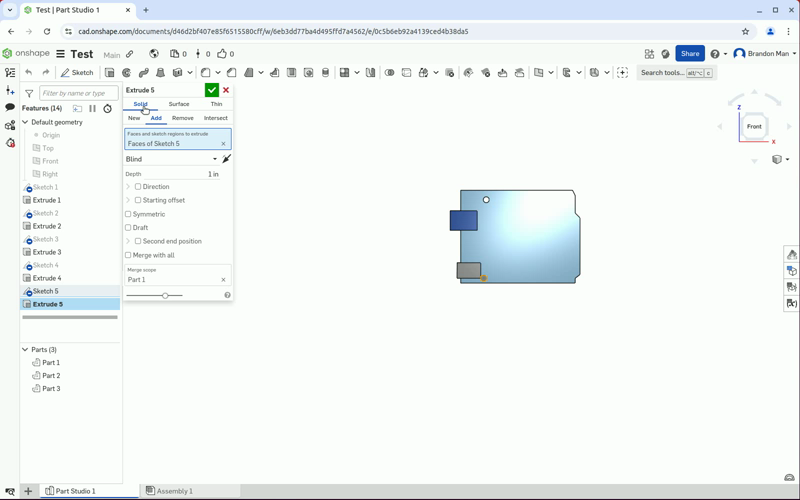
click(143, 106)
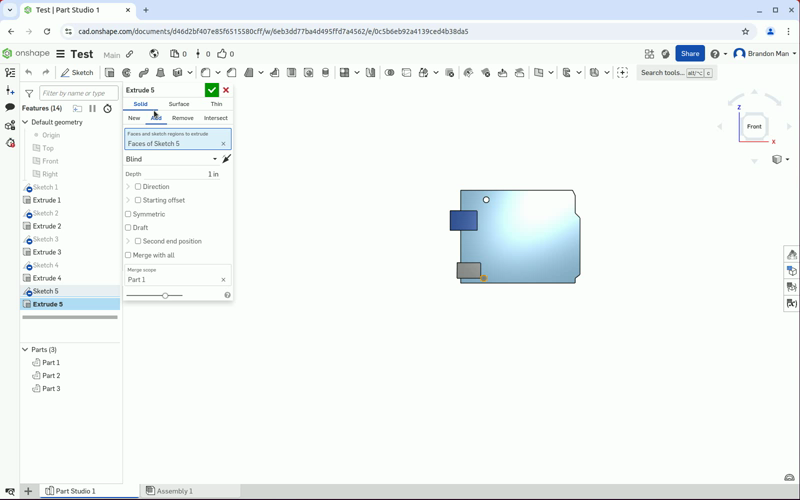
mouse_move(186, 120)
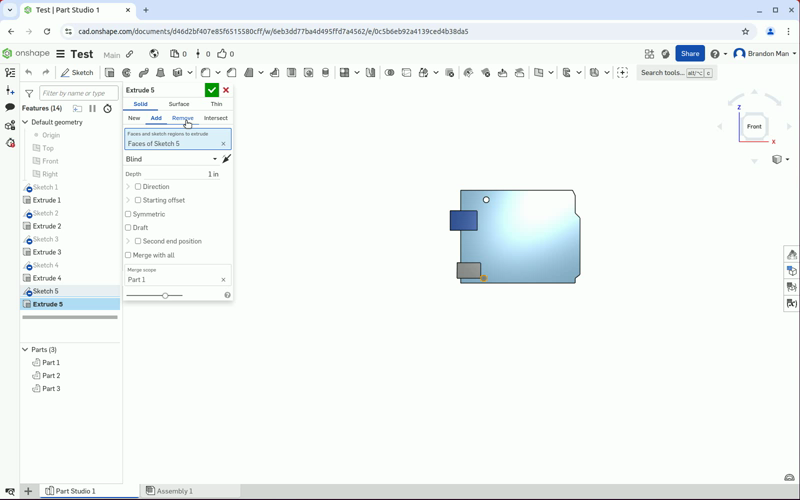
click(186, 120)
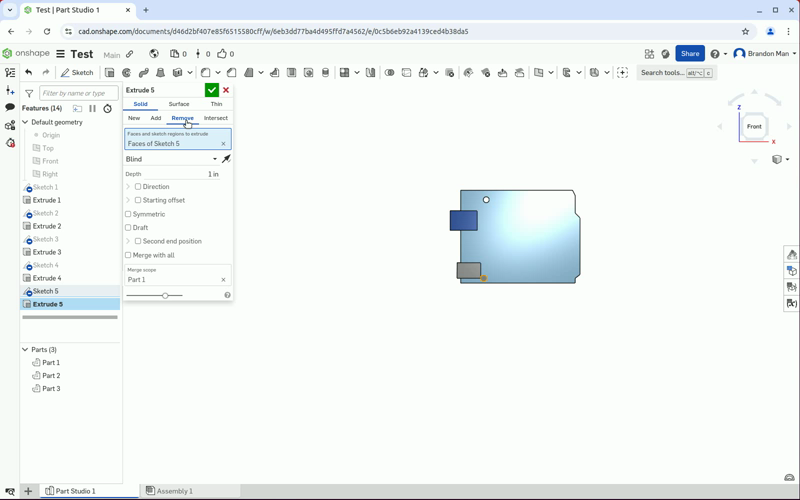
key(tab, 4)
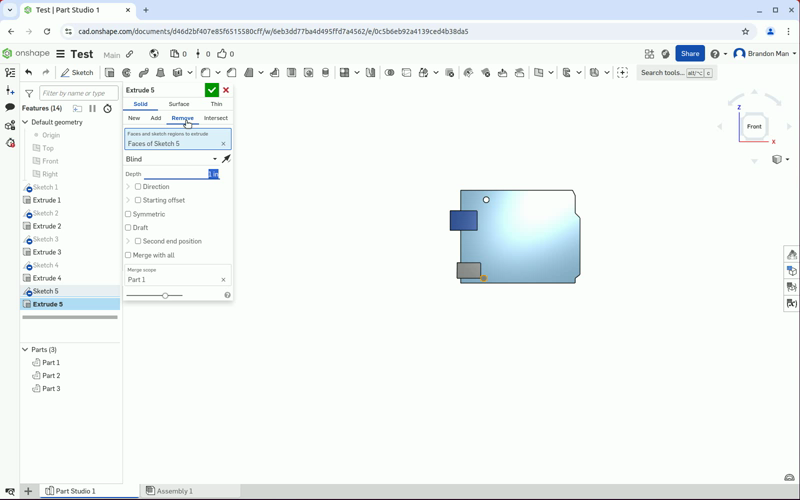
text(-8.666)
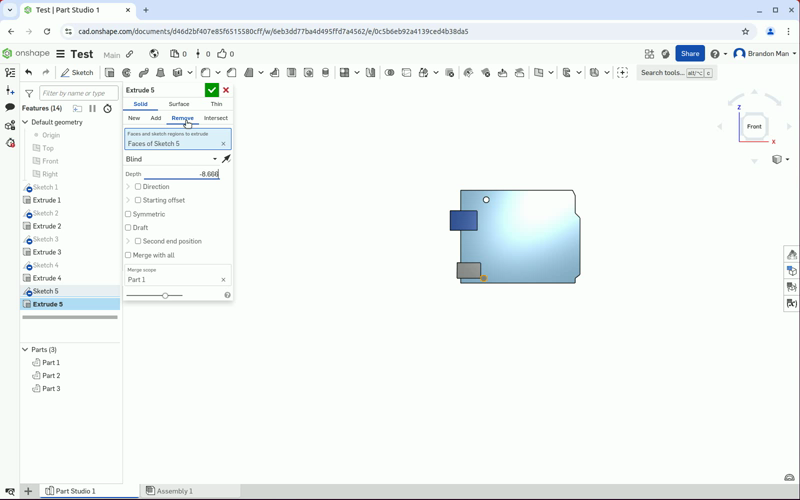
key(tab, 3)
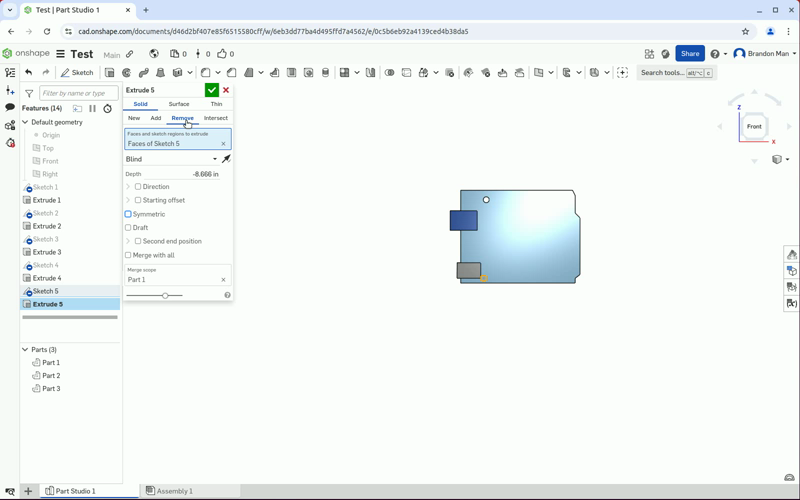
key(space)
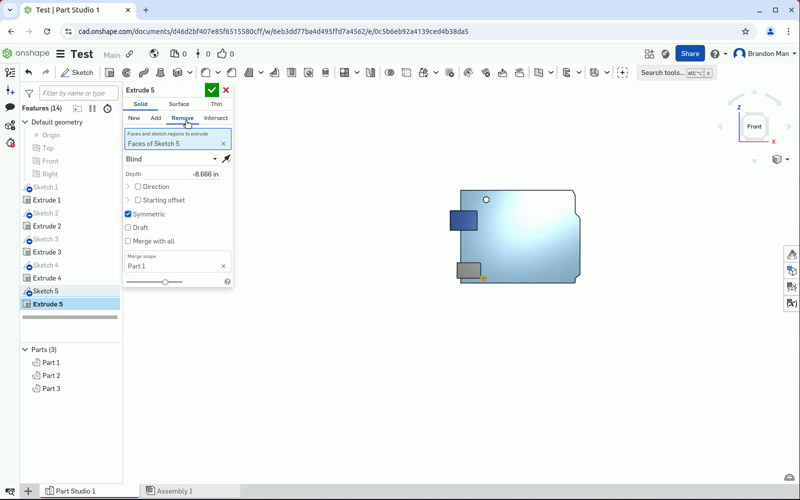
key(tab, 2)
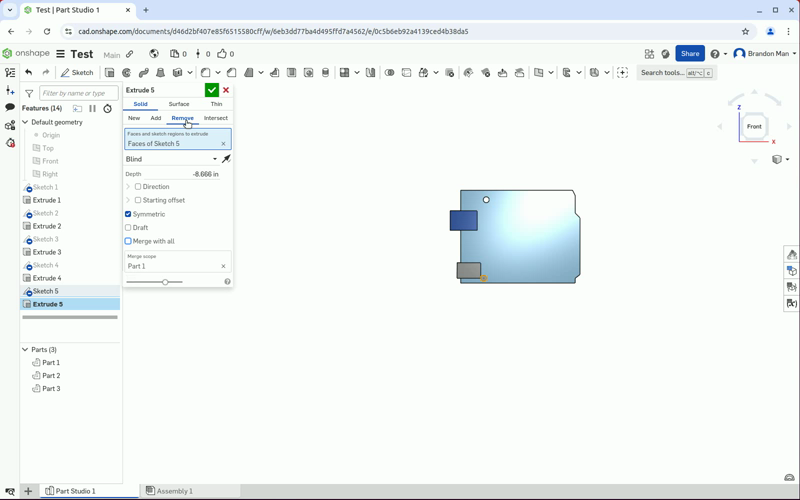
key(space)
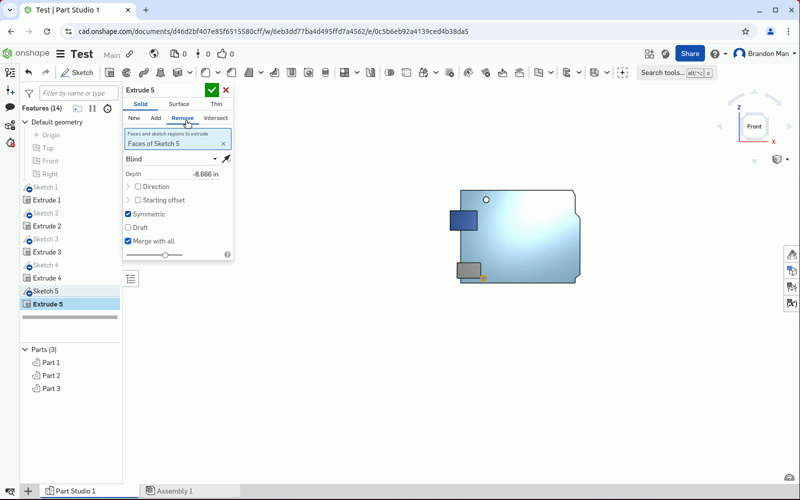
key(enter)
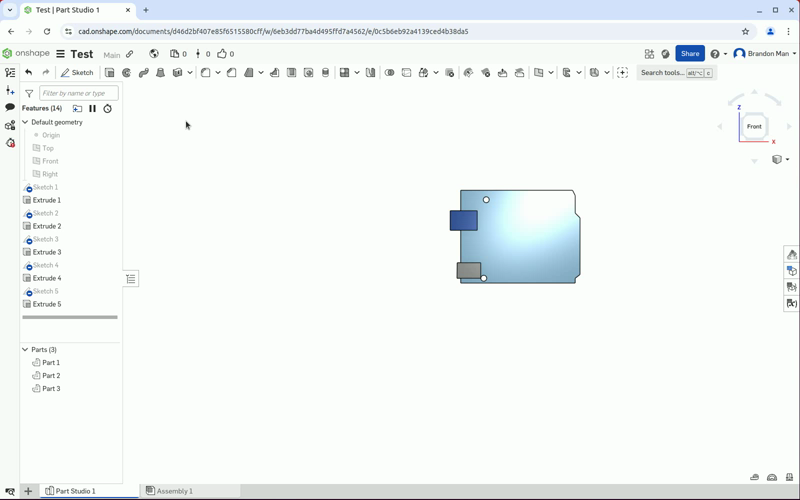
key(shift+h)
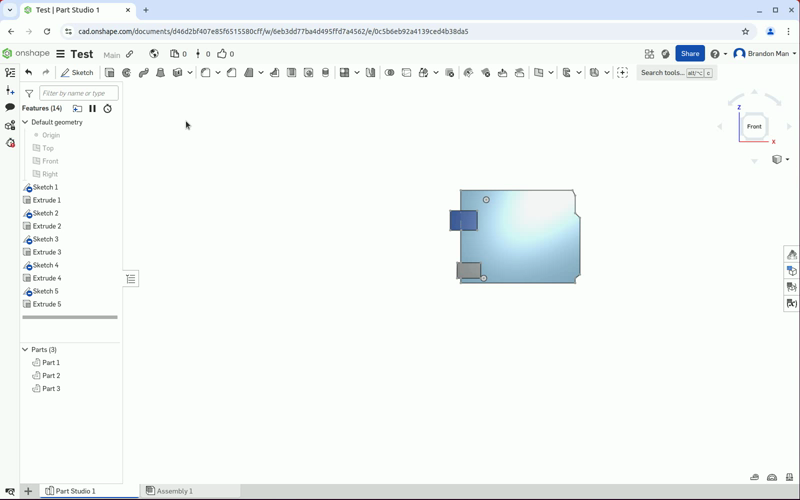
key(shift+h)
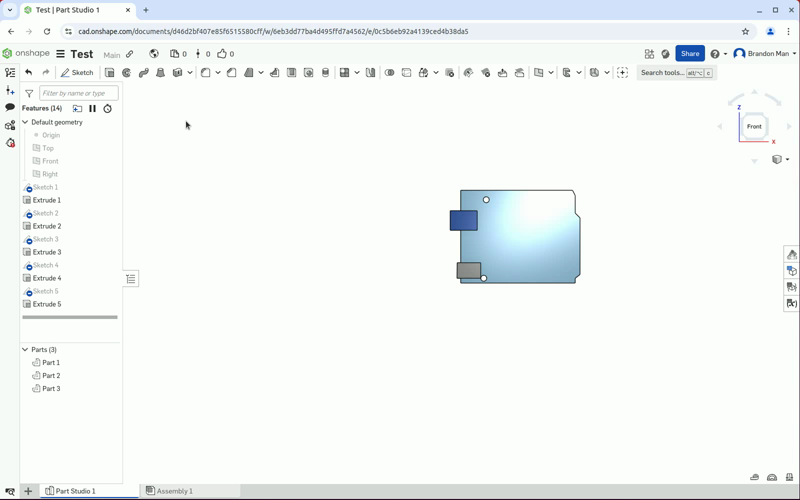
mouse_move(73, 189)
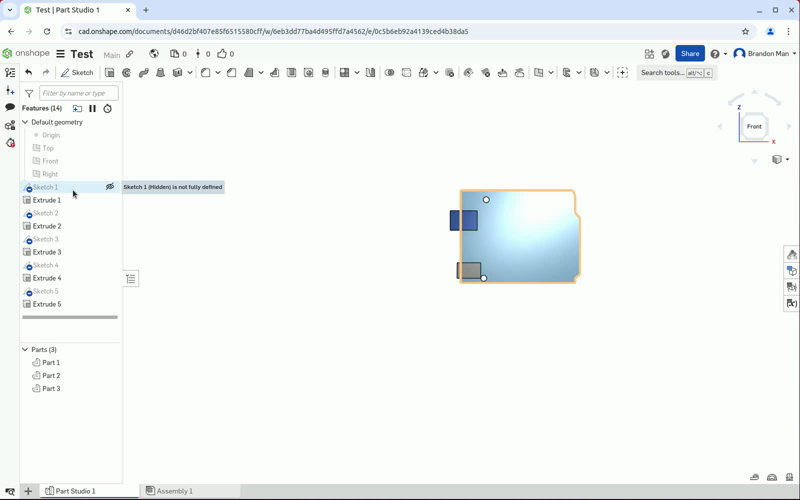
click(73, 189)
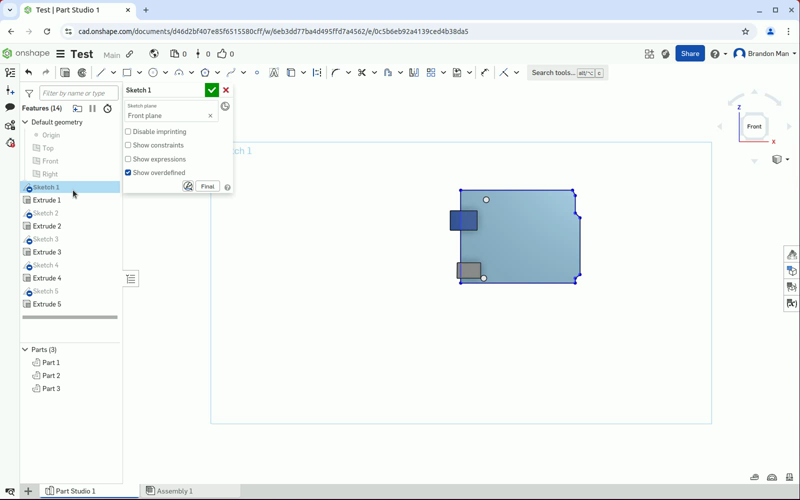
mouse_move(229, 92)
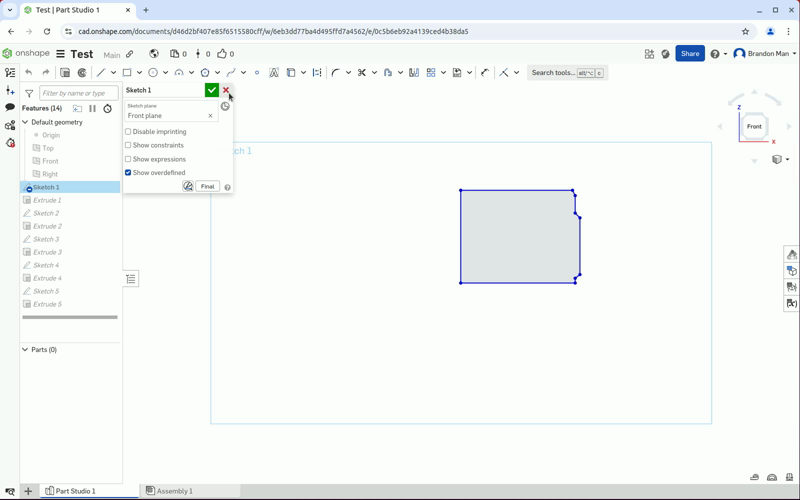
click(229, 92)
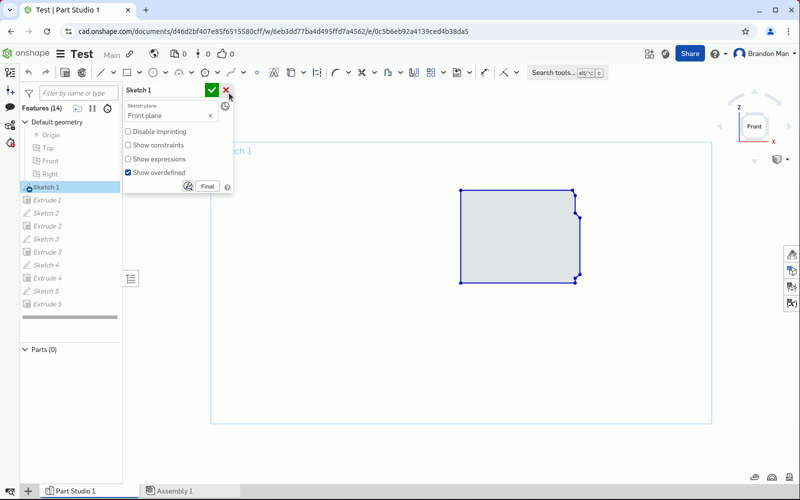
key(shift+s)
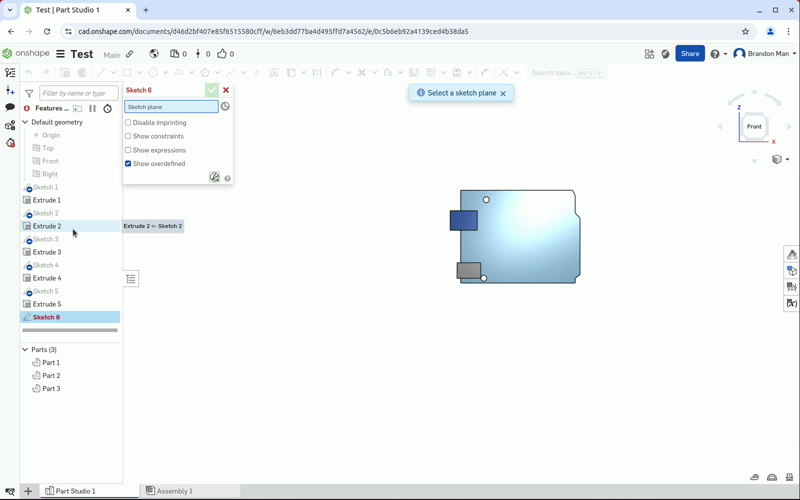
scroll(3)
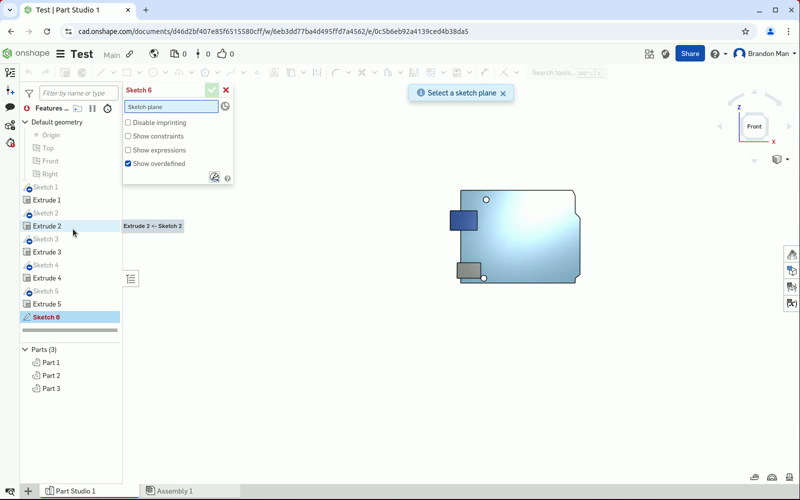
mouse_move(73, 163)
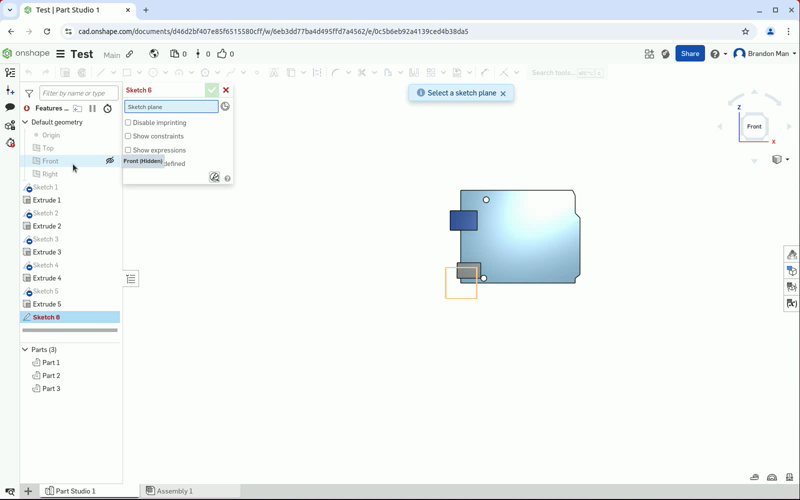
click(73, 163)
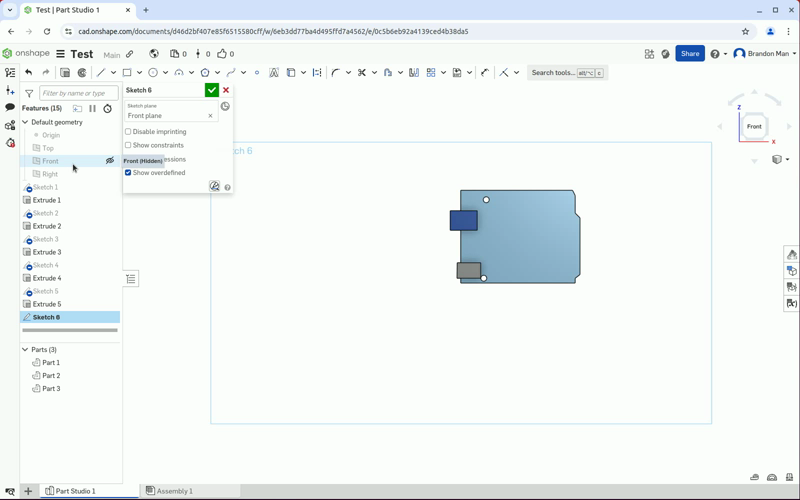
mouse_move(73, 352)
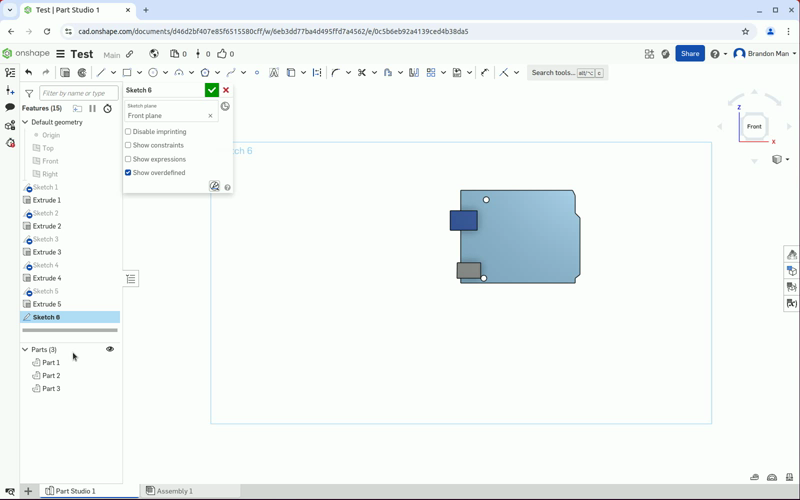
key(y)
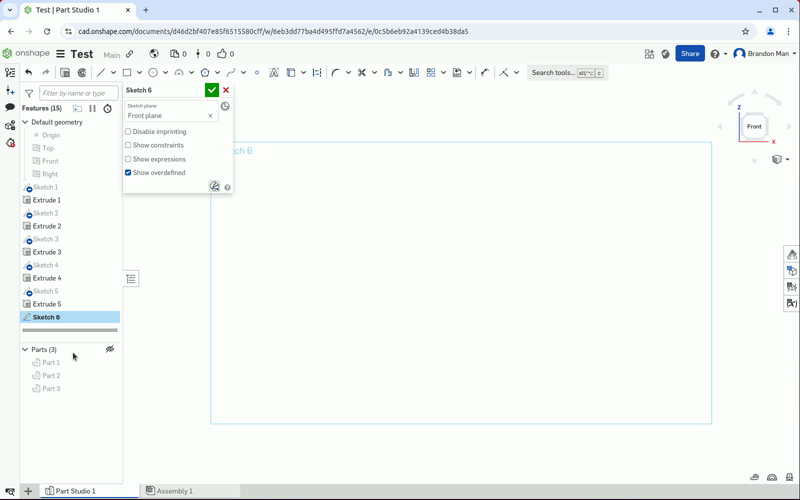
key(c)
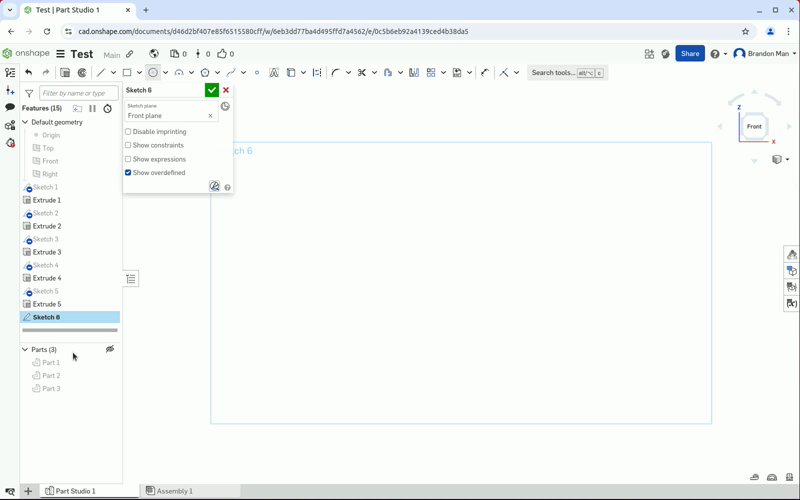
key_down(shift)
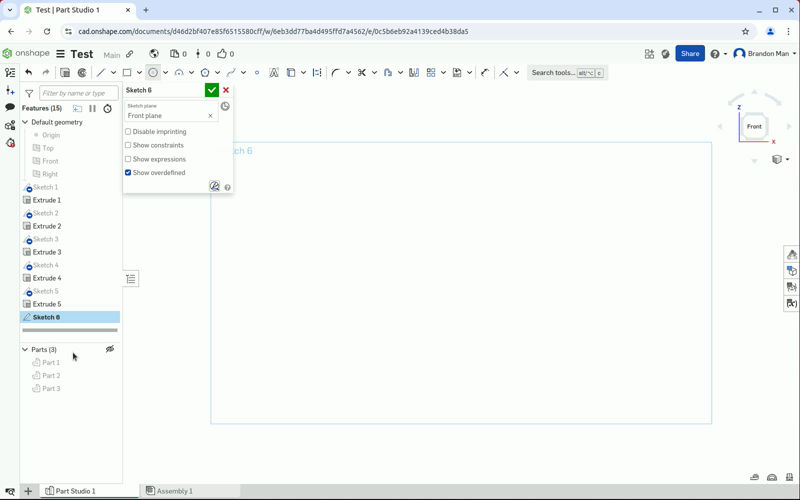
mouse_move(569, 224)
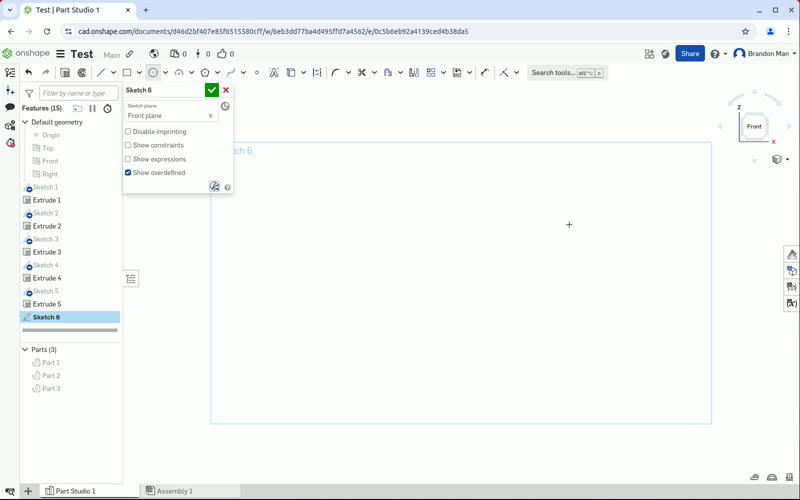
click(569, 224)
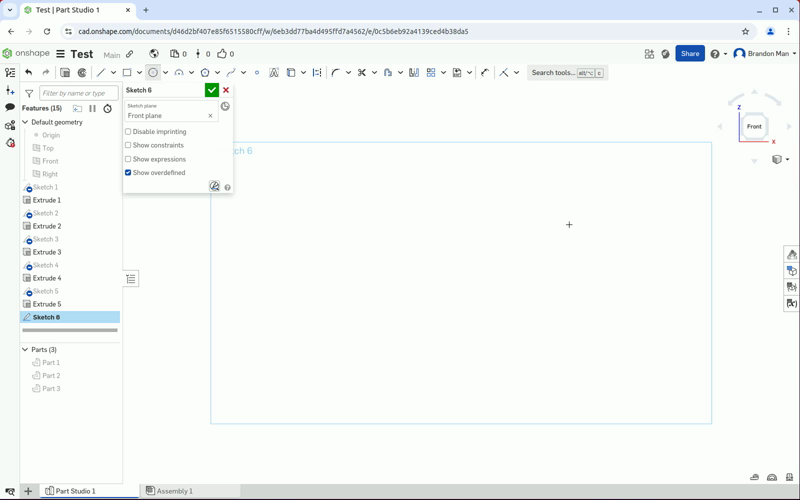
key_up(shift)
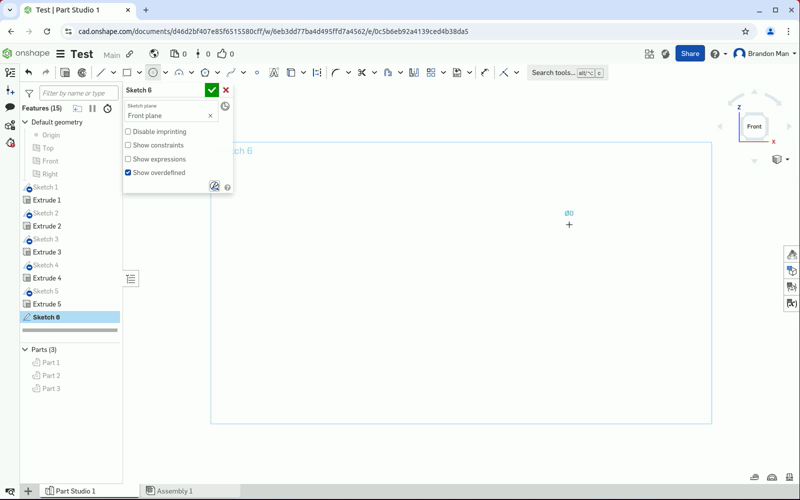
mouse_move(572, 224)
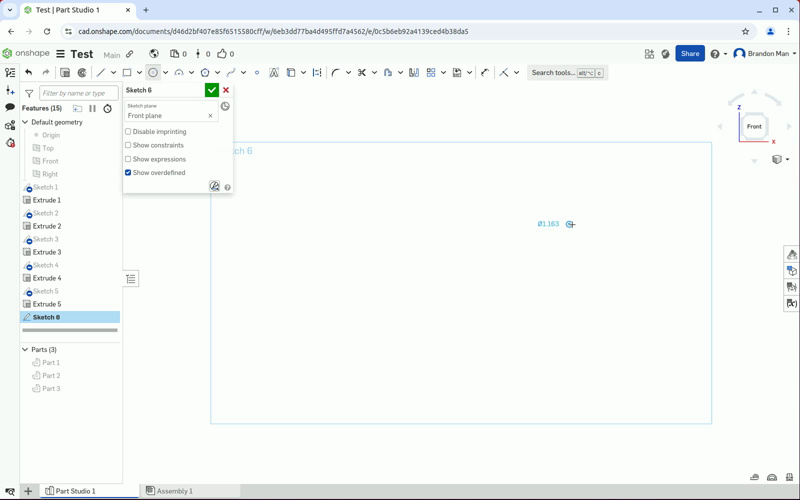
click(572, 224)
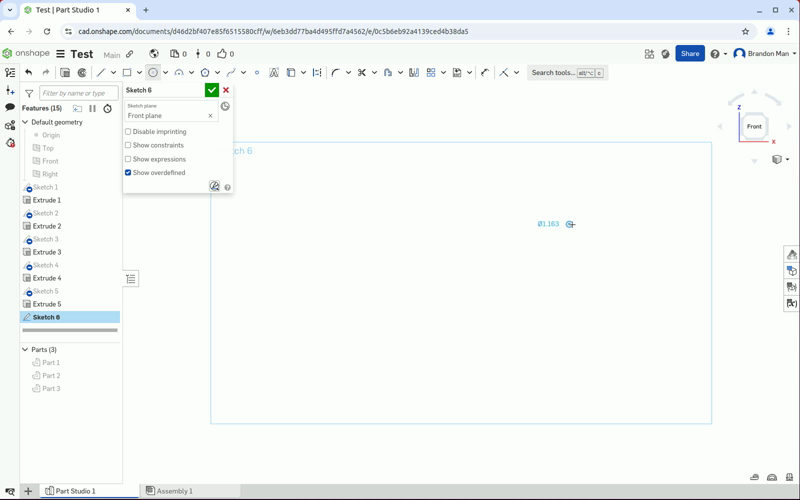
key(esc)
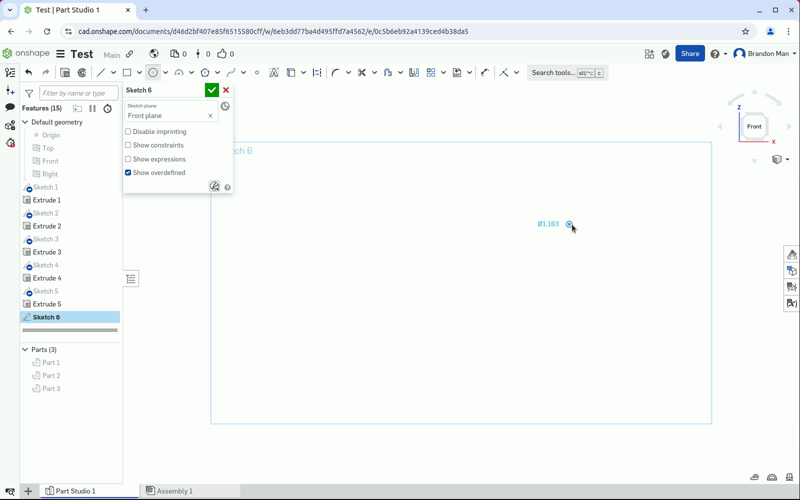
mouse_move(569, 222)
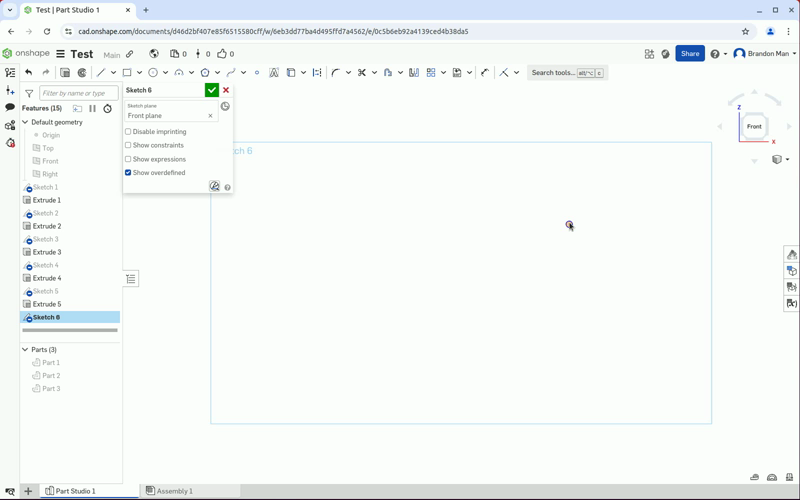
scroll(6)
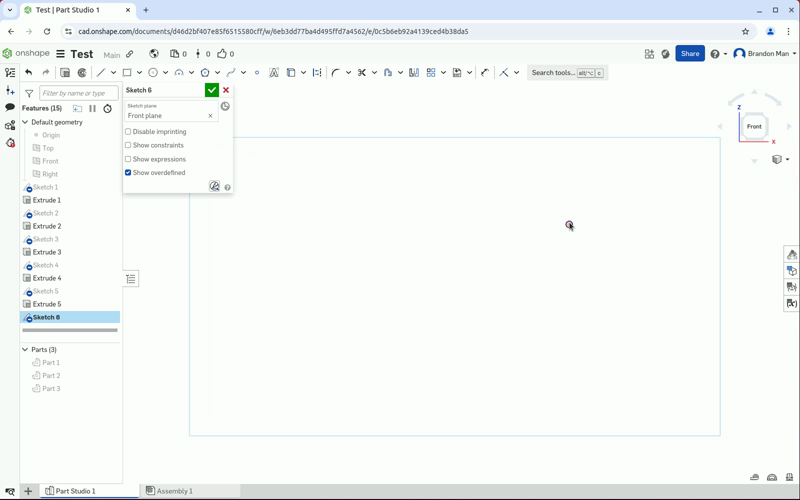
scroll(6)
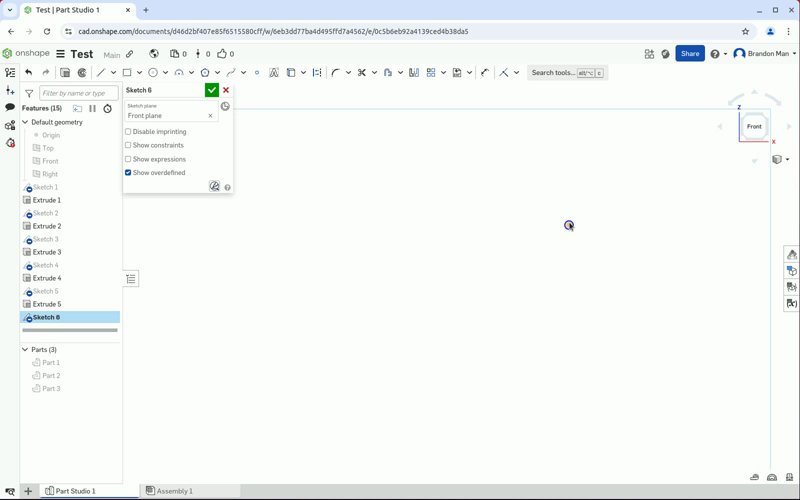
scroll(6)
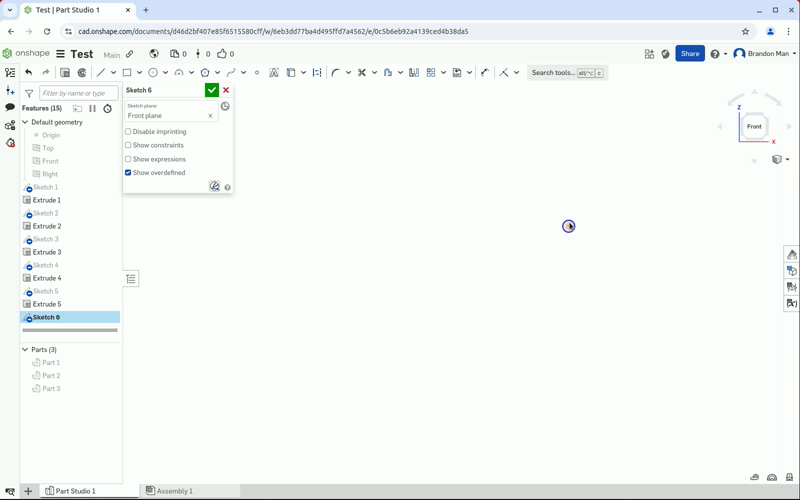
scroll(6)
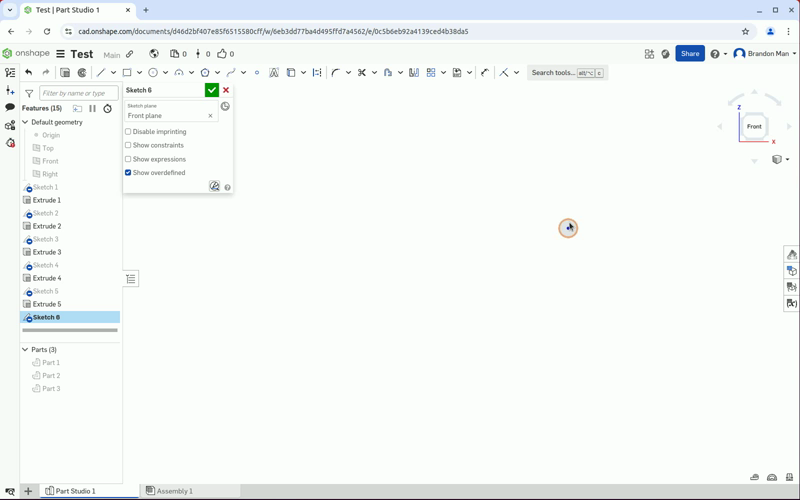
scroll(6)
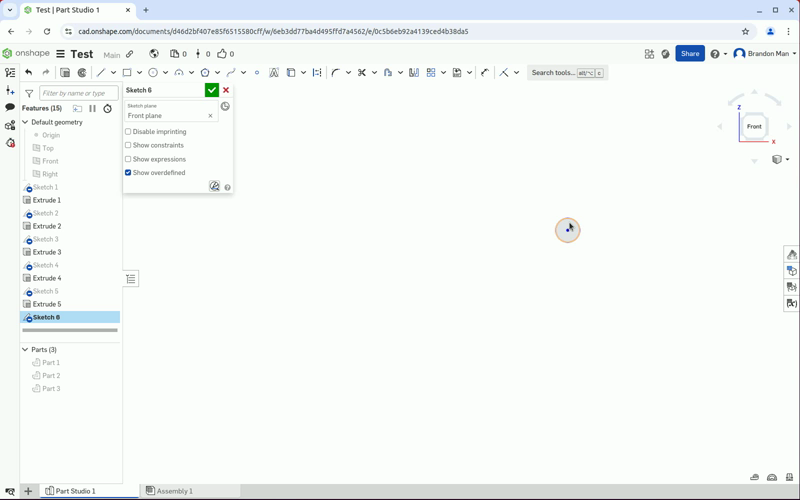
scroll(6)
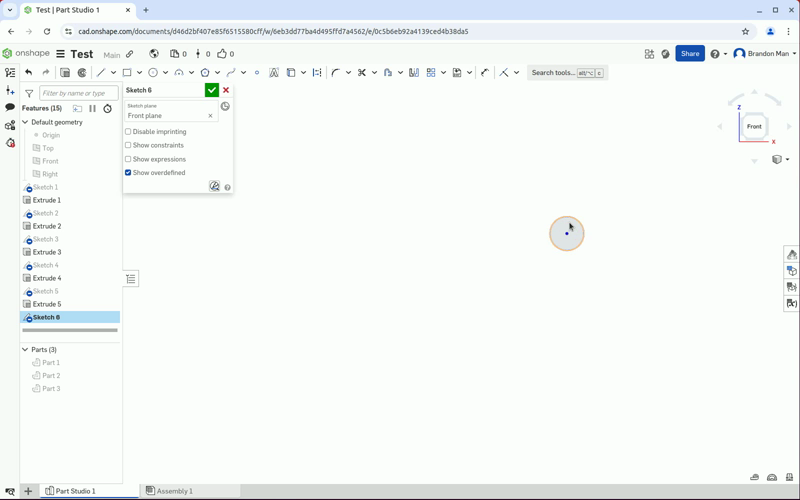
scroll(6)
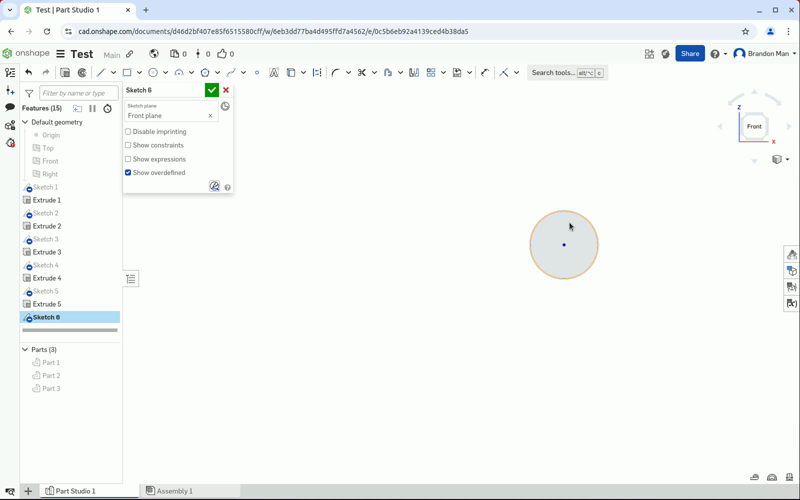
click(569, 222)
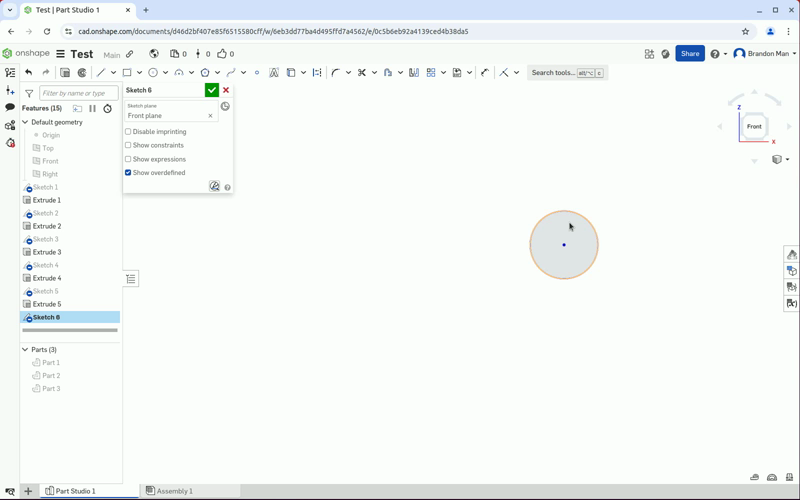
scroll(-6)
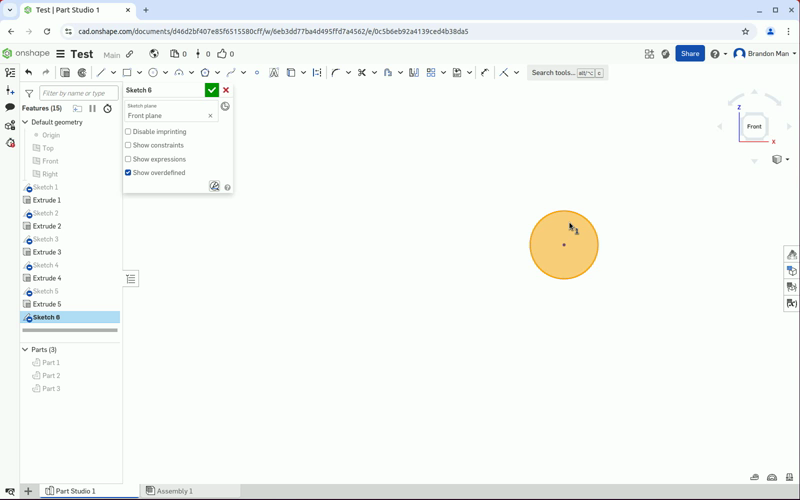
scroll(-6)
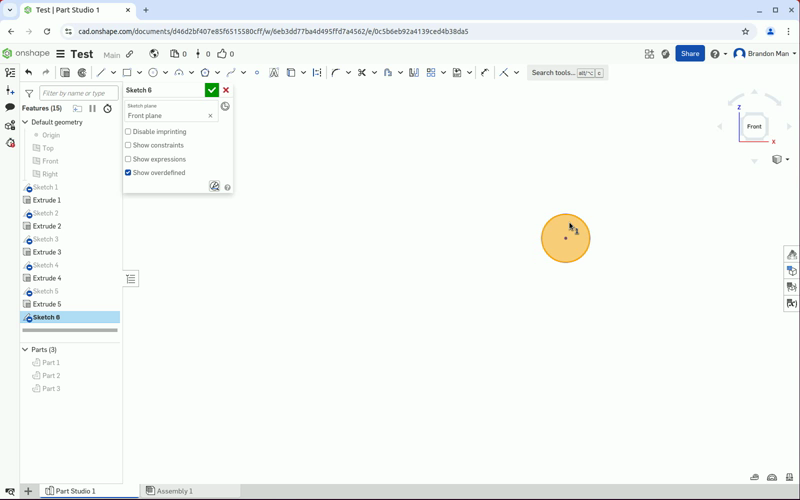
scroll(-6)
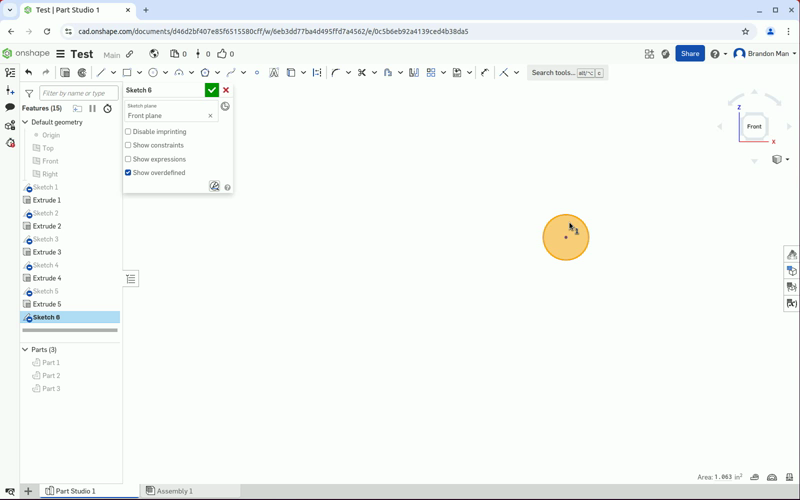
scroll(-6)
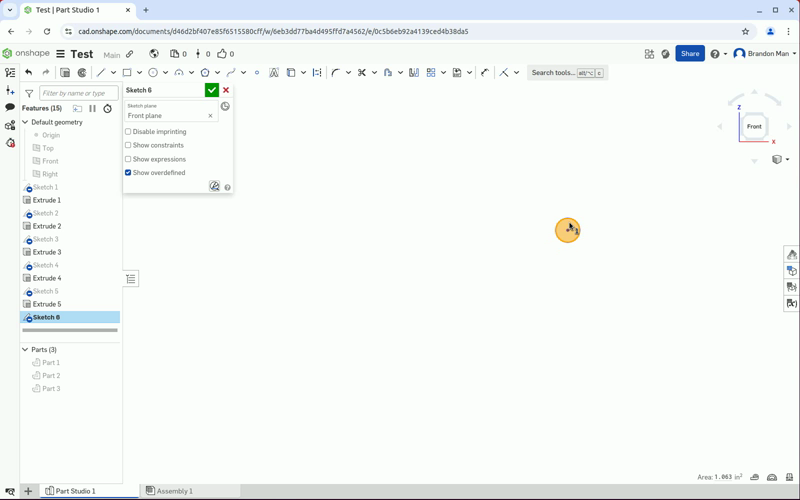
scroll(-6)
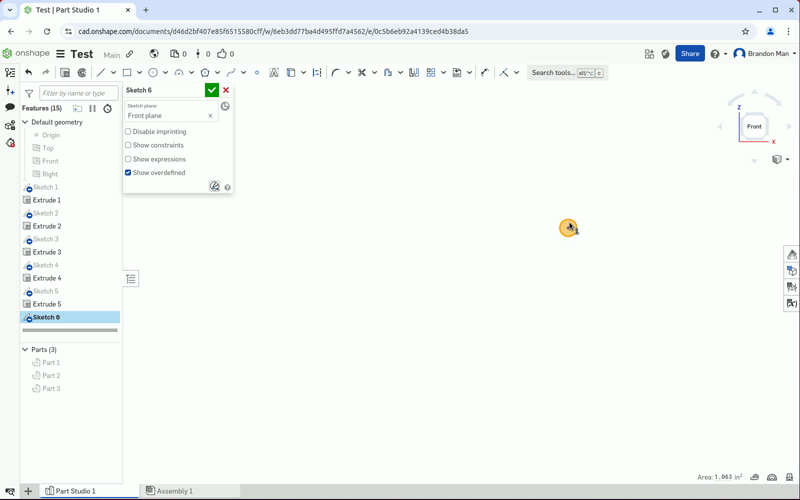
scroll(-6)
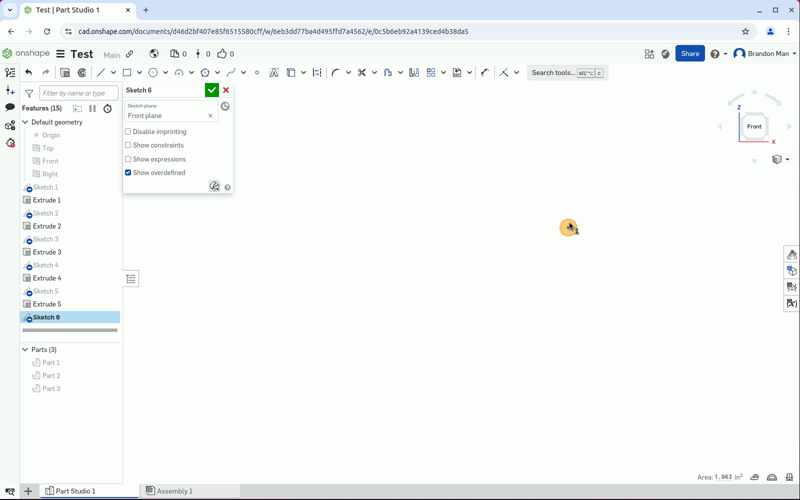
scroll(-6)
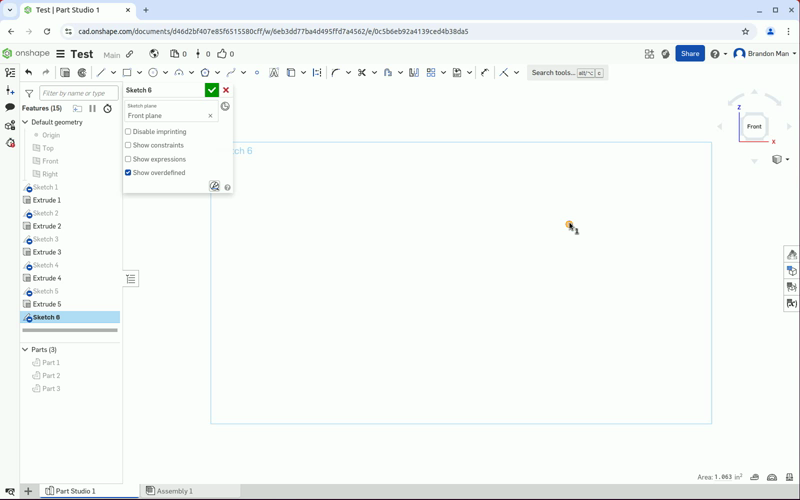
mouse_move(73, 352)
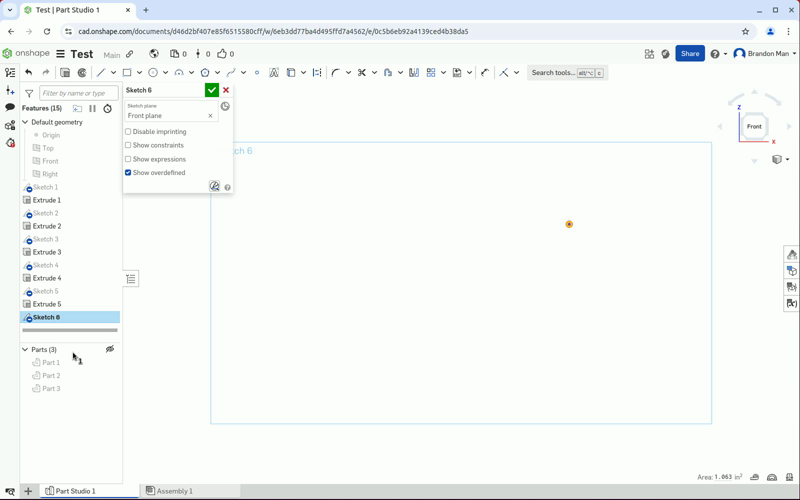
key(shift+y)
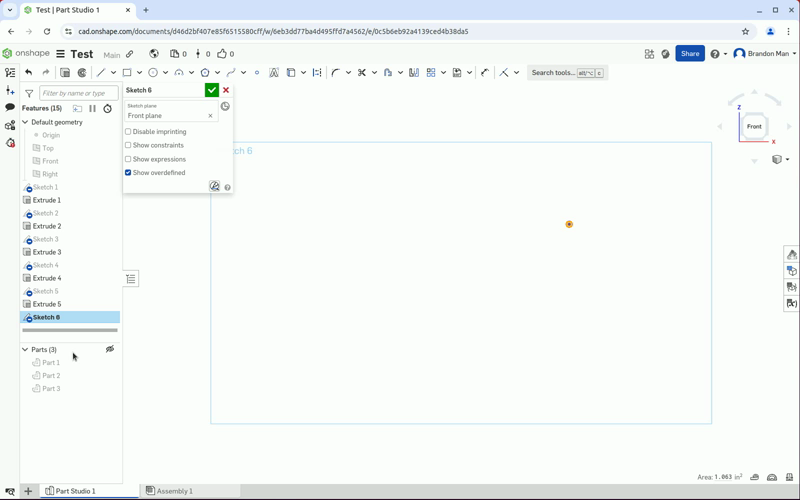
key(shift+e)
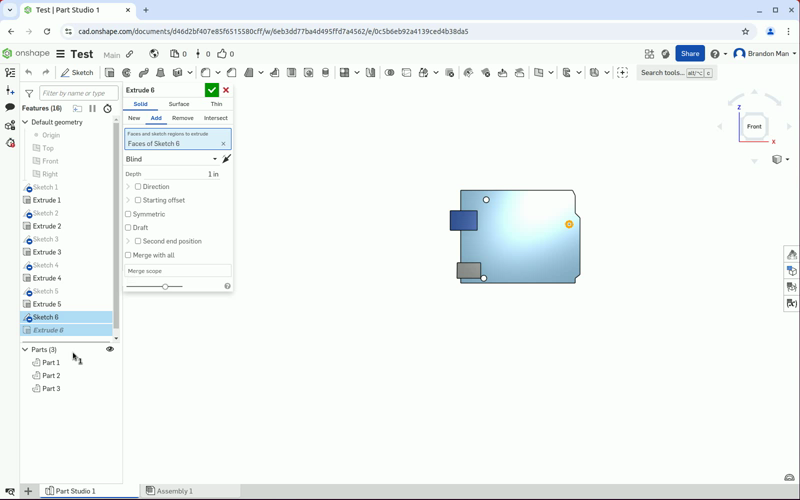
mouse_move(143, 106)
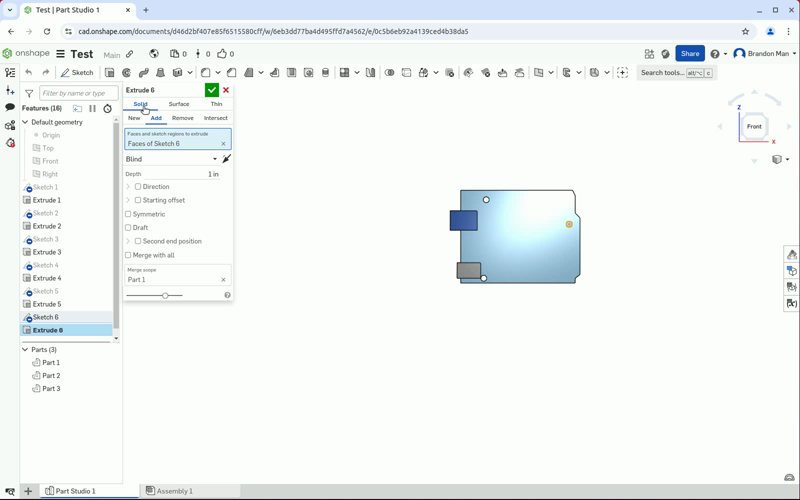
click(143, 106)
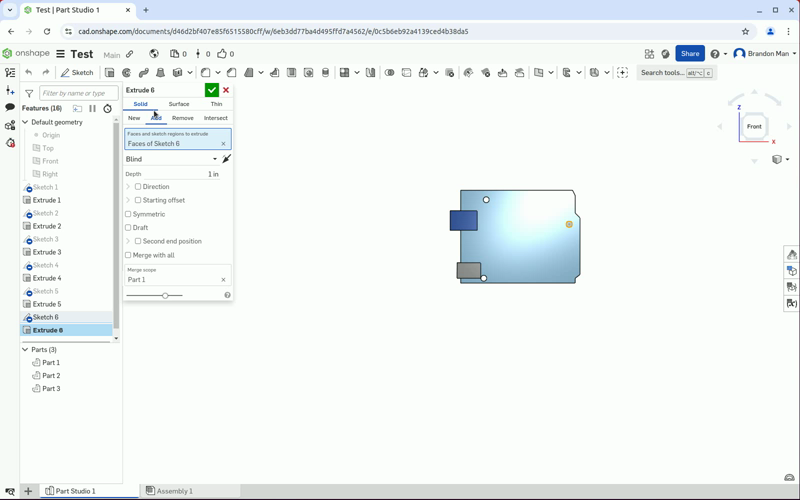
mouse_move(186, 120)
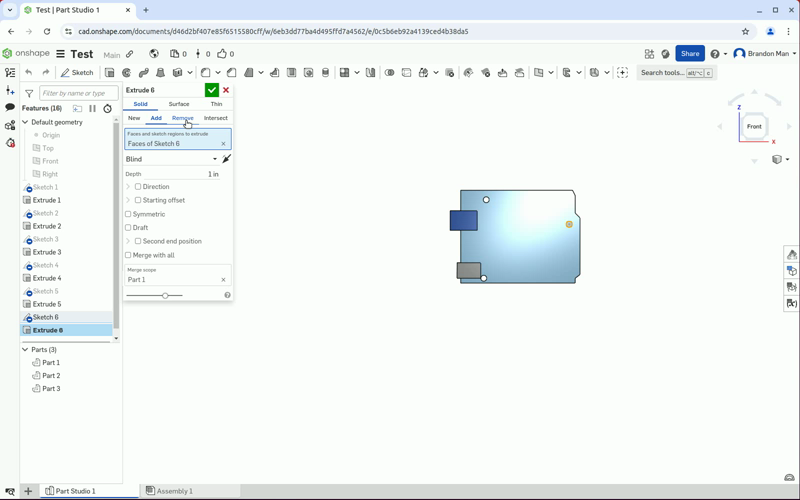
click(186, 120)
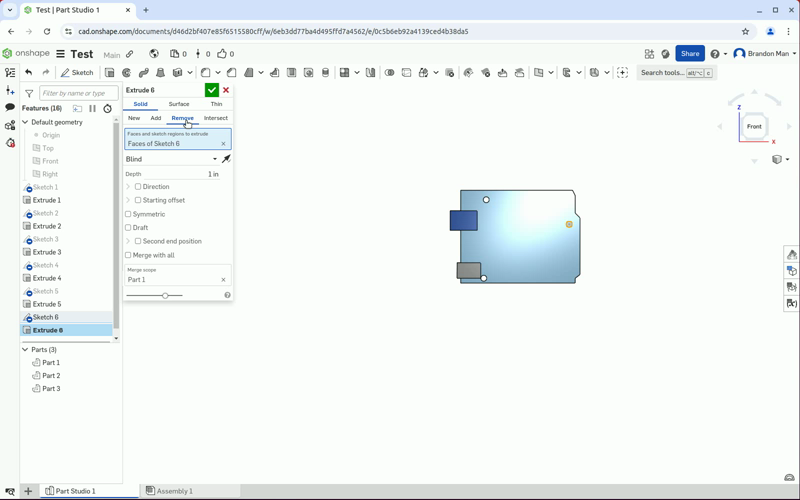
key(tab, 4)
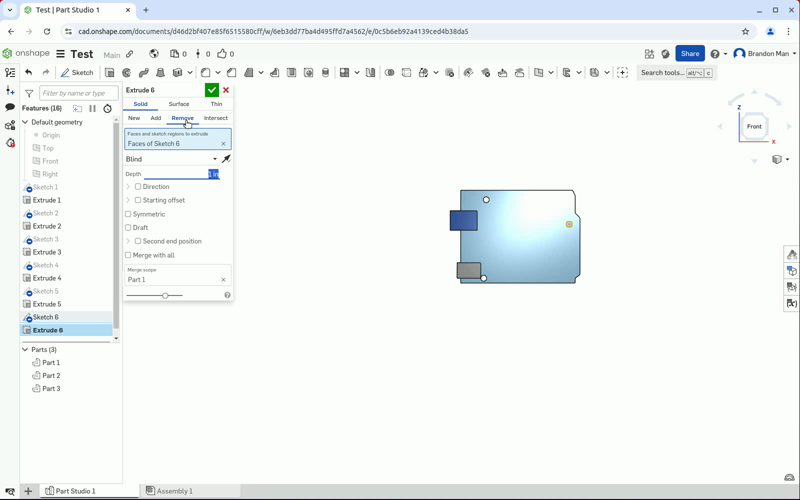
text(-8.666)
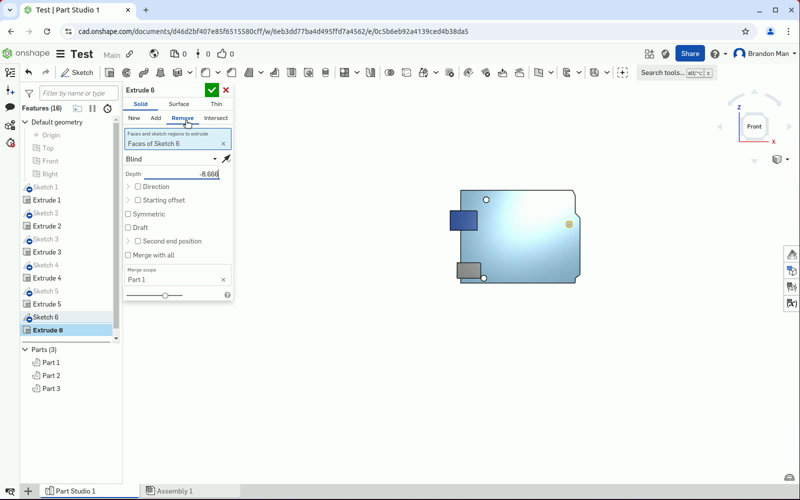
key(tab, 3)
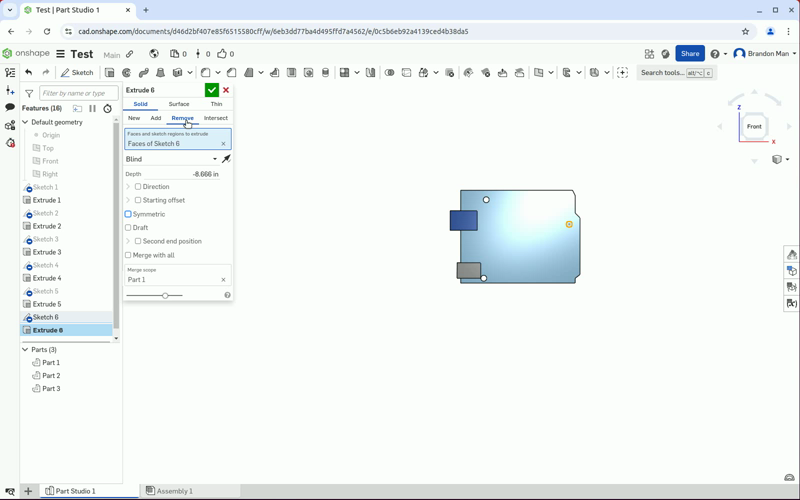
key(space)
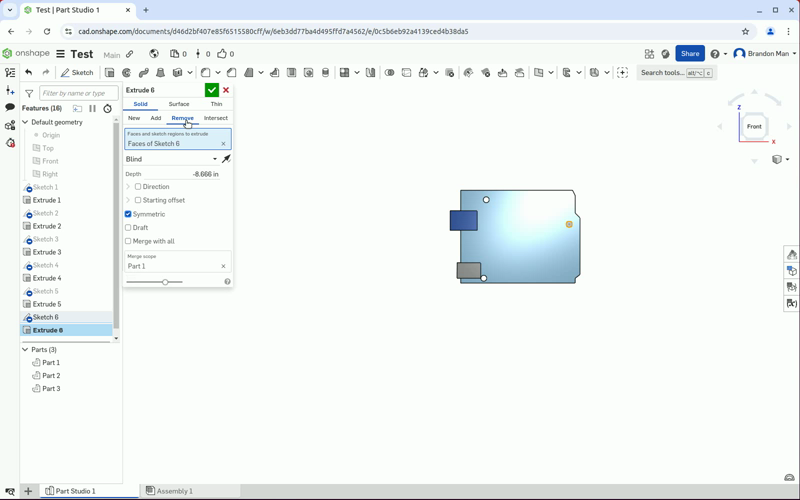
key(tab, 2)
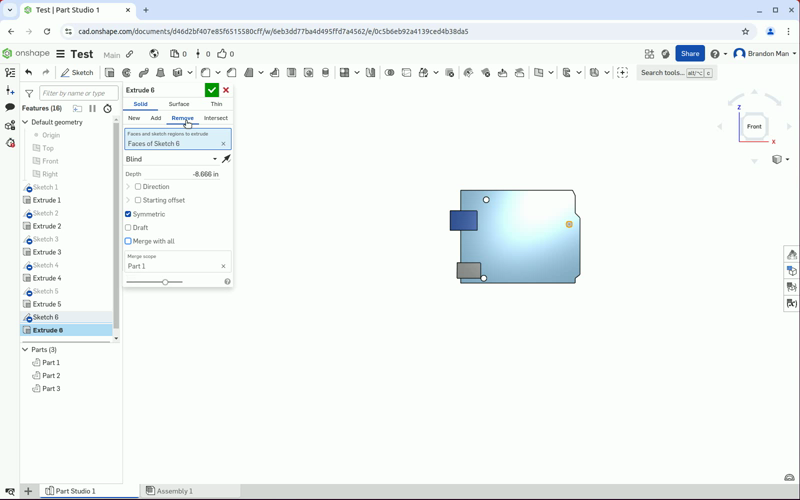
key(space)
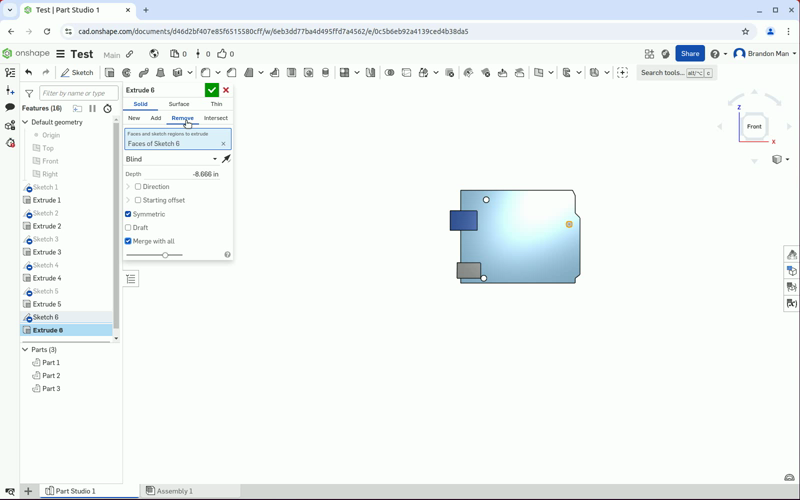
key(enter)
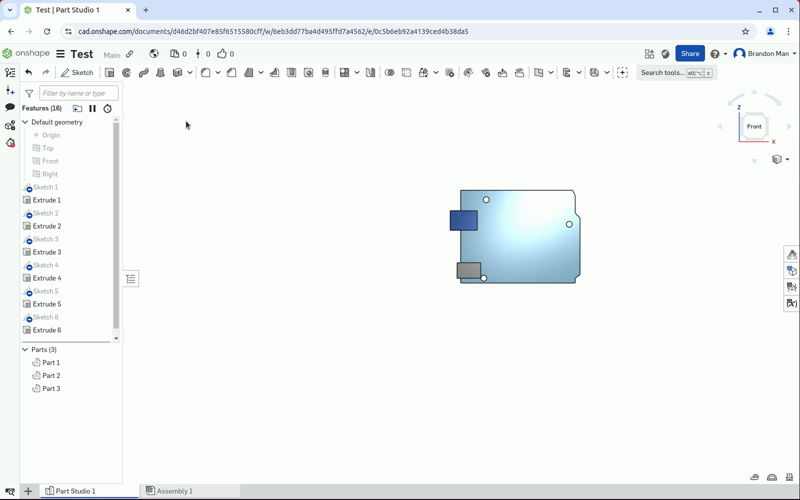
key(shift+h)
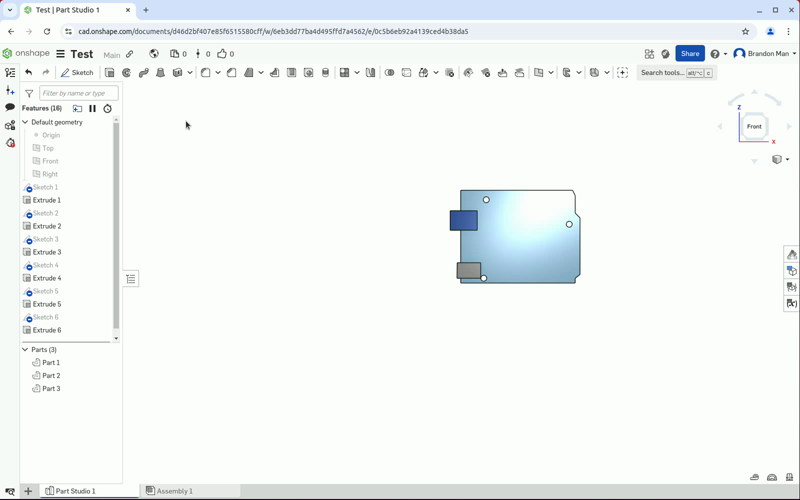
key(shift+h)
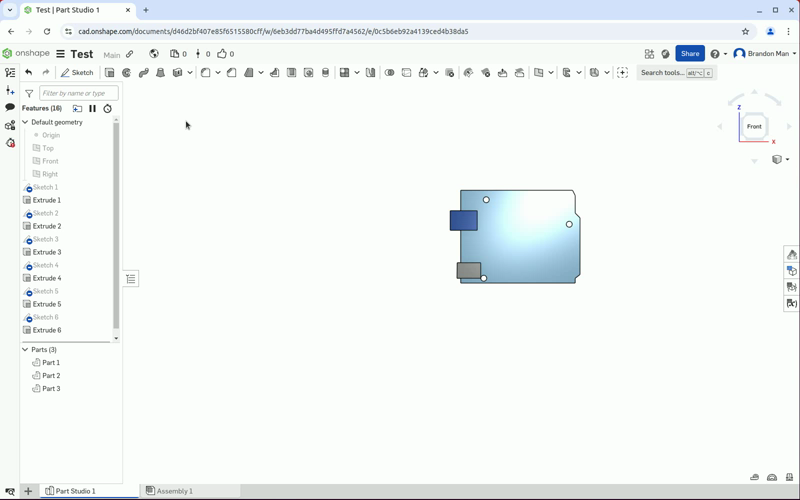
mouse_move(69, 189)
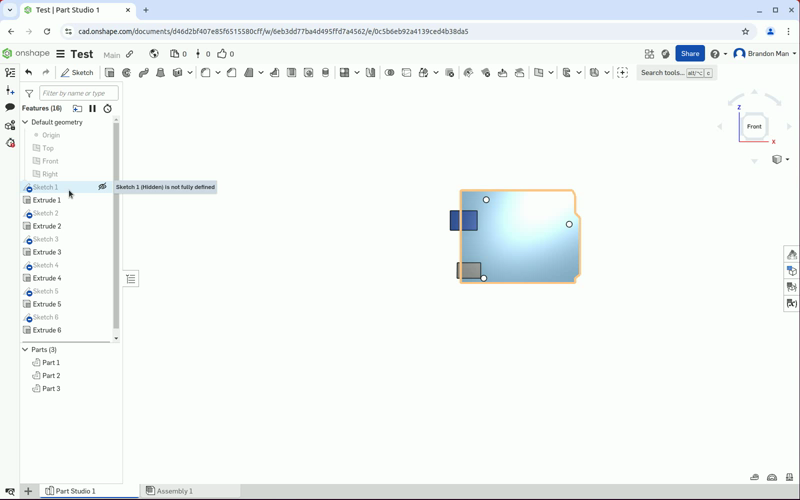
click(69, 189)
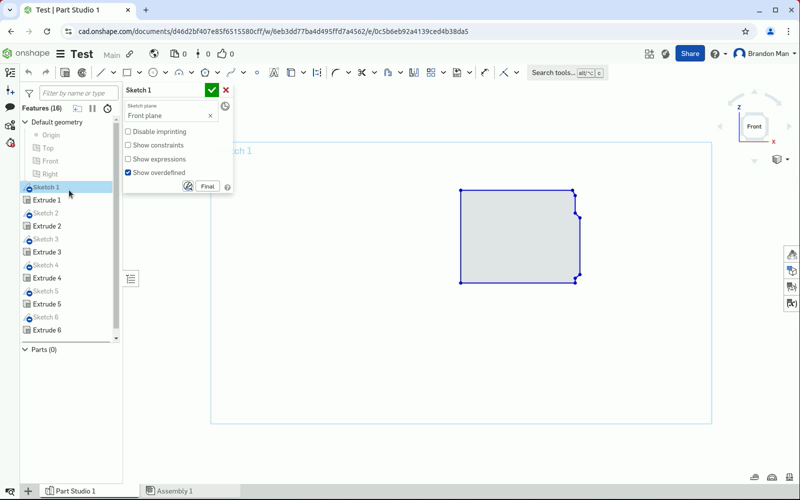
mouse_move(229, 92)
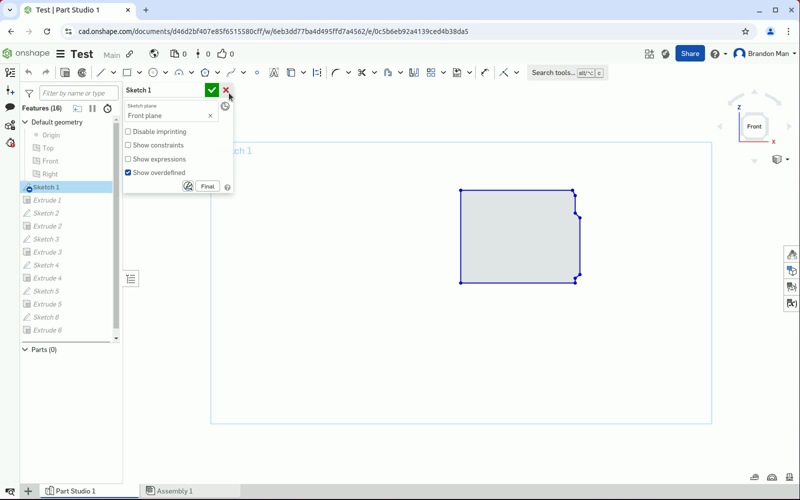
click(229, 92)
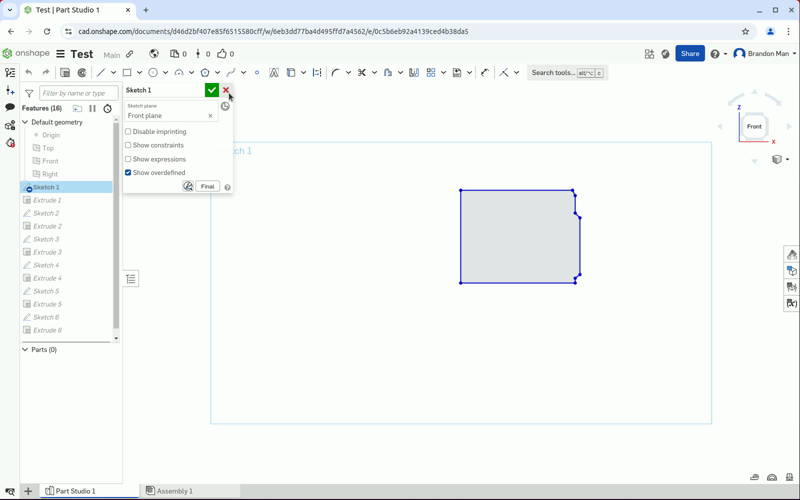
key(shift+s)
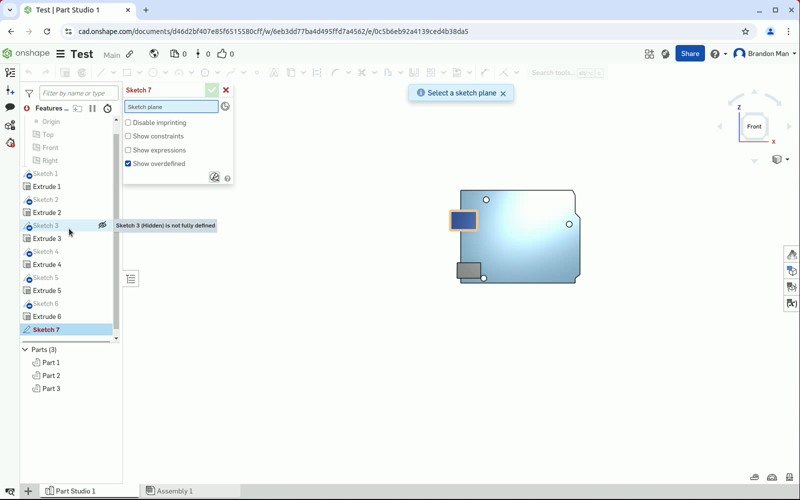
scroll(3)
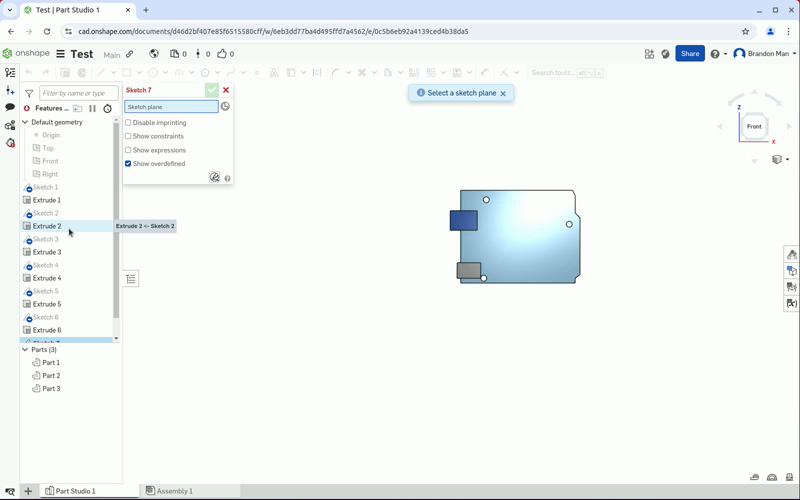
mouse_move(69, 163)
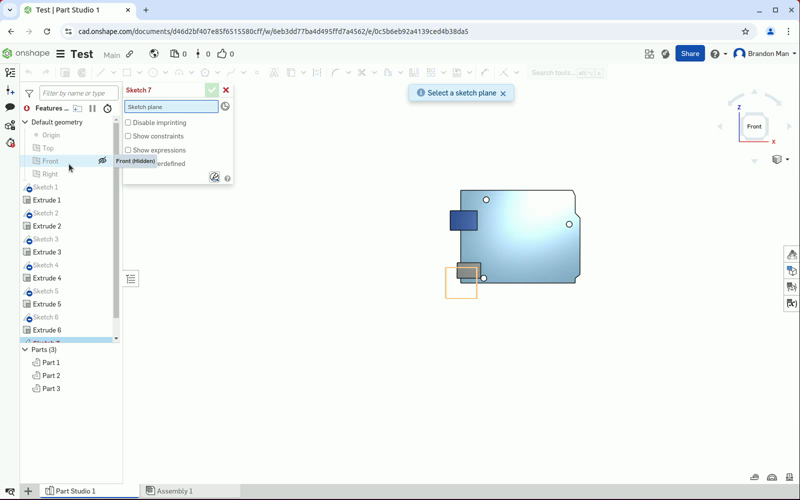
click(69, 163)
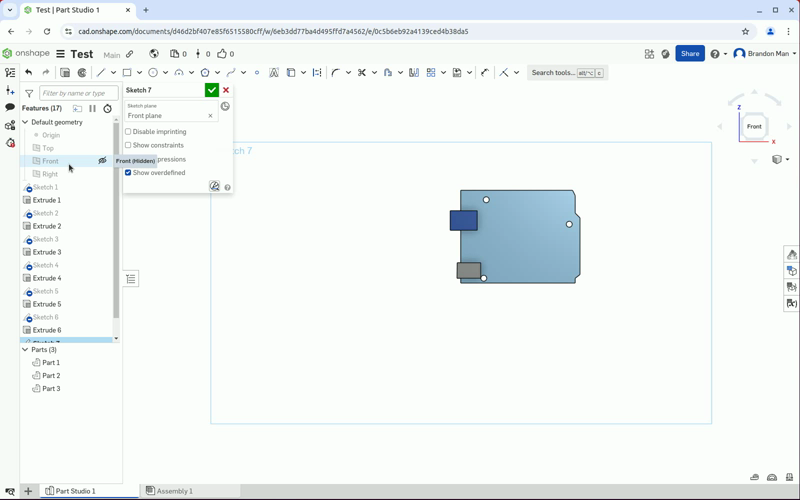
mouse_move(73, 352)
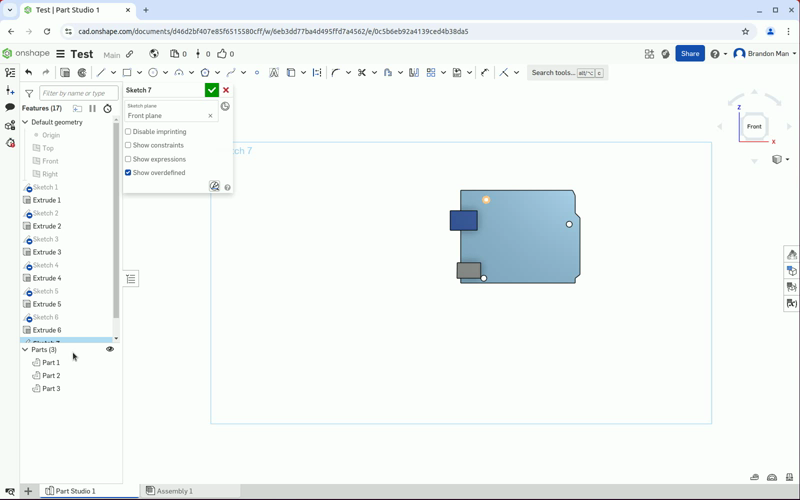
key(y)
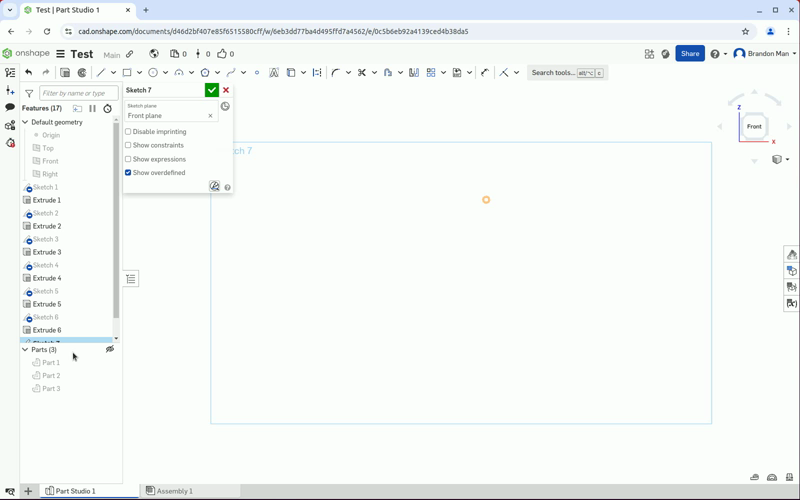
key(l)
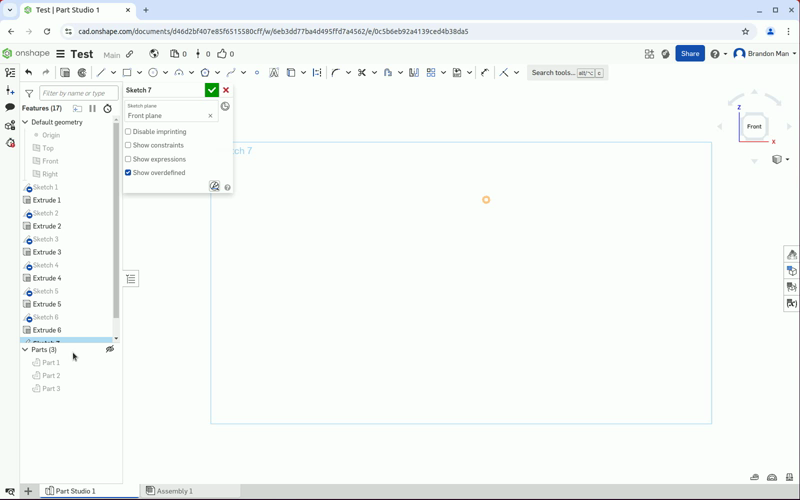
key_down(shift)
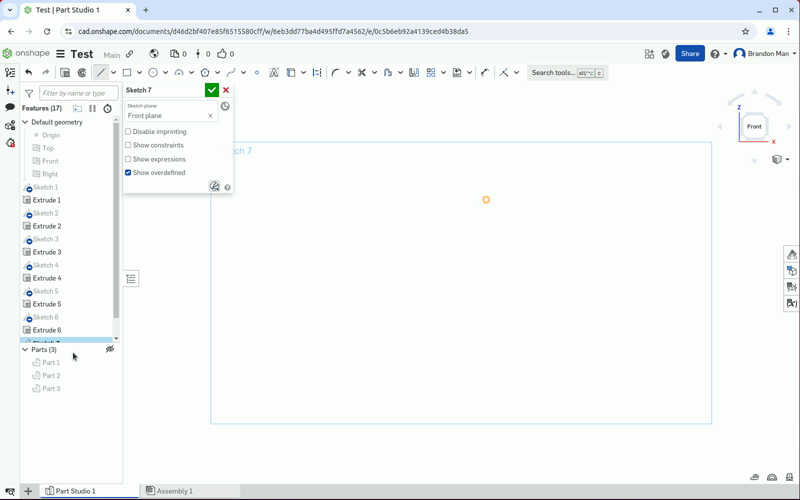
mouse_move(568, 273)
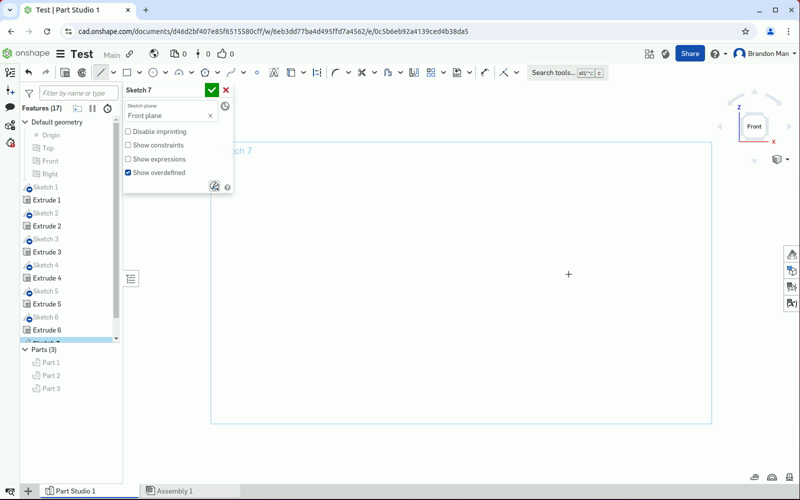
click(568, 273)
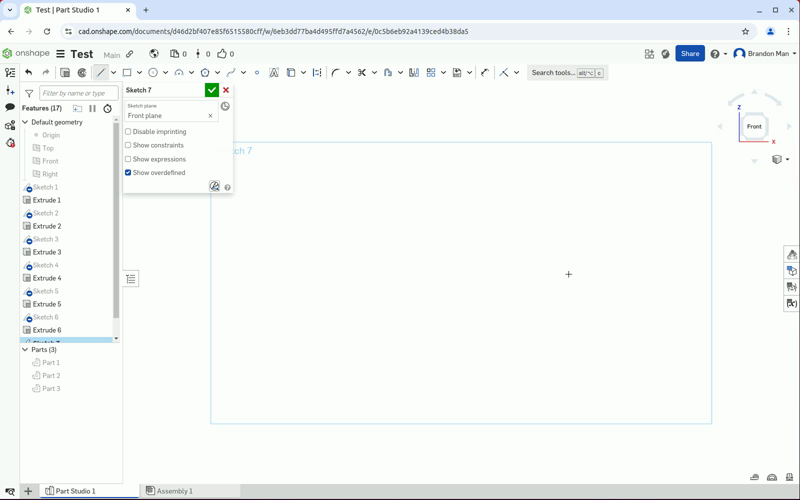
key_up(shift)
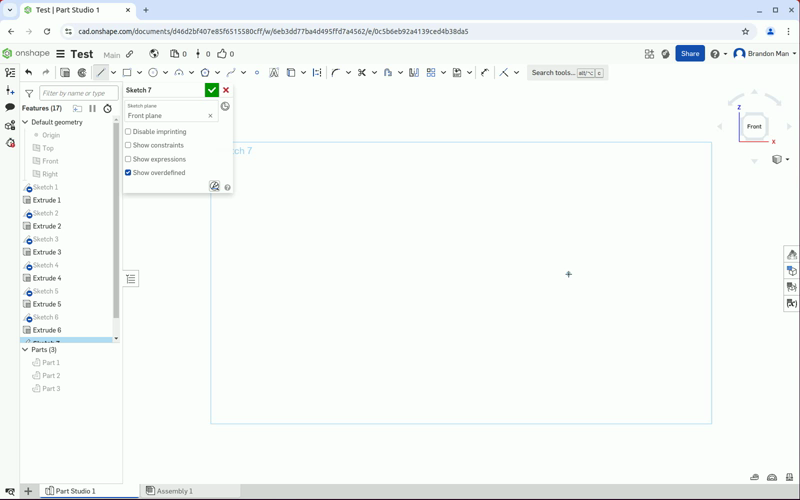
key_down(shift)
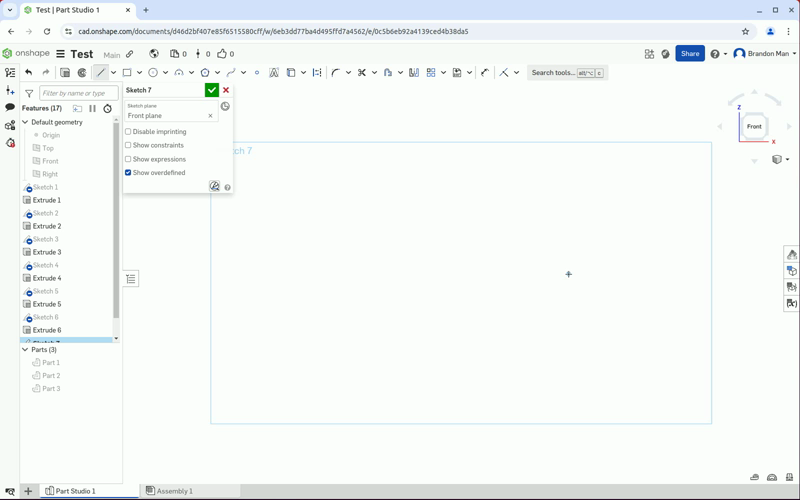
mouse_move(589, 273)
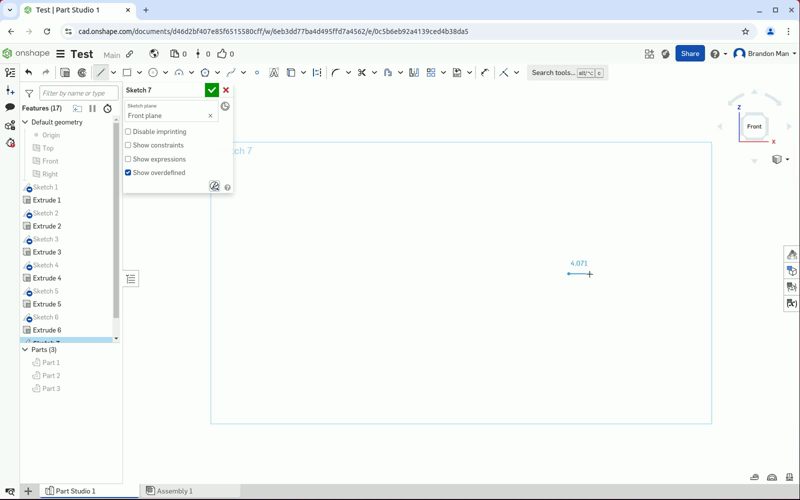
mouse_move(568, 267)
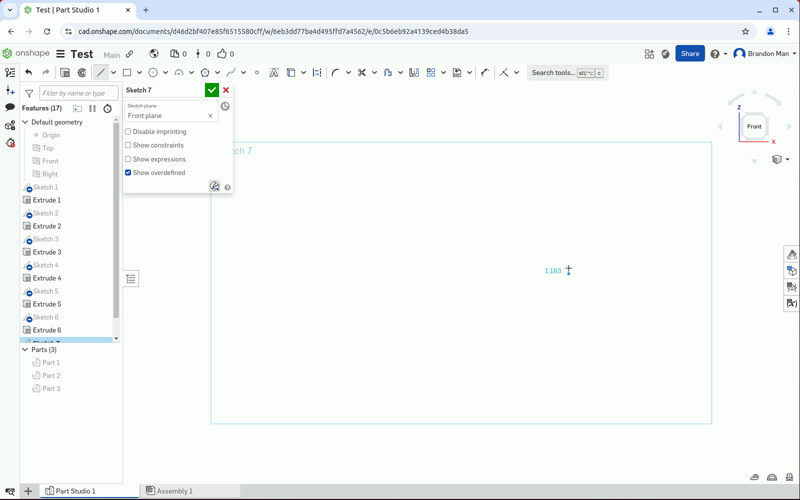
scroll(6)
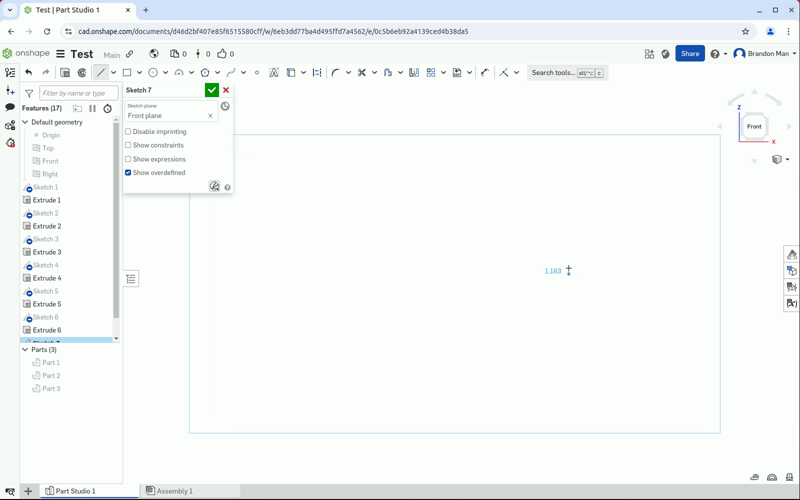
scroll(6)
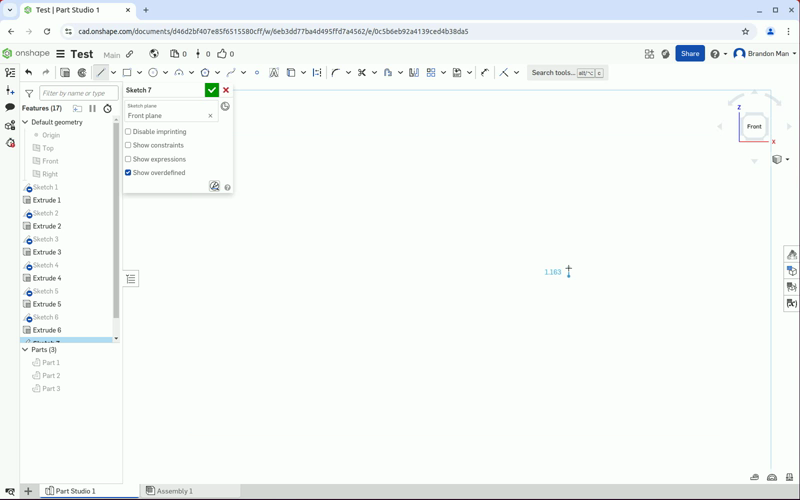
scroll(6)
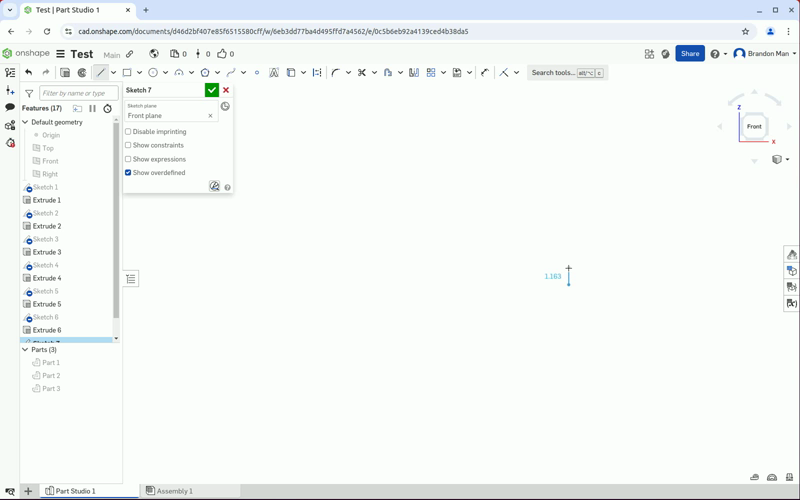
scroll(6)
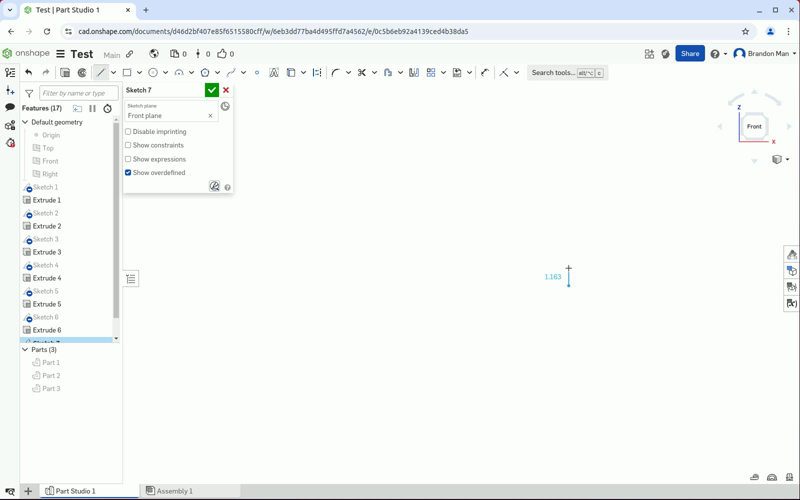
scroll(6)
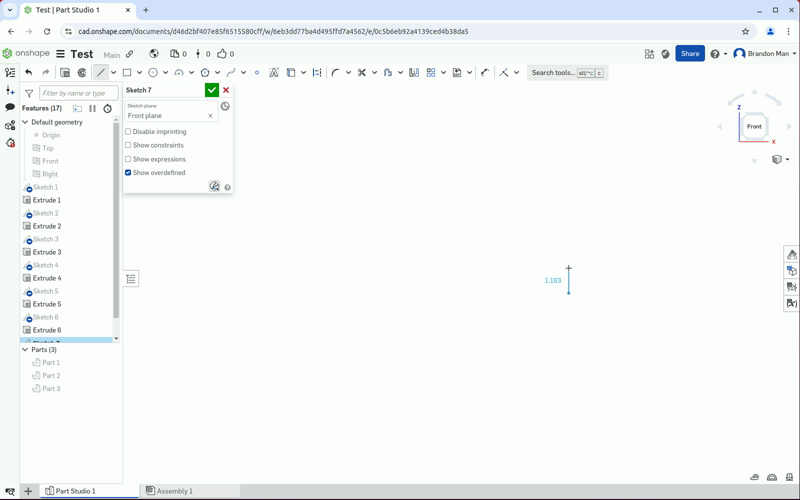
scroll(6)
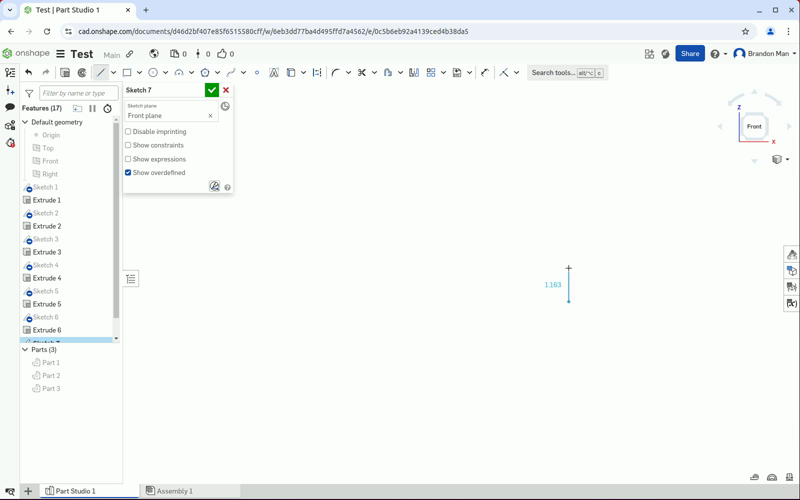
scroll(6)
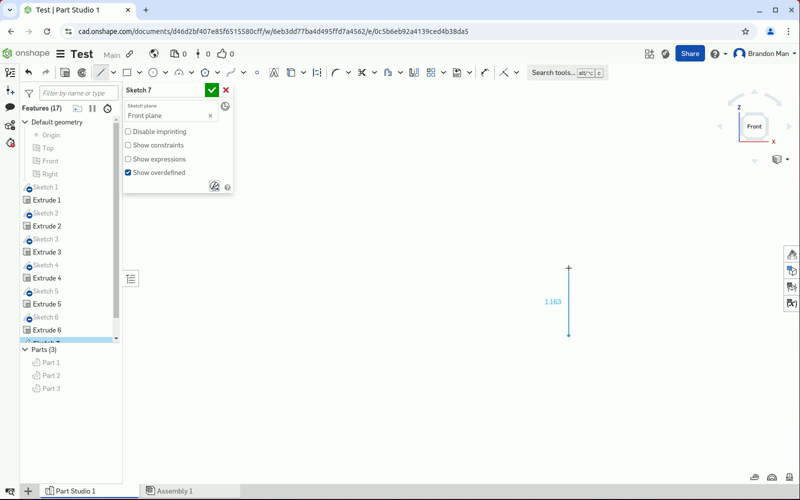
click(568, 267)
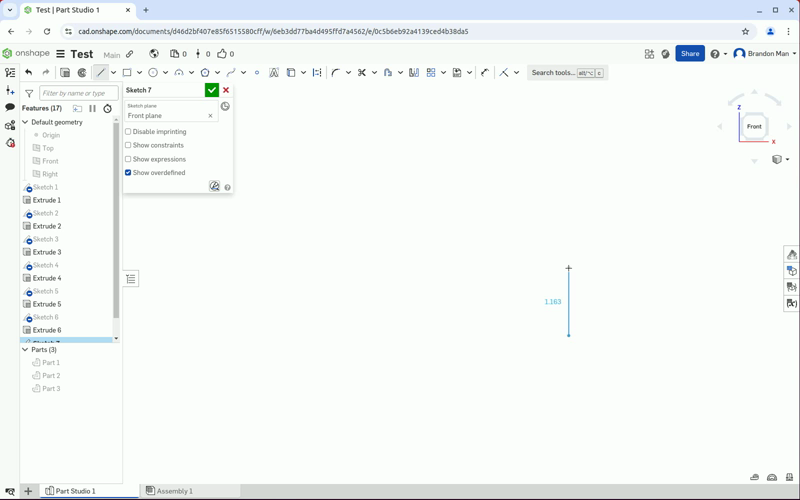
scroll(-6)
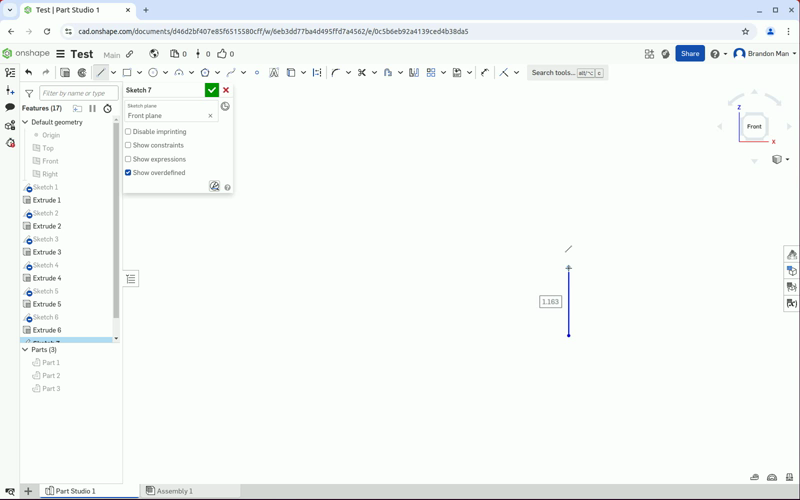
scroll(-6)
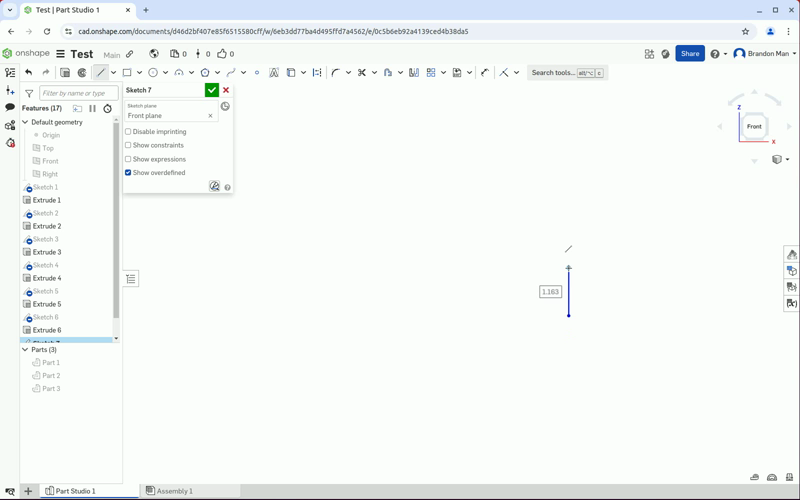
scroll(-6)
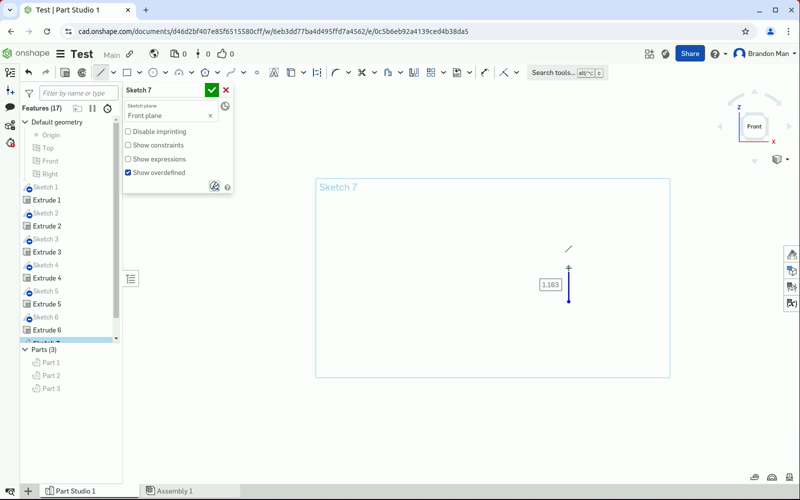
scroll(-6)
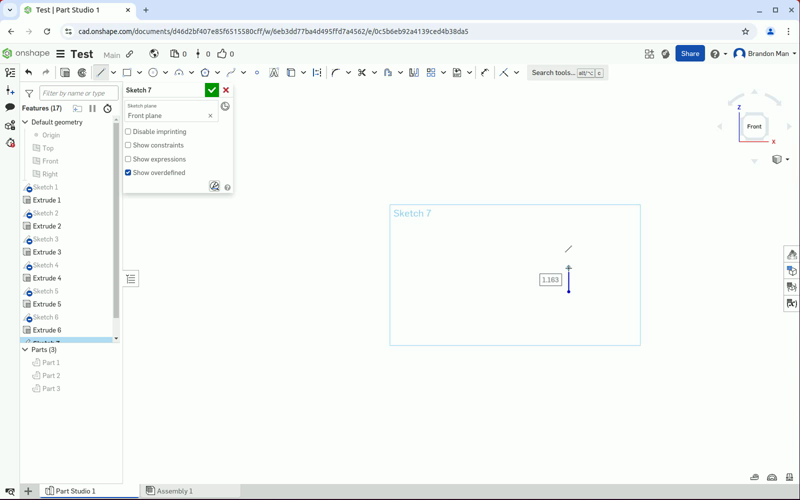
scroll(-6)
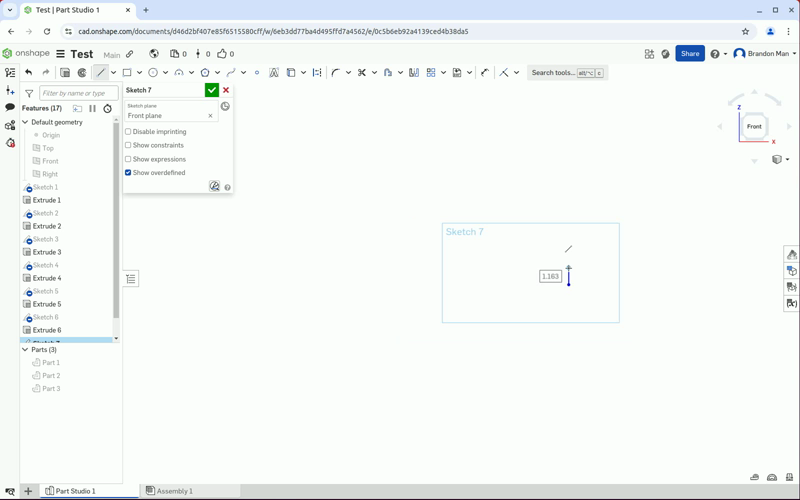
scroll(-6)
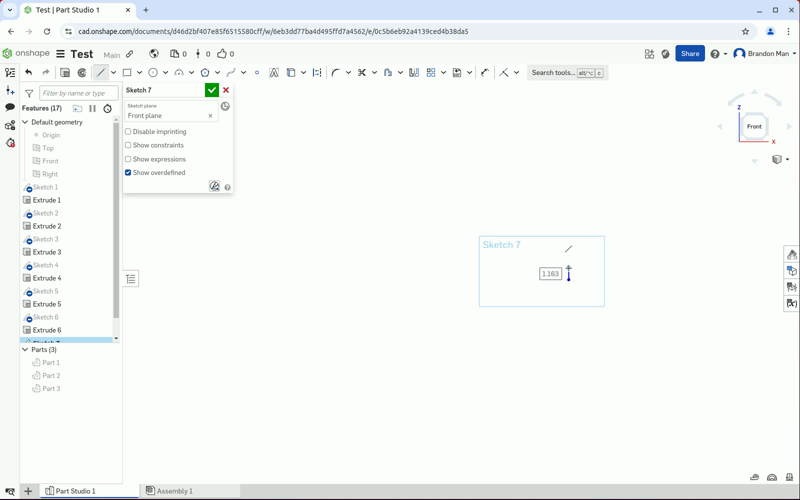
scroll(-6)
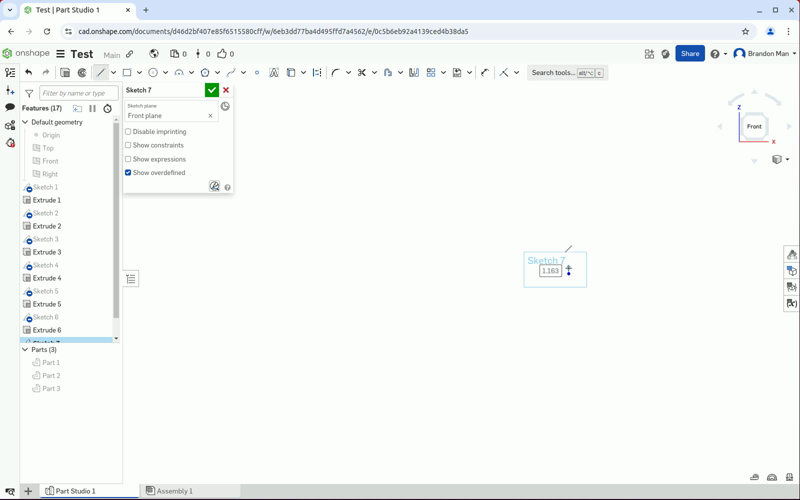
key_up(shift)
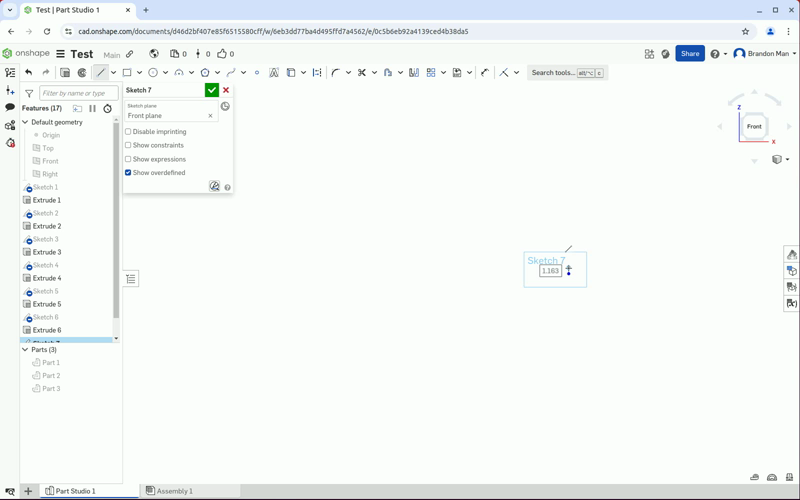
key(esc)
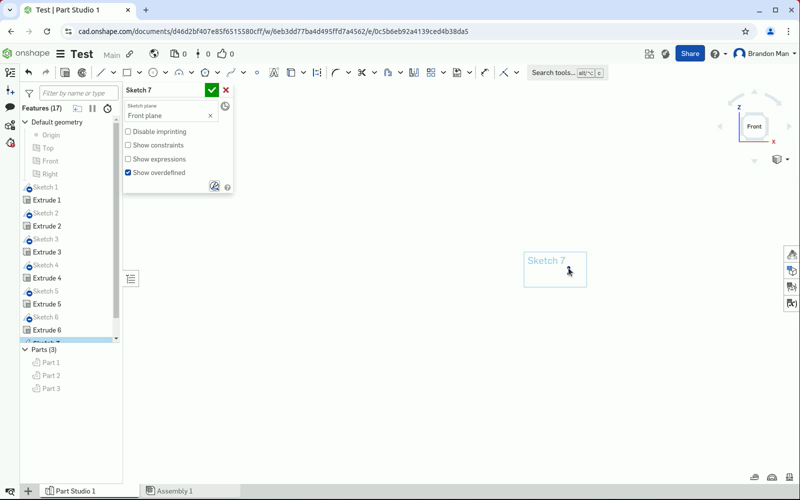
key(a)
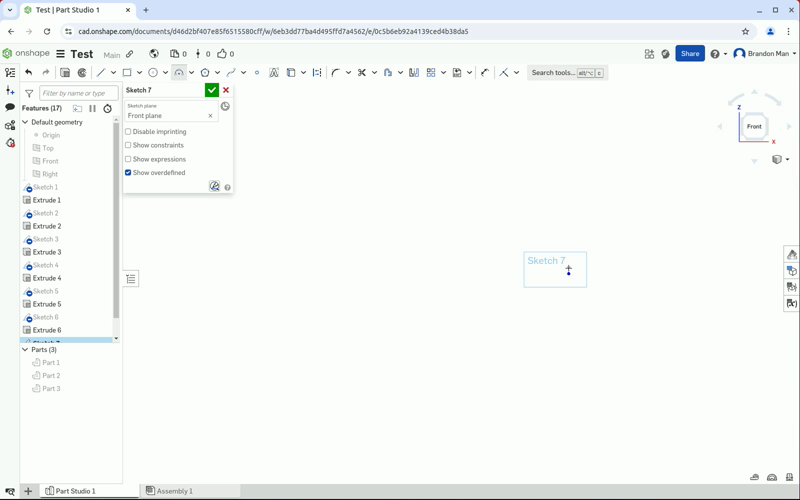
mouse_move(568, 267)
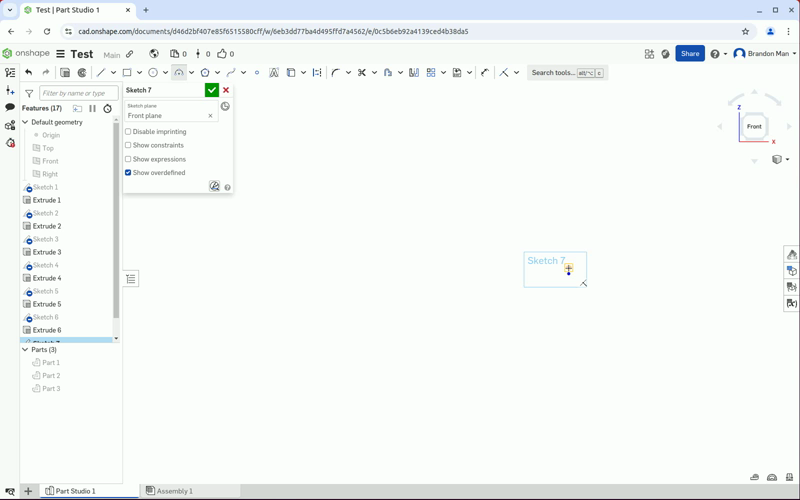
click(568, 267)
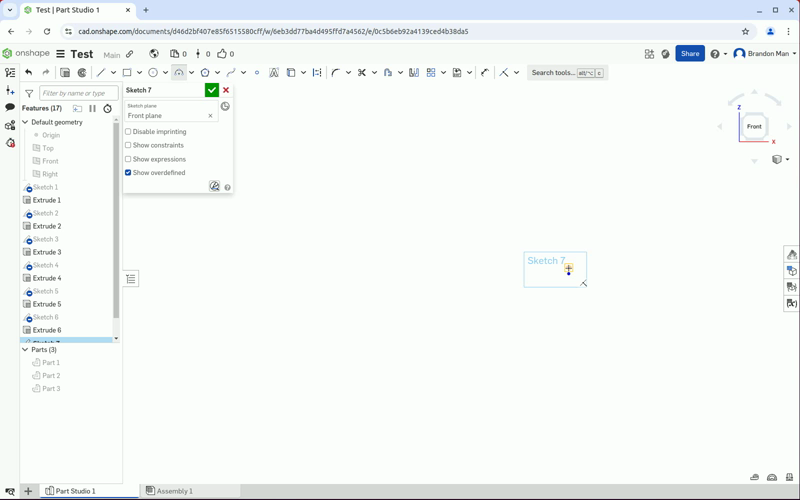
mouse_move(568, 273)
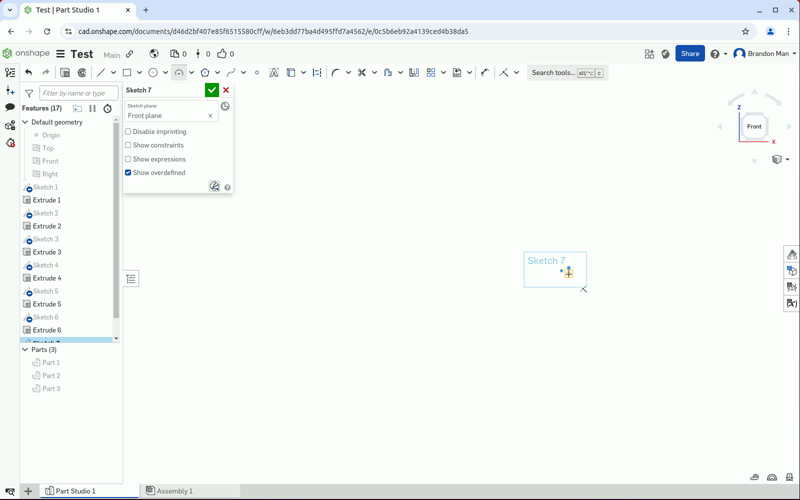
scroll(6)
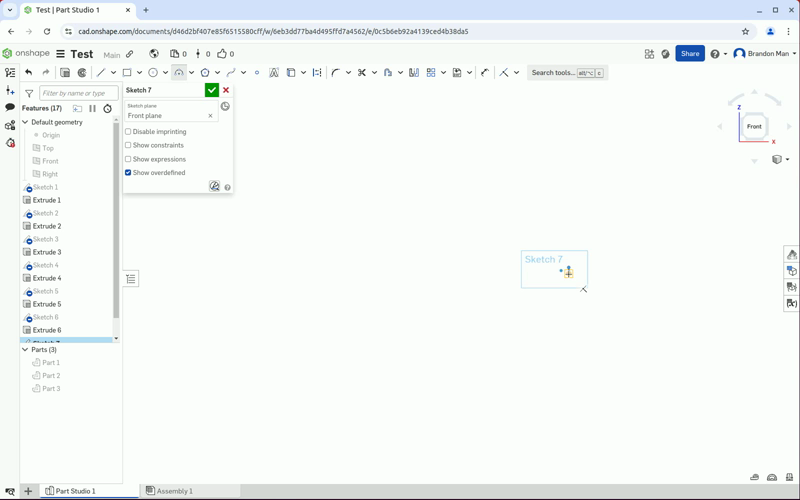
scroll(6)
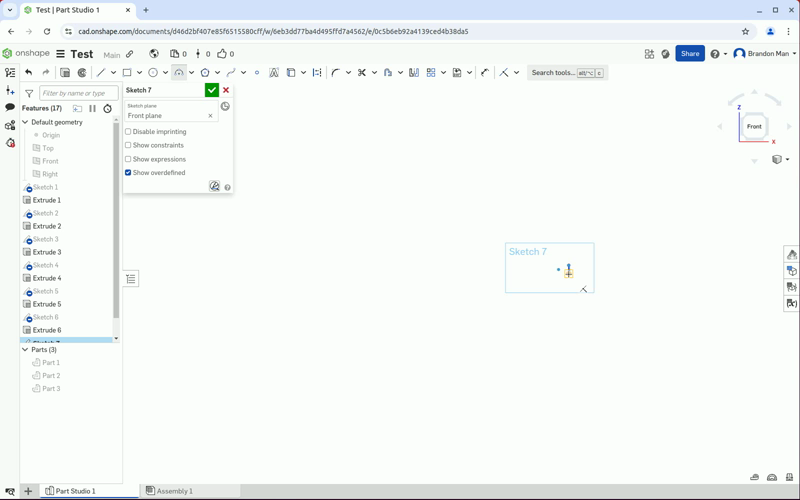
scroll(6)
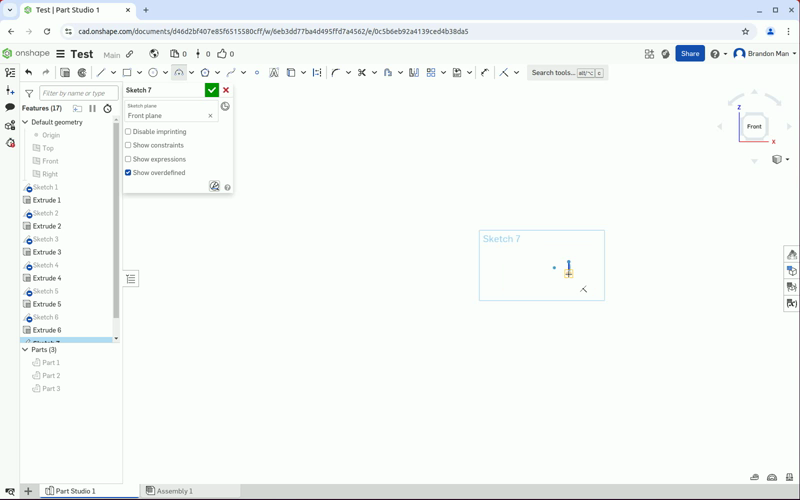
scroll(6)
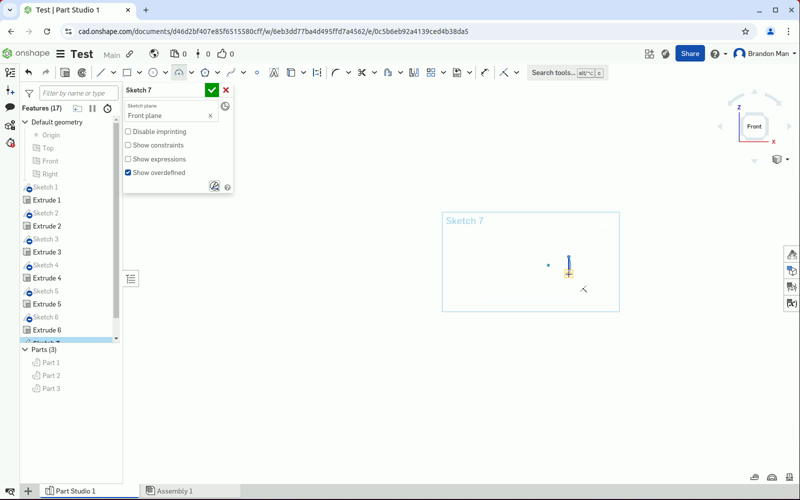
scroll(6)
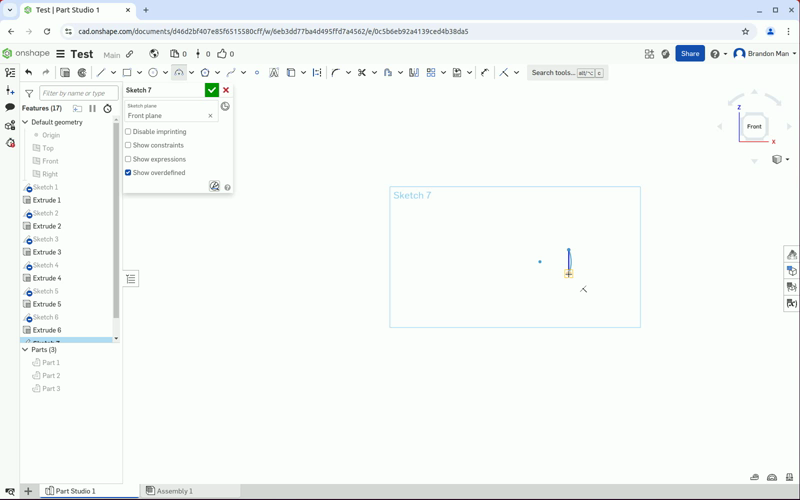
scroll(6)
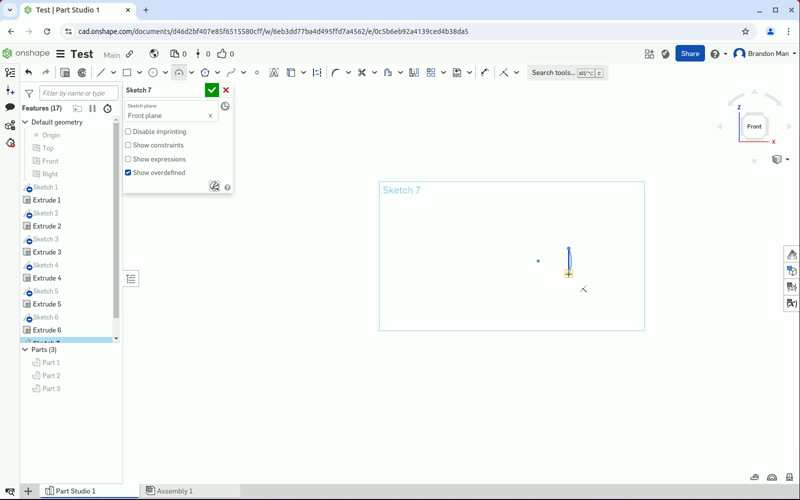
scroll(6)
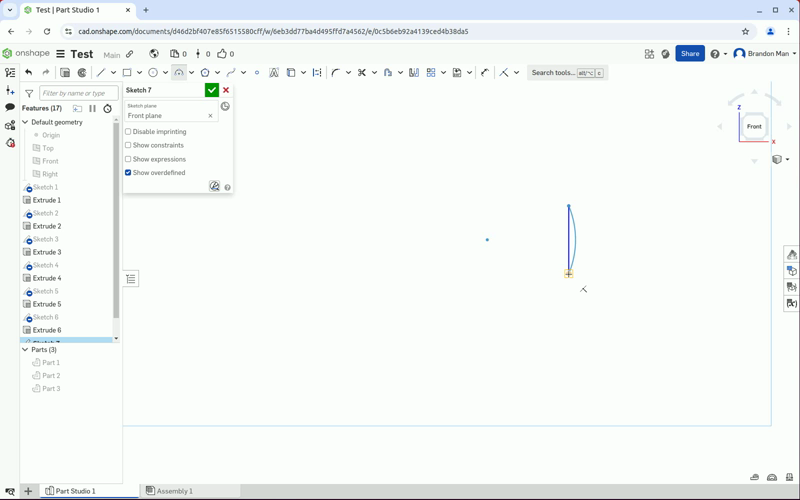
click(568, 273)
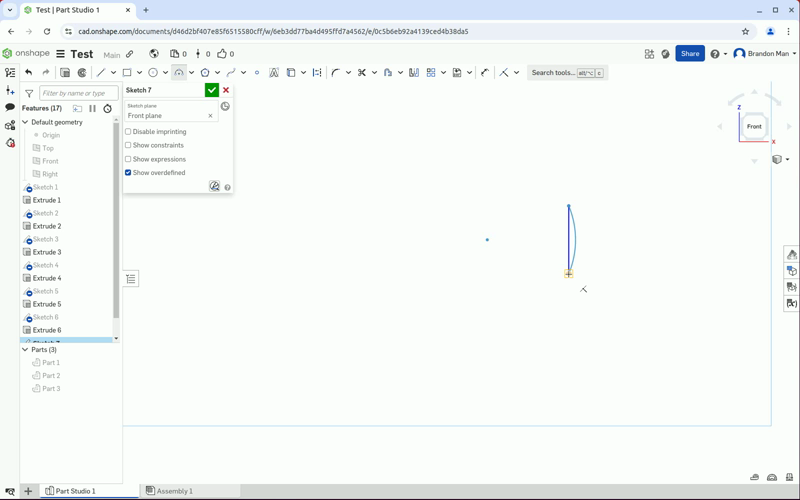
scroll(-6)
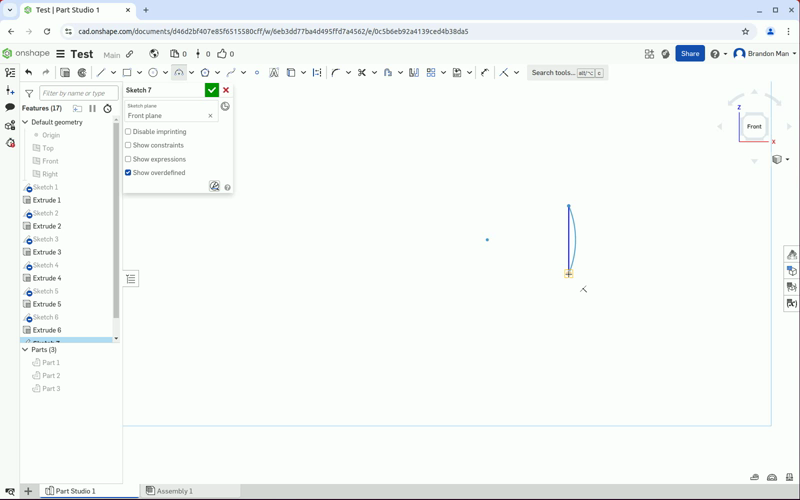
scroll(-6)
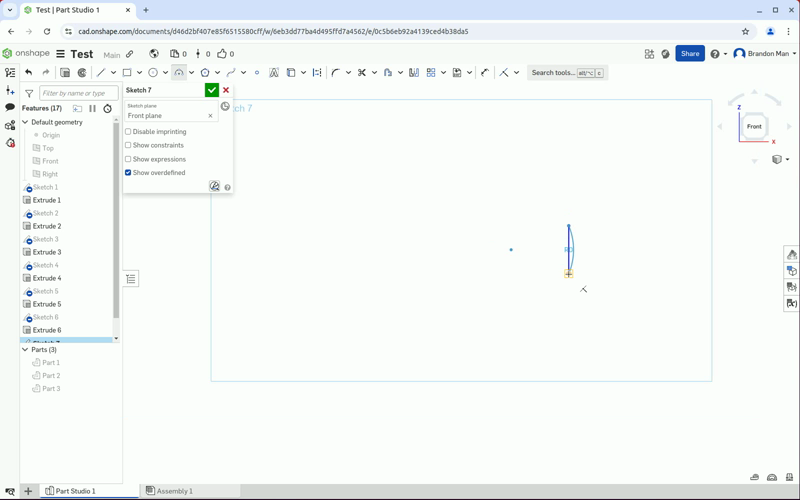
scroll(-6)
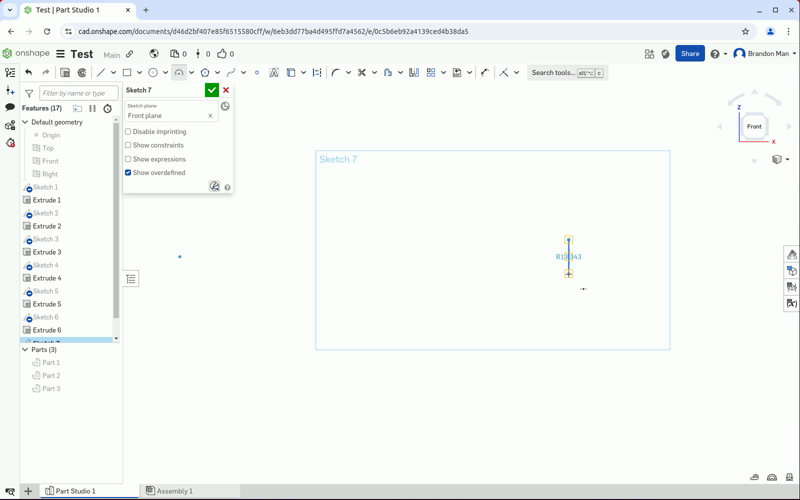
scroll(-6)
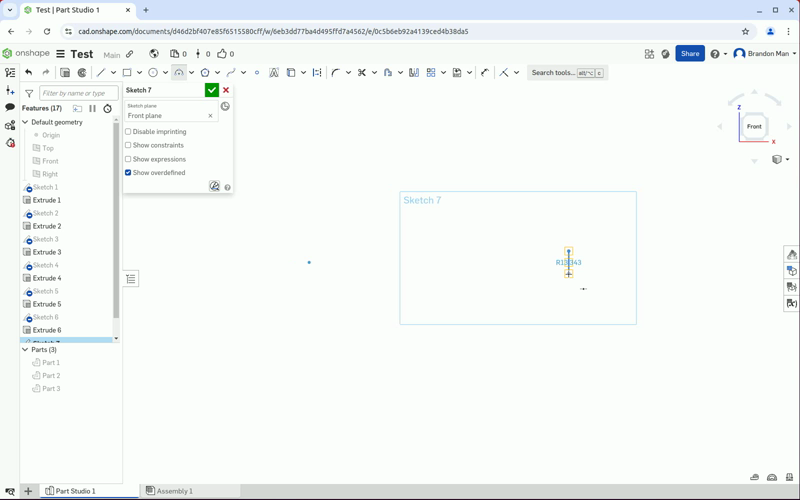
scroll(-6)
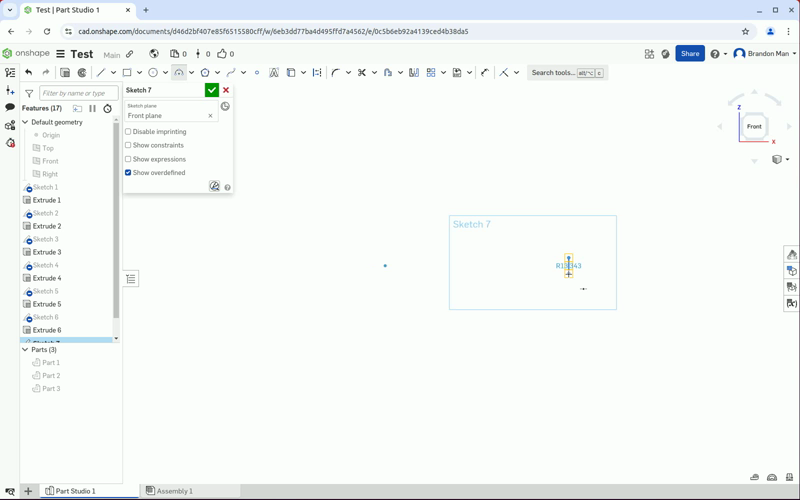
scroll(-6)
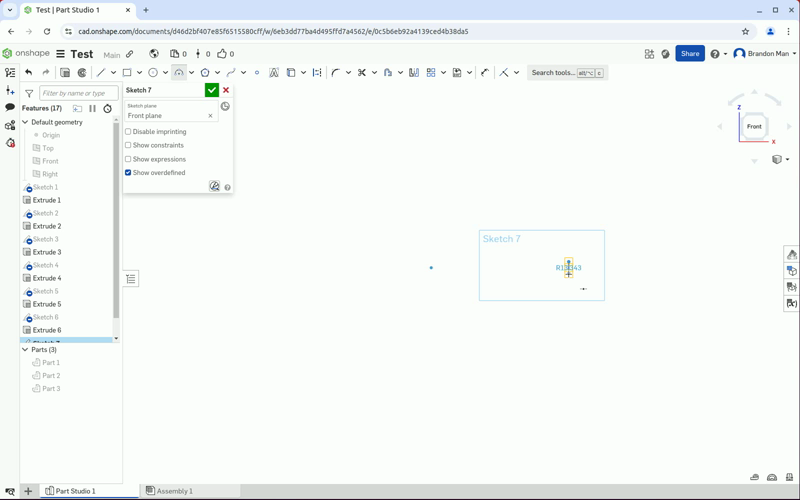
scroll(-6)
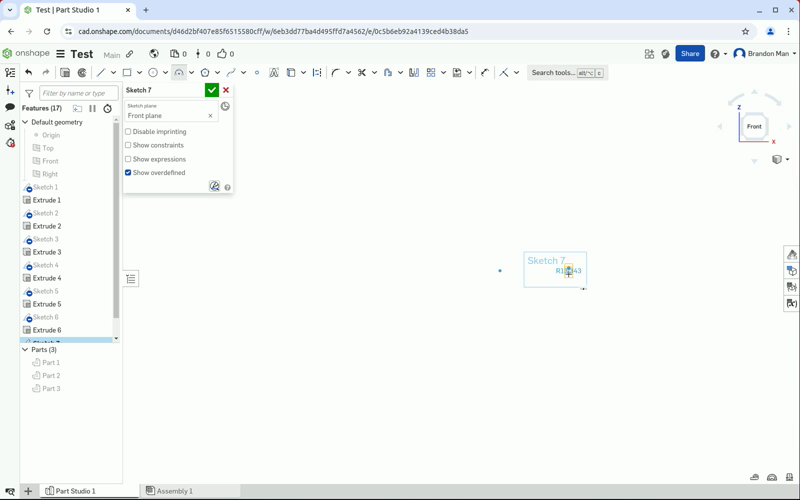
key_down(shift)
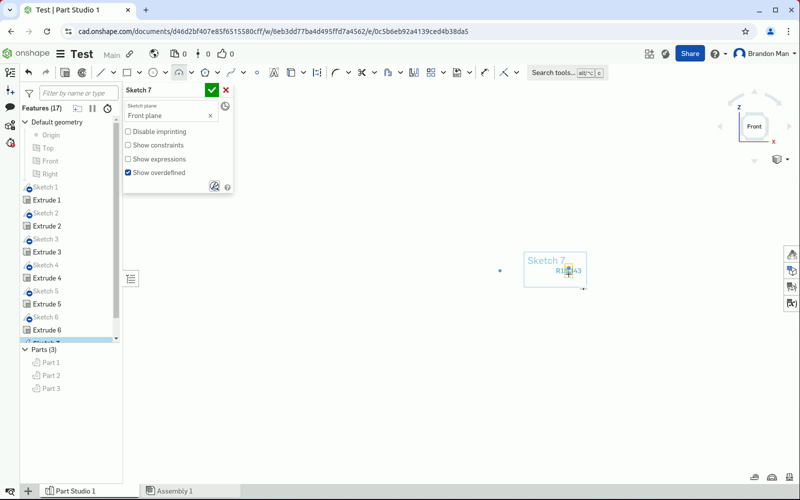
mouse_move(565, 270)
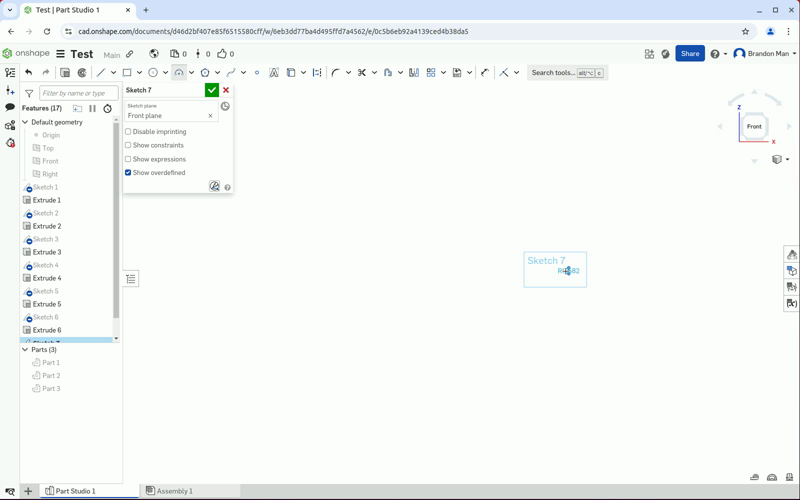
scroll(6)
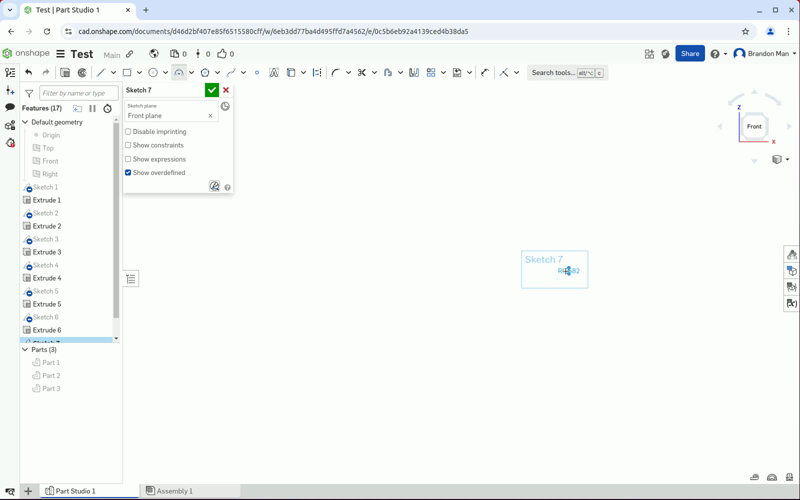
scroll(6)
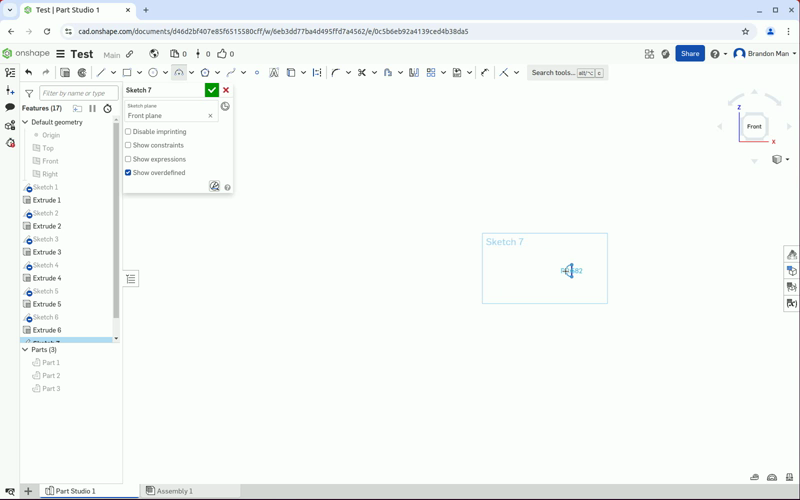
scroll(6)
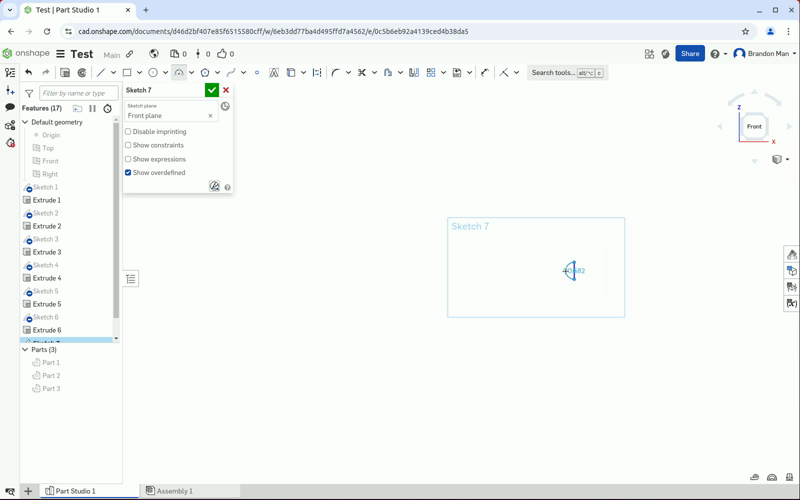
scroll(6)
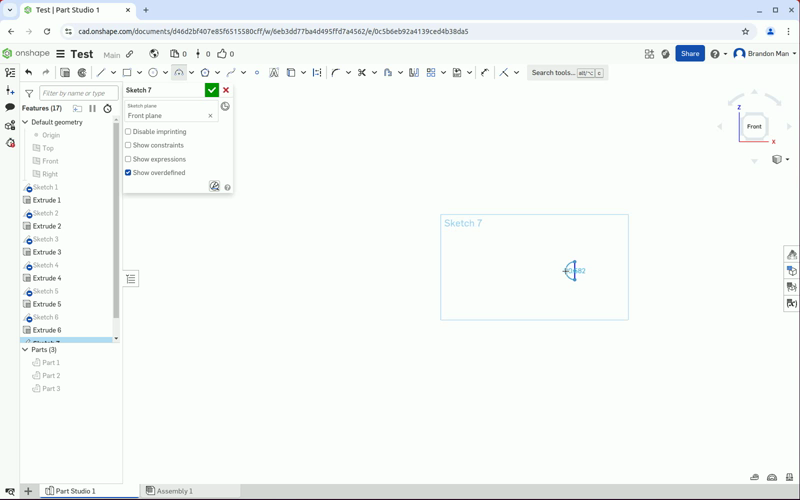
scroll(6)
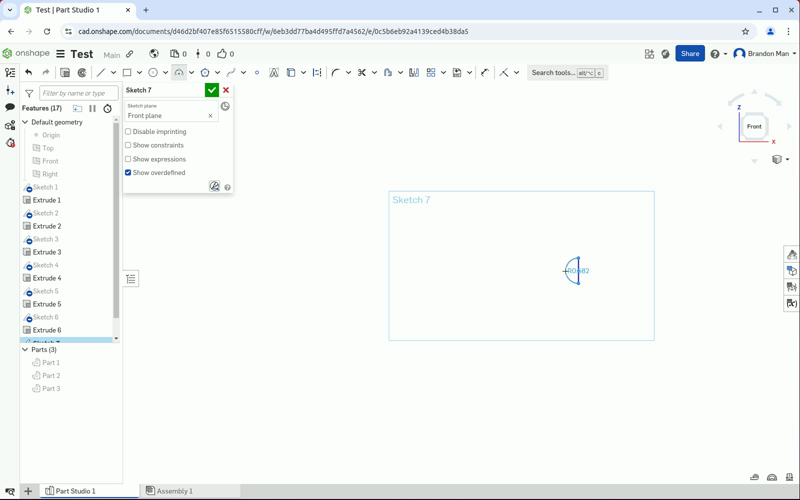
scroll(6)
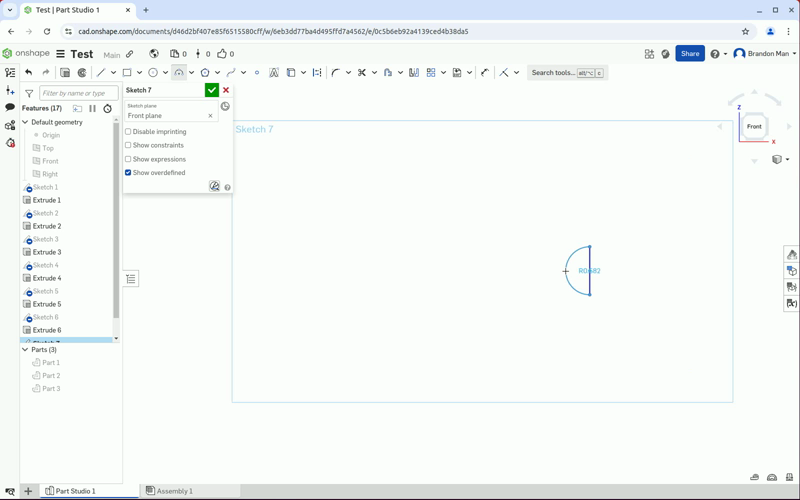
scroll(6)
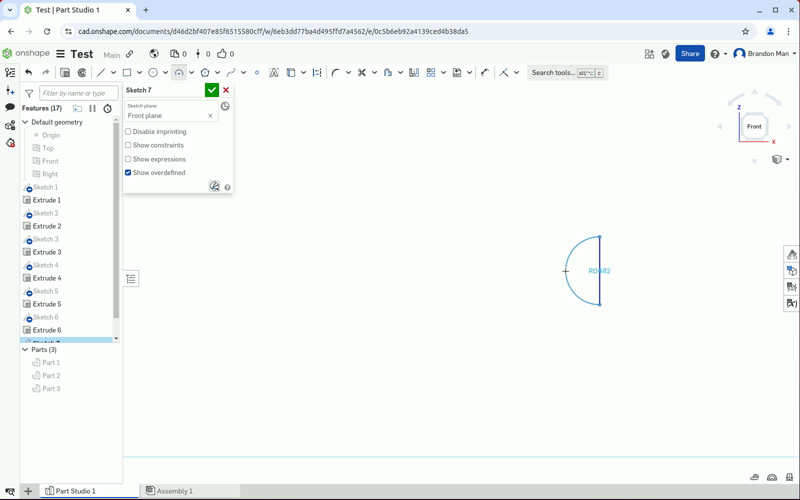
click(565, 270)
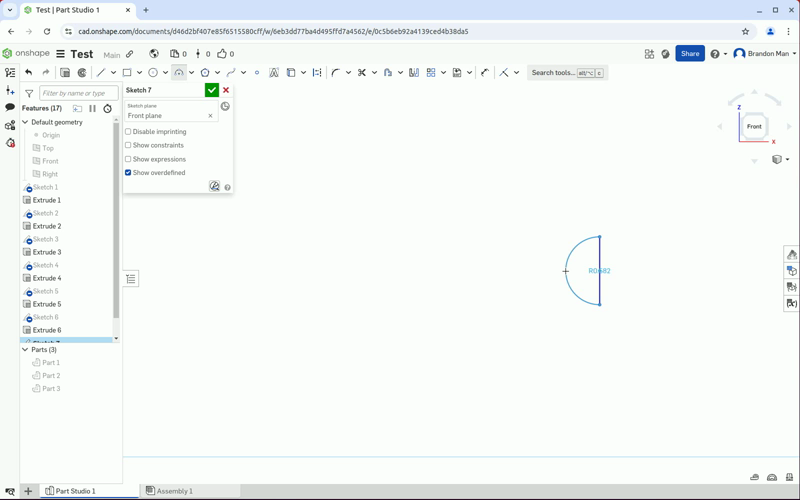
scroll(-6)
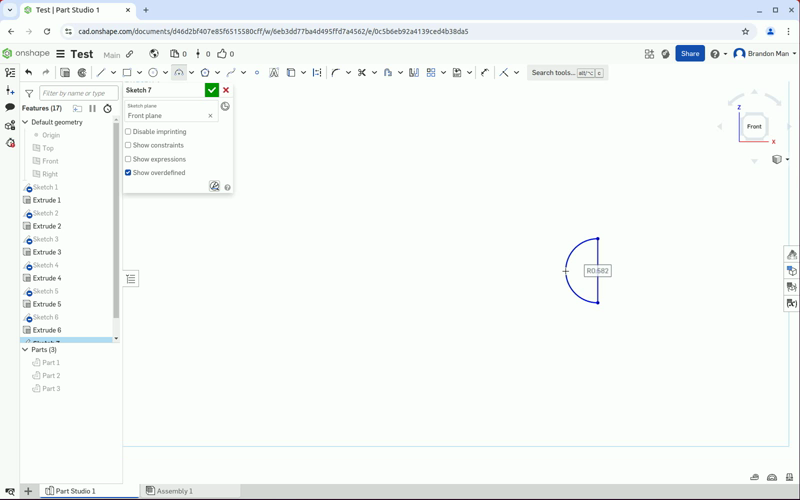
scroll(-6)
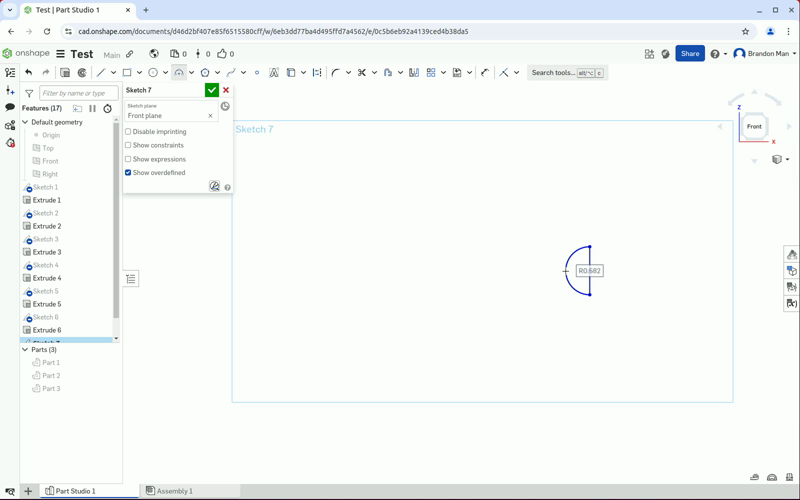
scroll(-6)
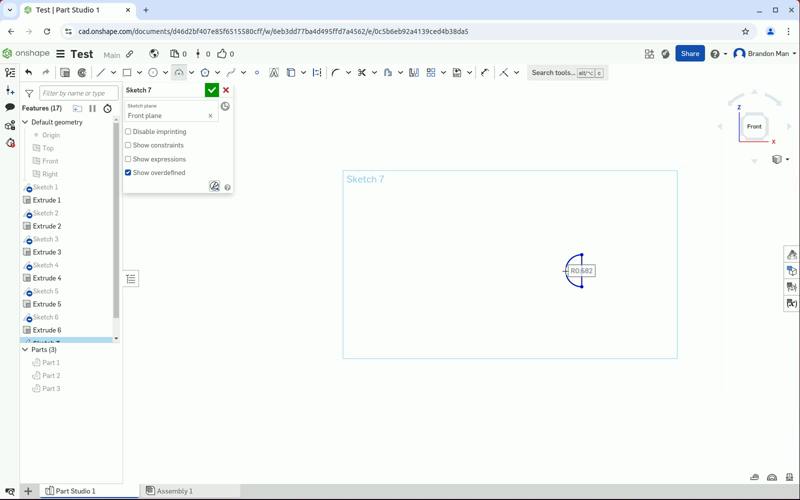
scroll(-6)
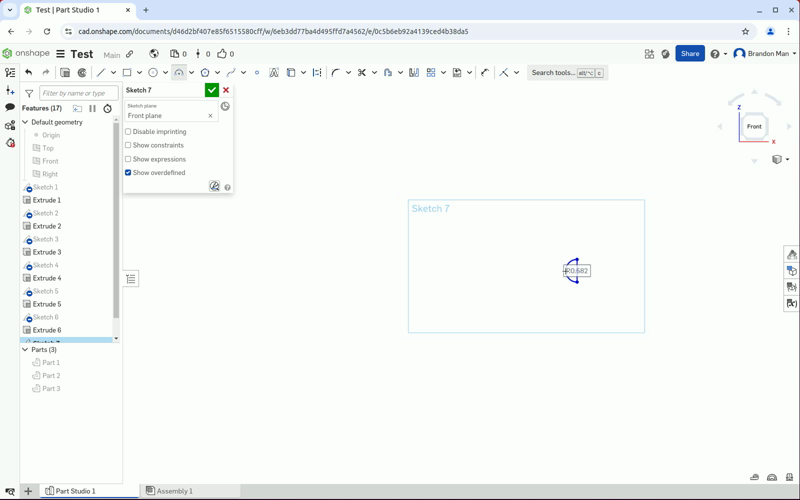
scroll(-6)
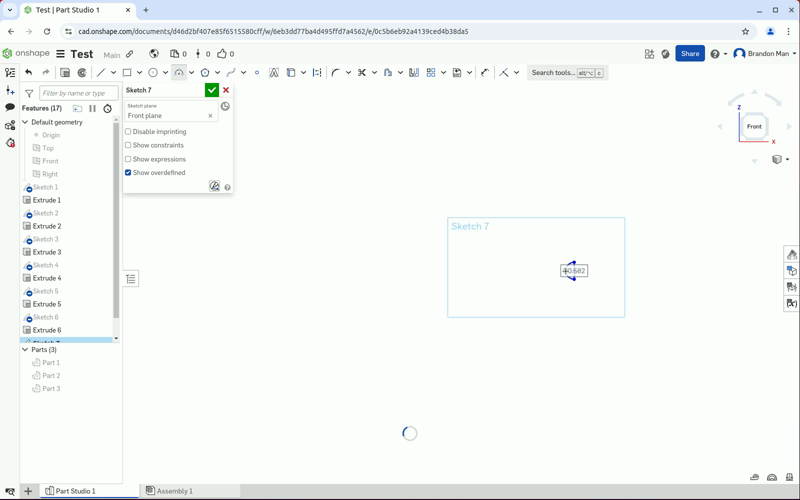
scroll(-6)
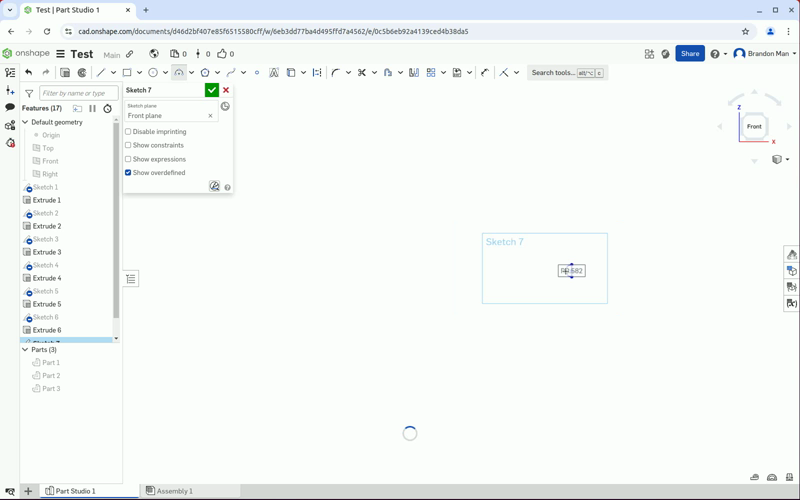
scroll(-6)
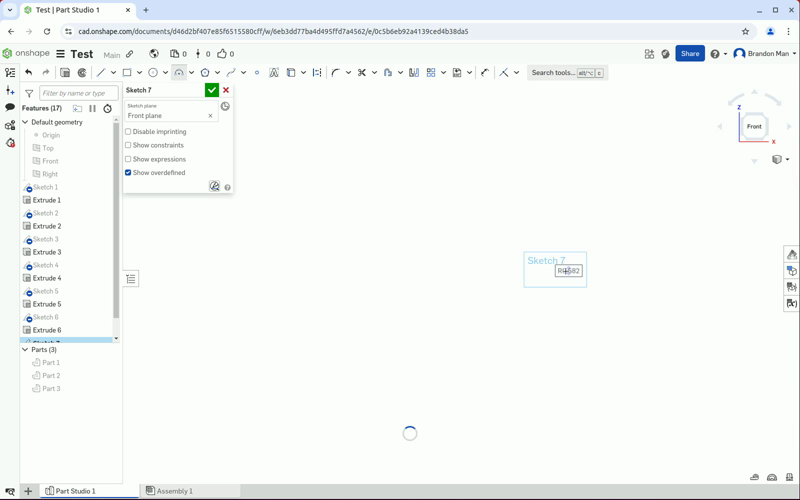
key_up(shift)
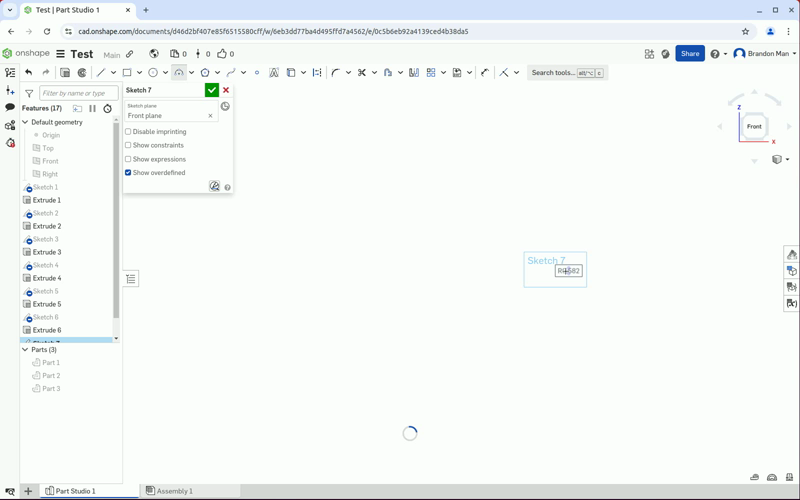
key(esc)
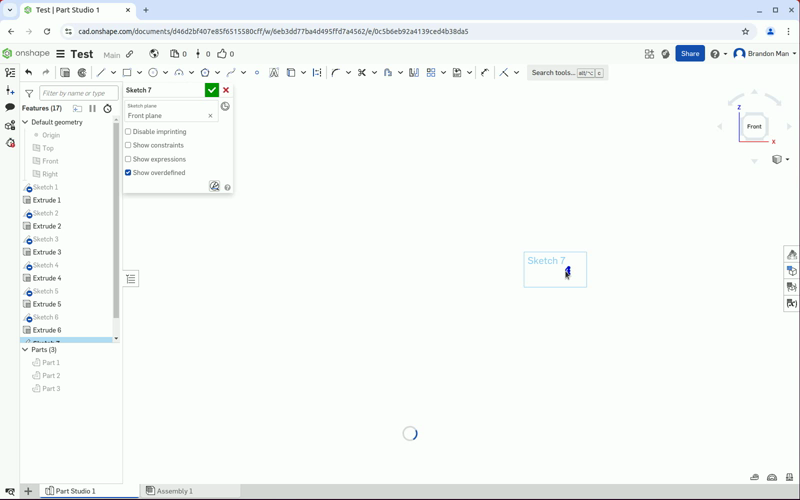
mouse_move(567, 270)
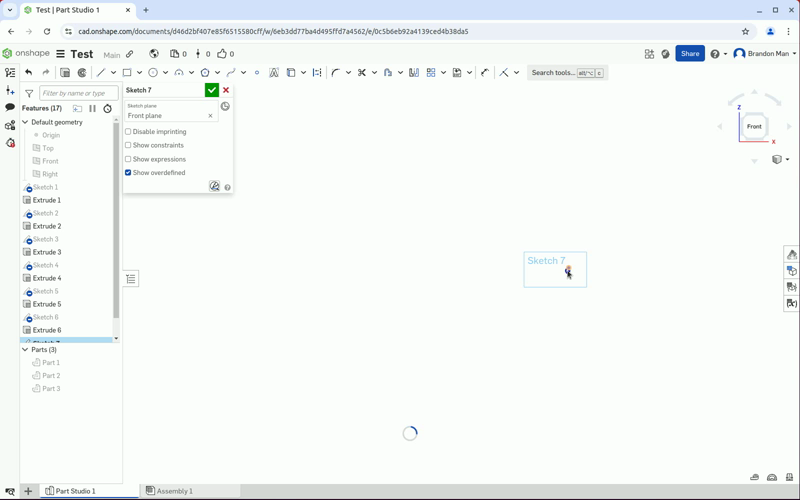
scroll(6)
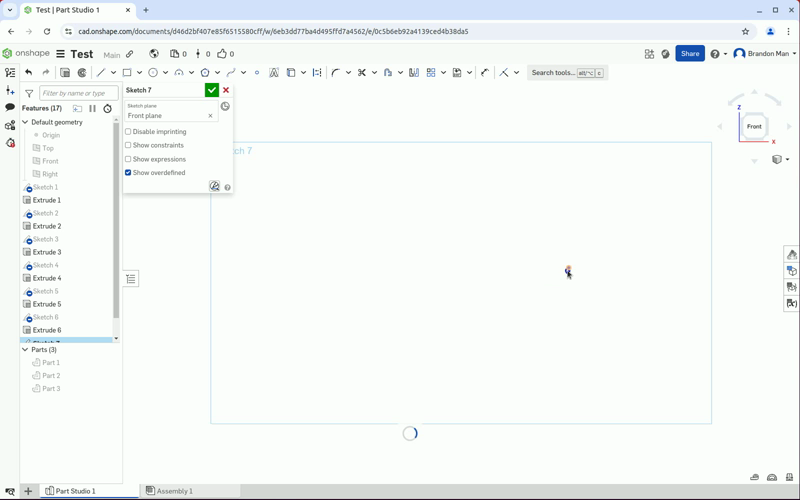
scroll(6)
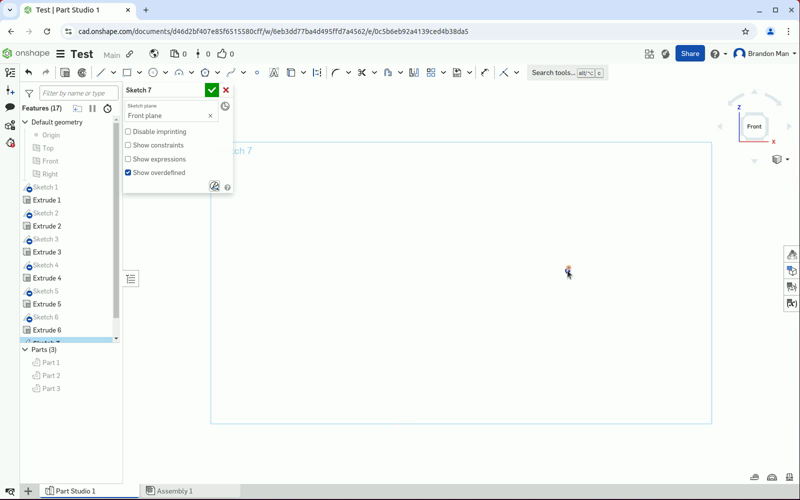
scroll(6)
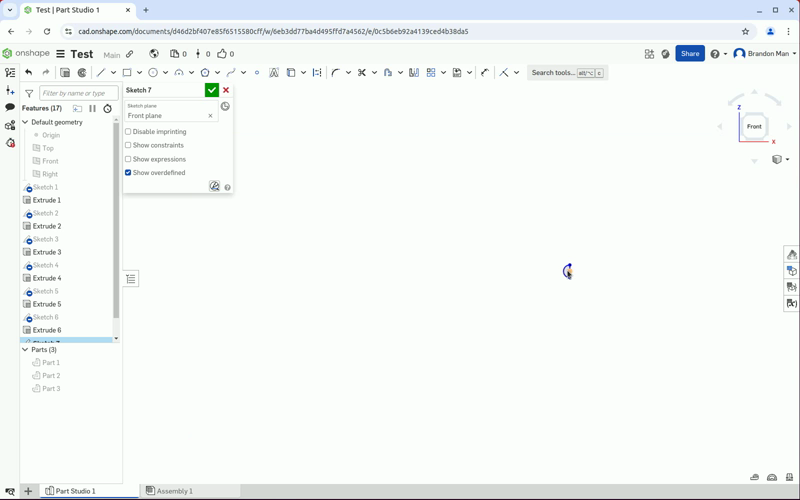
scroll(6)
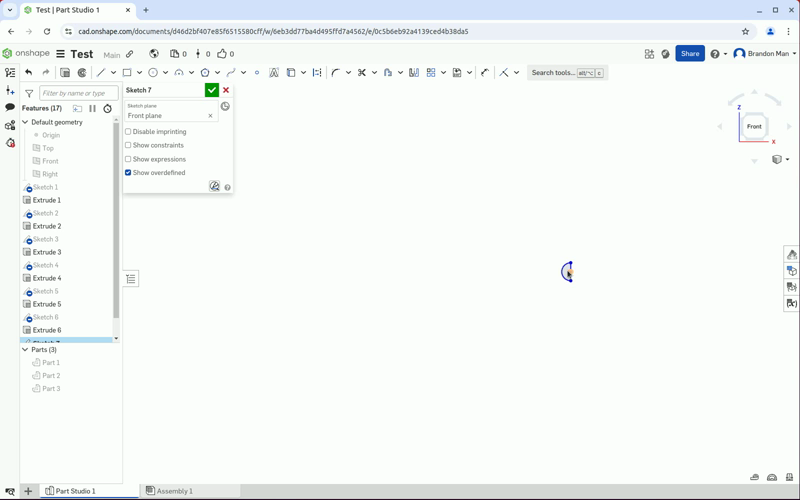
scroll(6)
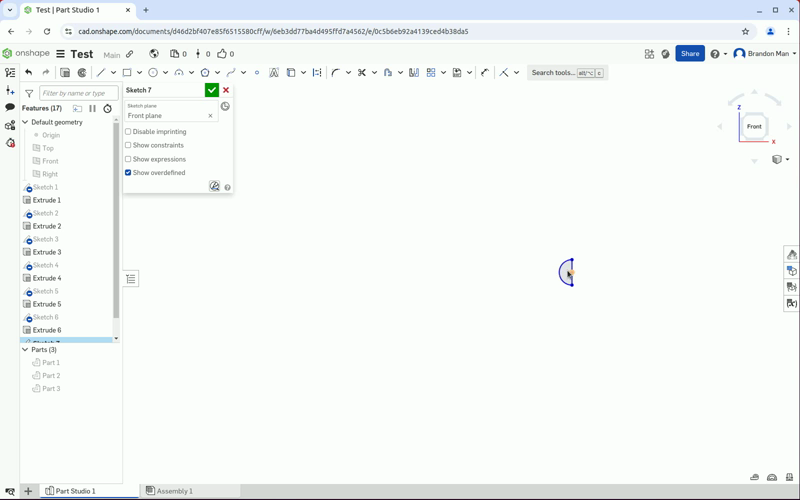
scroll(6)
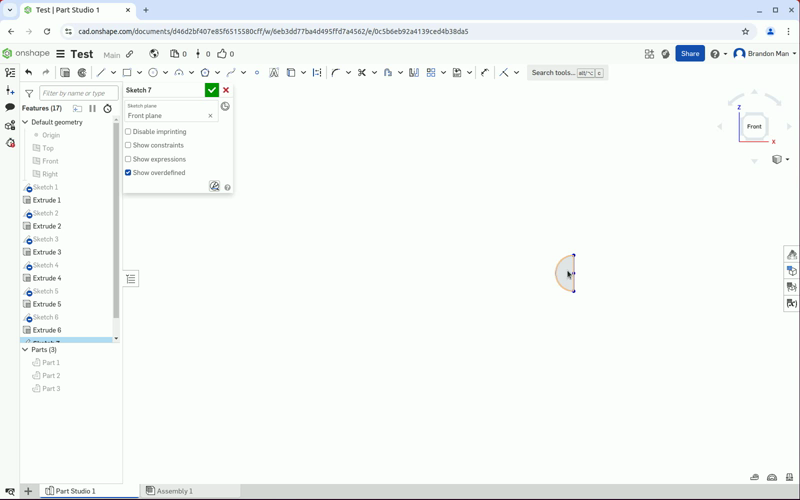
scroll(6)
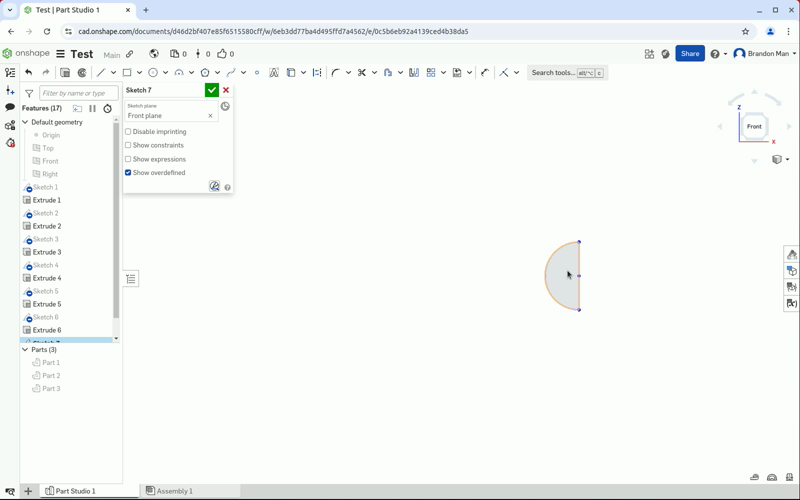
click(567, 270)
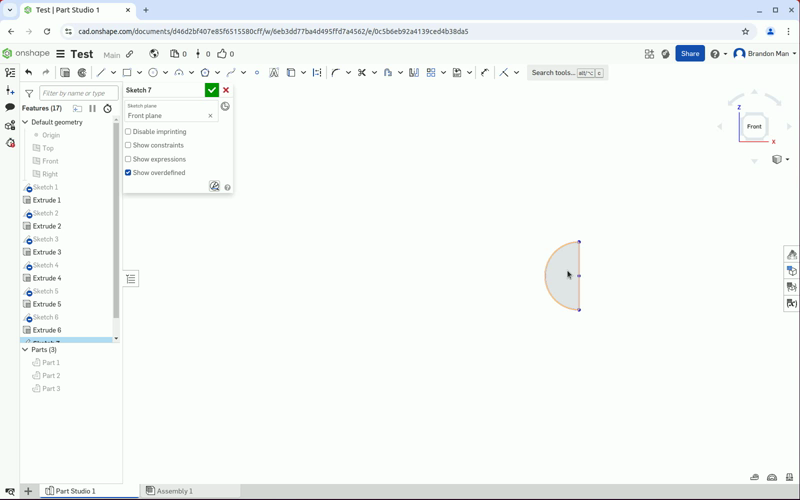
scroll(-6)
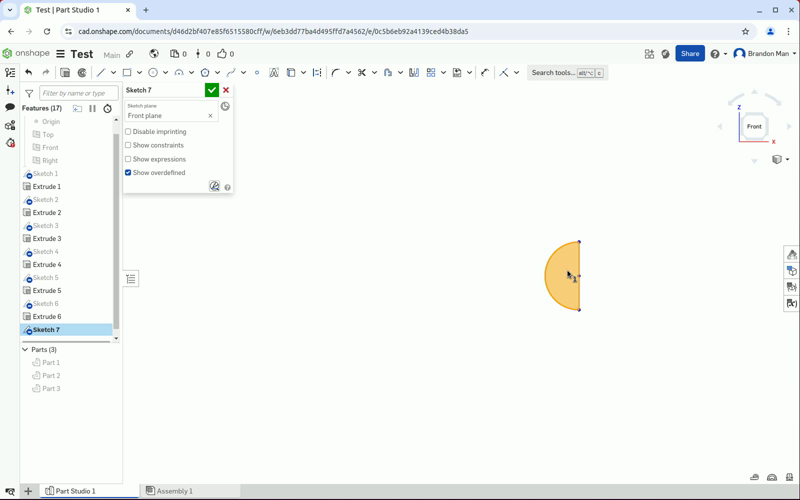
scroll(-6)
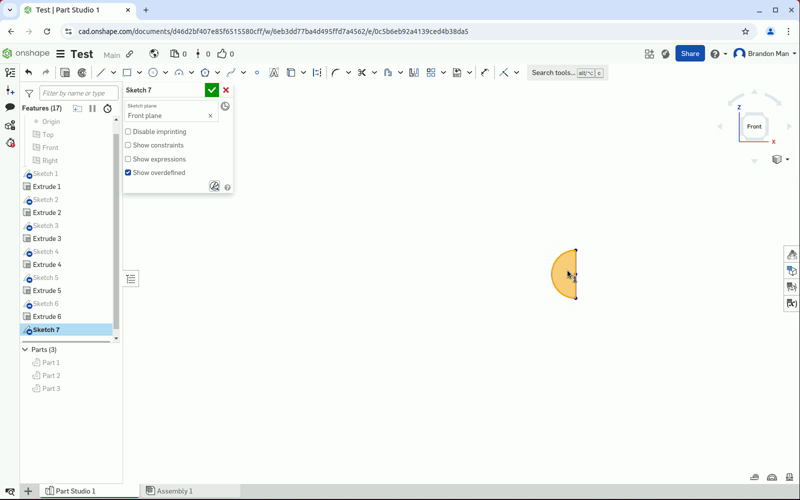
scroll(-6)
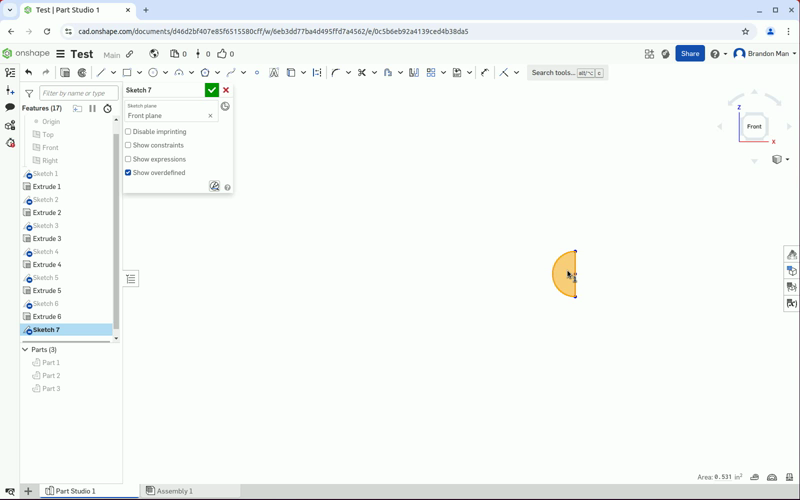
scroll(-6)
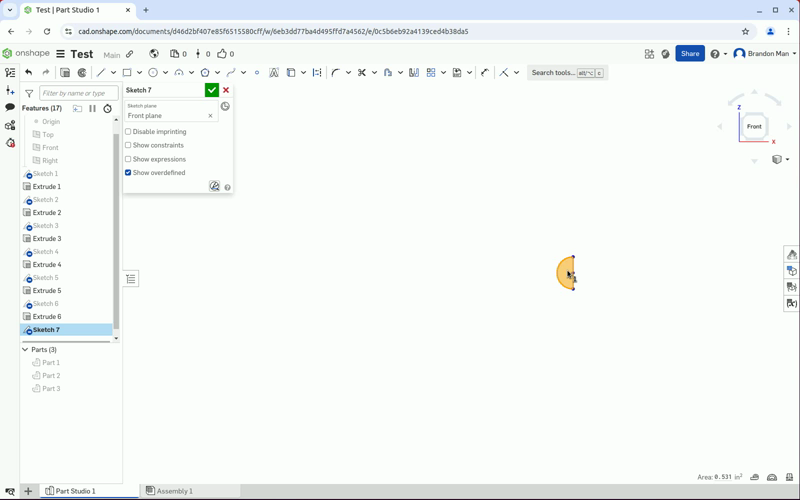
scroll(-6)
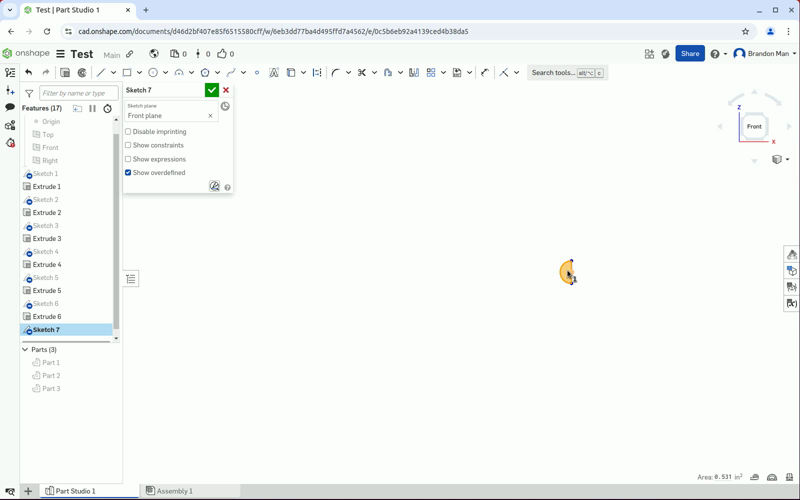
scroll(-6)
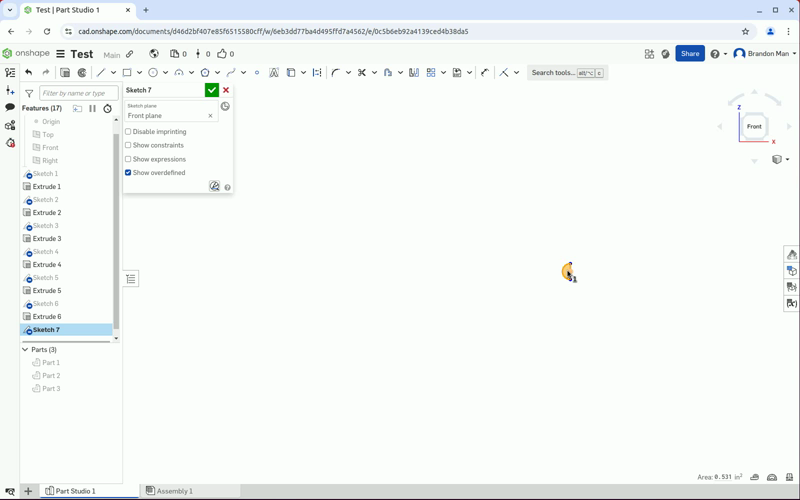
scroll(-6)
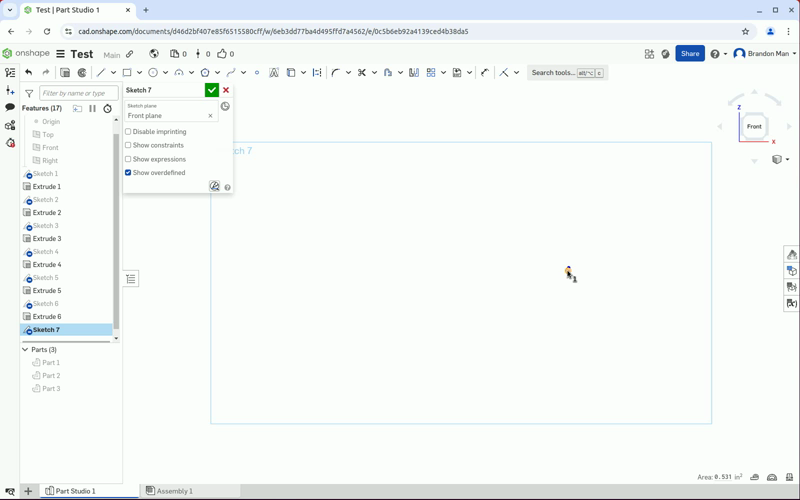
mouse_move(73, 352)
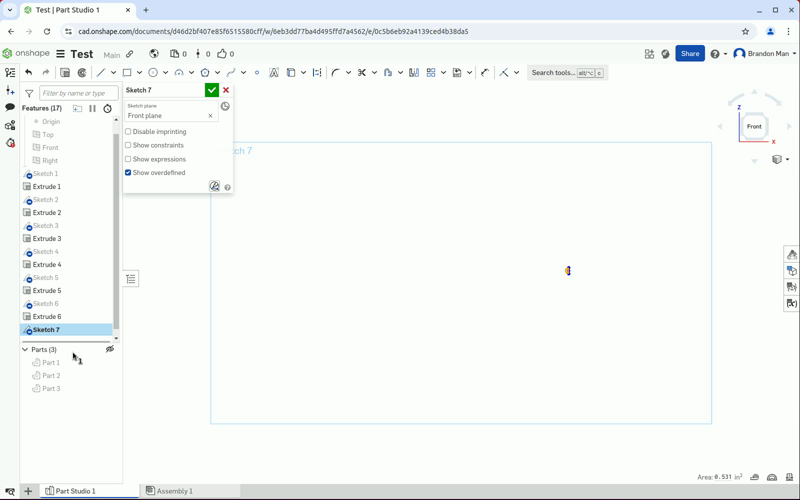
key(shift+y)
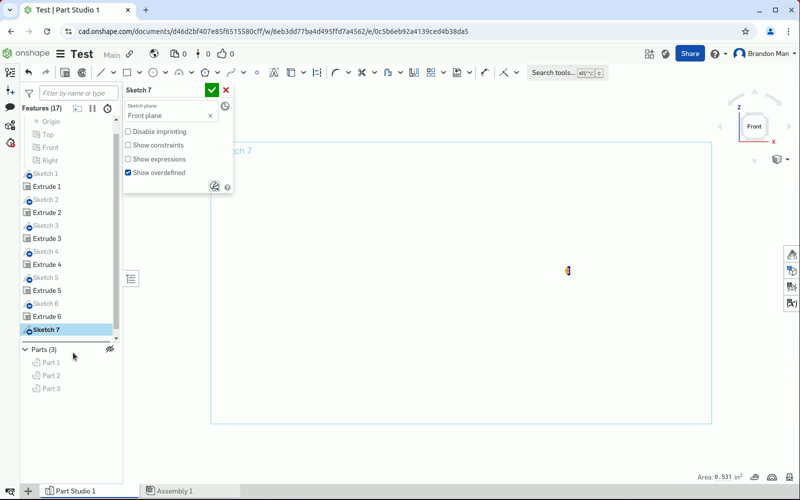
key(shift+e)
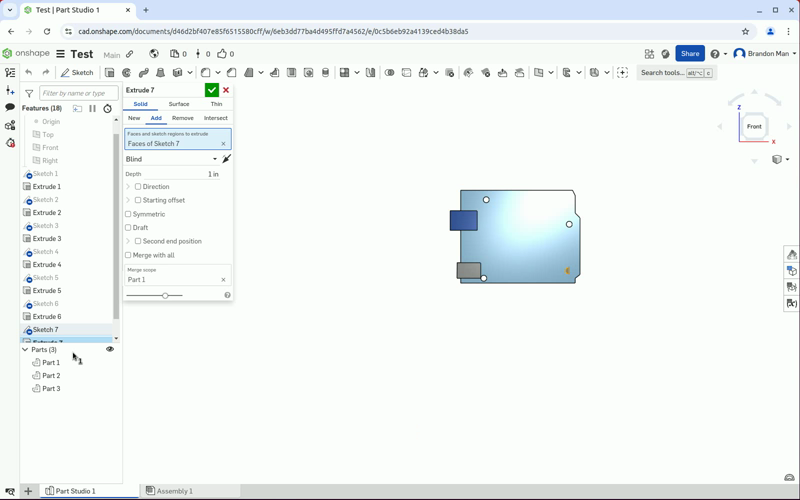
mouse_move(143, 106)
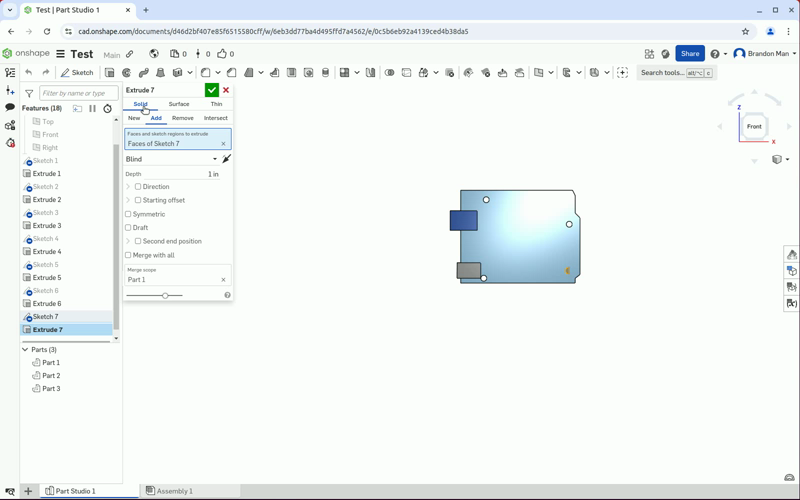
click(143, 106)
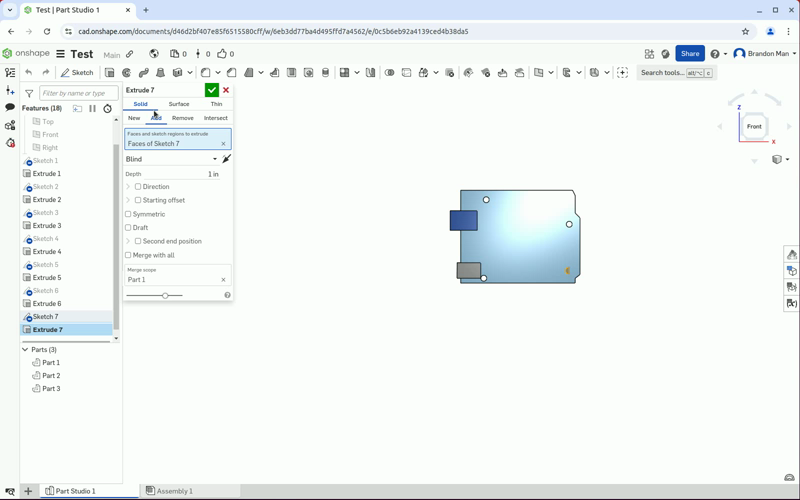
mouse_move(186, 120)
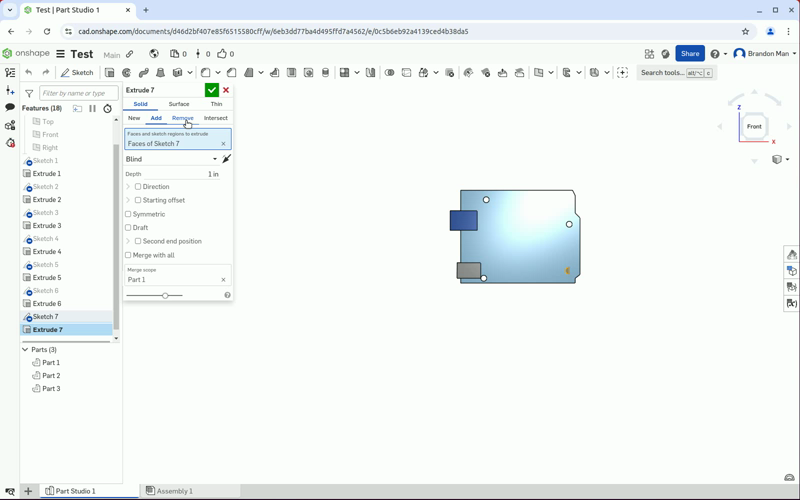
click(186, 120)
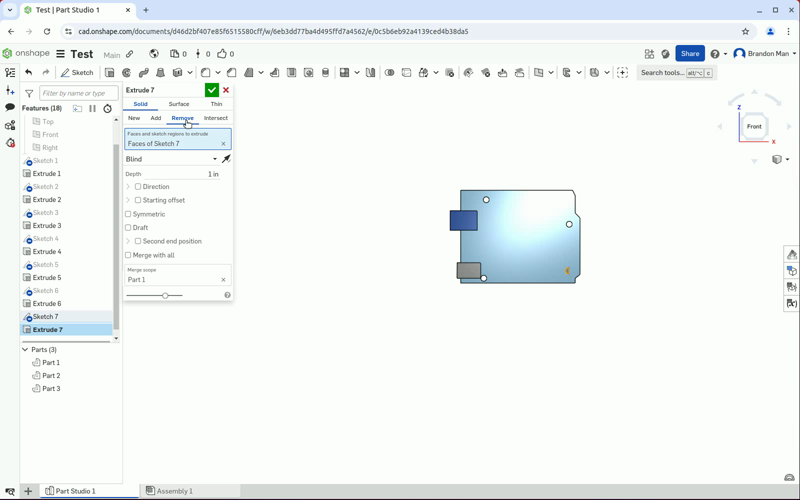
key(tab, 4)
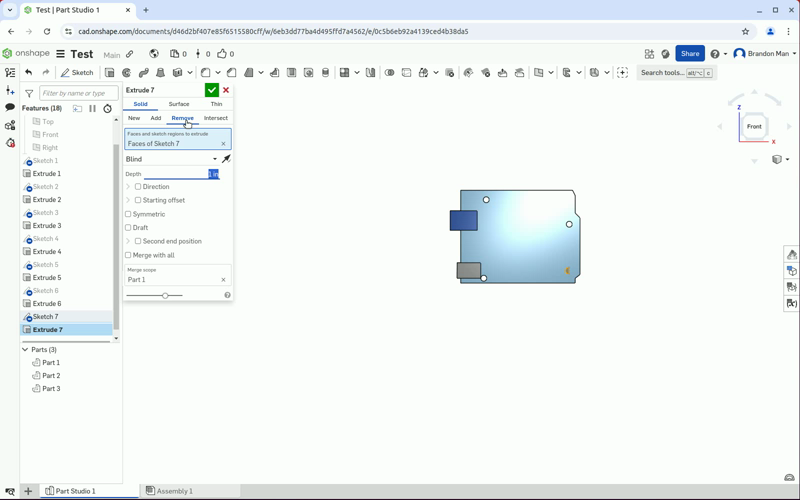
text(-8.666)
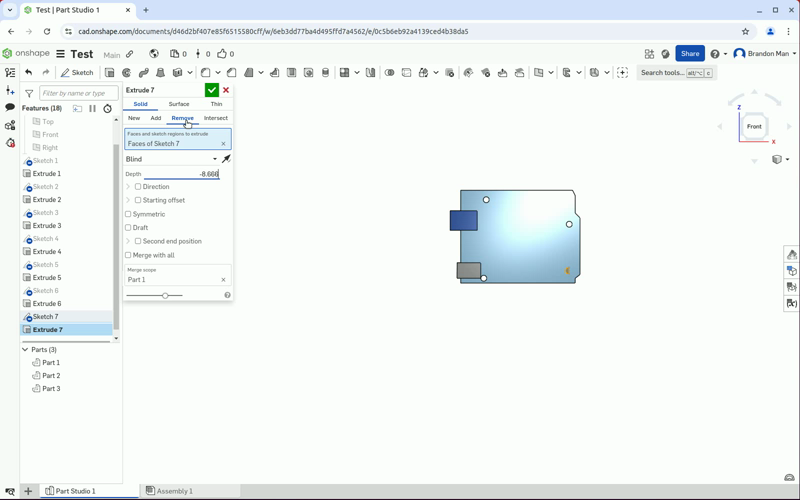
key(tab, 3)
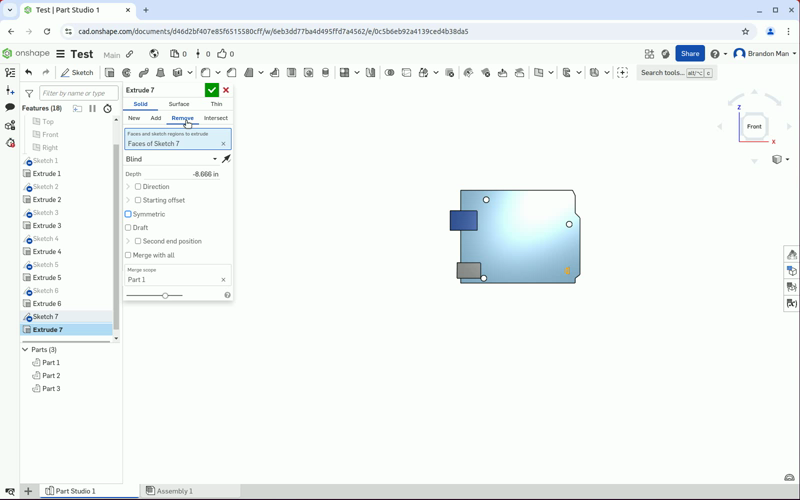
key(space)
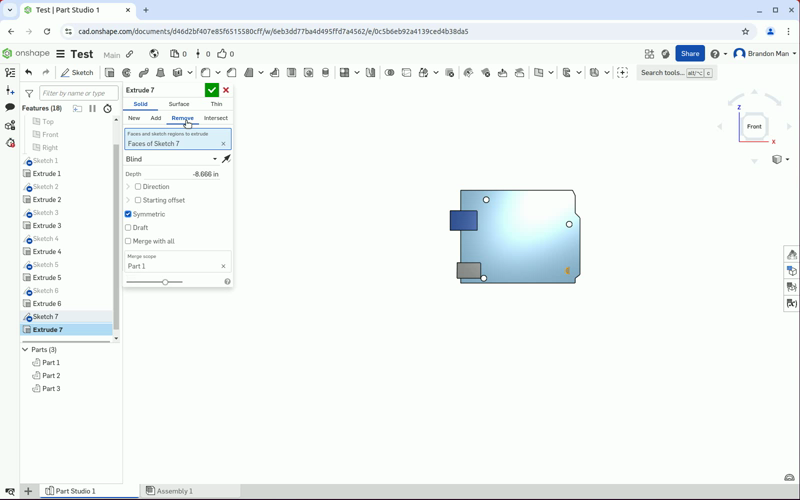
key(tab, 2)
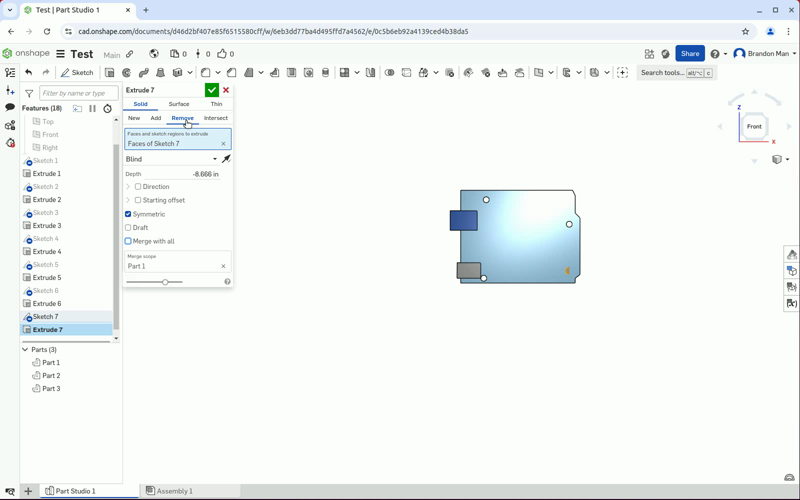
key(space)
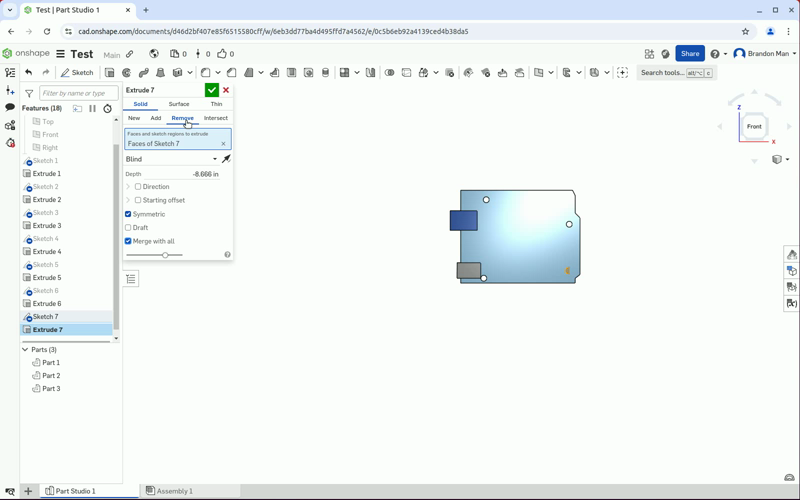
key(enter)
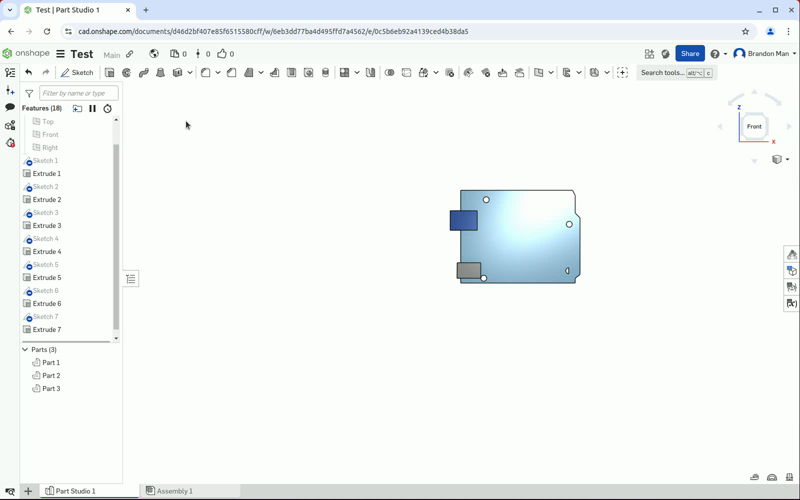
key(shift+h)
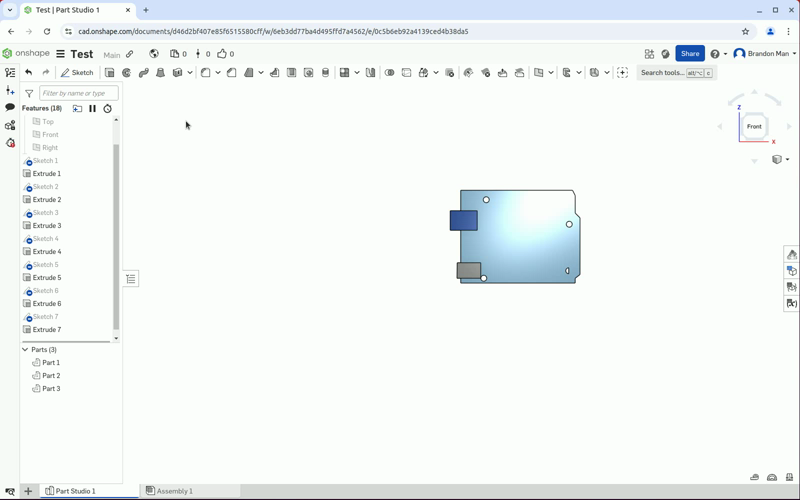
key(shift+h)
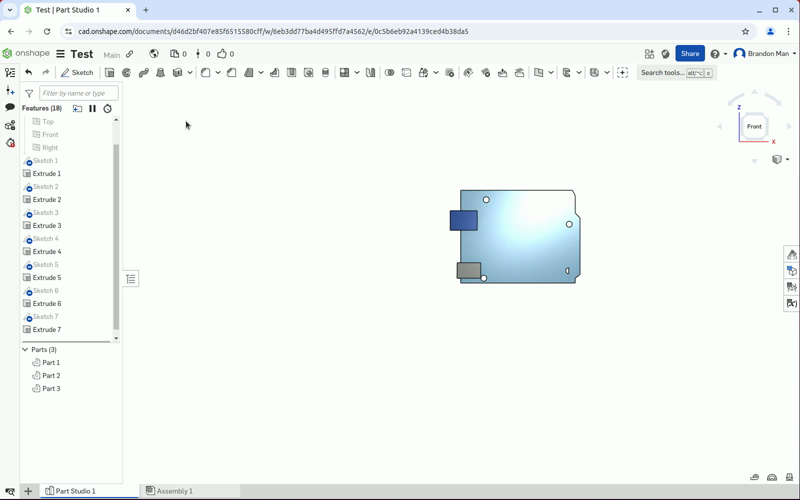
mouse_move(69, 163)
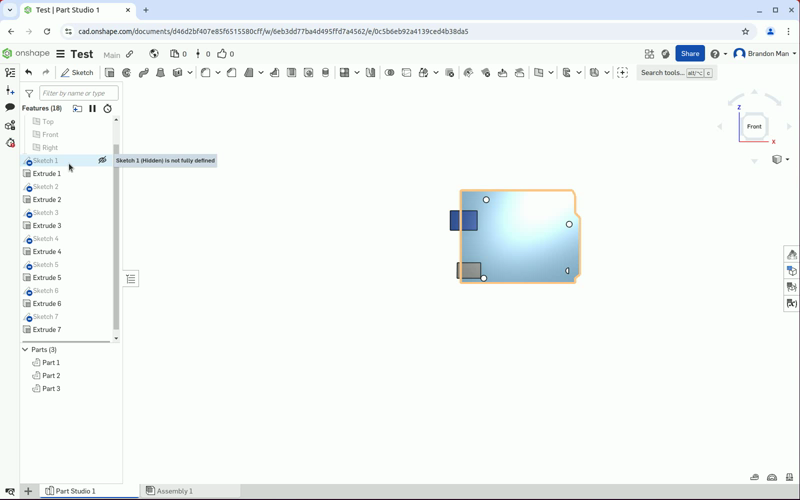
click(69, 163)
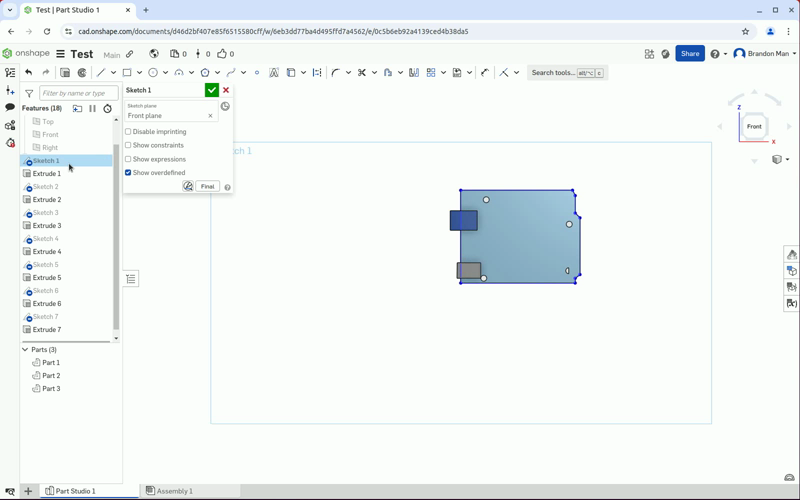
mouse_move(229, 92)
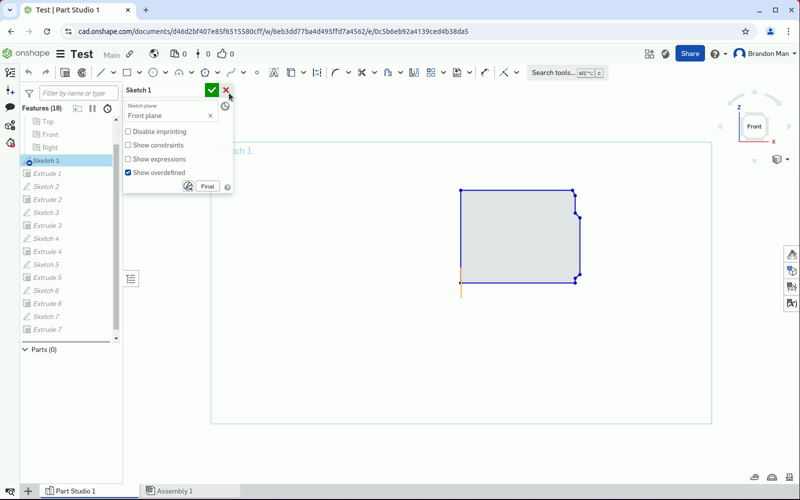
click(229, 92)
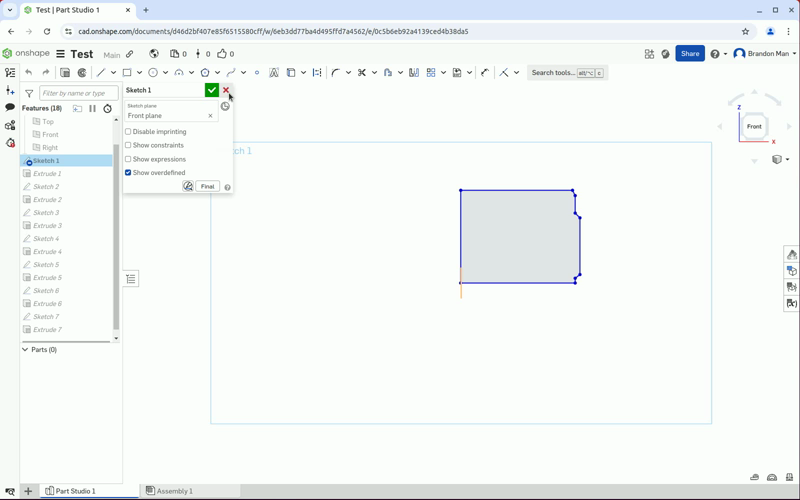
key(shift+s)
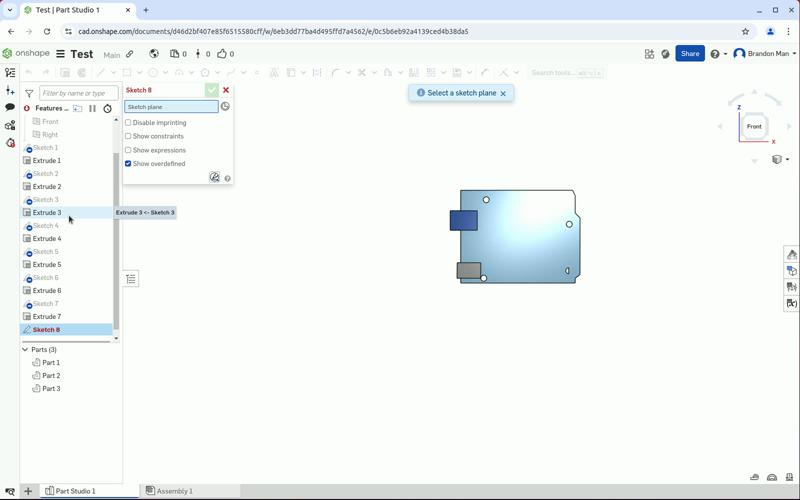
scroll(3)
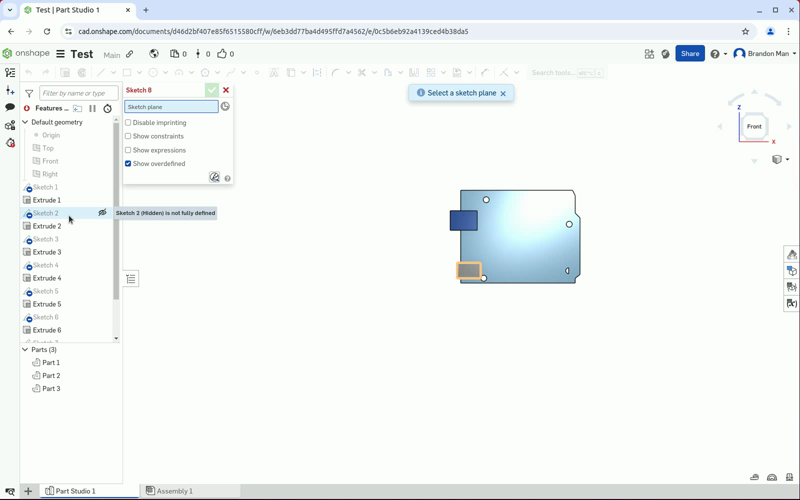
mouse_move(69, 163)
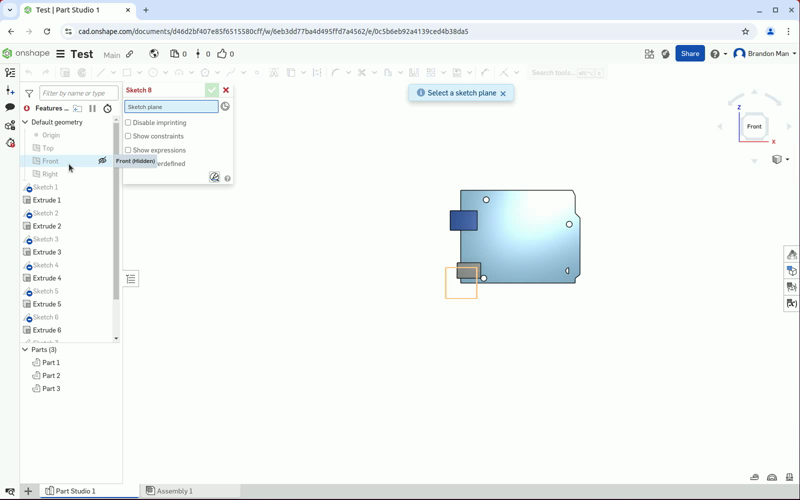
click(69, 163)
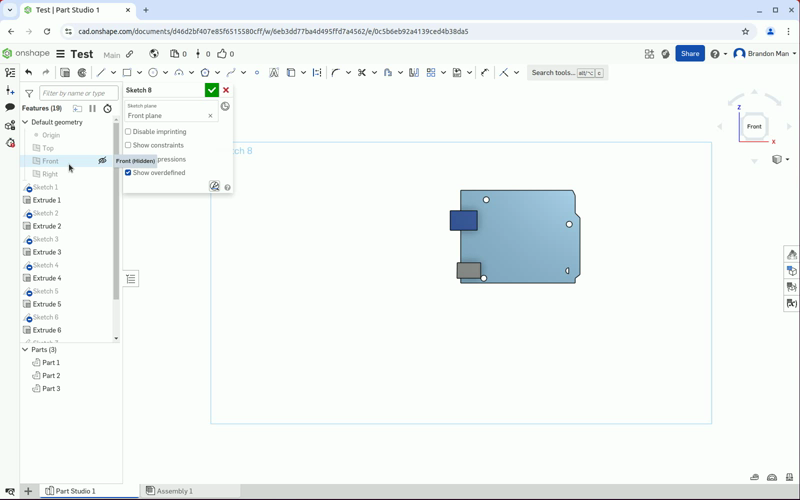
mouse_move(73, 352)
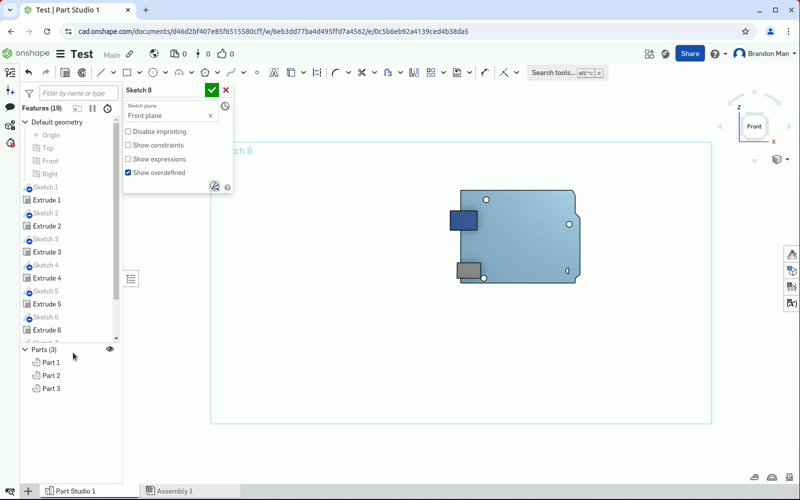
key(y)
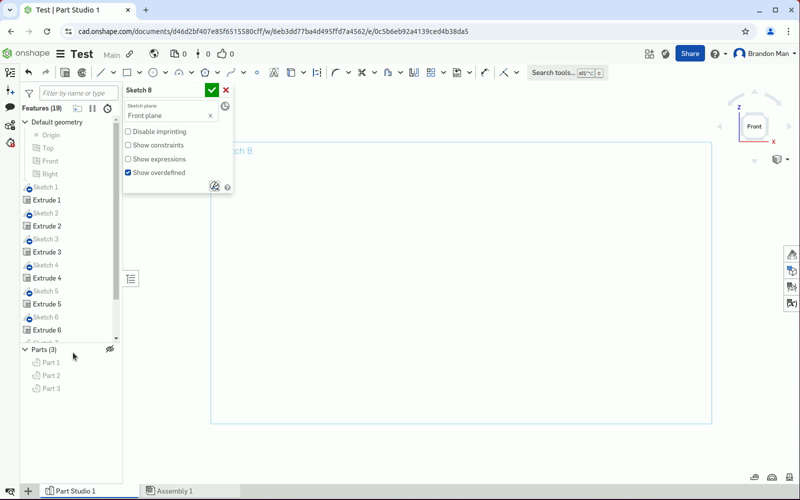
key(a)
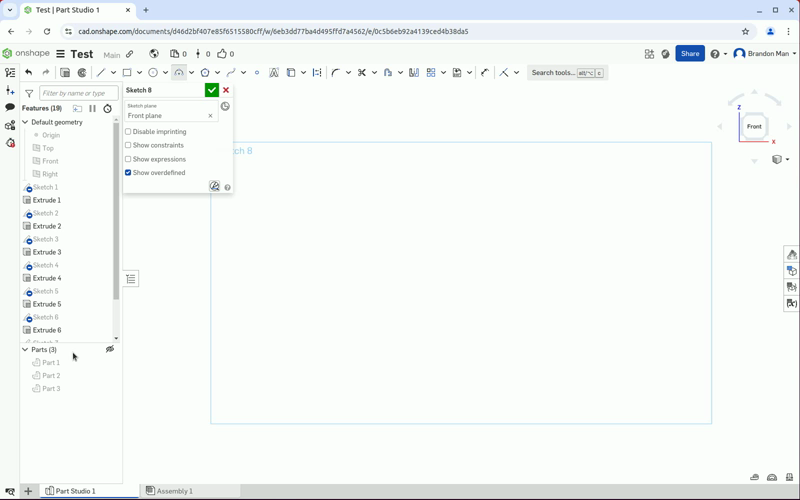
key_down(shift)
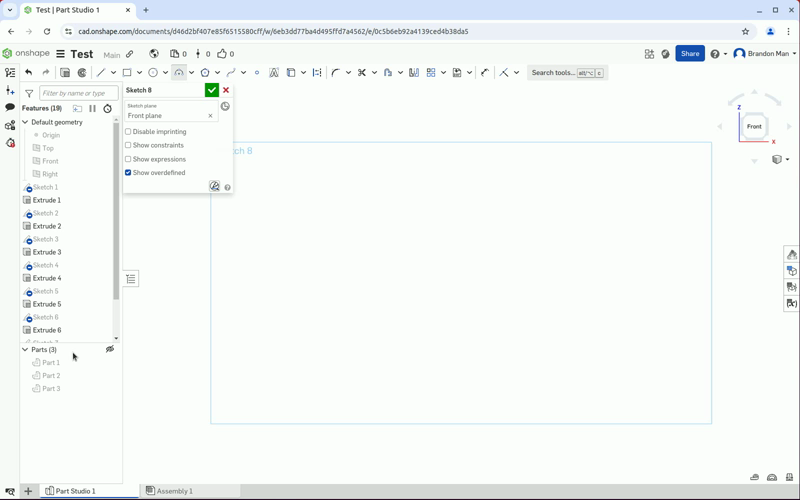
mouse_move(568, 273)
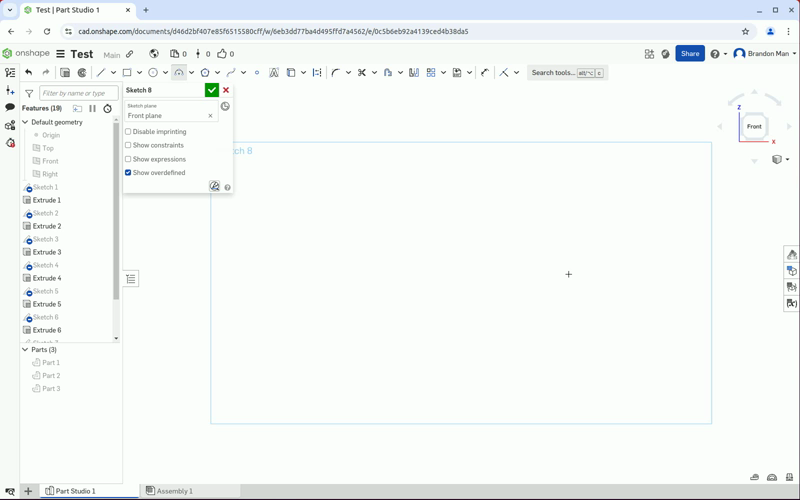
click(568, 273)
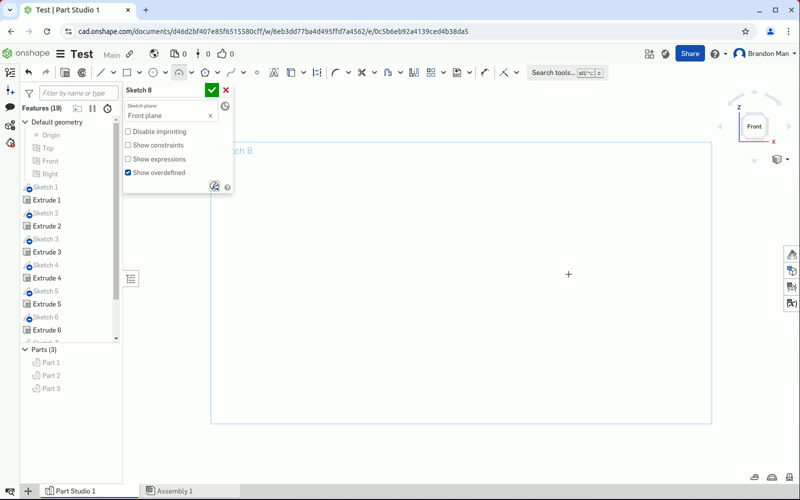
key_up(shift)
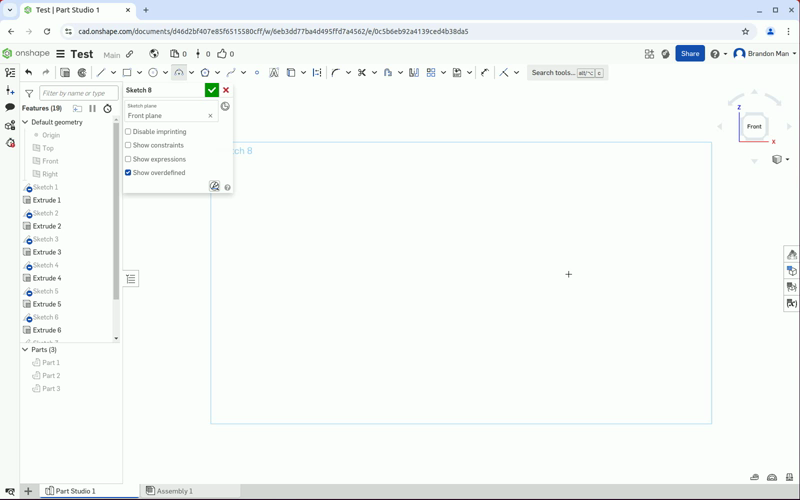
key_down(shift)
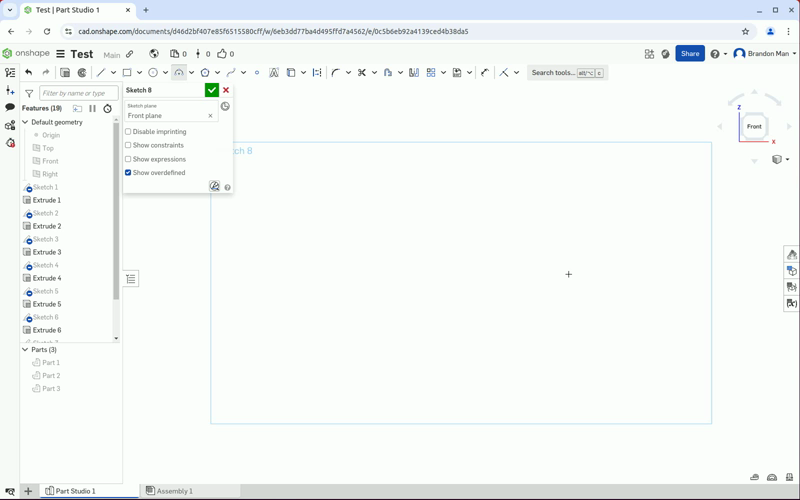
mouse_move(568, 267)
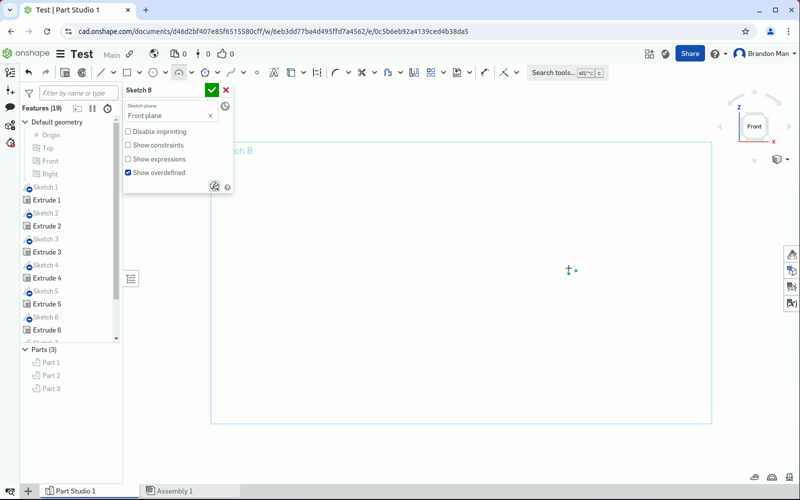
scroll(6)
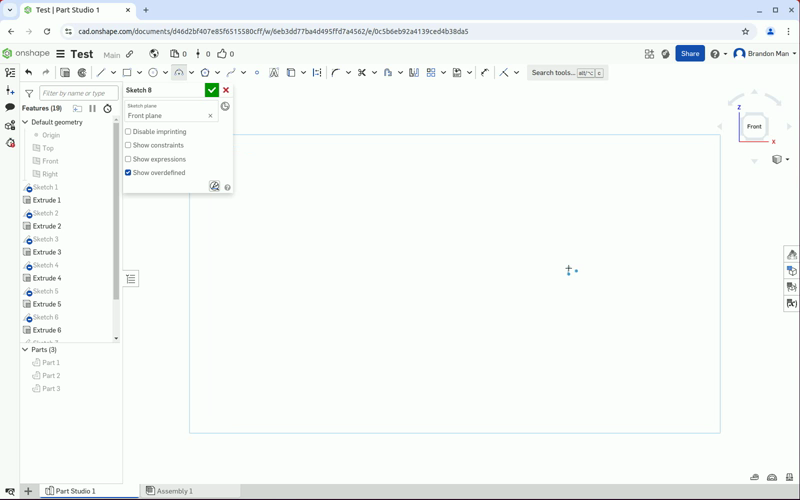
scroll(6)
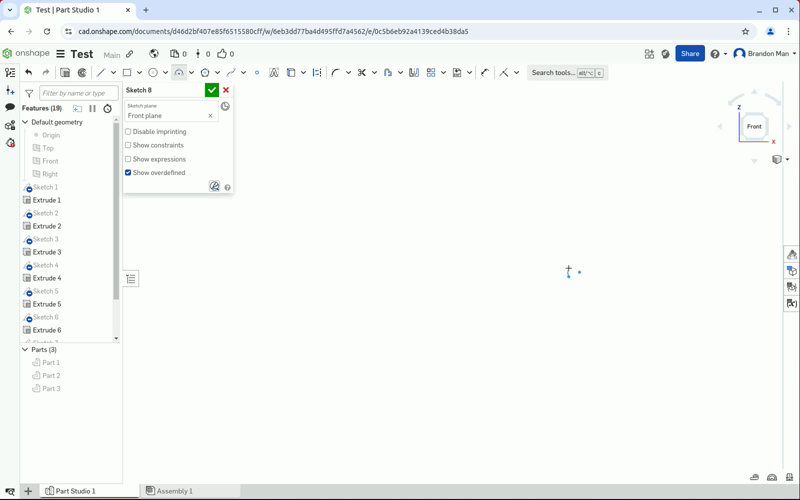
scroll(6)
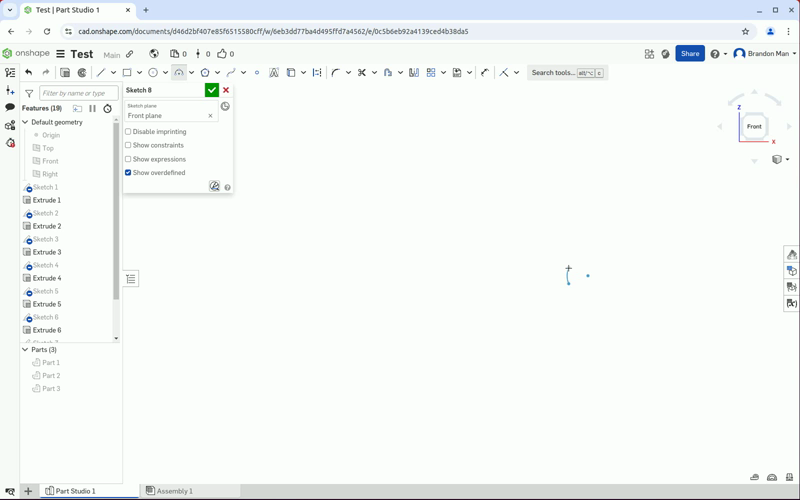
scroll(6)
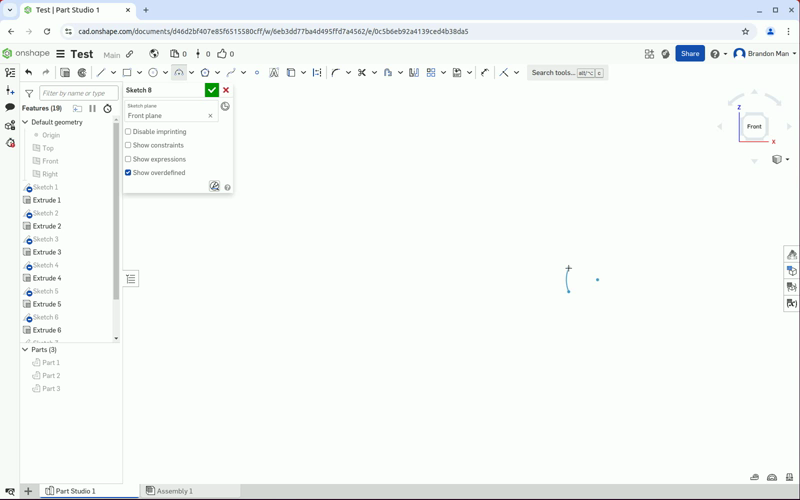
scroll(6)
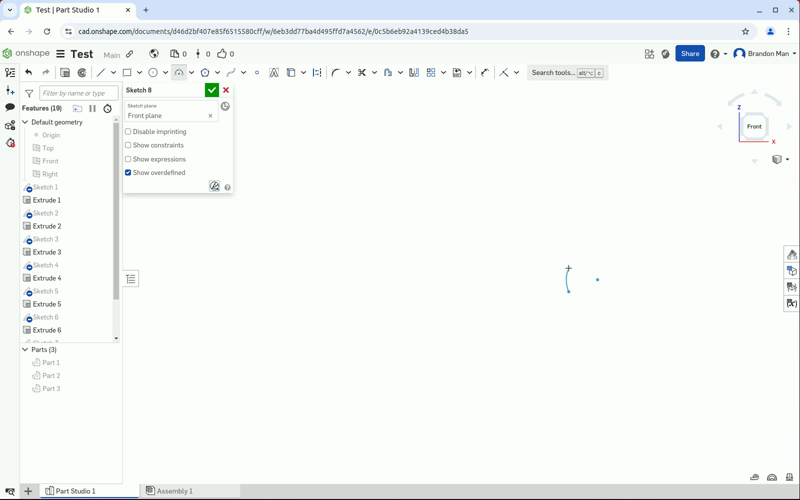
scroll(6)
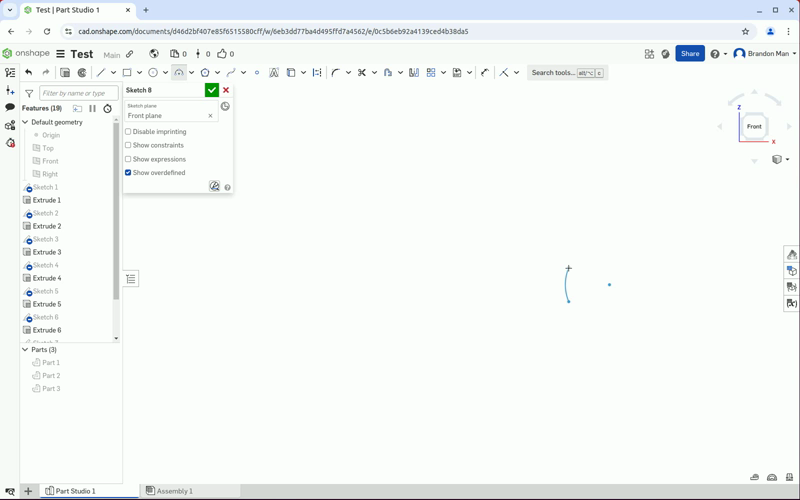
scroll(6)
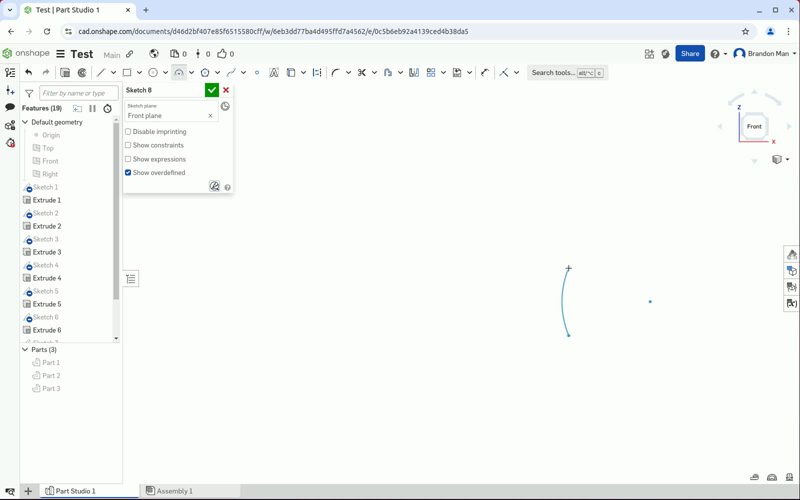
click(568, 267)
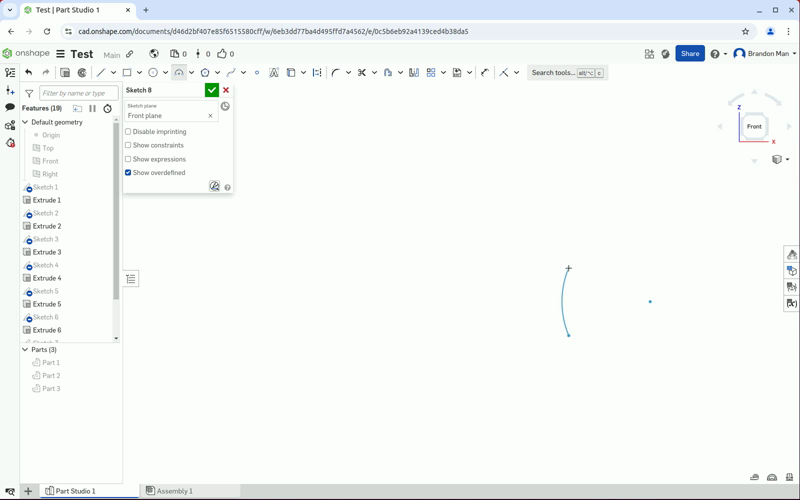
scroll(-6)
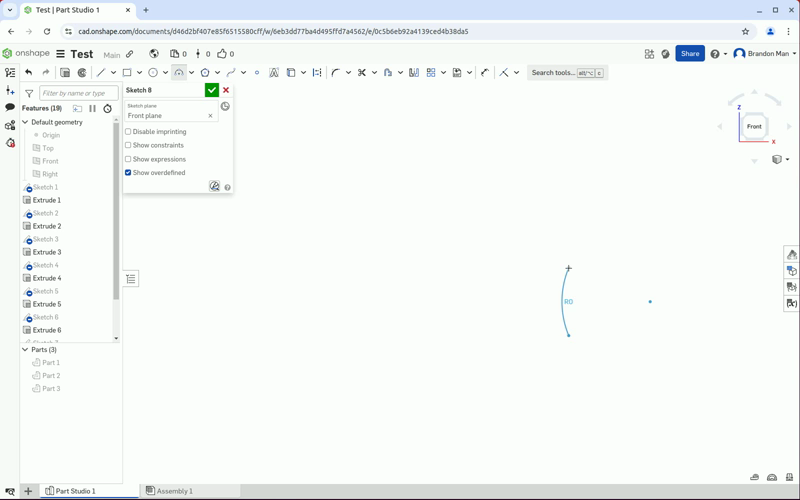
scroll(-6)
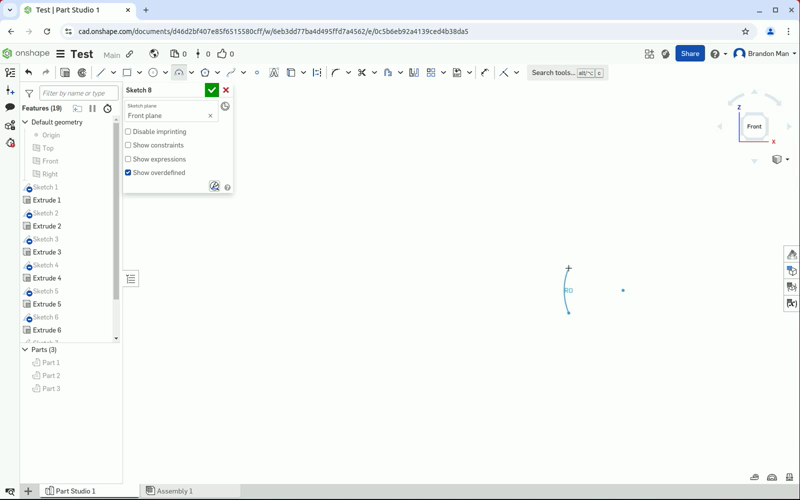
scroll(-6)
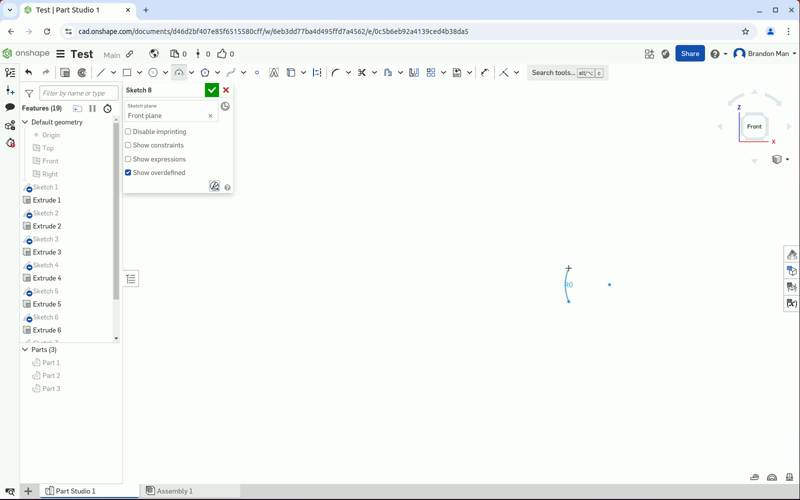
scroll(-6)
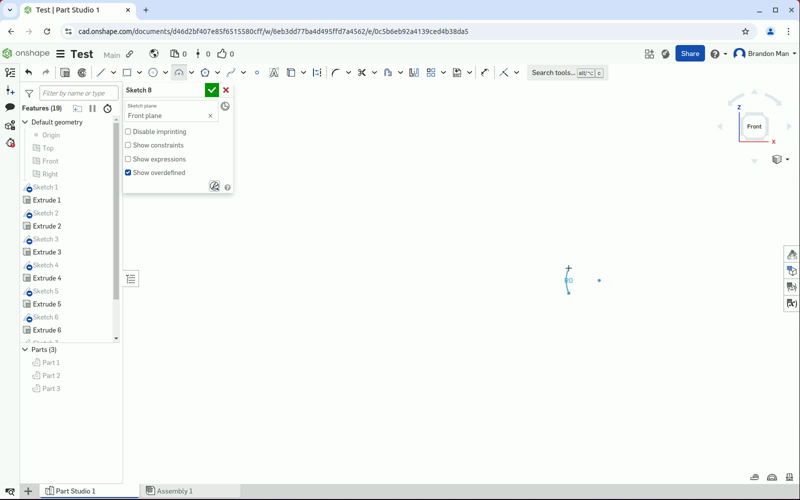
scroll(-6)
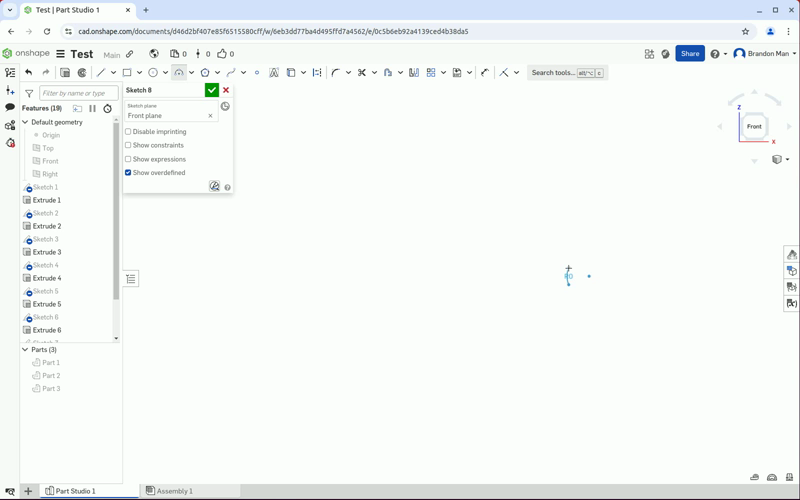
scroll(-6)
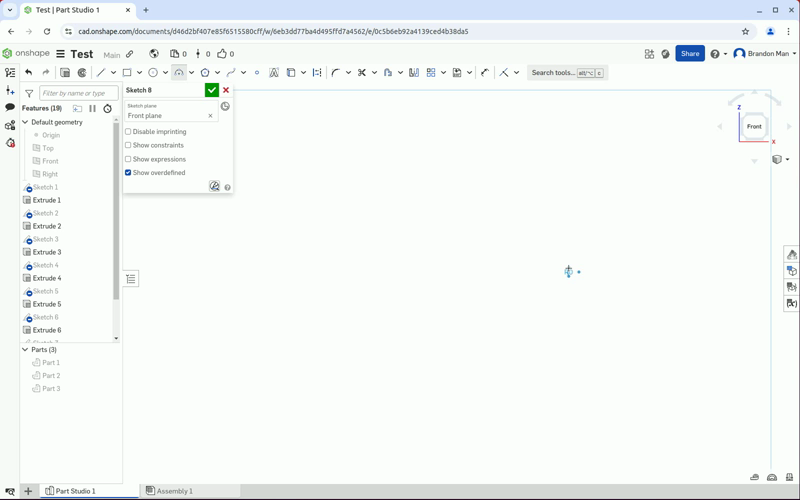
scroll(-6)
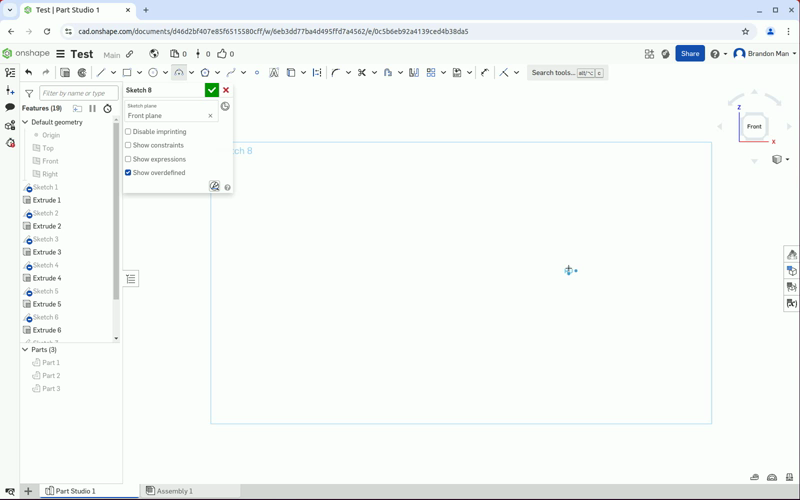
mouse_move(571, 270)
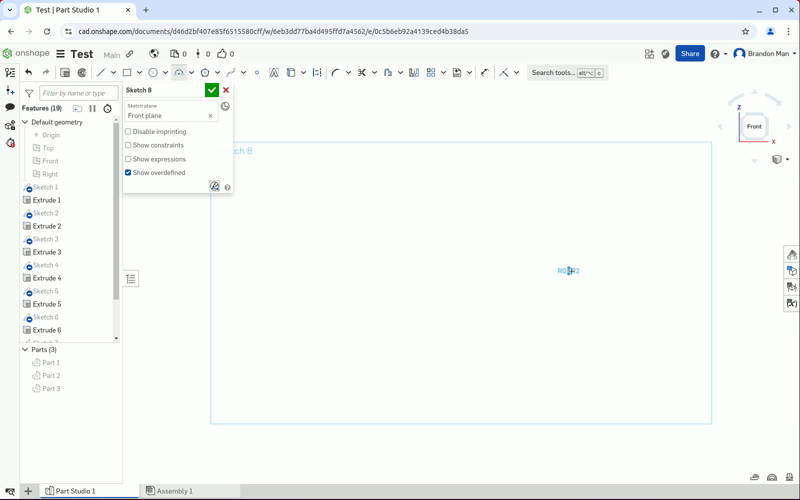
scroll(6)
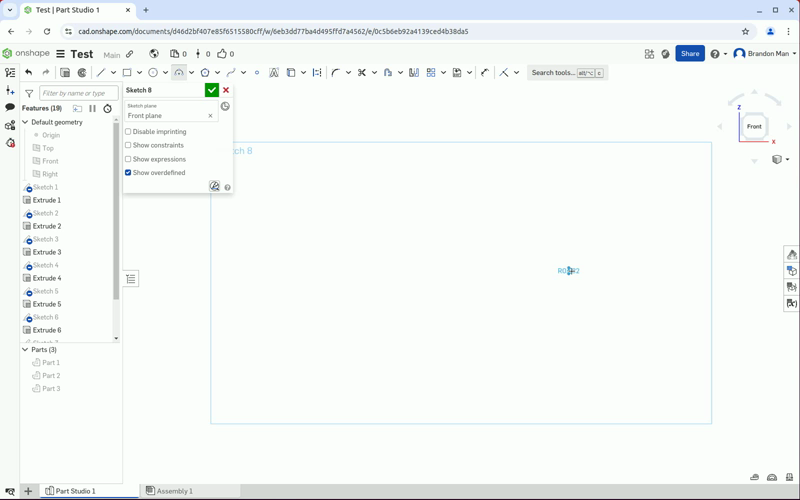
scroll(6)
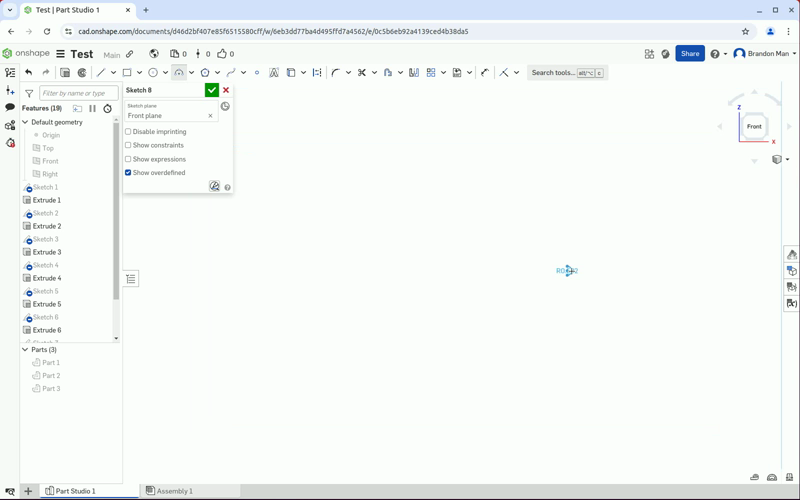
scroll(6)
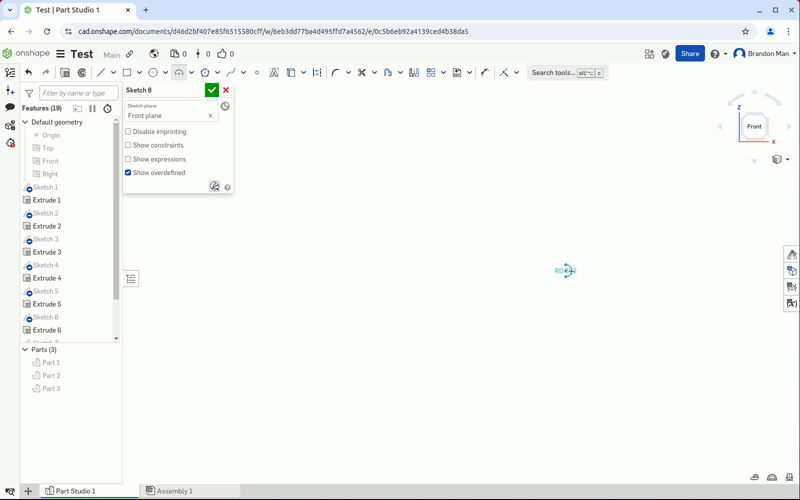
scroll(6)
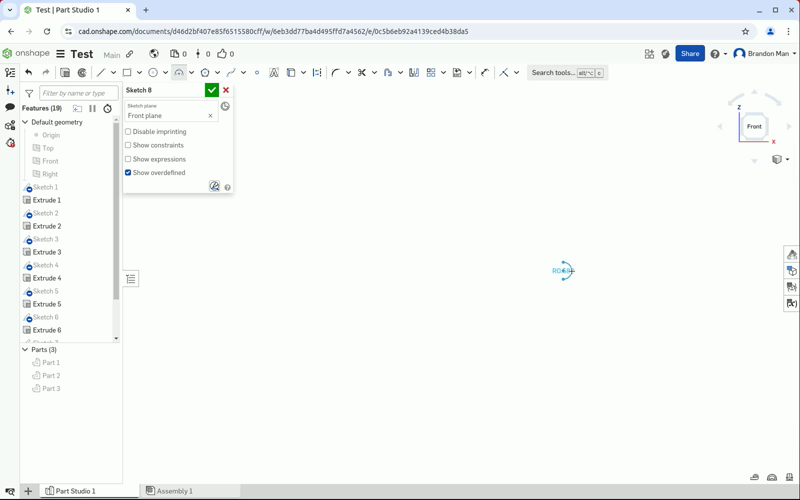
scroll(6)
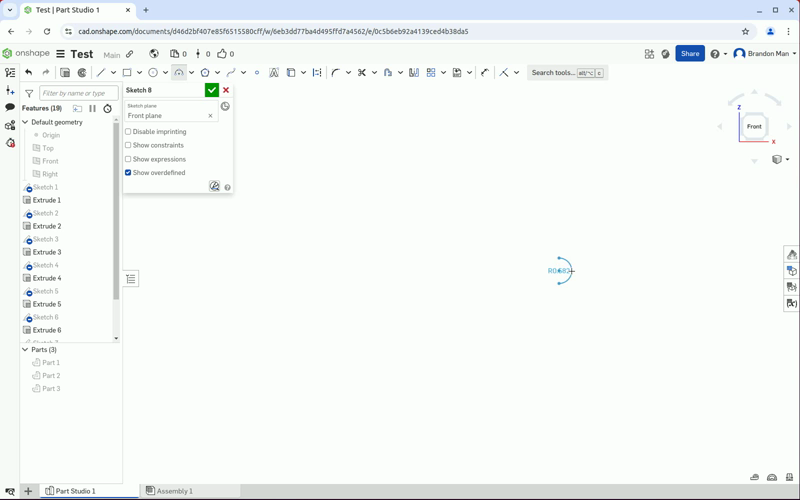
scroll(6)
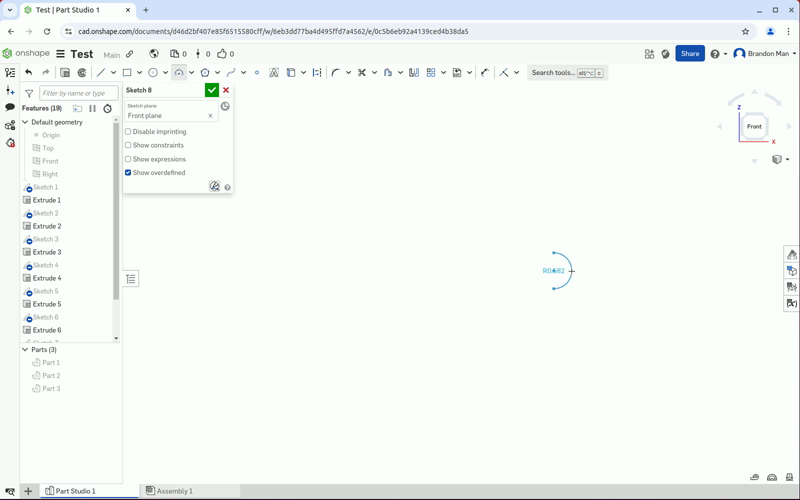
scroll(6)
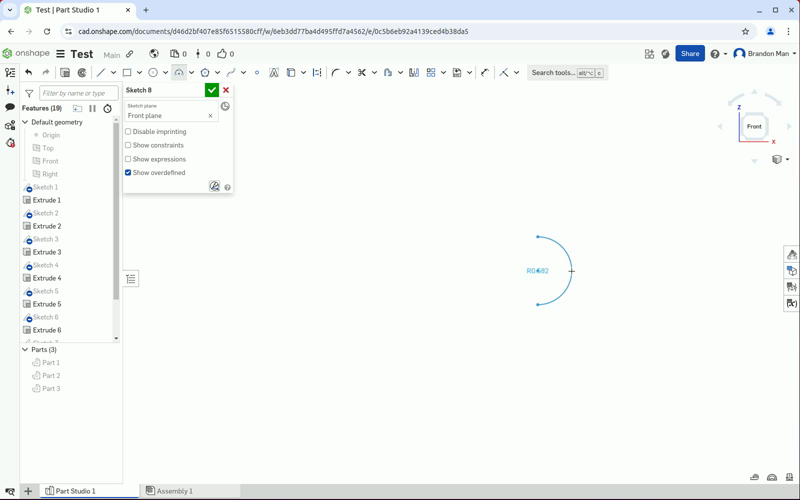
click(571, 270)
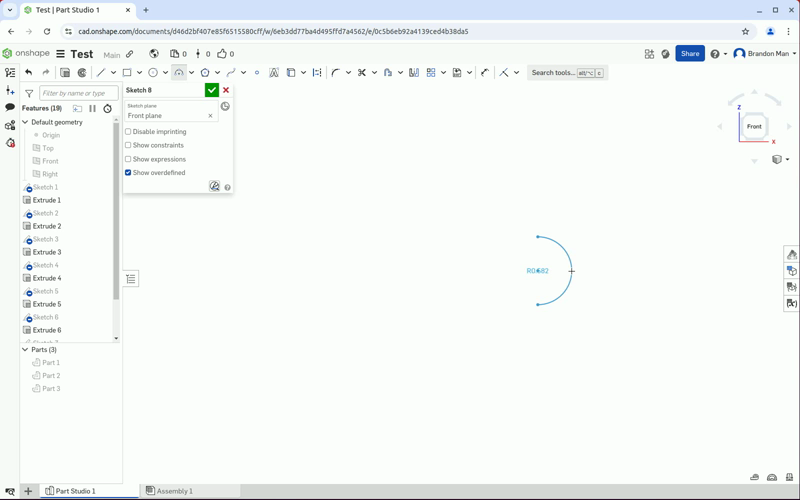
scroll(-6)
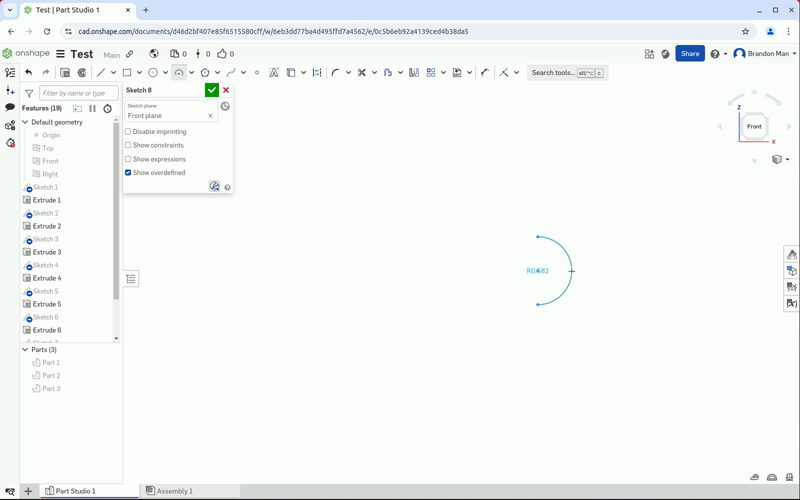
scroll(-6)
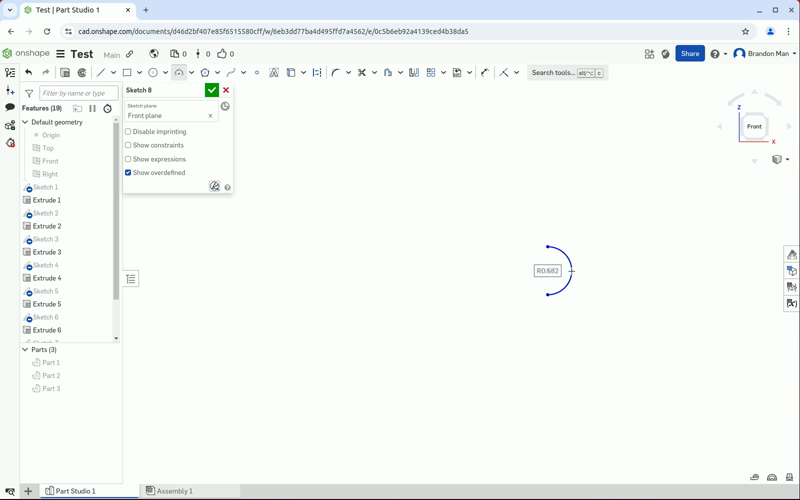
scroll(-6)
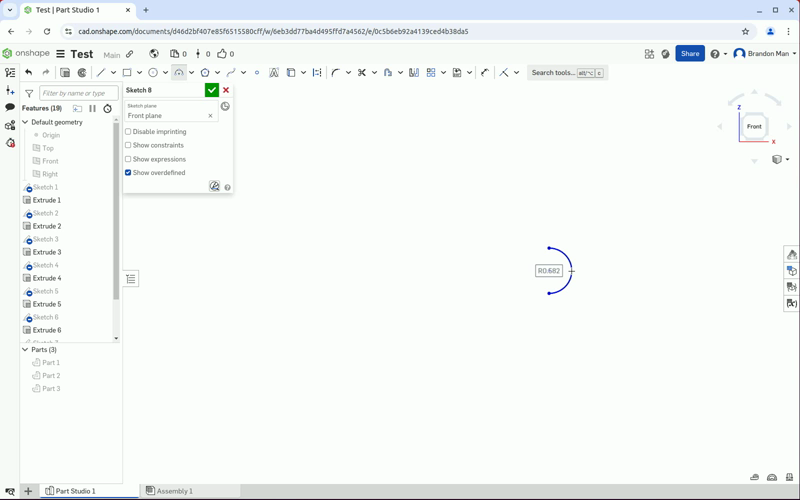
scroll(-6)
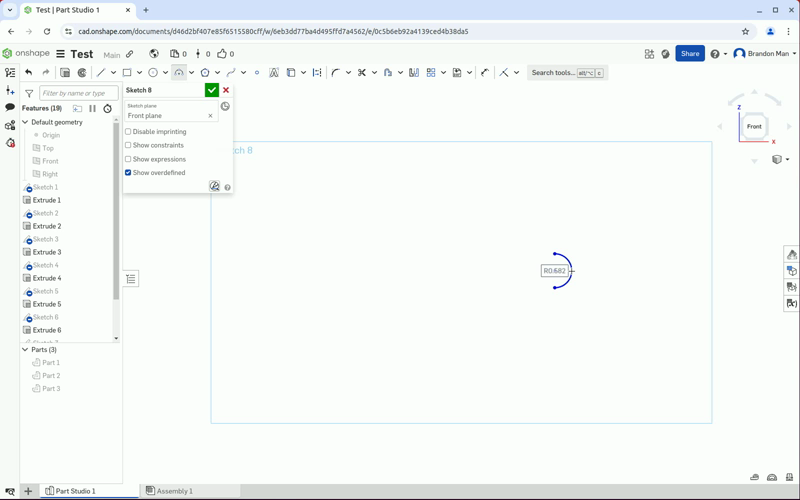
scroll(-6)
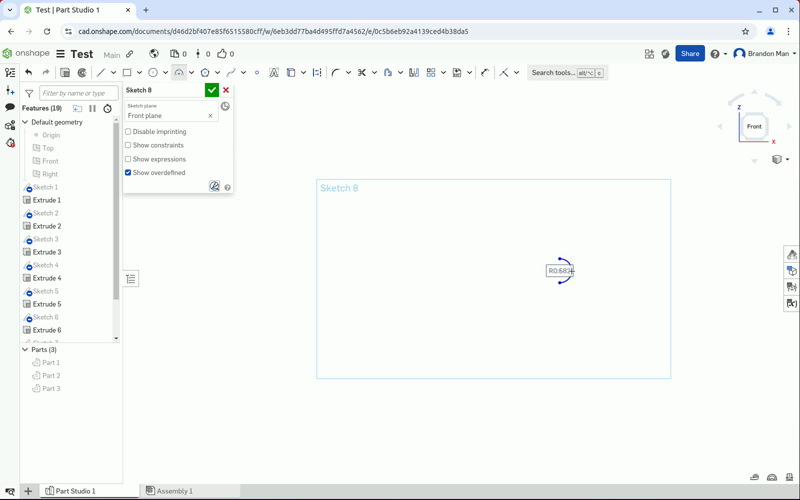
scroll(-6)
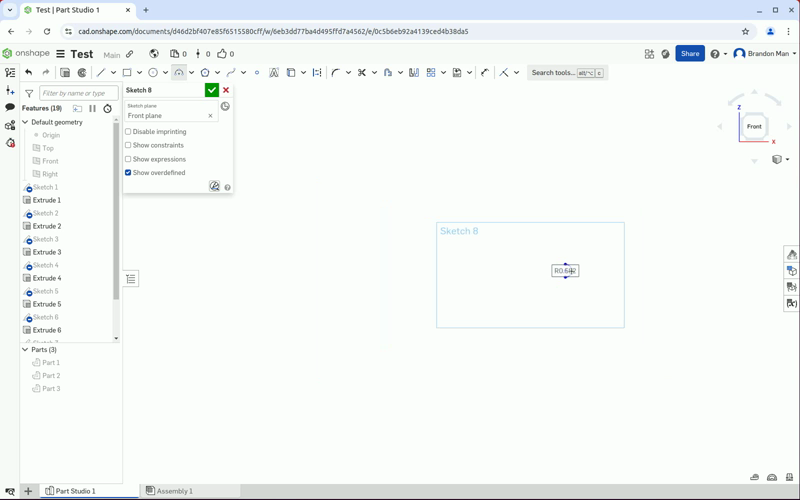
scroll(-6)
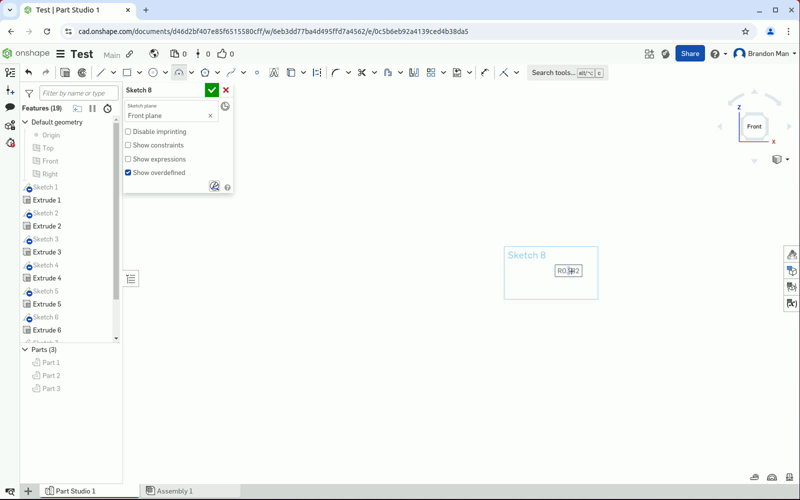
key_up(shift)
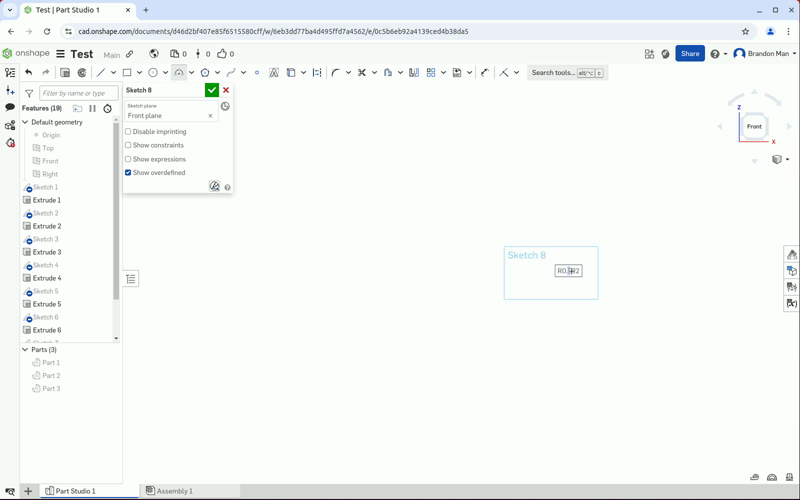
key(esc)
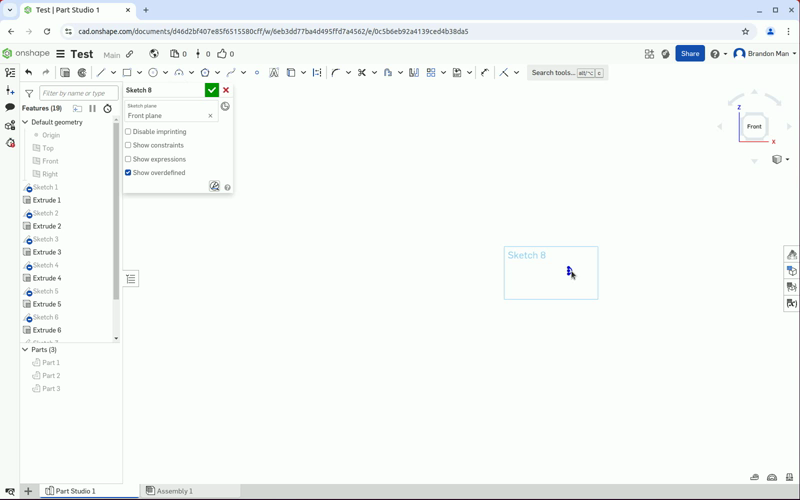
key(l)
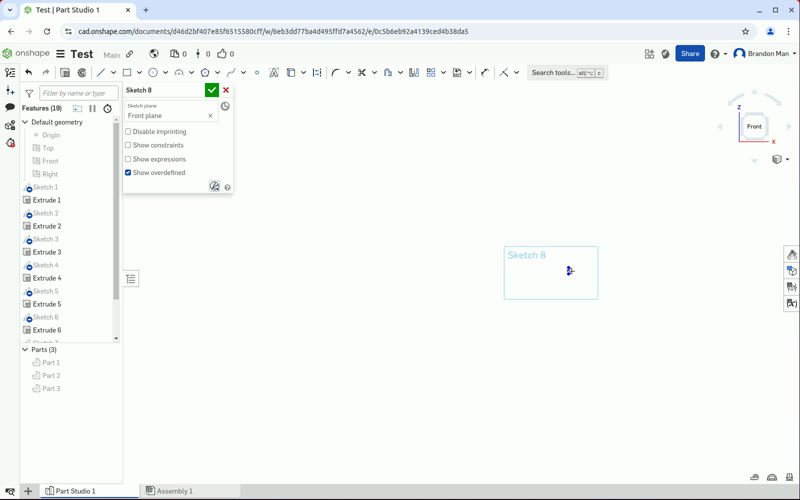
mouse_move(568, 267)
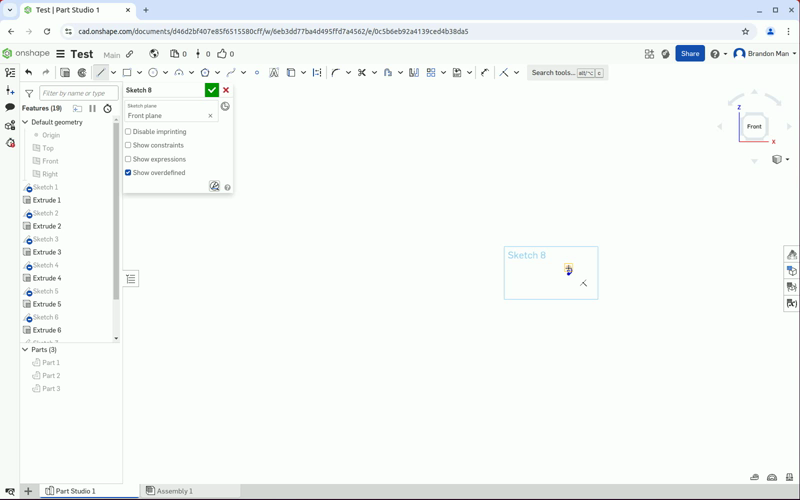
scroll(6)
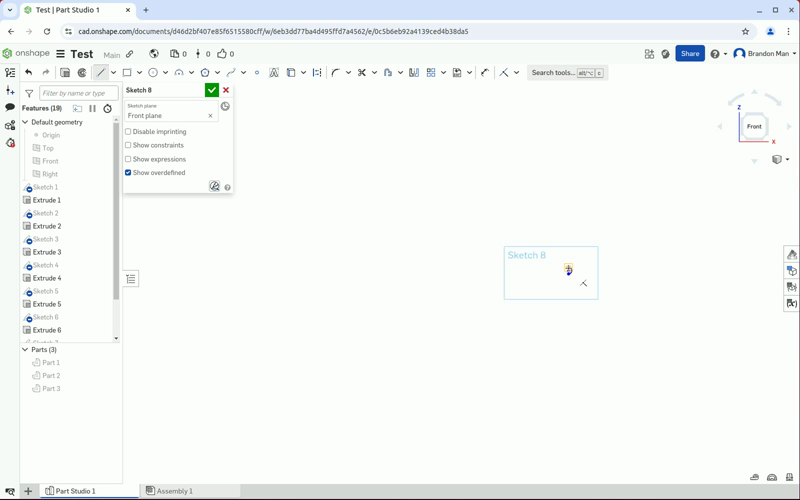
scroll(6)
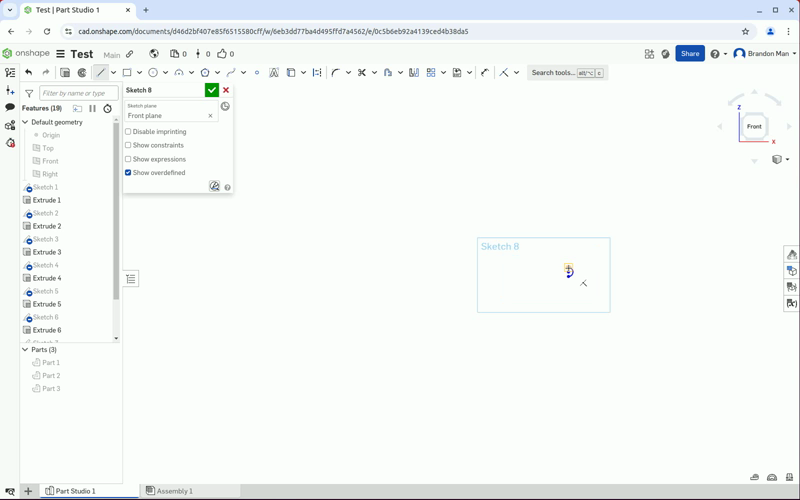
scroll(6)
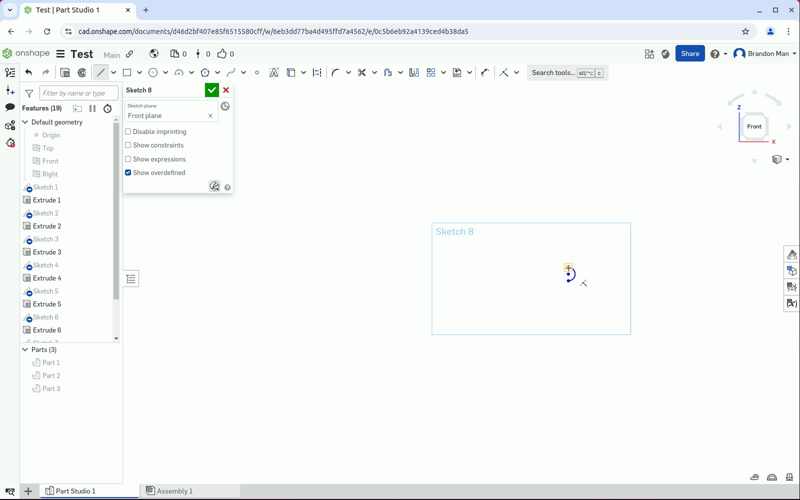
scroll(6)
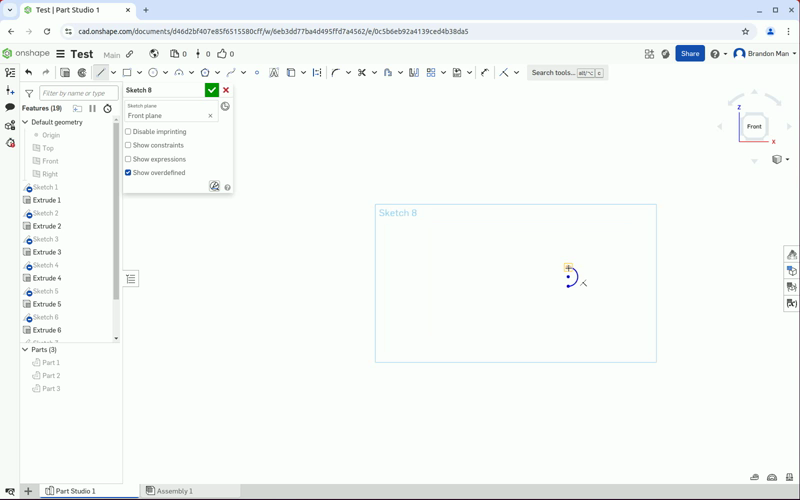
scroll(6)
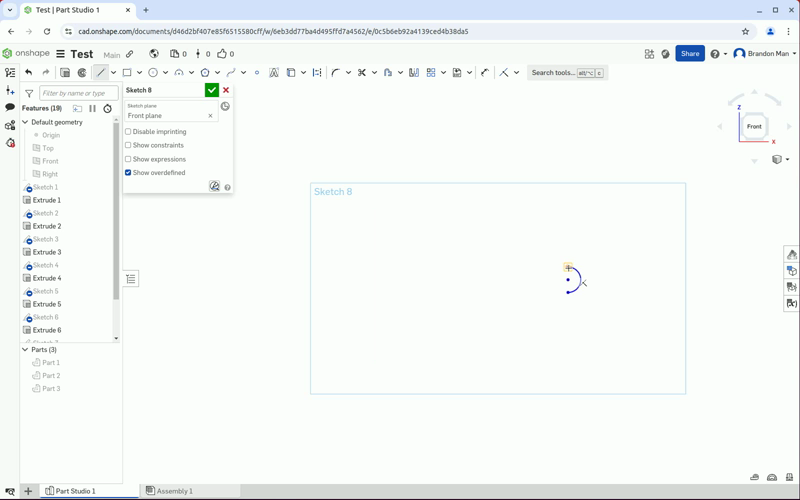
scroll(6)
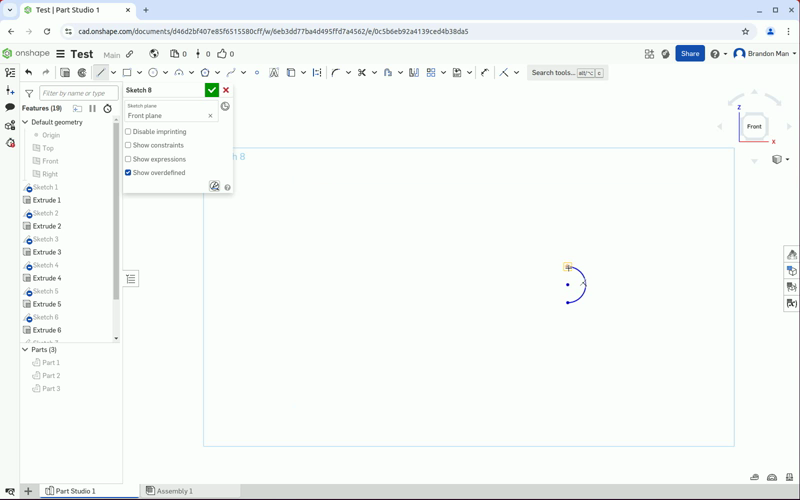
scroll(6)
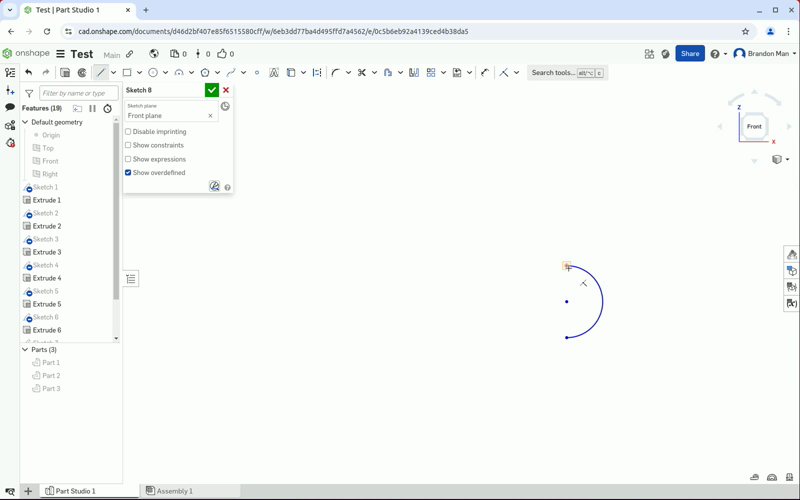
click(568, 267)
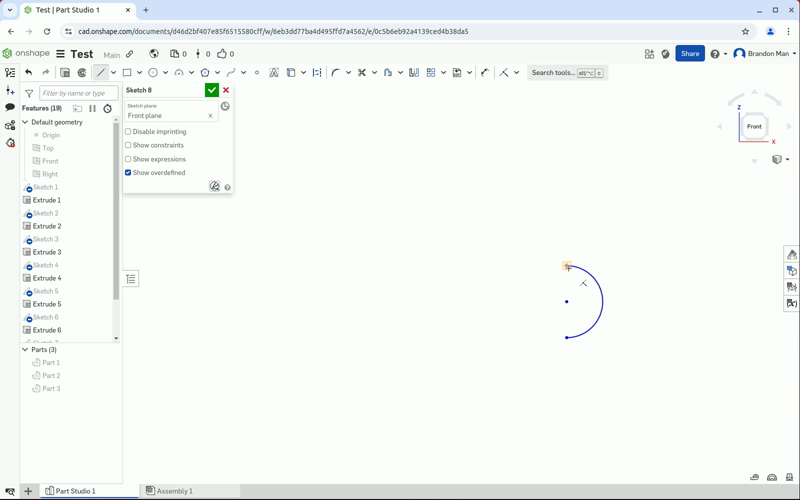
scroll(-6)
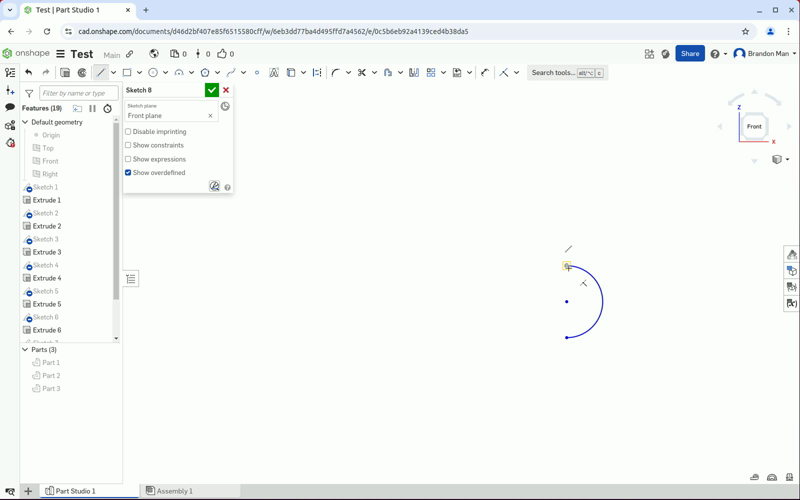
scroll(-6)
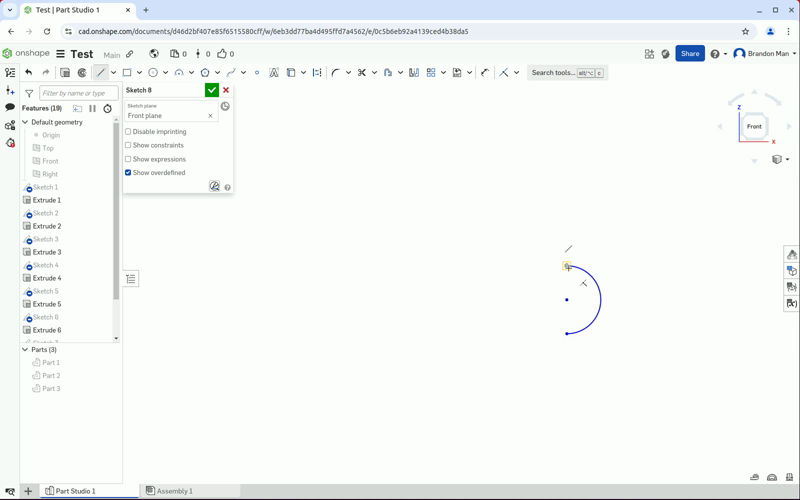
scroll(-6)
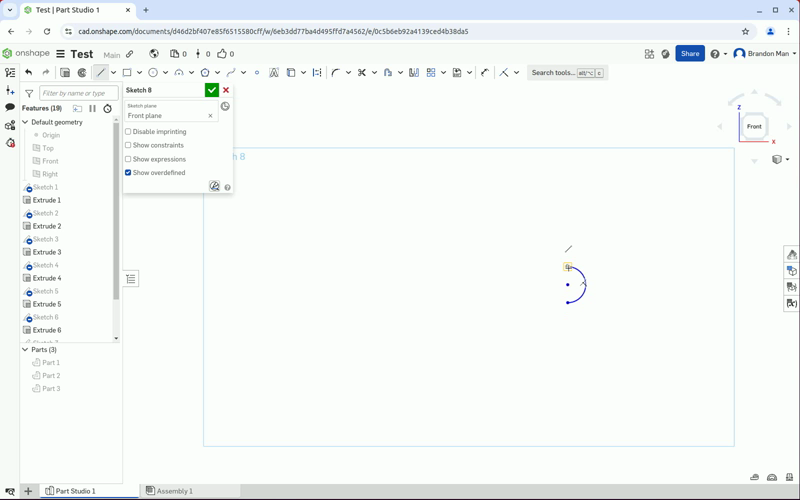
scroll(-6)
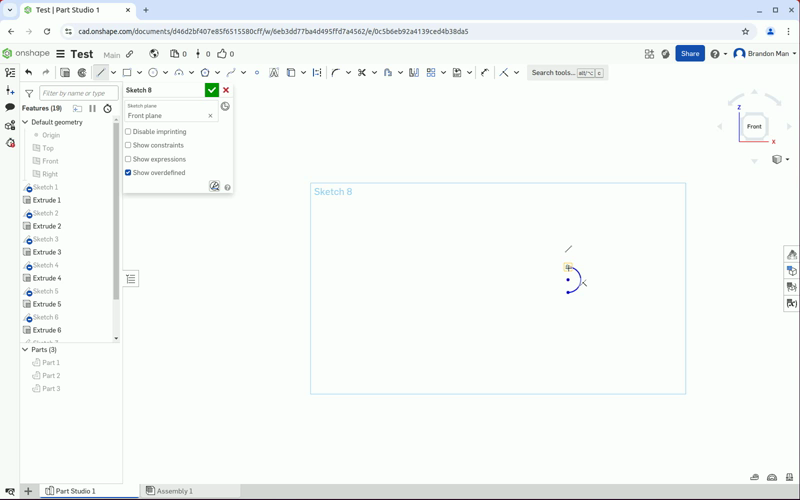
scroll(-6)
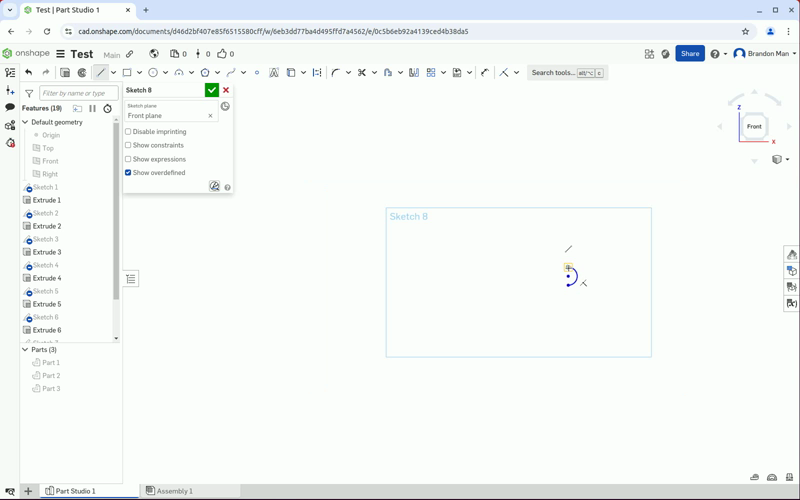
scroll(-6)
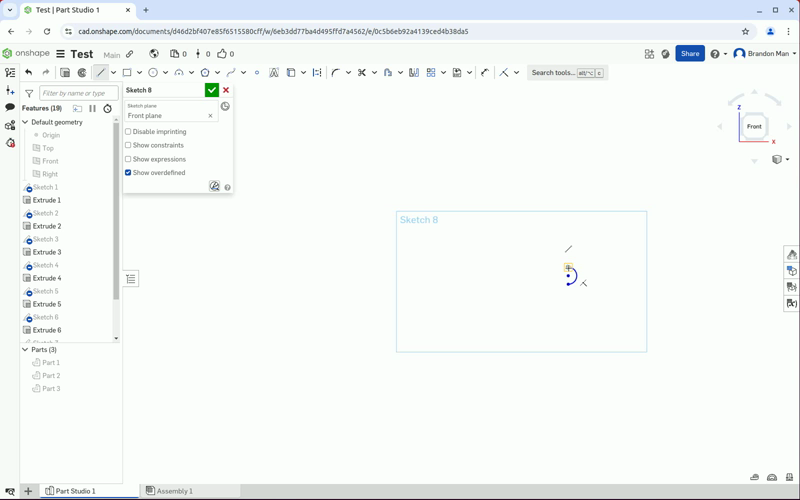
scroll(-6)
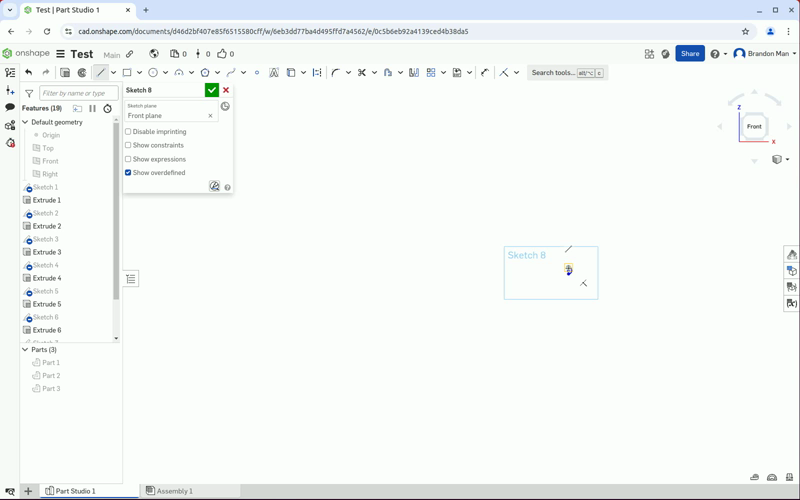
mouse_move(589, 267)
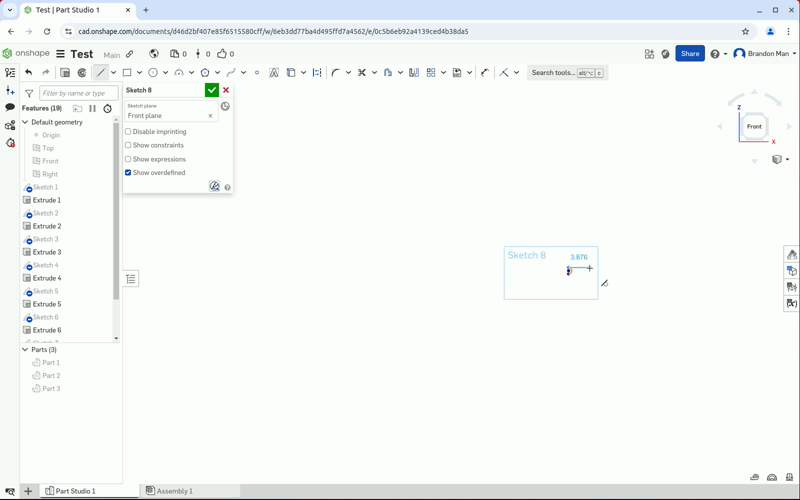
key_down(shift)
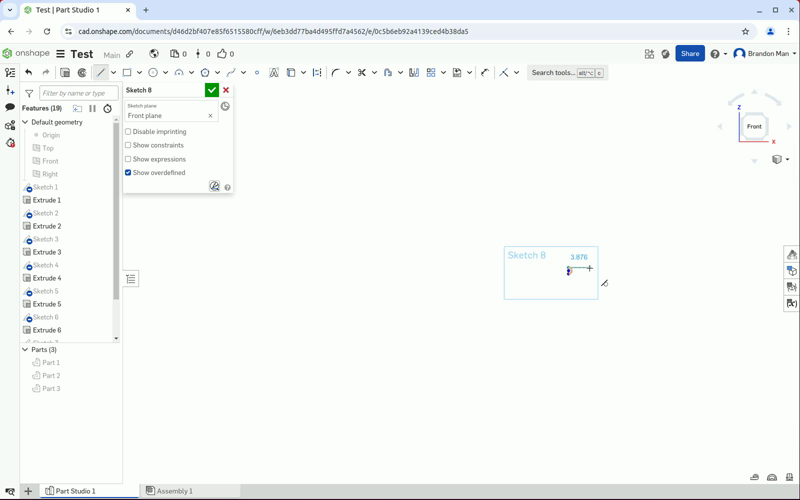
mouse_move(568, 273)
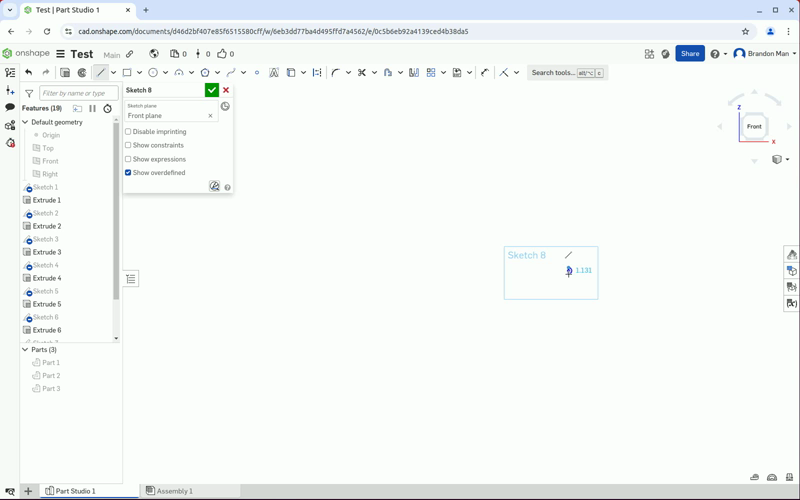
scroll(6)
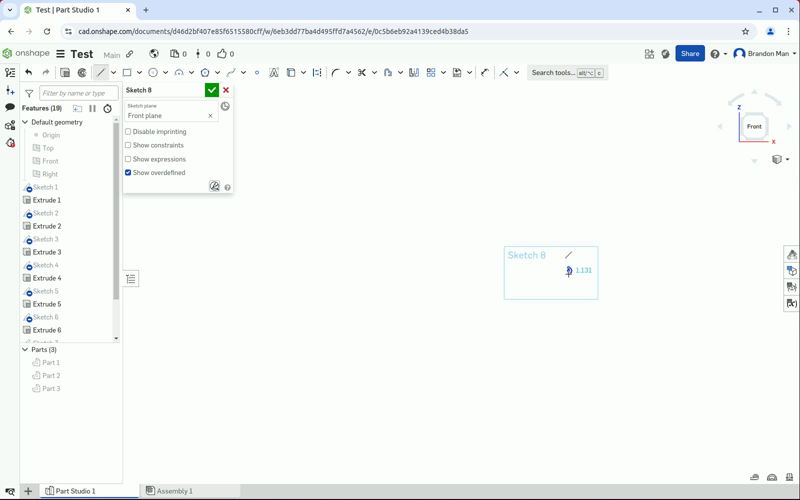
scroll(6)
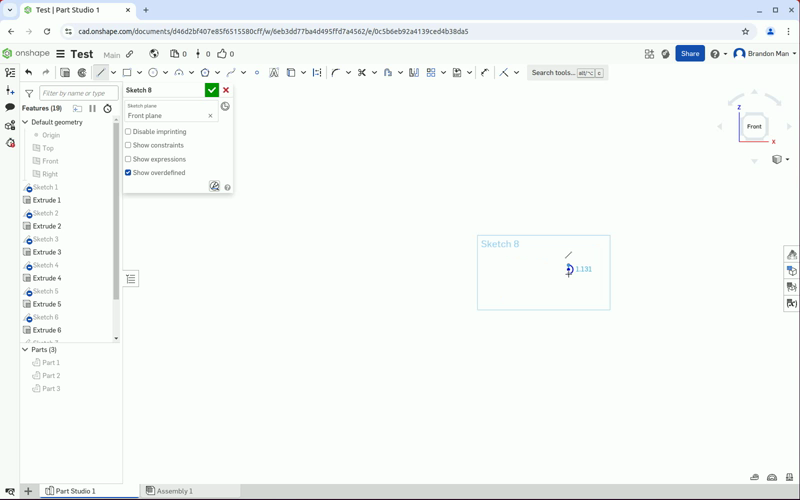
scroll(6)
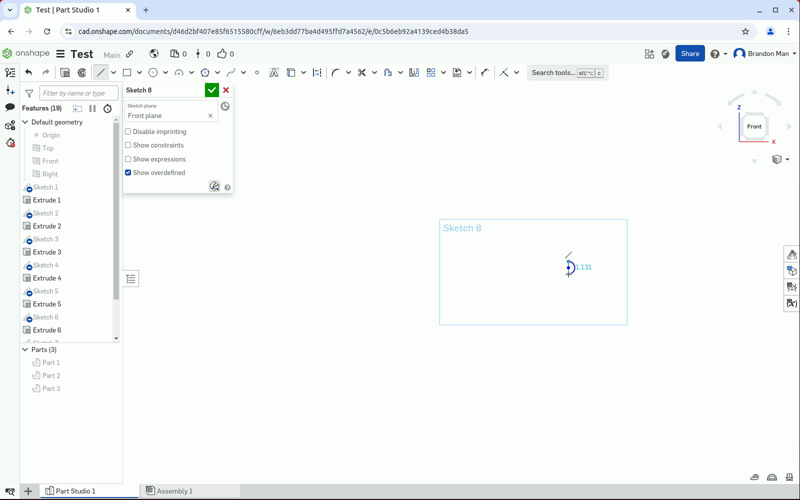
scroll(6)
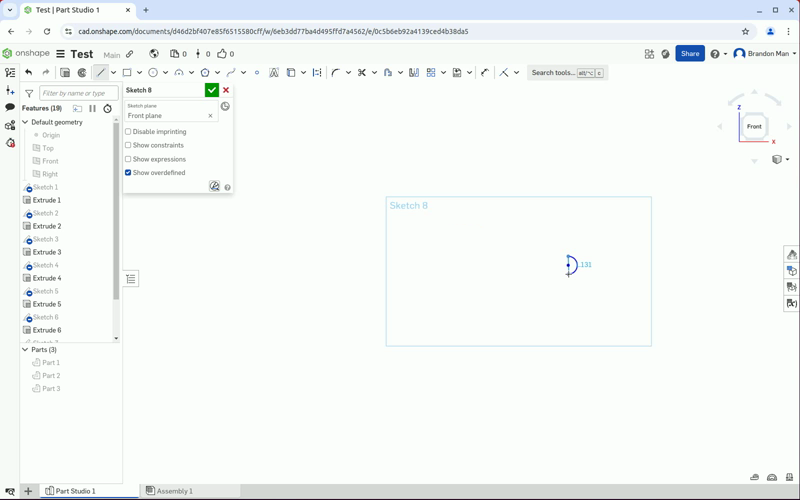
scroll(6)
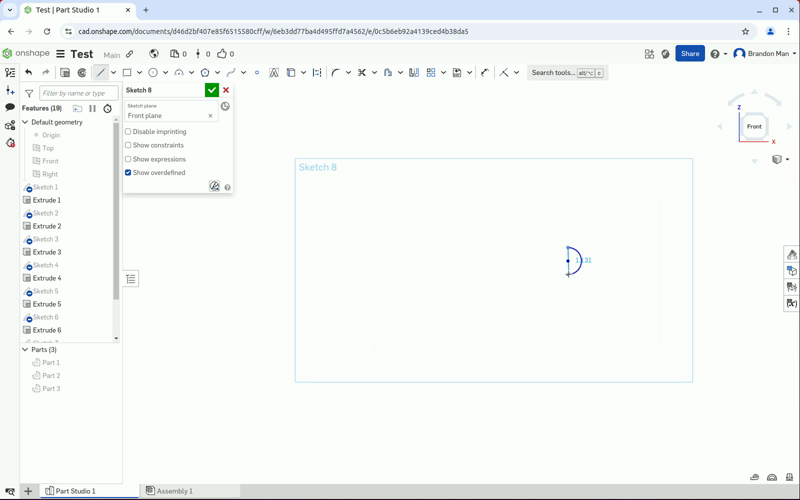
scroll(6)
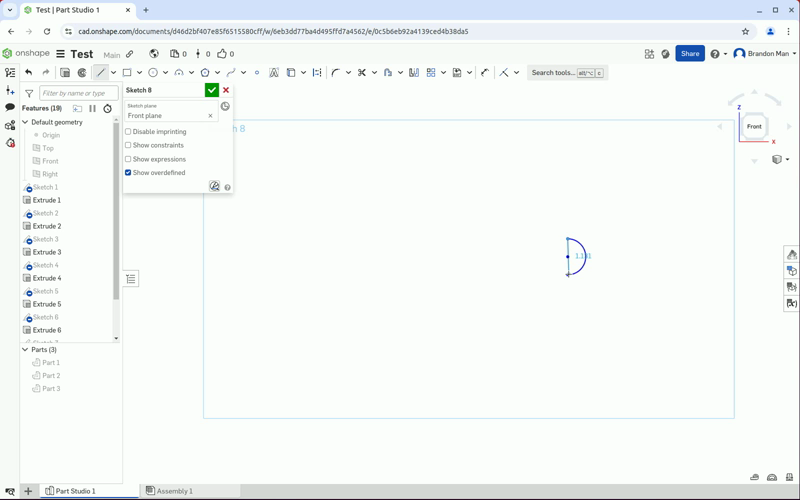
scroll(6)
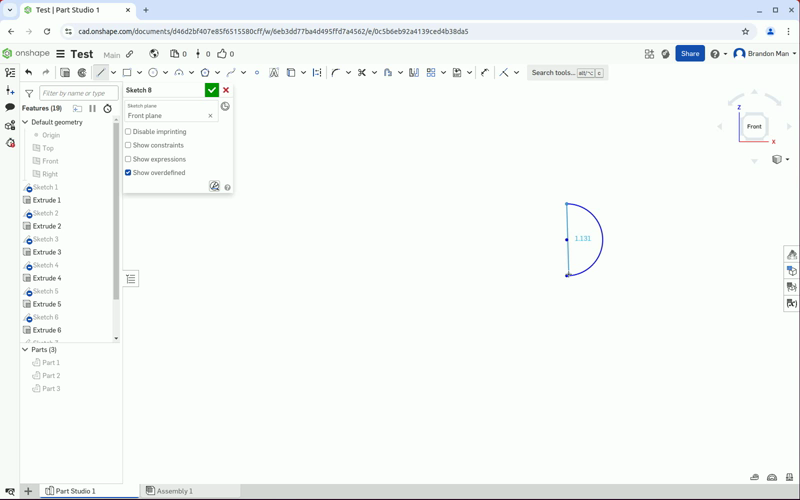
key_up(shift)
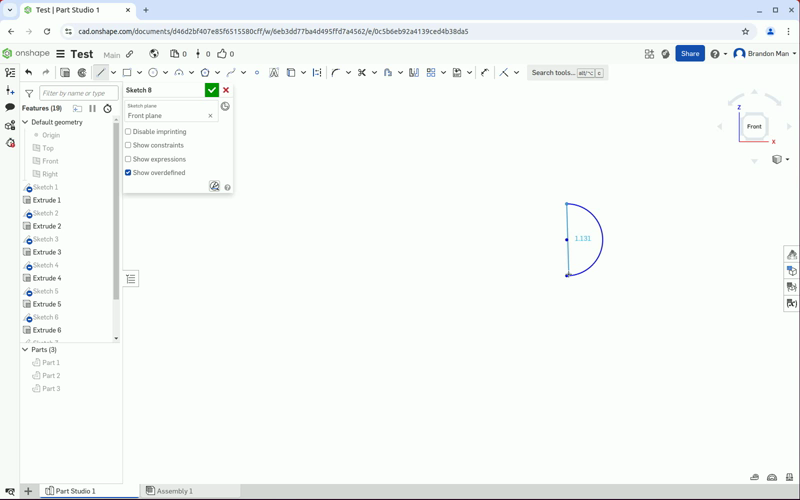
click(568, 273)
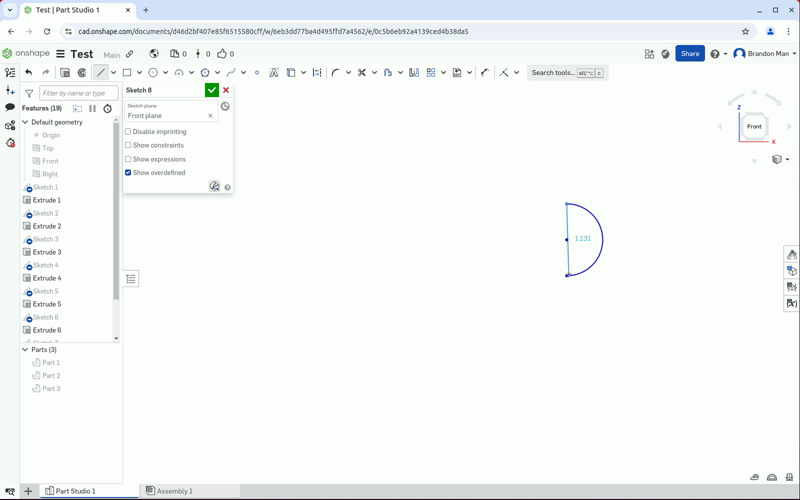
scroll(-6)
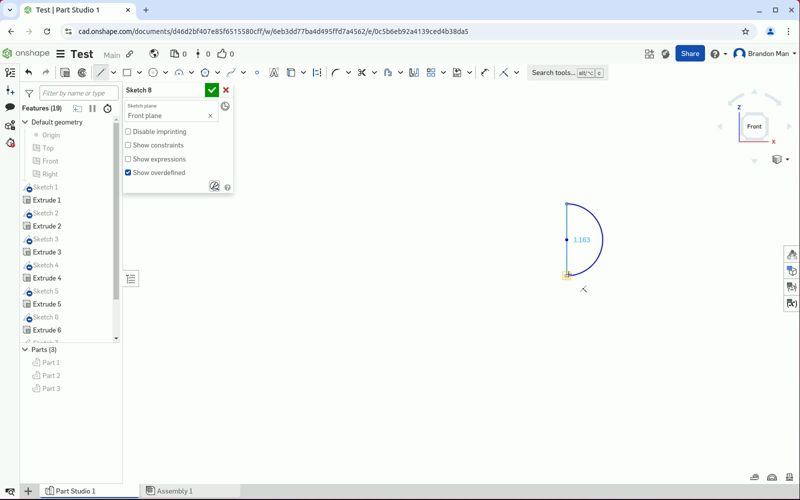
scroll(-6)
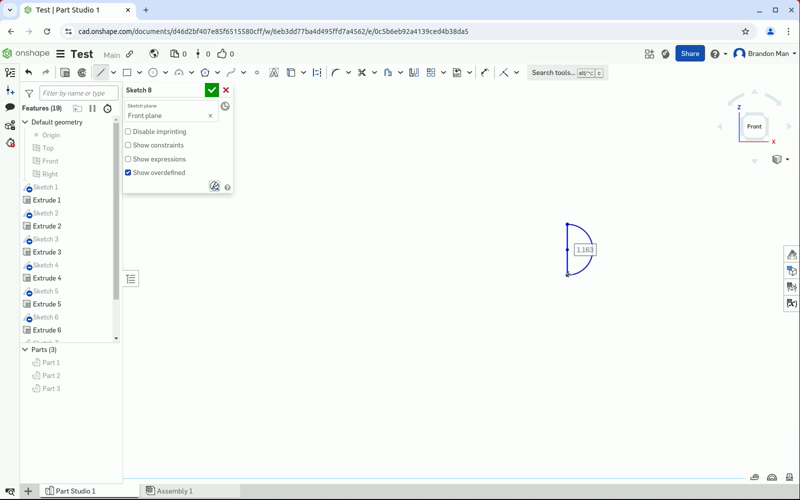
scroll(-6)
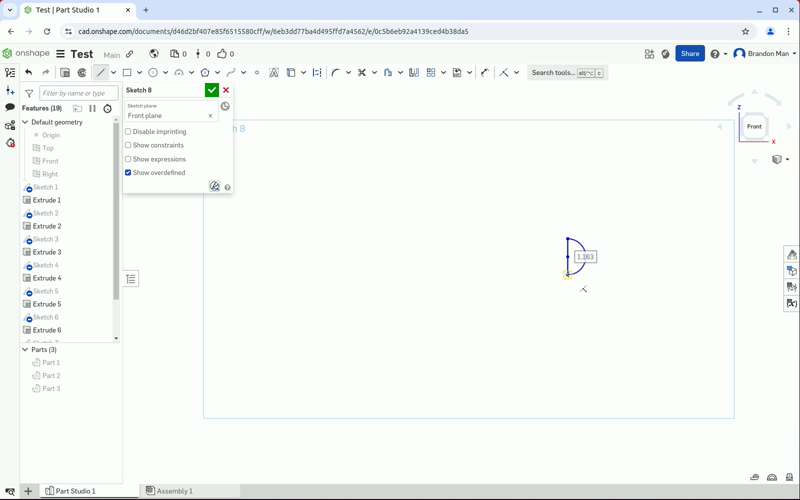
scroll(-6)
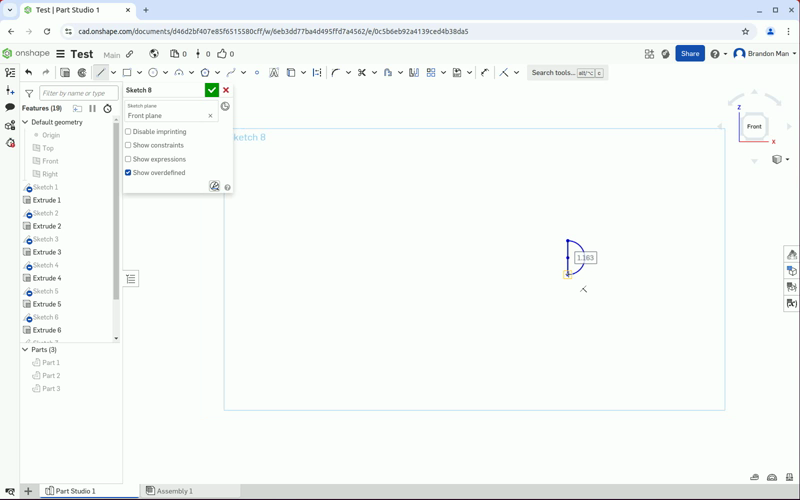
scroll(-6)
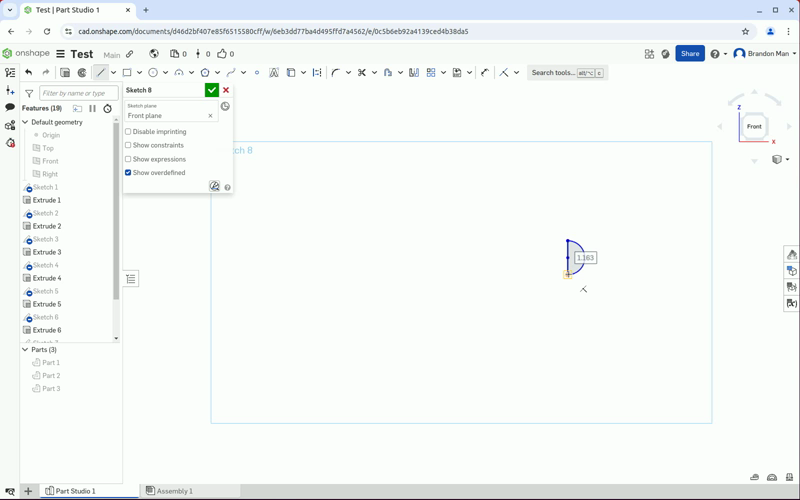
scroll(-6)
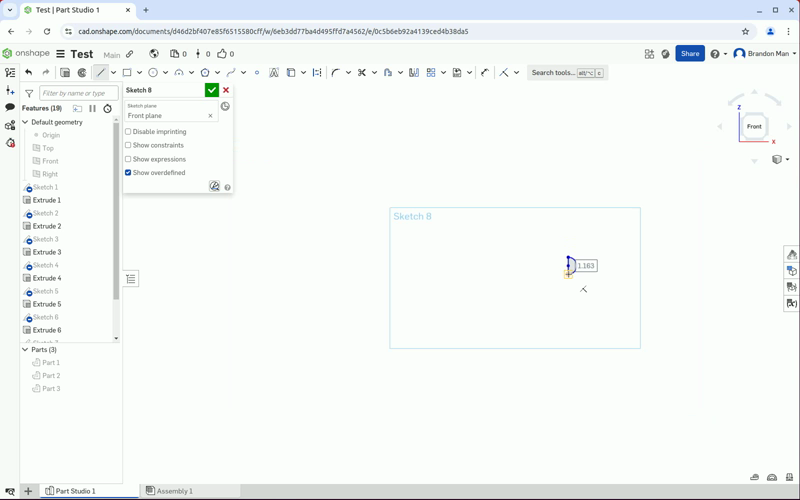
scroll(-6)
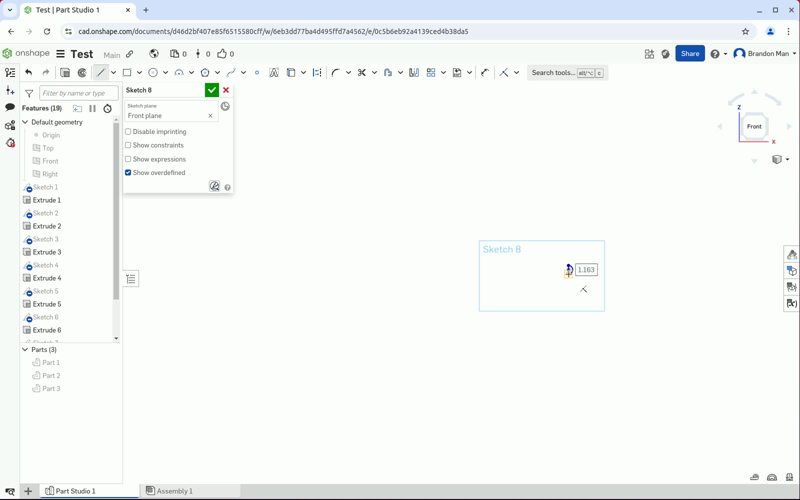
key(esc)
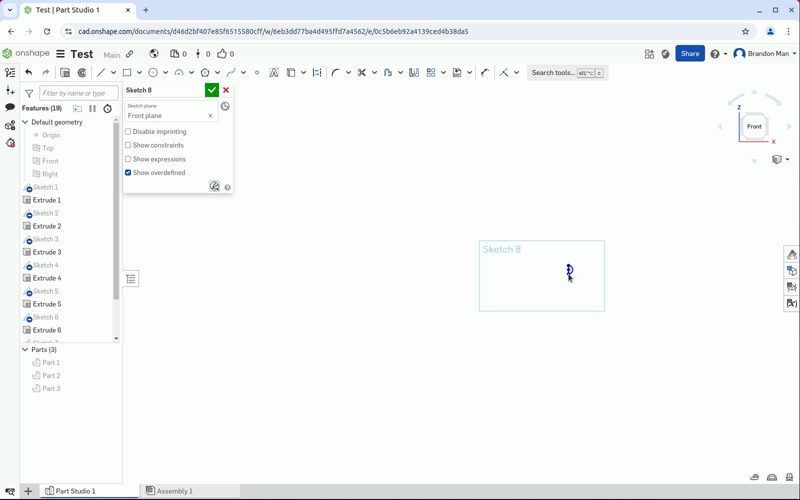
mouse_move(569, 272)
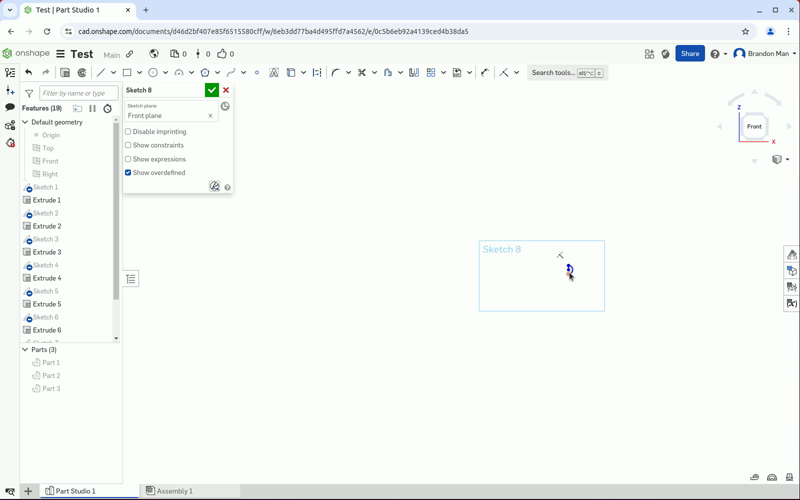
scroll(6)
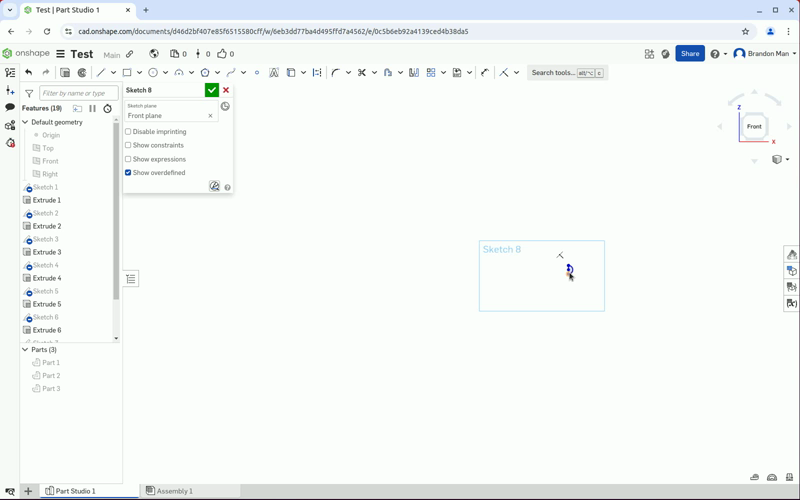
scroll(6)
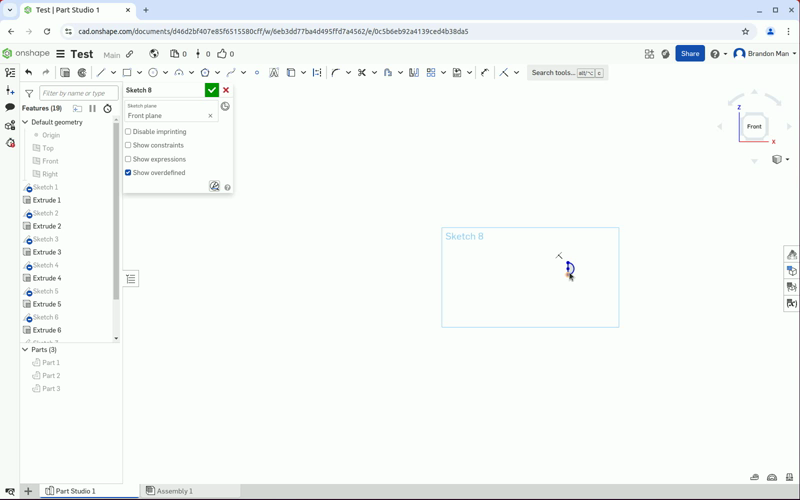
scroll(6)
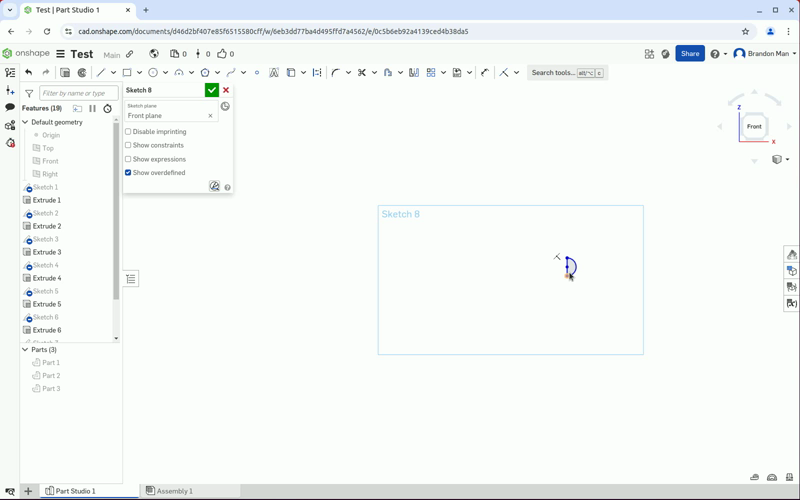
scroll(6)
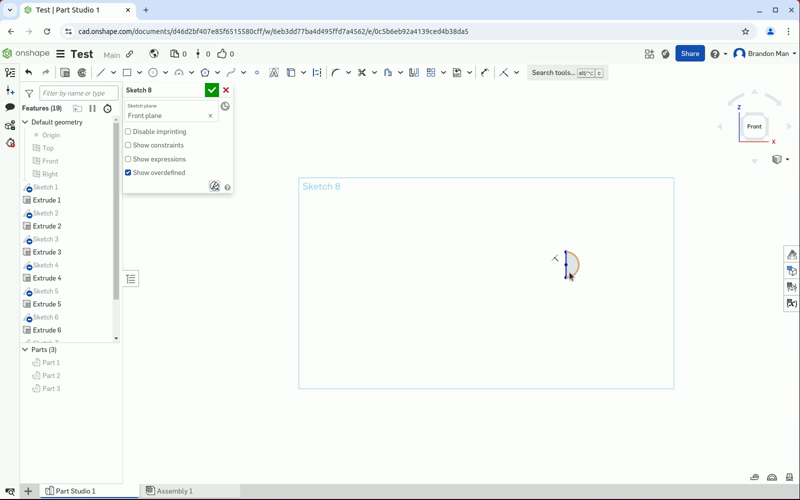
scroll(6)
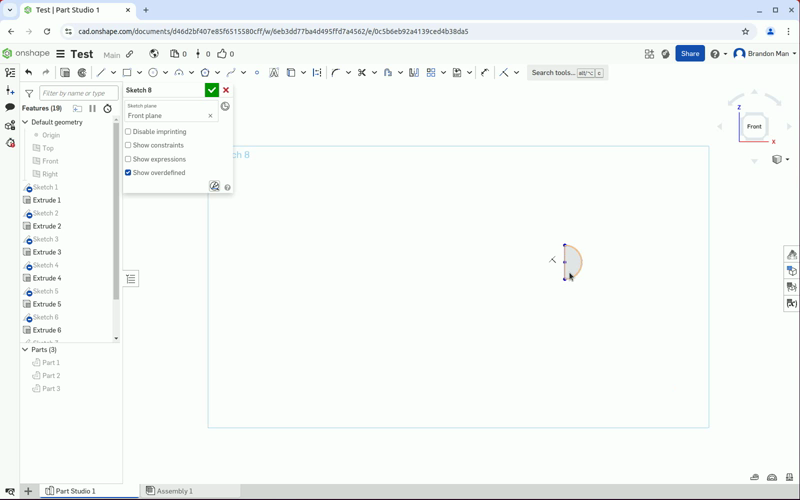
scroll(6)
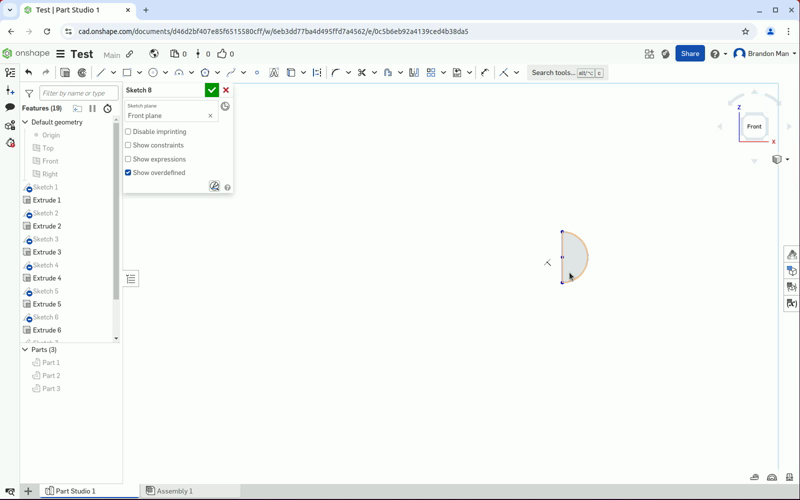
scroll(6)
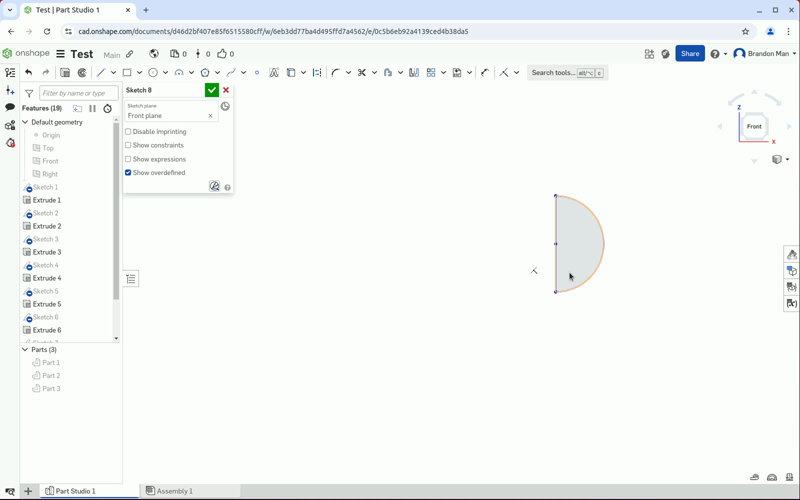
click(569, 272)
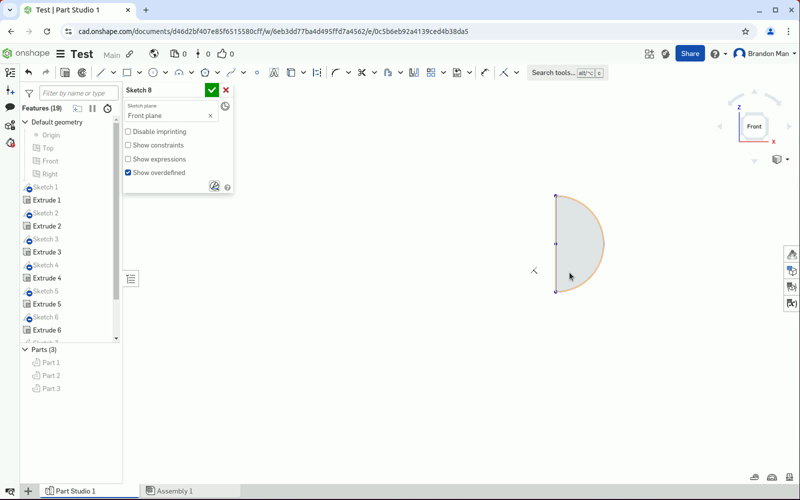
scroll(-6)
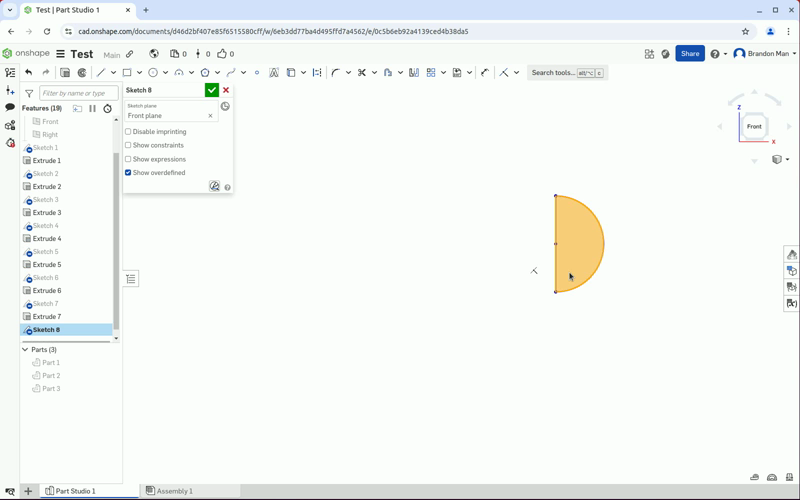
scroll(-6)
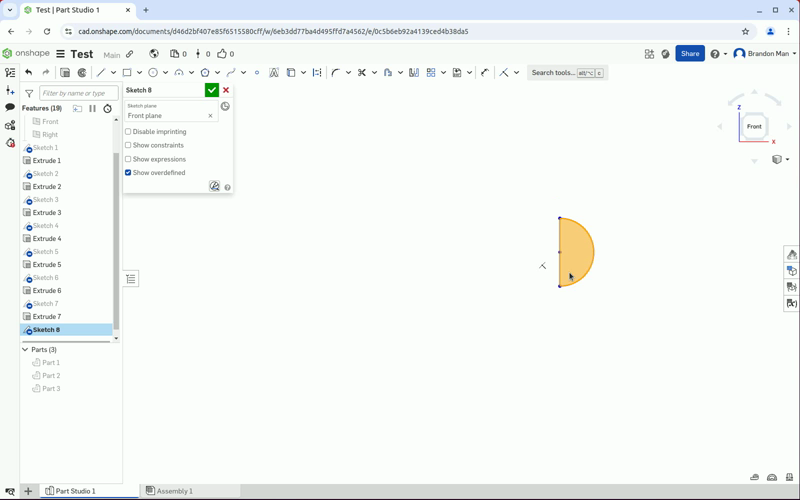
scroll(-6)
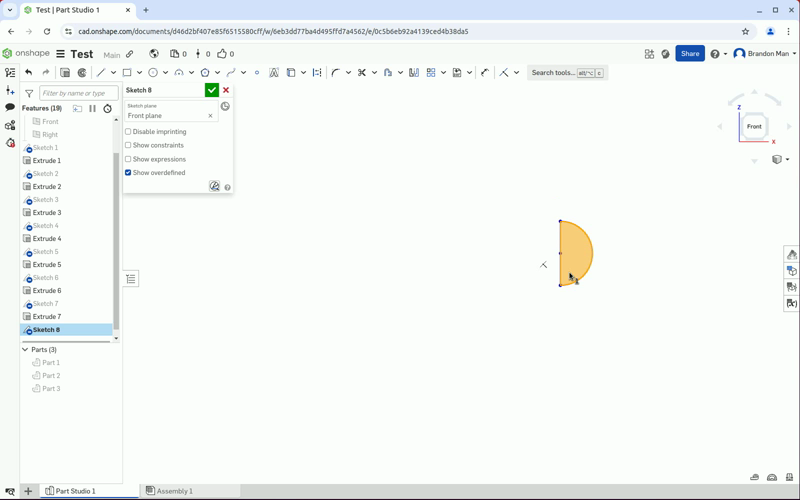
scroll(-6)
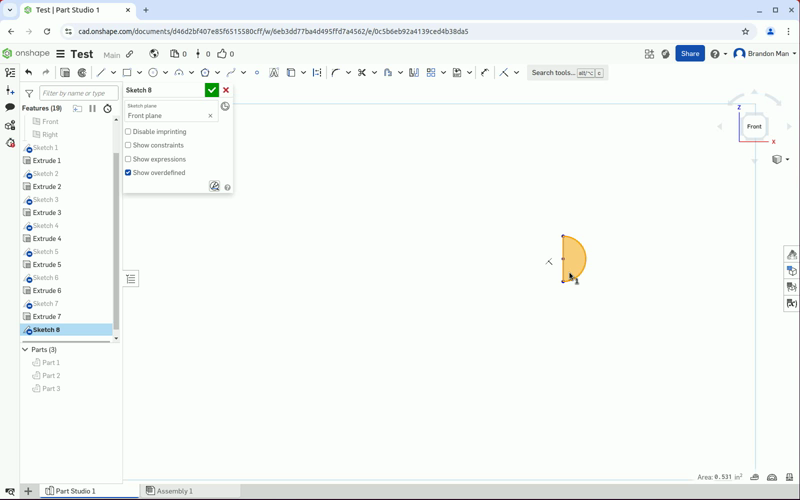
scroll(-6)
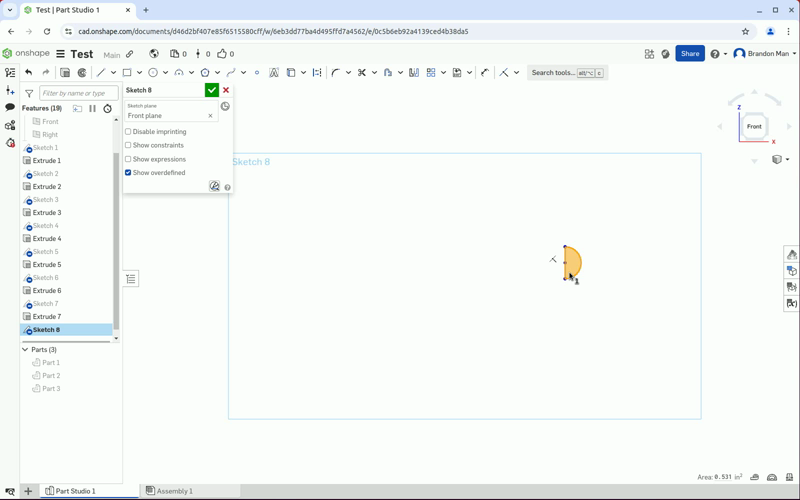
scroll(-6)
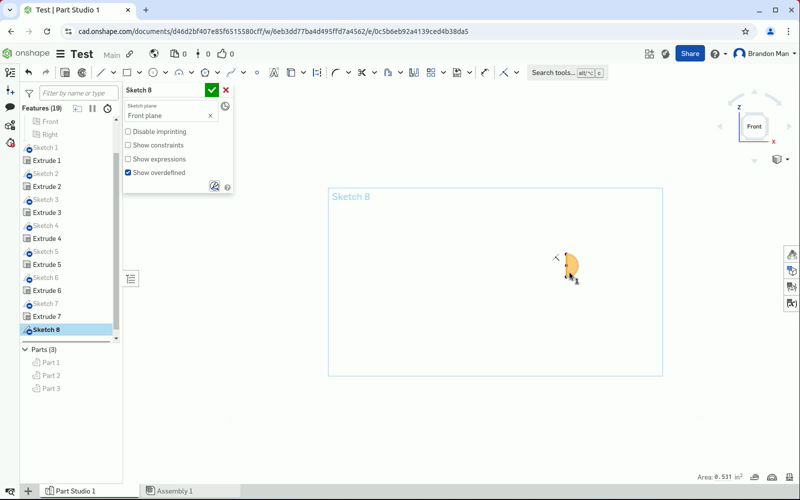
scroll(-6)
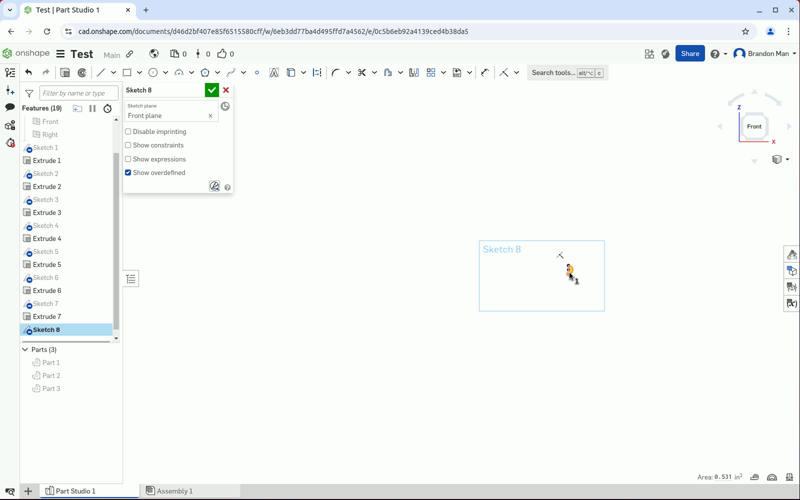
mouse_move(73, 352)
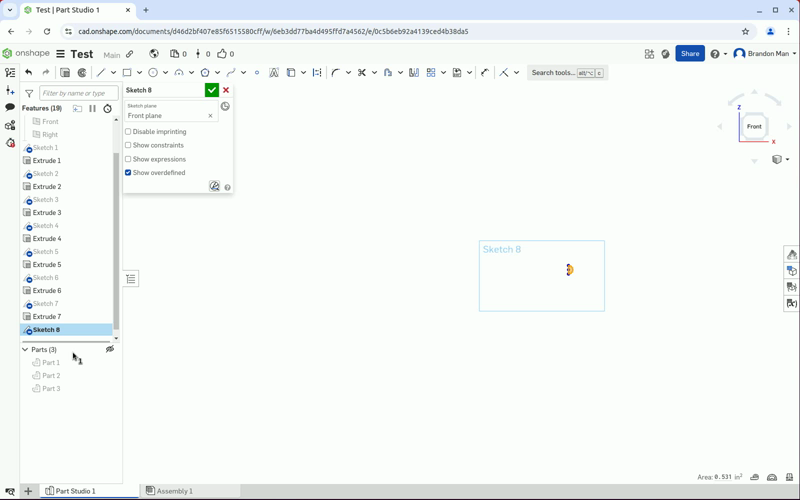
key(shift+y)
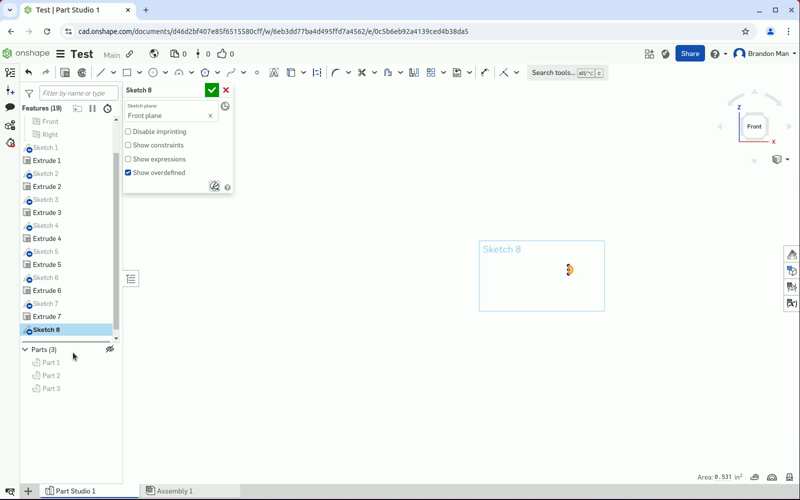
key(shift+e)
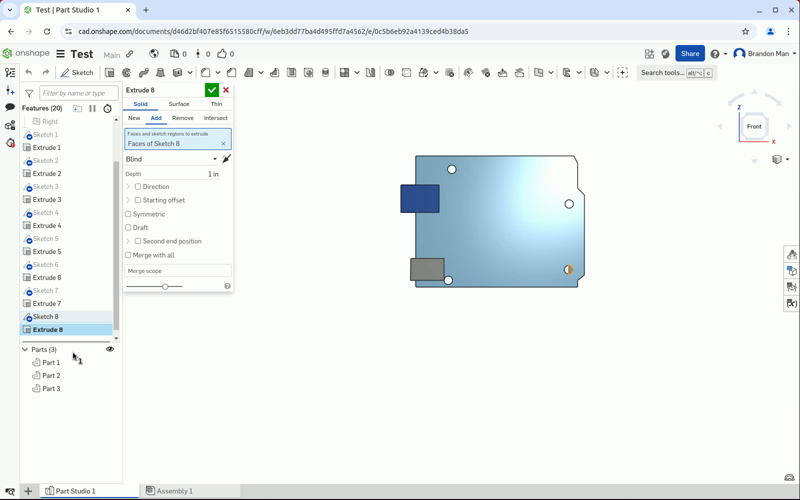
mouse_move(143, 106)
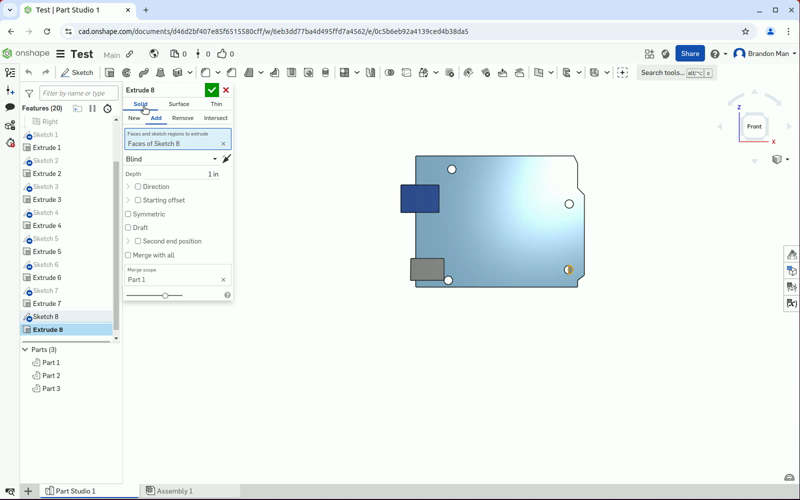
click(143, 106)
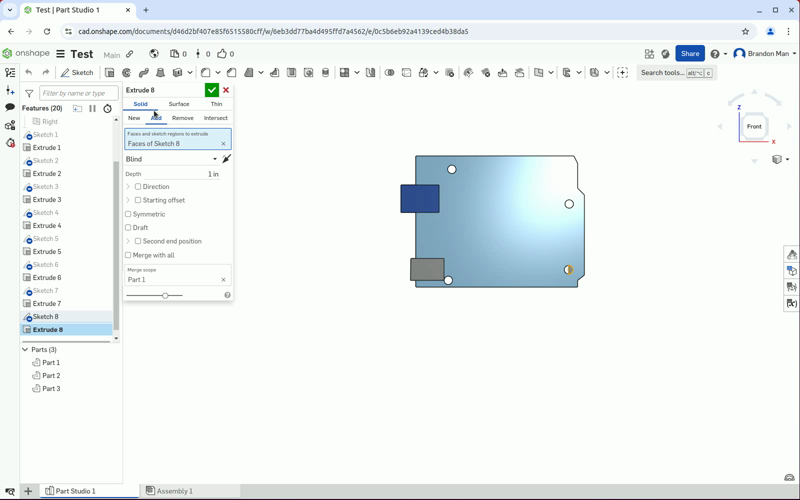
mouse_move(186, 120)
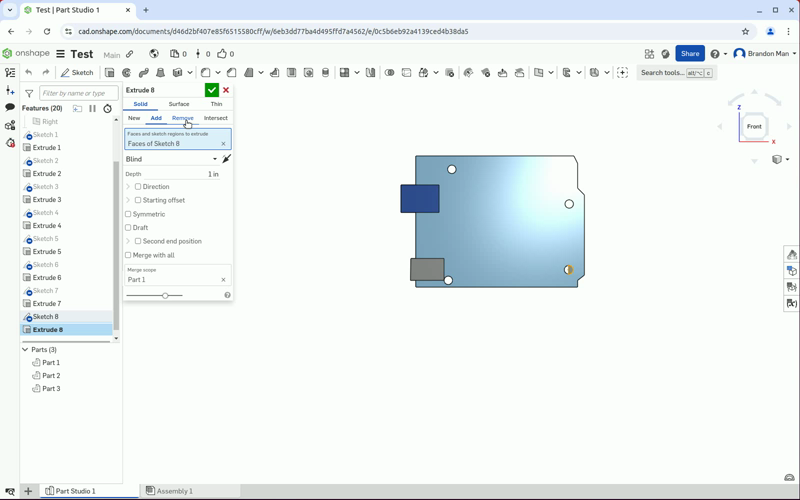
click(186, 120)
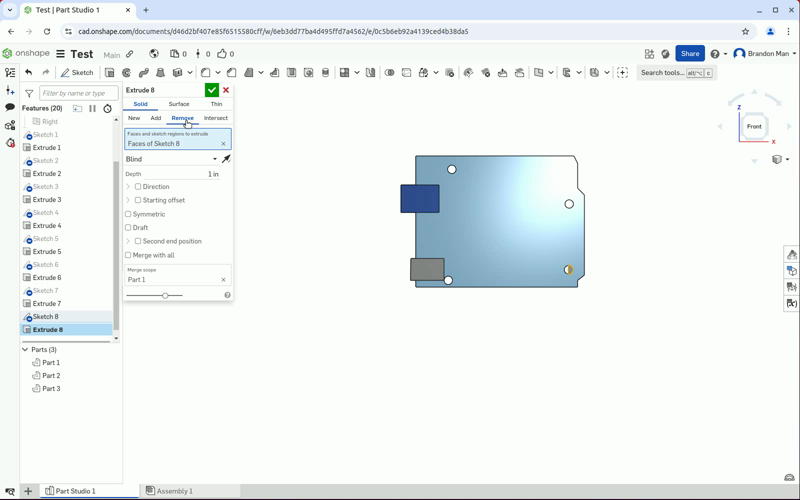
key(tab, 4)
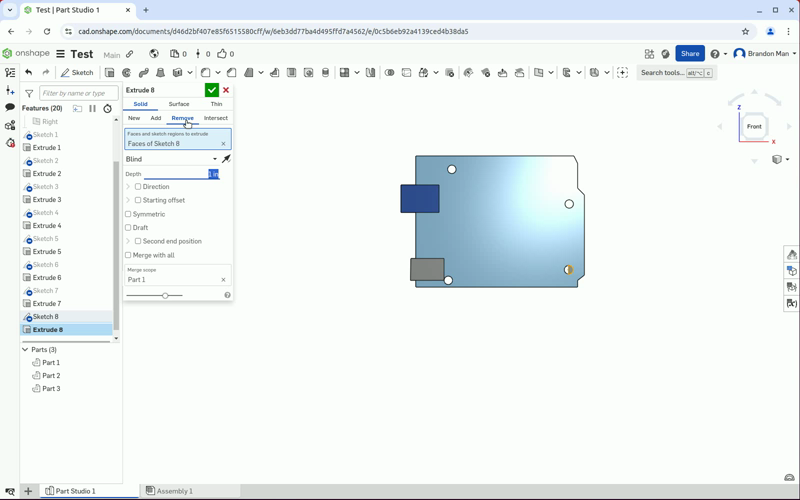
text(-8.666)
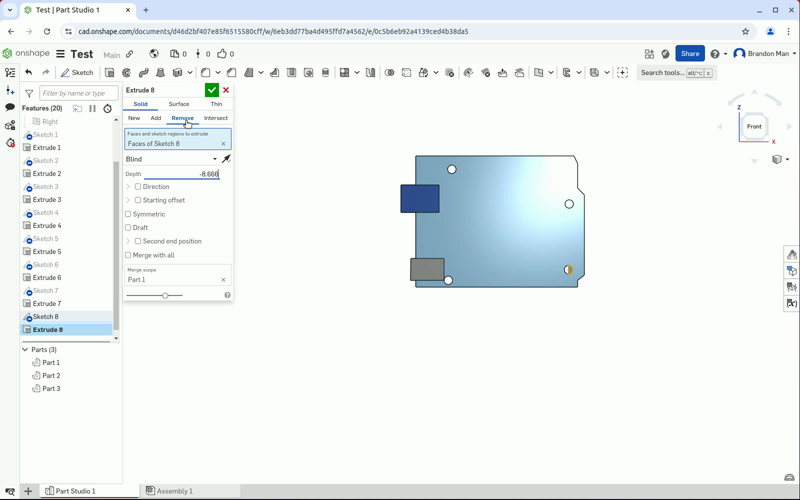
key(tab, 3)
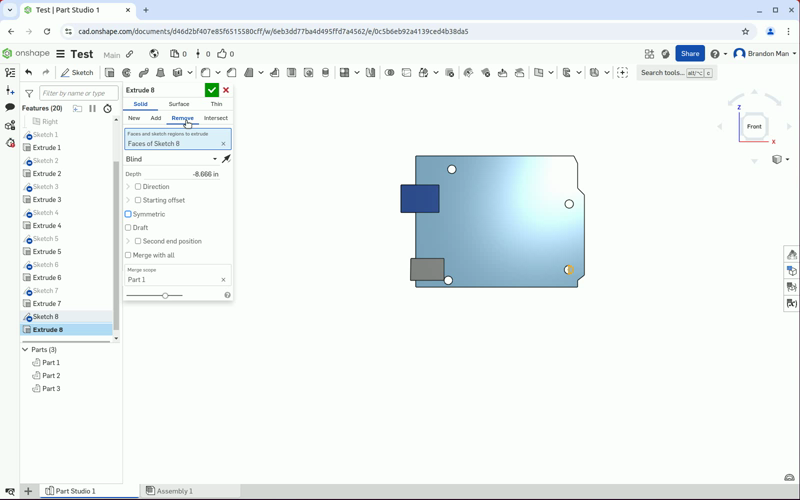
key(space)
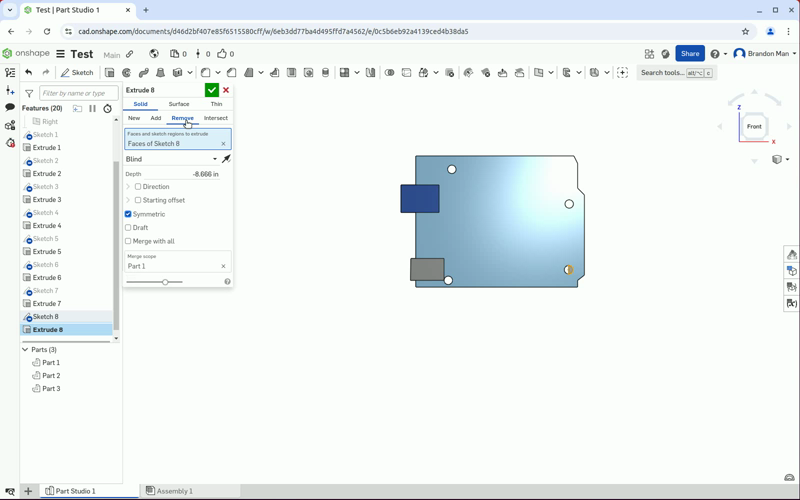
key(tab, 2)
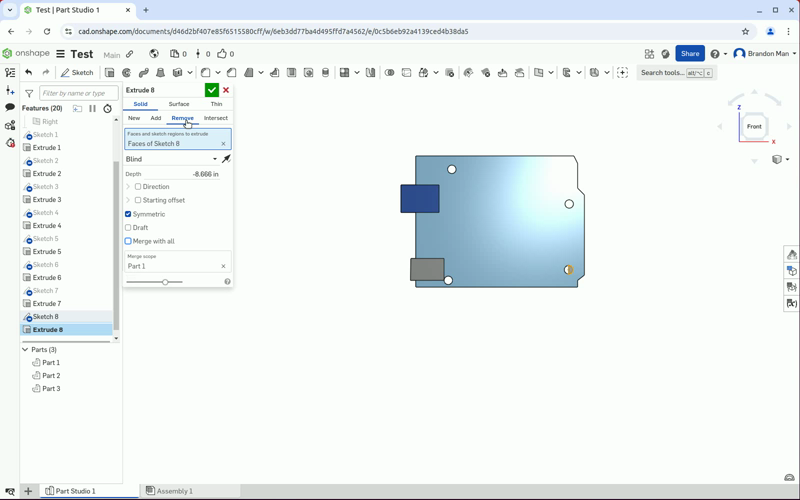
key(space)
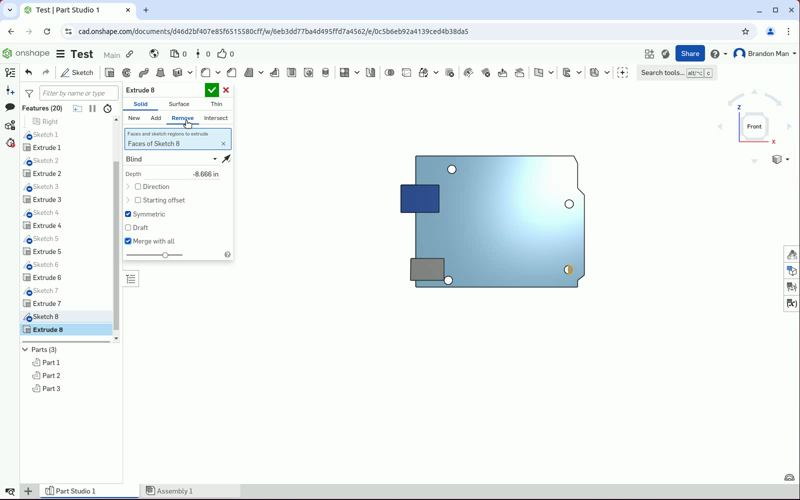
key(enter)
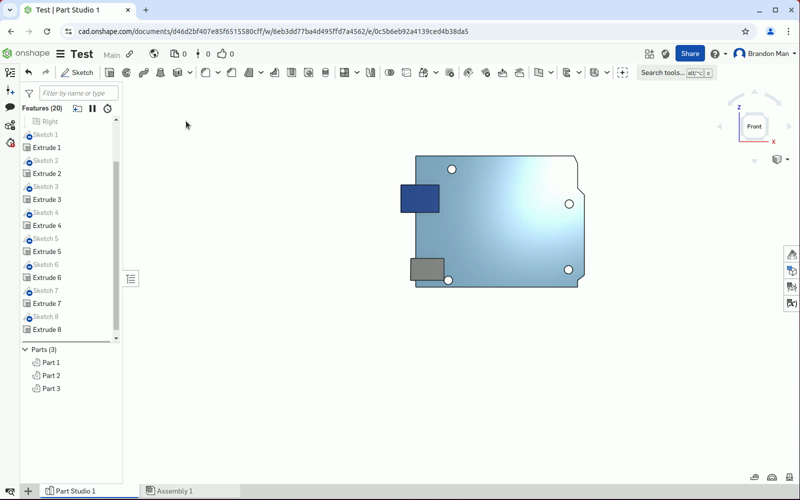
key(shift+h)
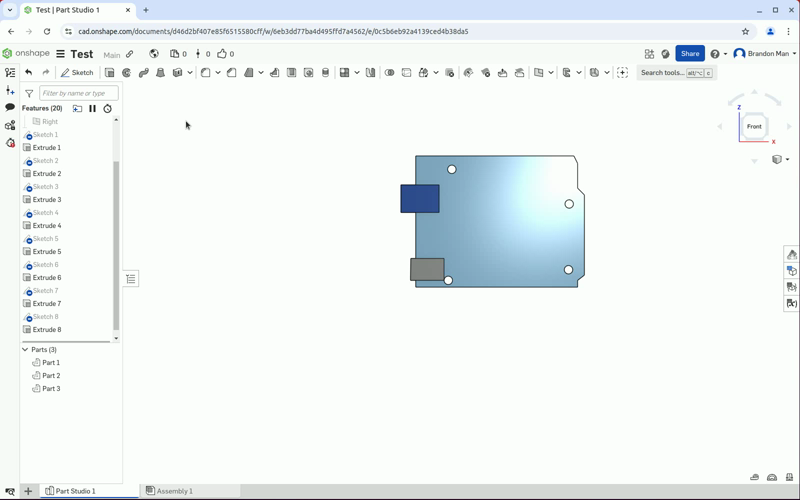
key(shift+h)
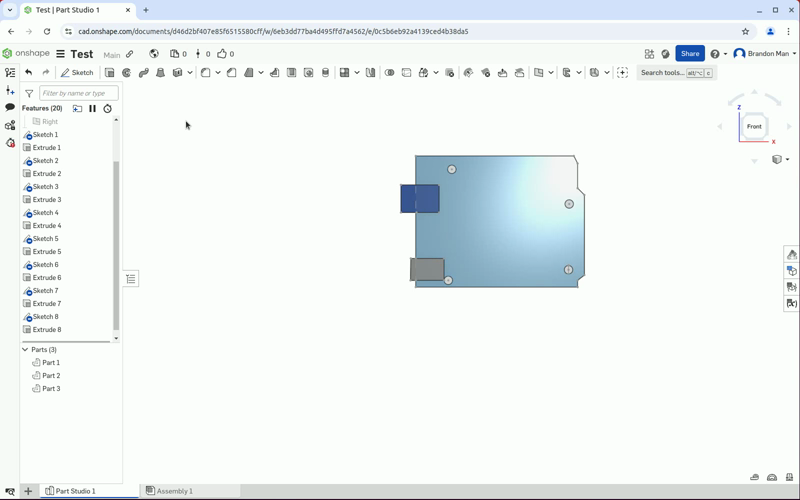
key(shift+7)
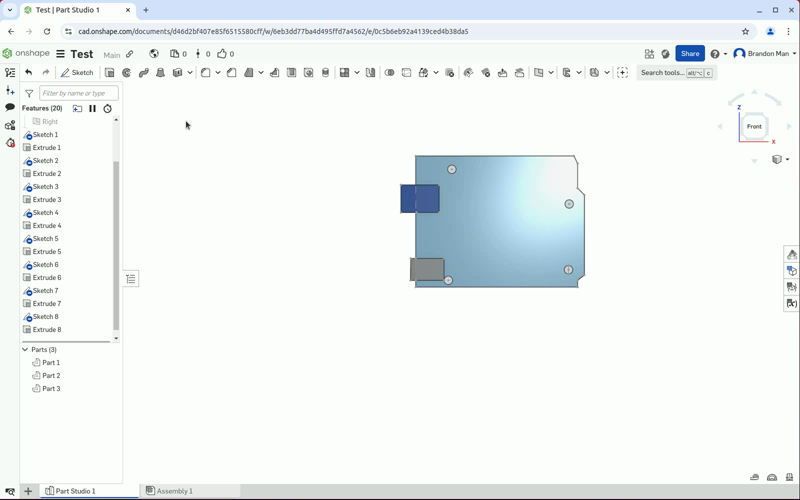
key(left, 2)
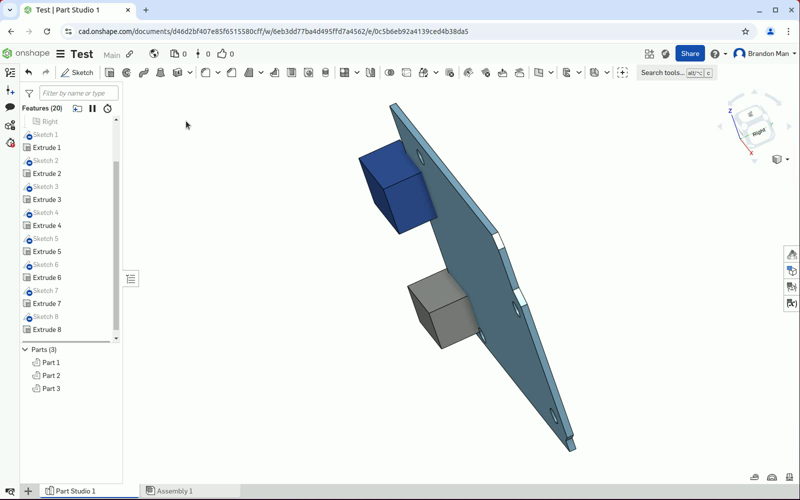
key(down, 2)
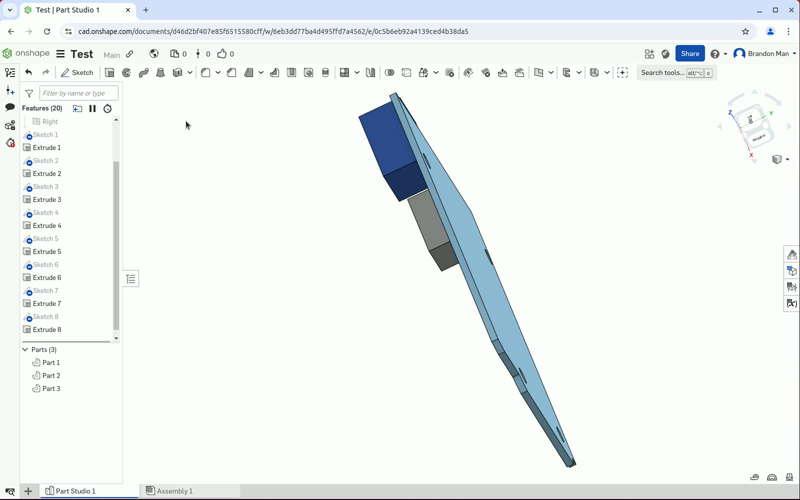
key(up, 2)
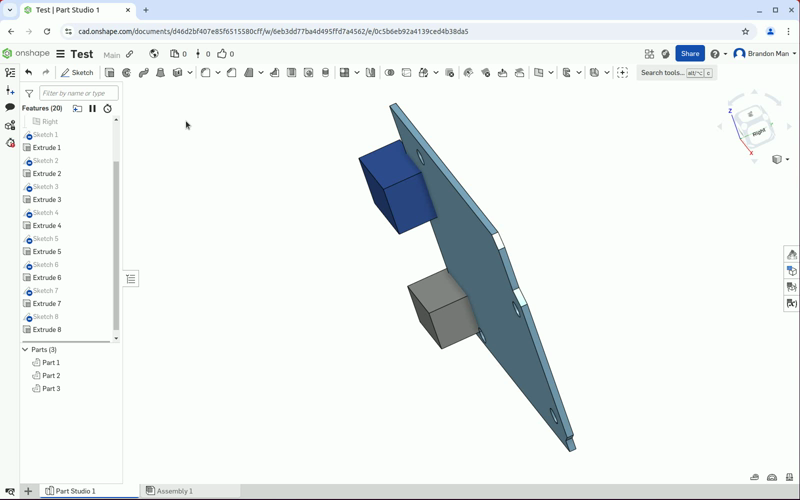
key(right, 2)
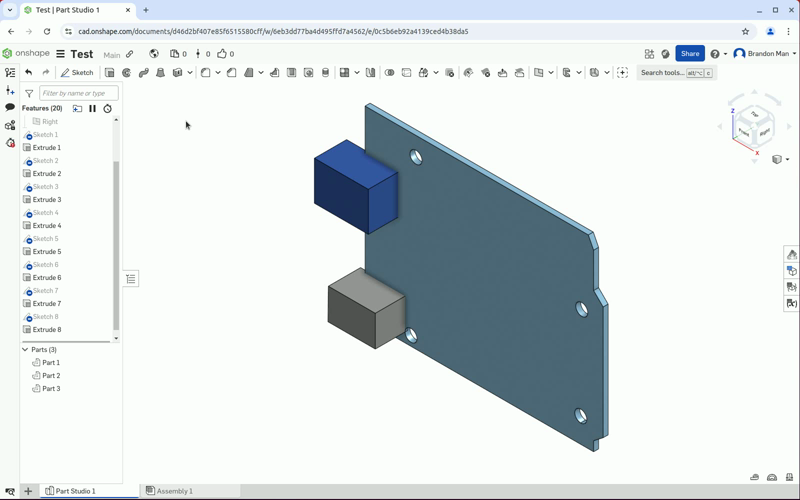
mouse_move(69, 137)
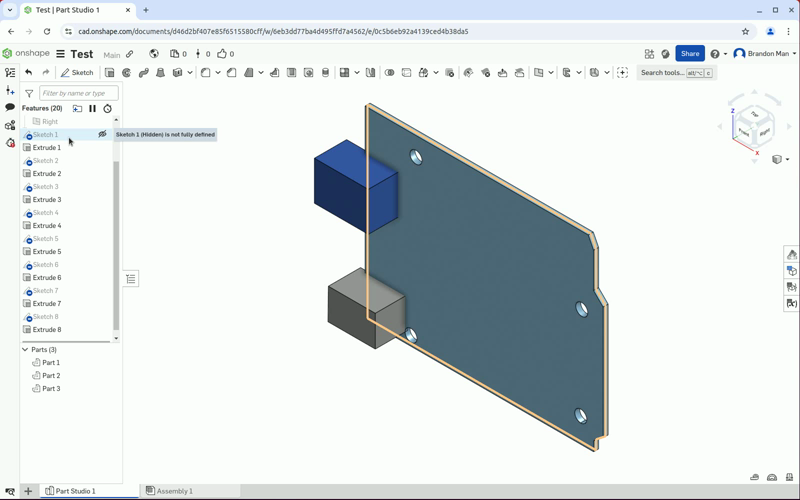
click(69, 137)